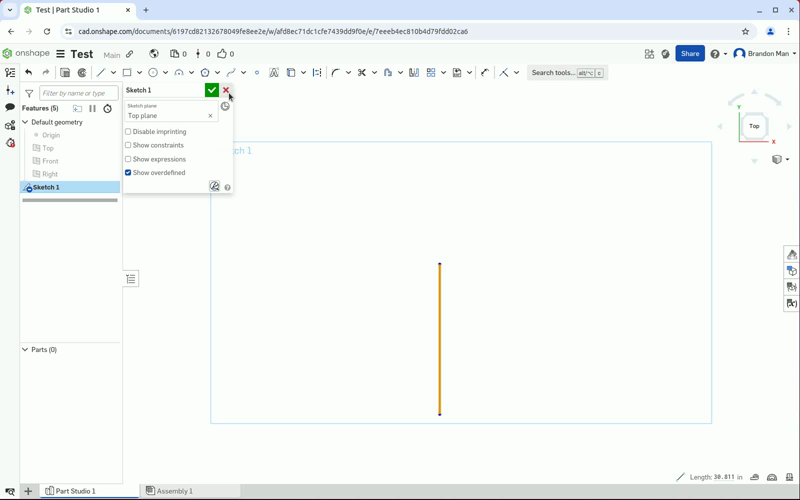
key(shift+h)
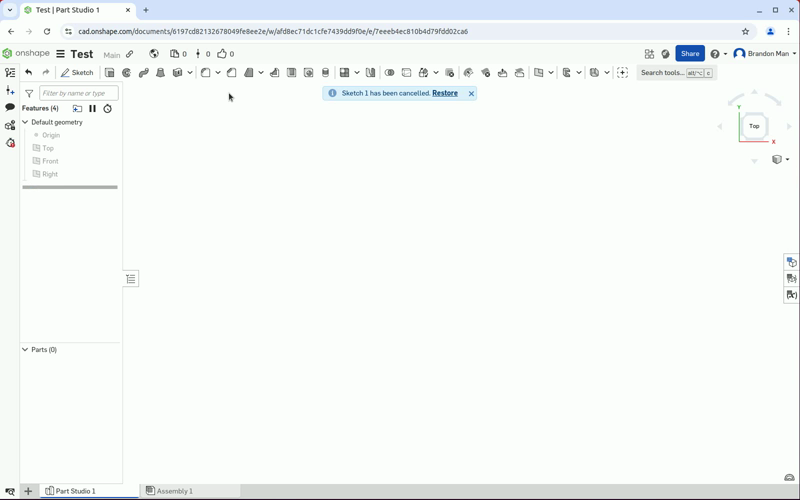
mouse_move(73, 352)
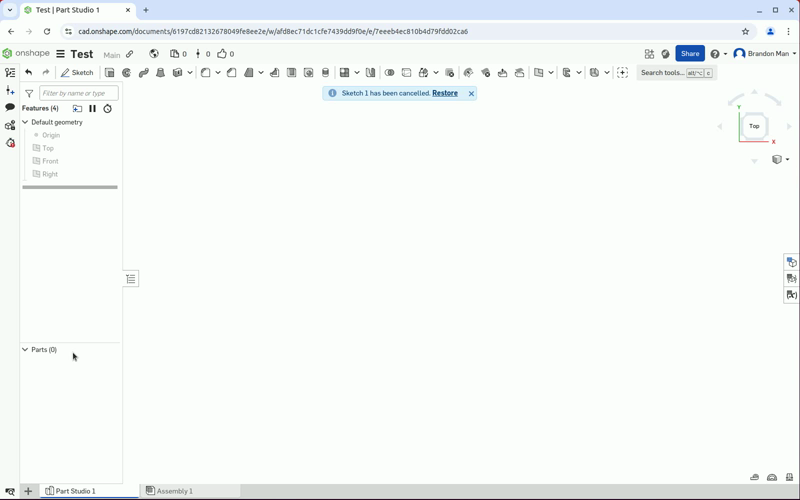
key(y)
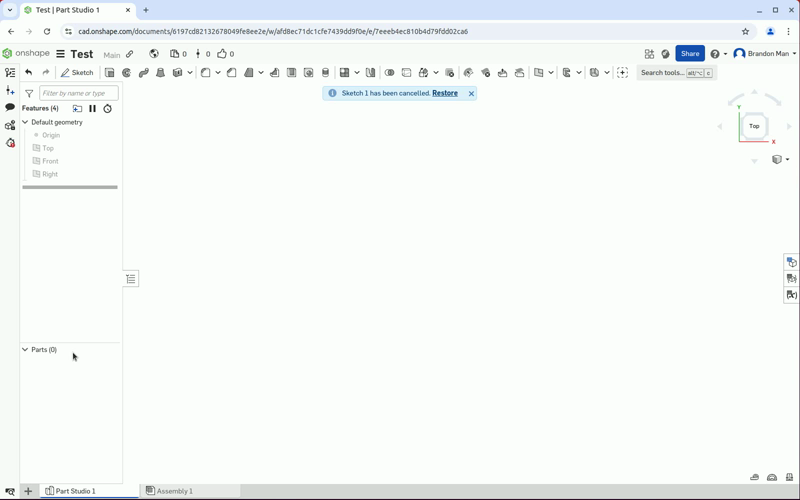
key(shift+p)
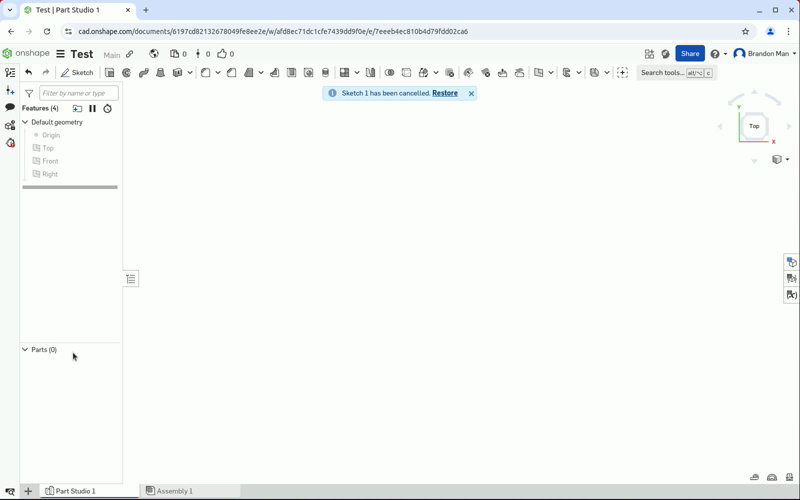
key(space)
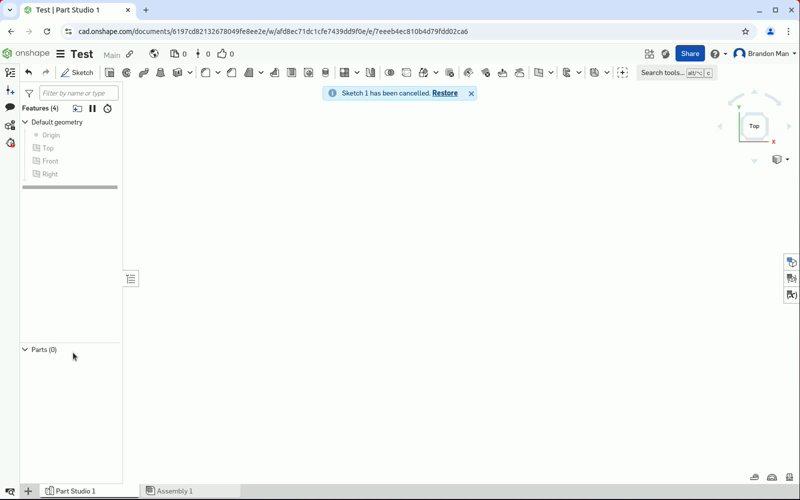
key_down(shift)
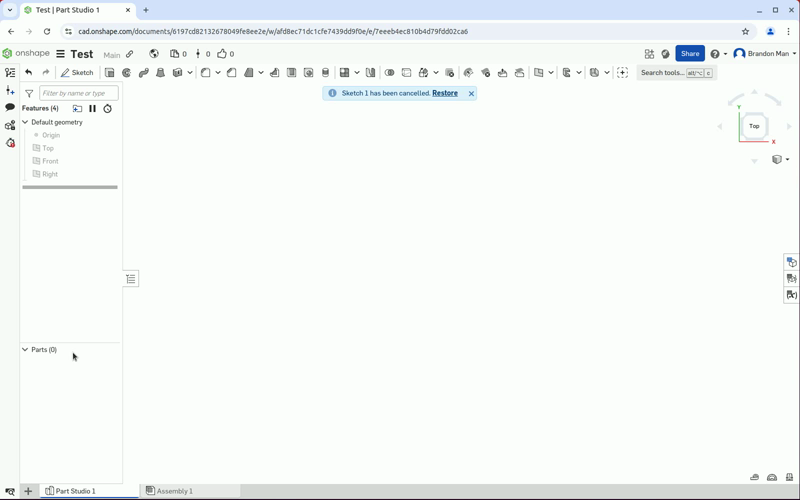
key(up)
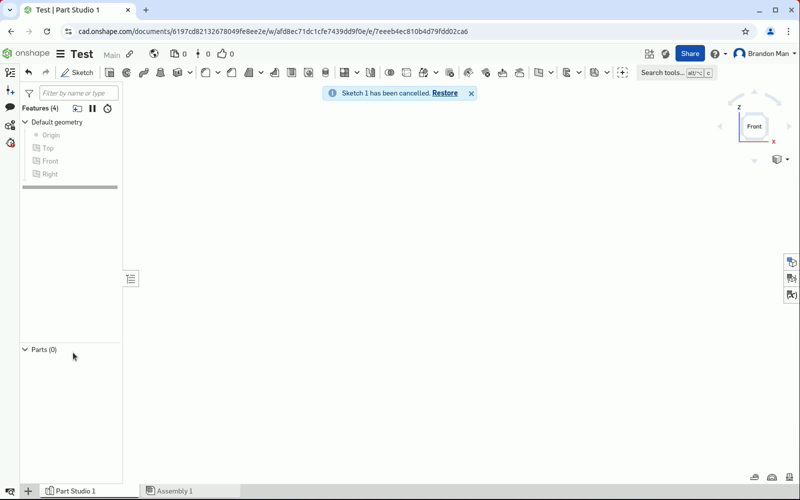
key_up(shift)
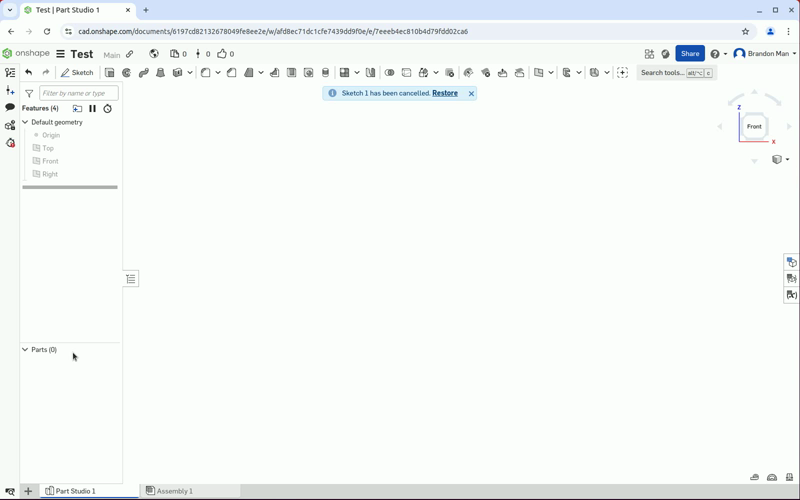
mouse_move(73, 352)
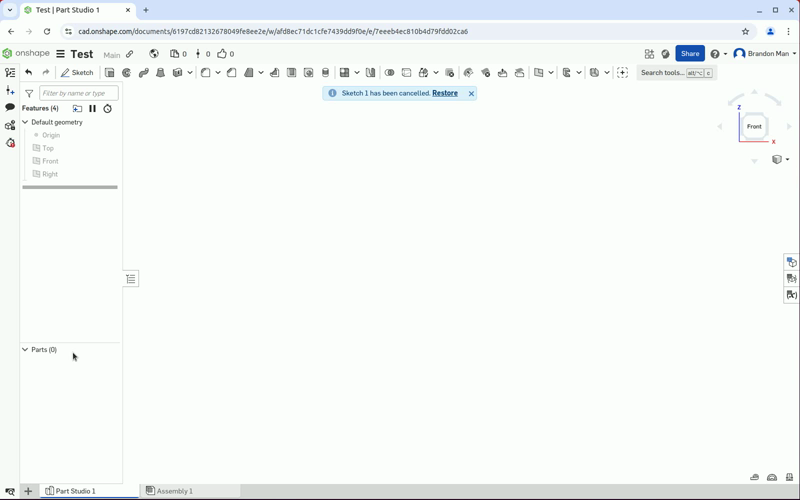
key(shift+y)
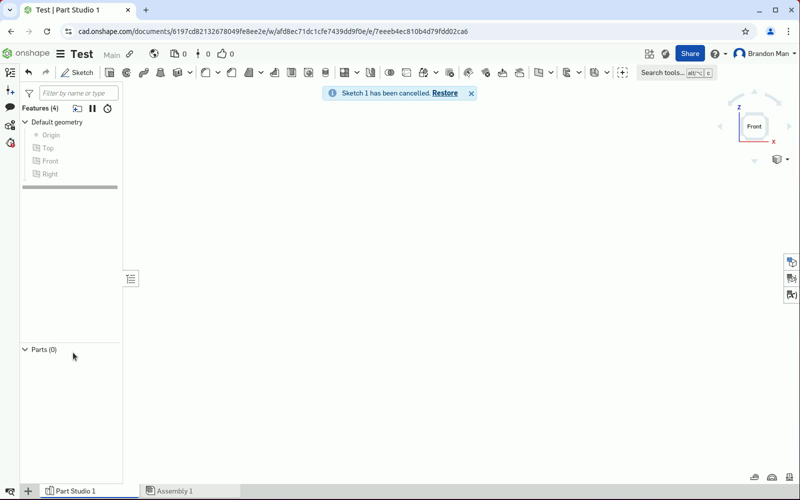
key(shift+s)
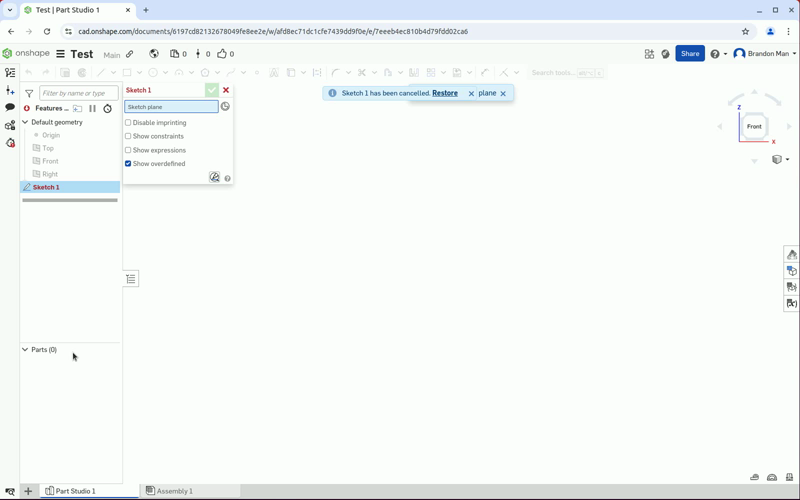
mouse_move(73, 163)
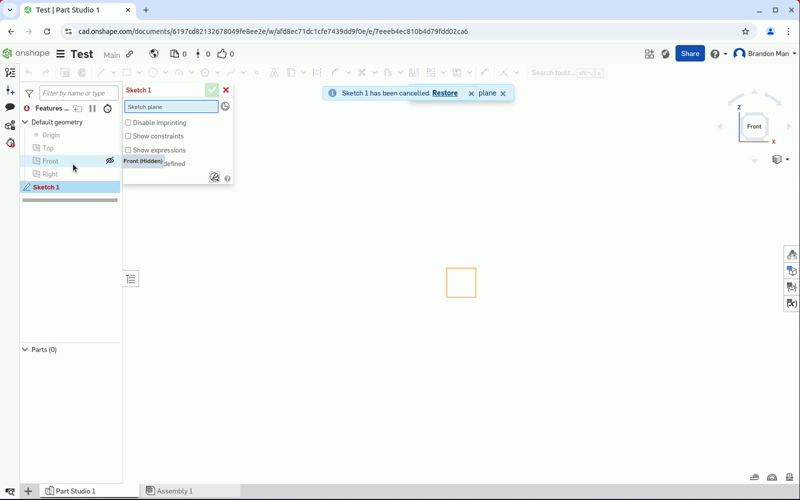
click(73, 163)
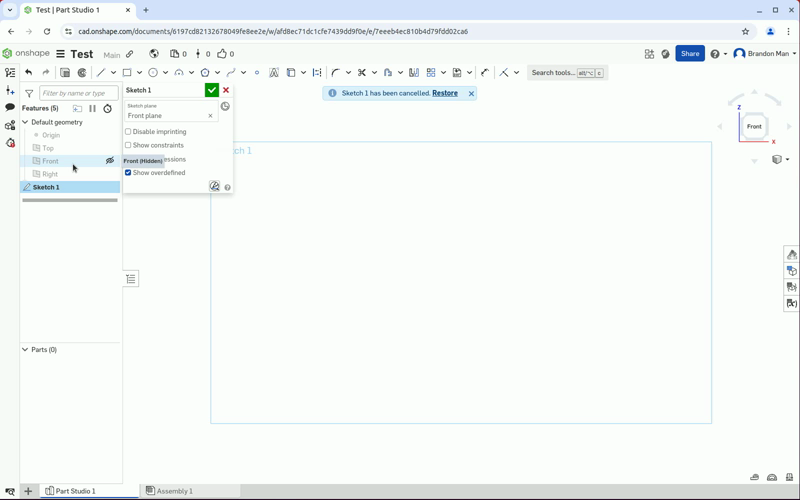
mouse_move(73, 352)
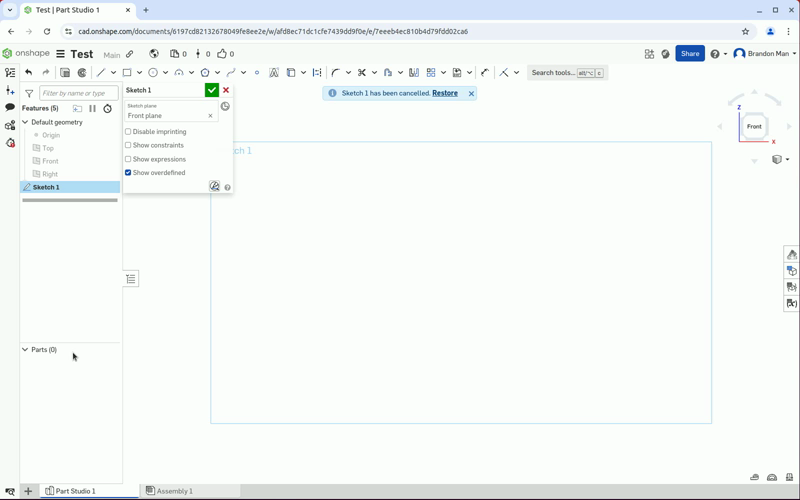
key(y)
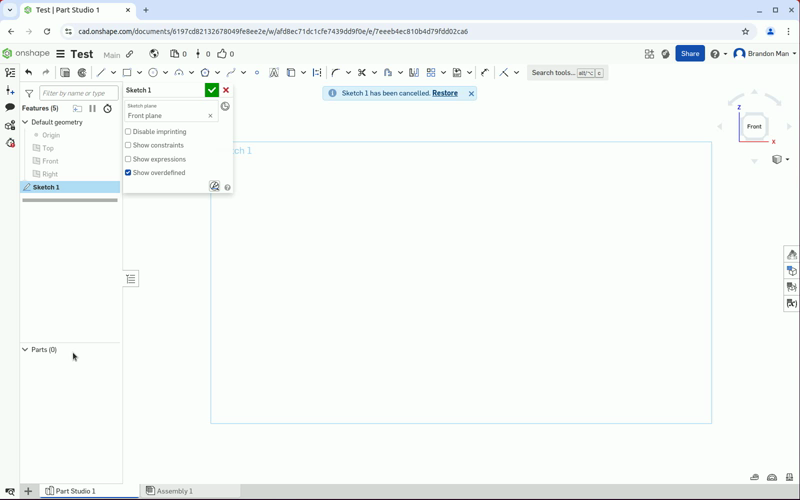
key(c)
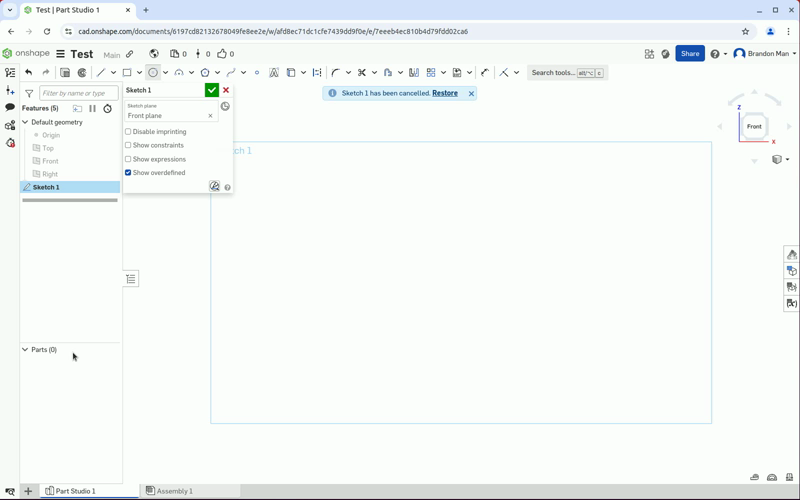
key_down(shift)
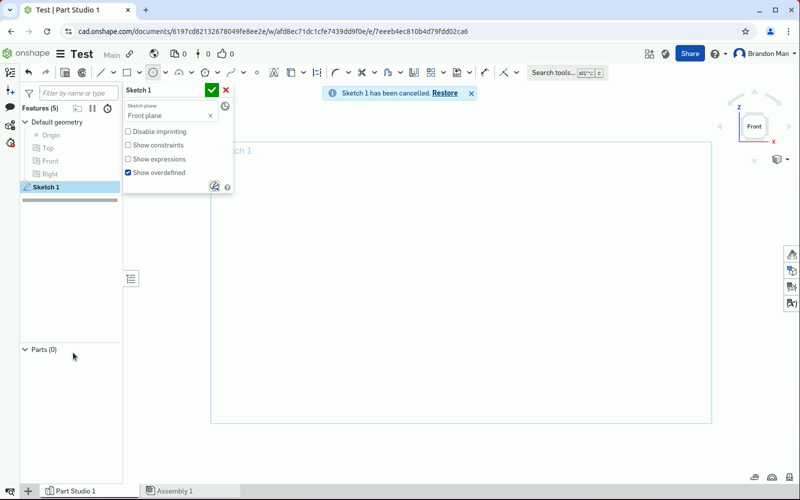
mouse_move(369, 195)
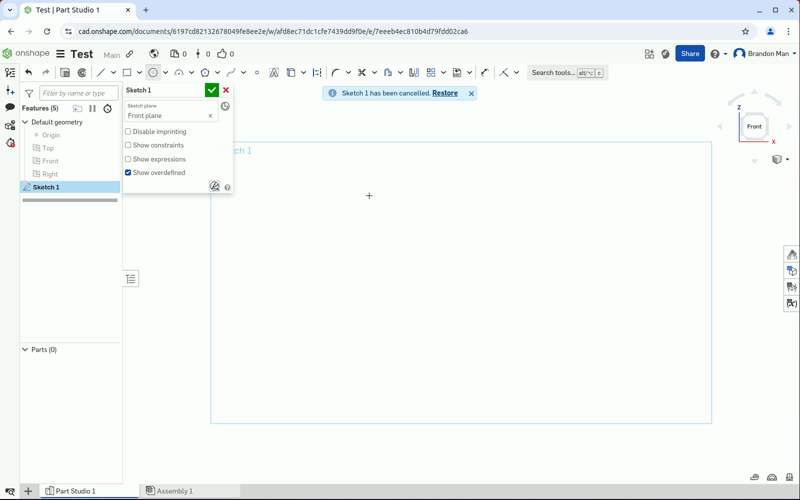
click(369, 195)
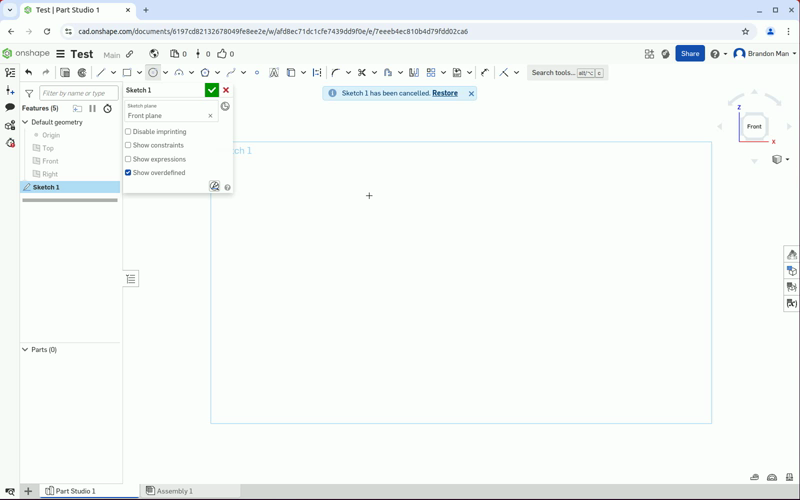
key_up(shift)
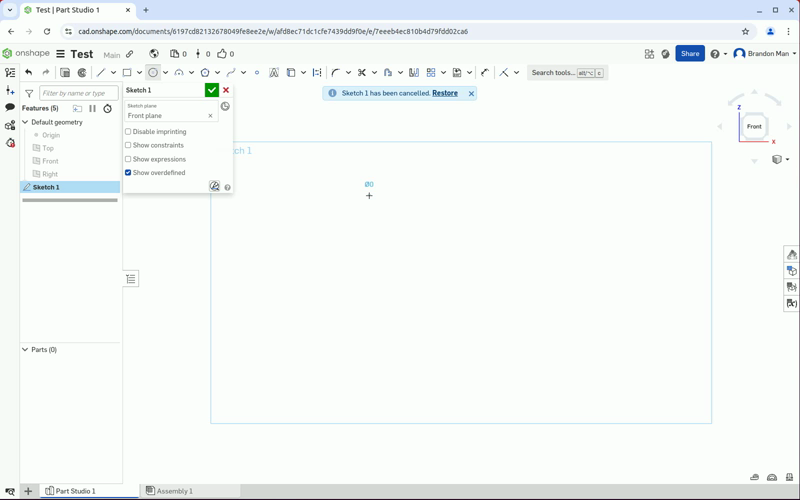
mouse_move(381, 195)
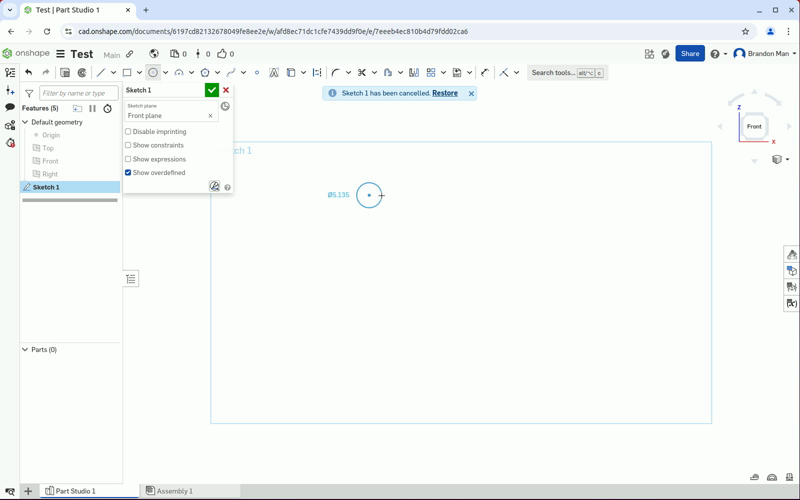
click(381, 195)
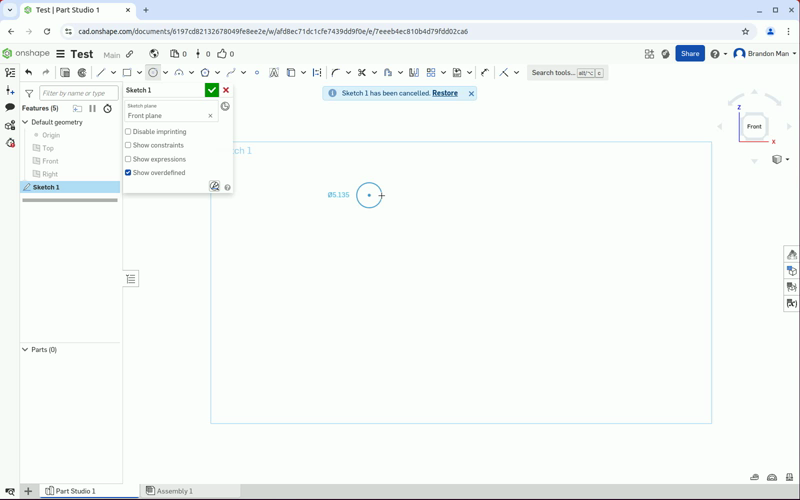
key(esc)
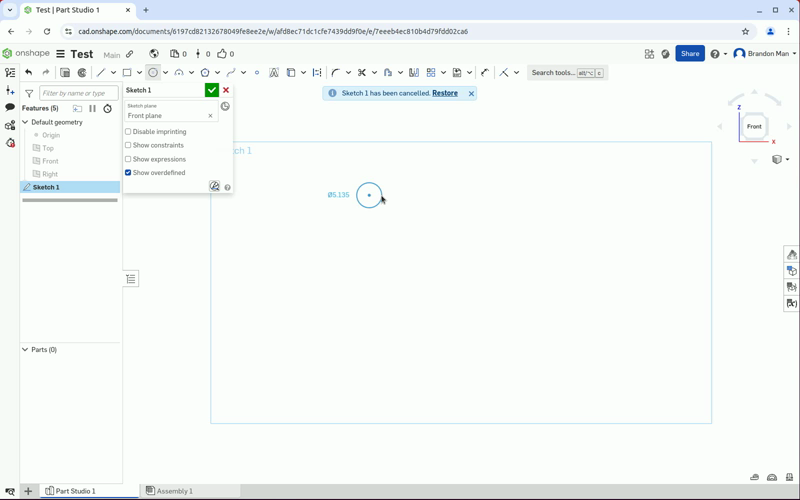
key(c)
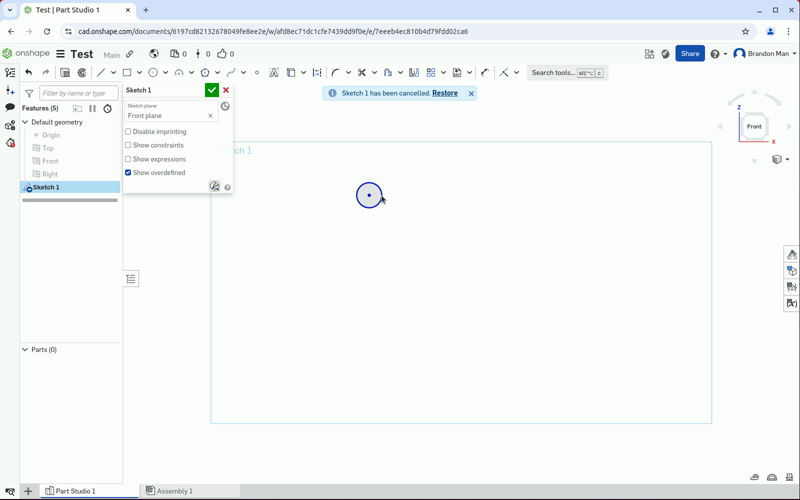
key_down(shift)
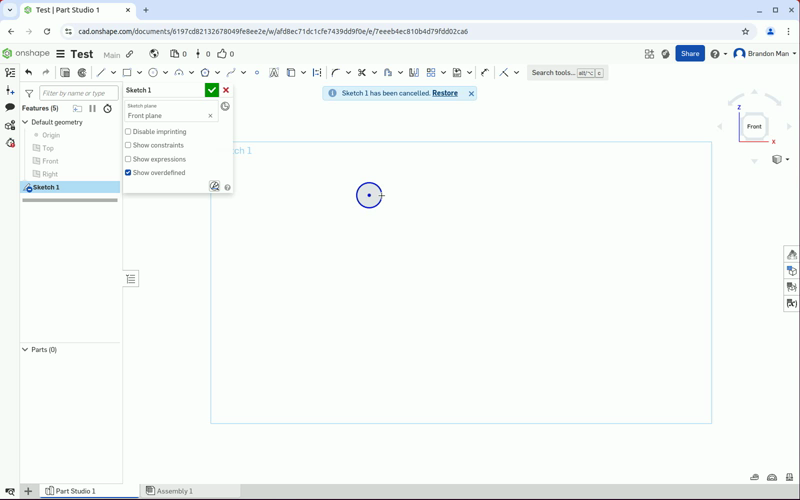
mouse_move(369, 195)
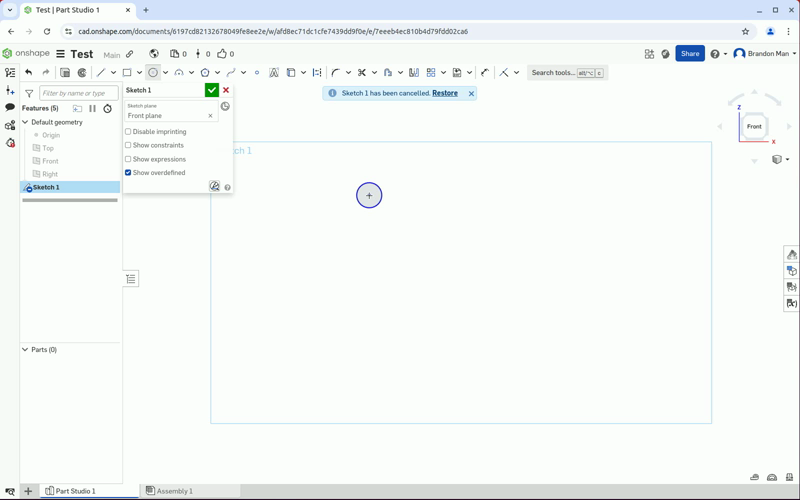
click(369, 195)
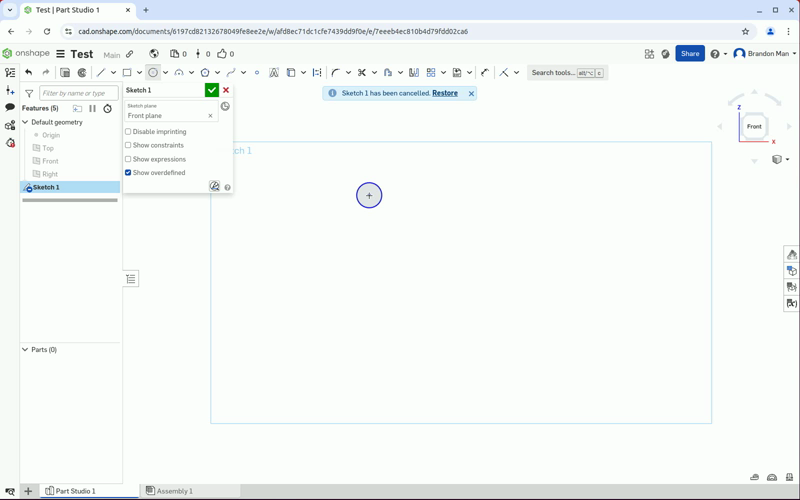
key_up(shift)
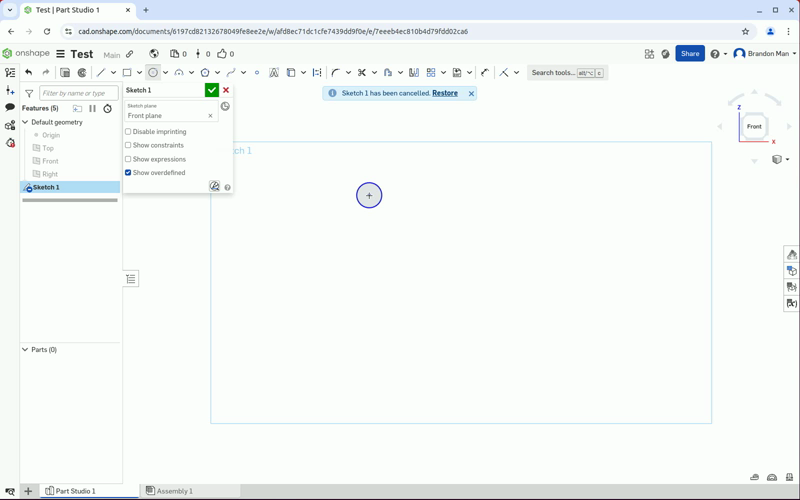
mouse_move(373, 195)
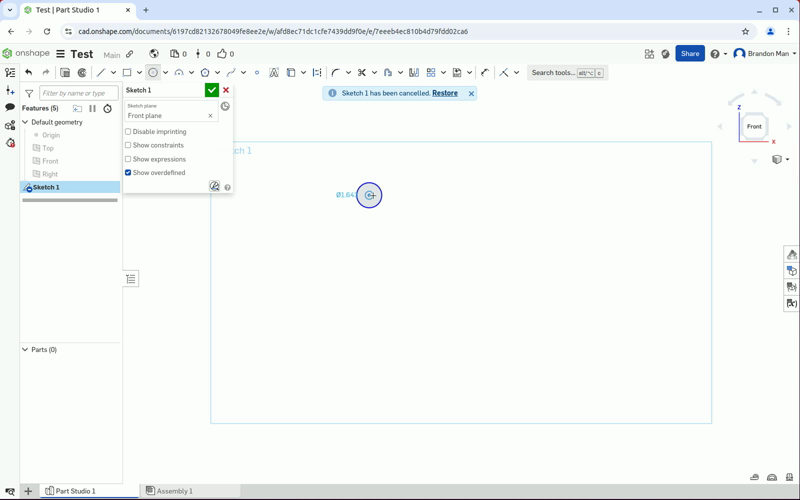
scroll(6)
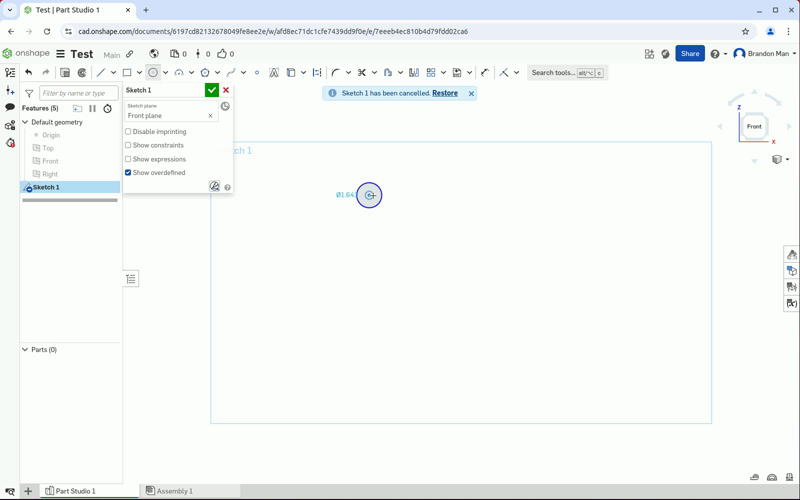
scroll(6)
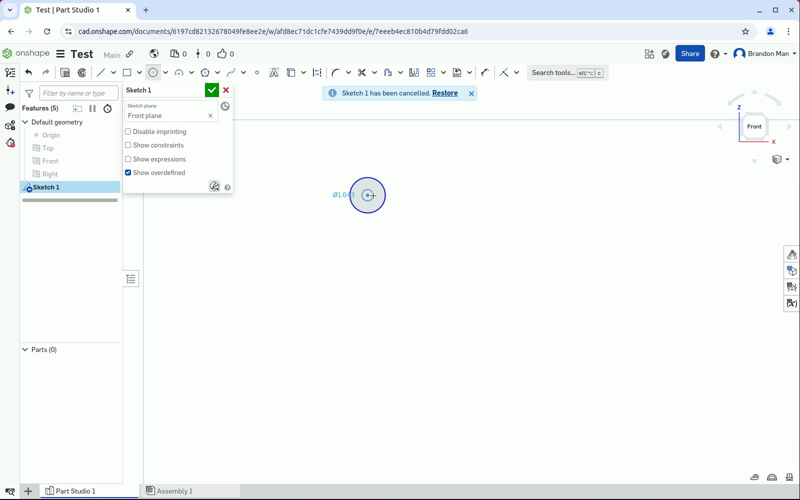
scroll(6)
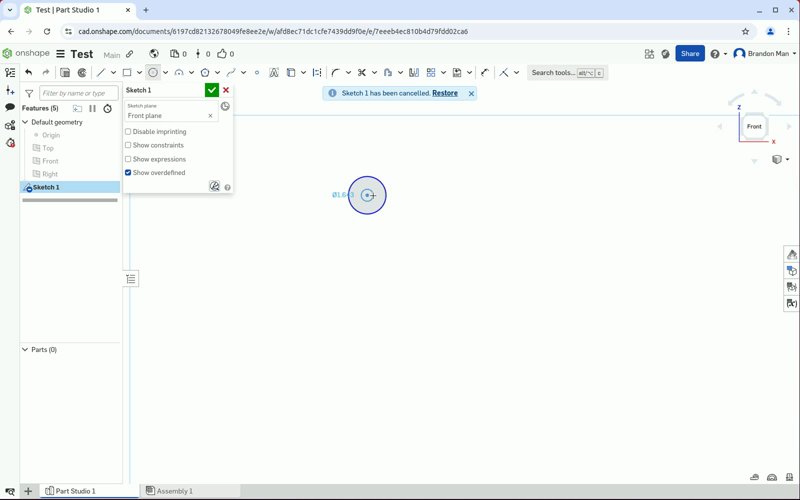
scroll(6)
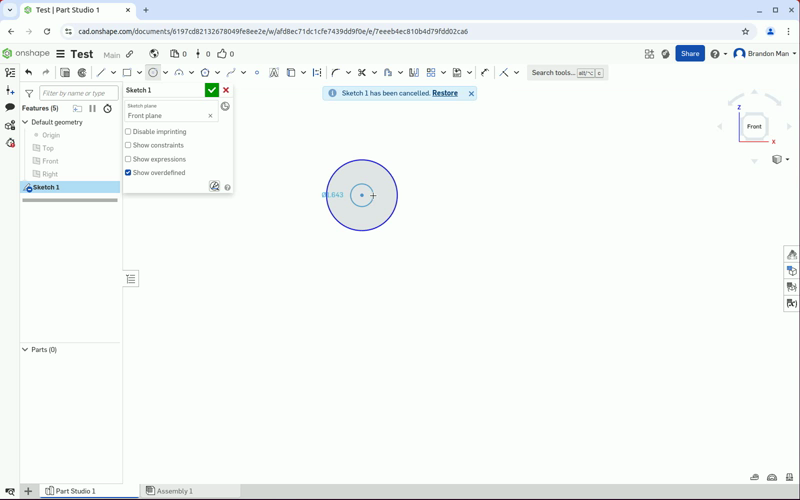
scroll(6)
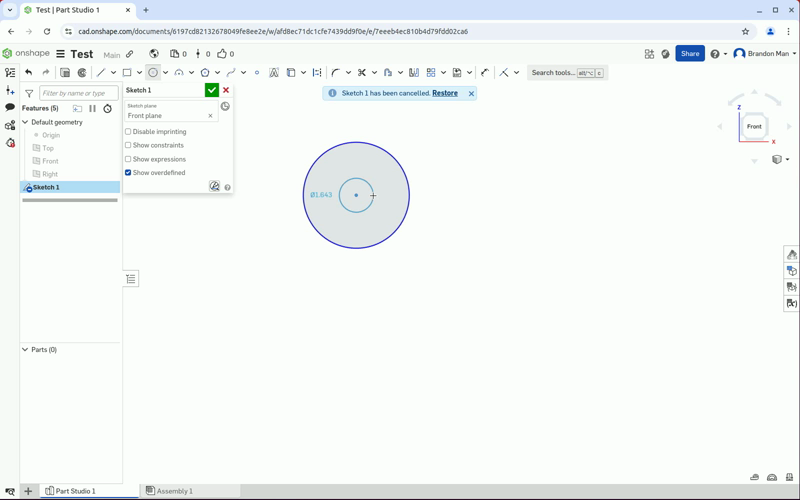
scroll(6)
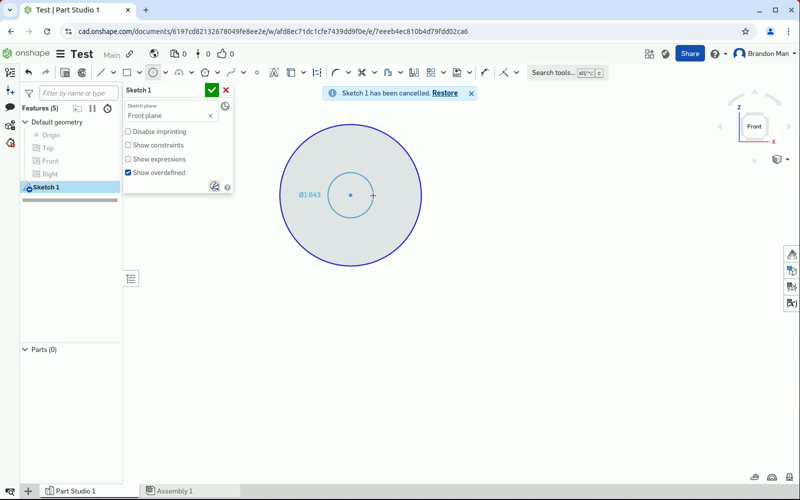
scroll(6)
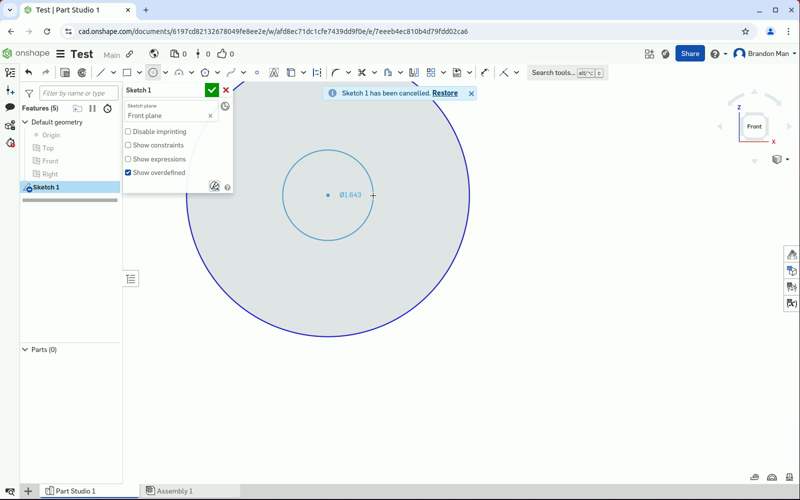
click(373, 195)
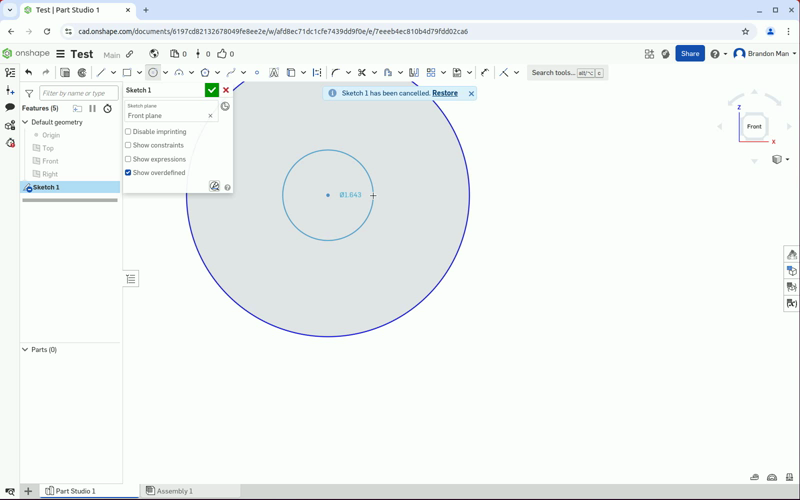
scroll(-6)
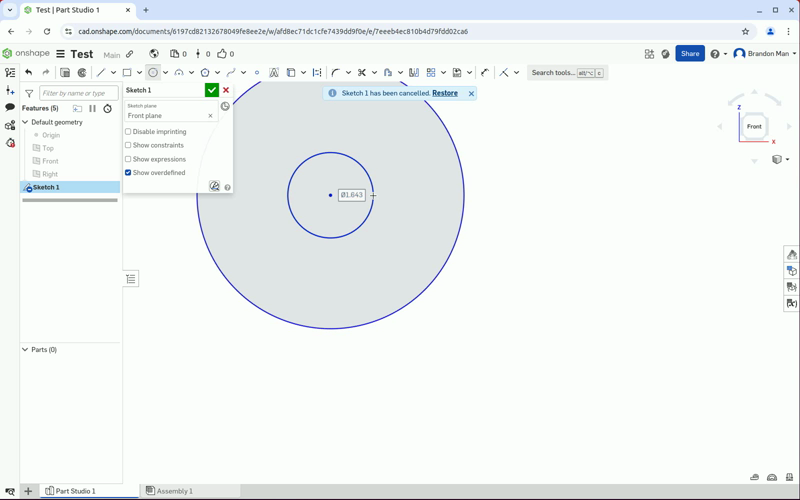
scroll(-6)
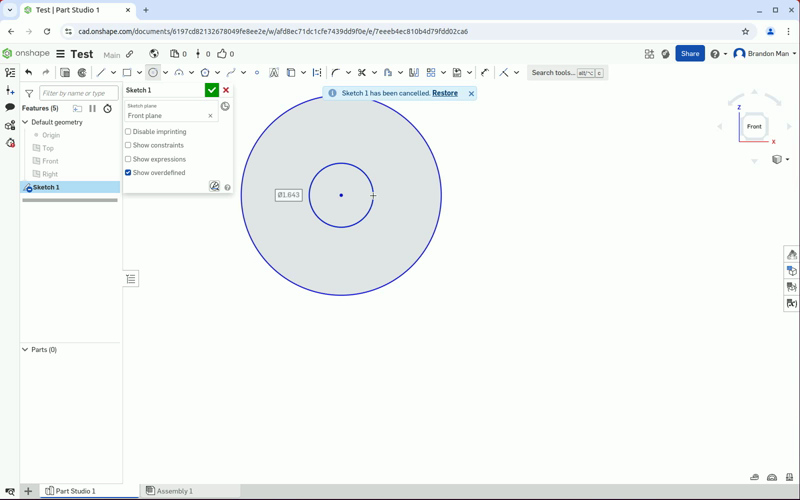
scroll(-6)
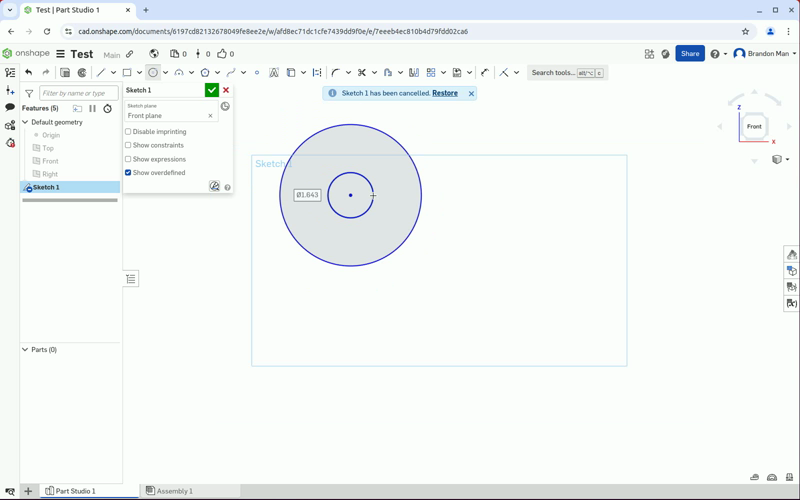
scroll(-6)
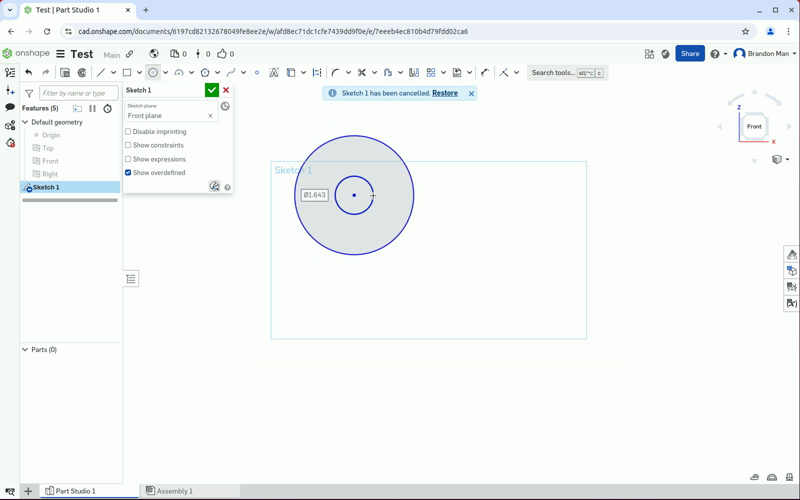
scroll(-6)
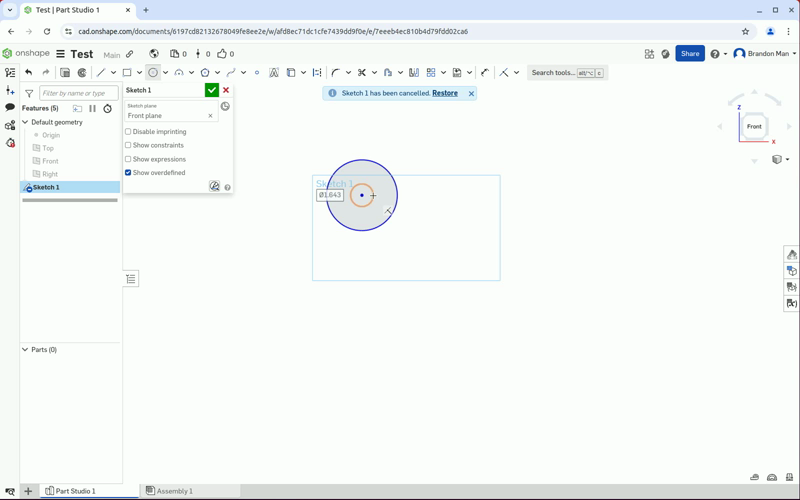
scroll(-6)
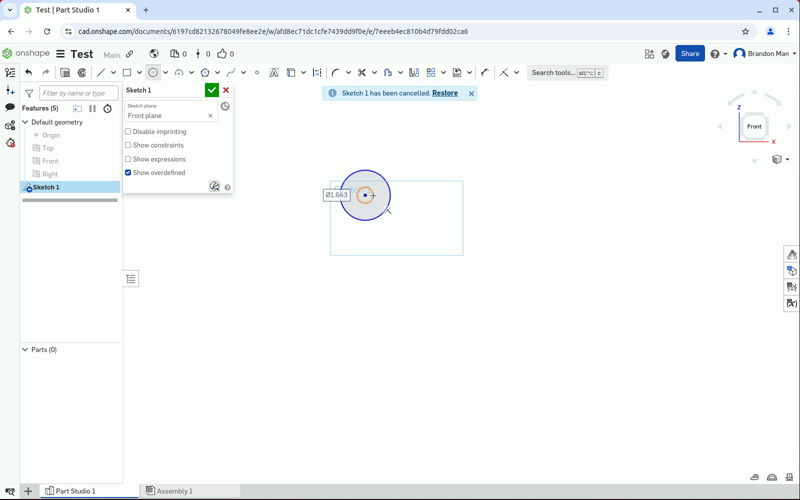
scroll(-6)
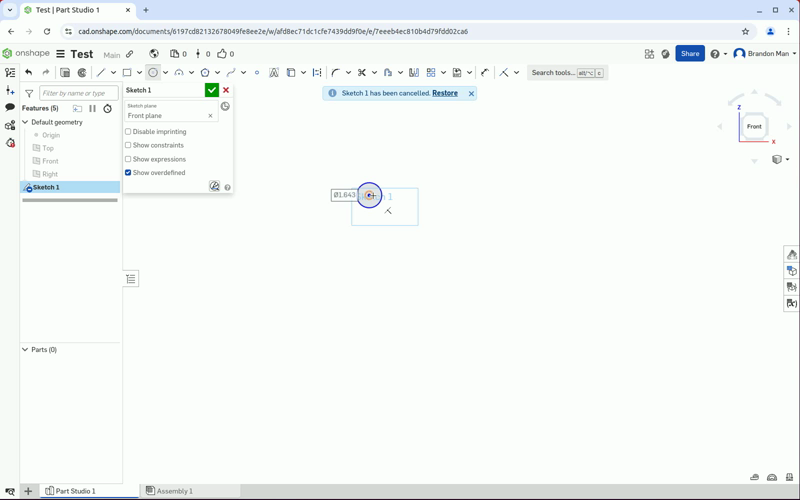
key(esc)
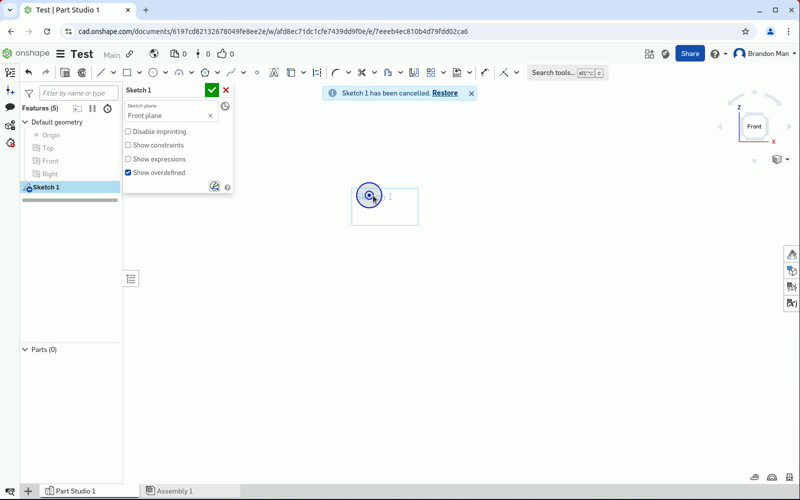
mouse_move(368, 204)
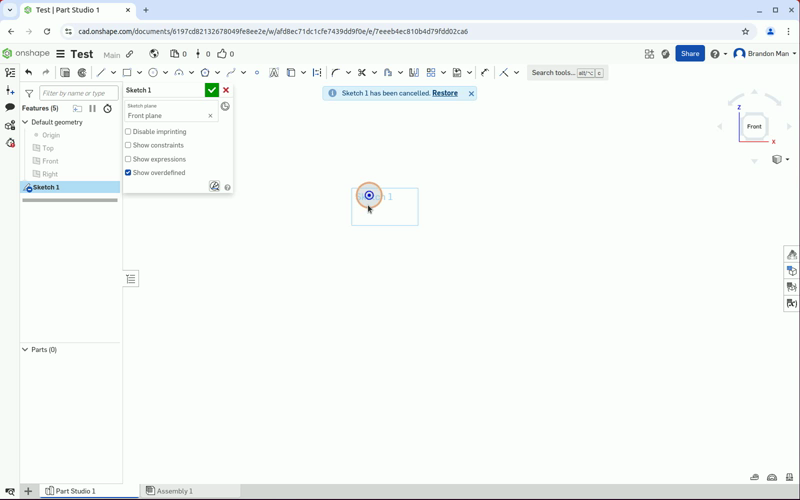
scroll(6)
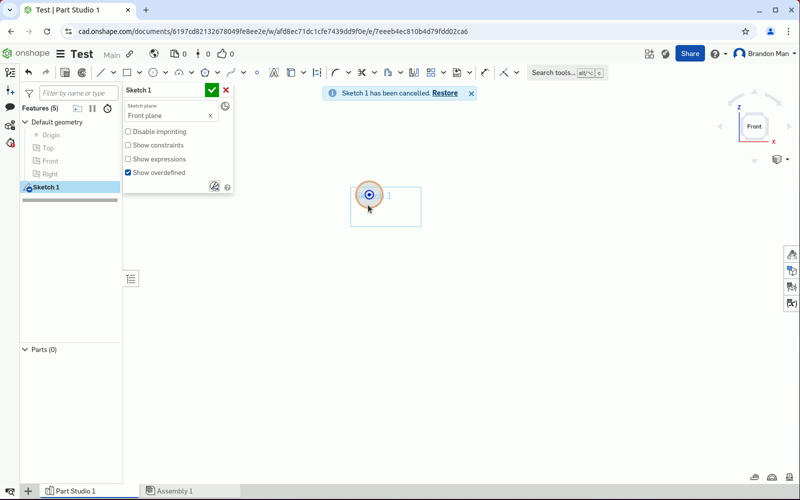
scroll(6)
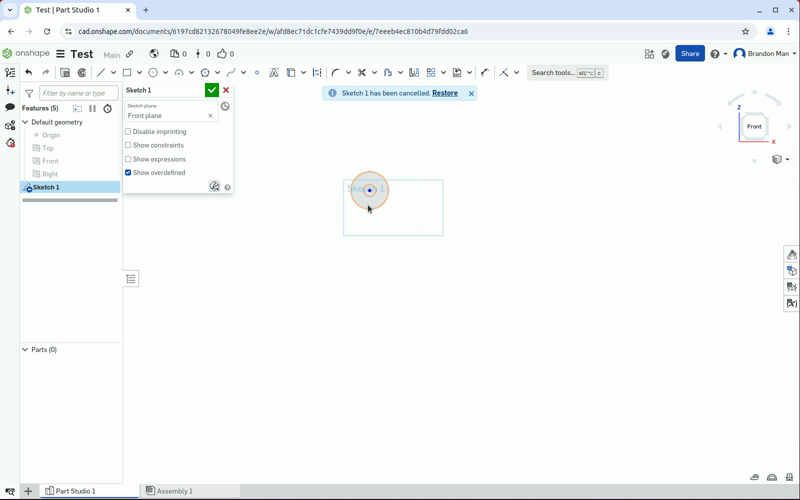
scroll(6)
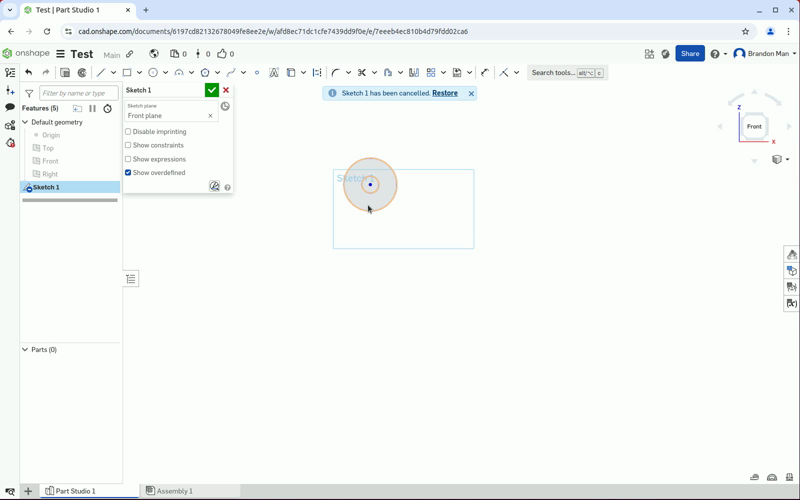
scroll(6)
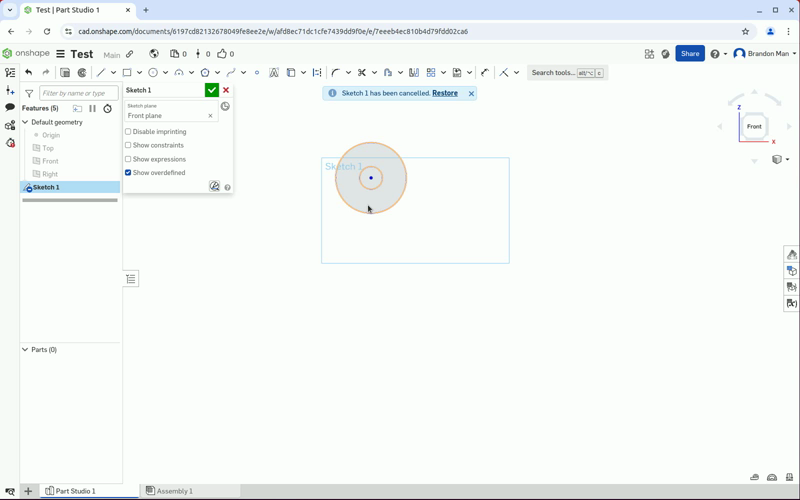
scroll(6)
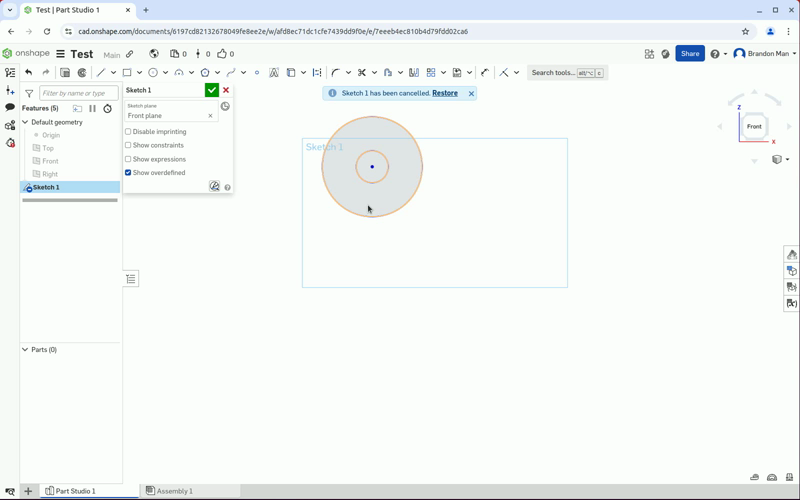
scroll(6)
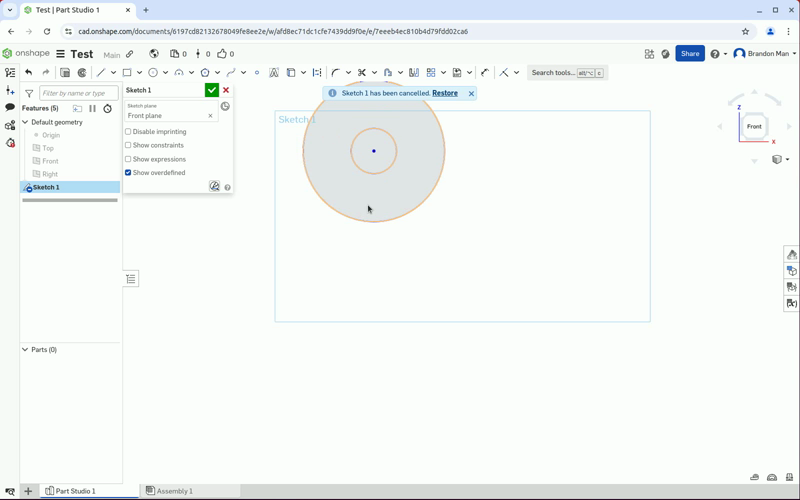
scroll(6)
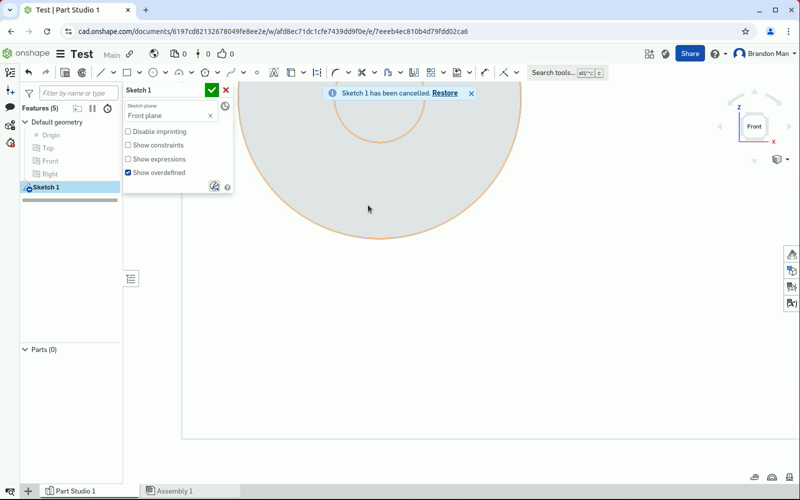
click(368, 204)
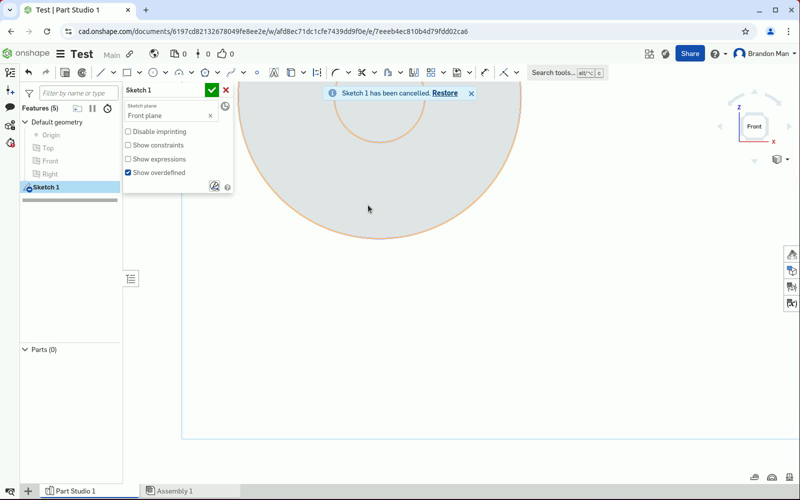
scroll(-6)
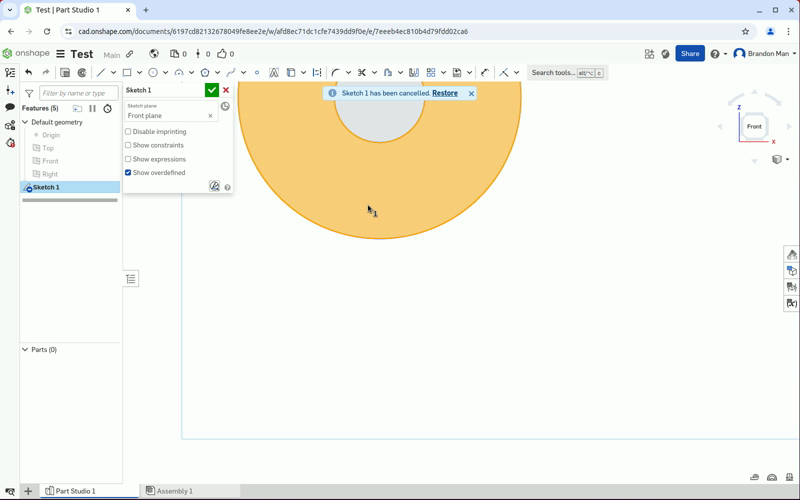
scroll(-6)
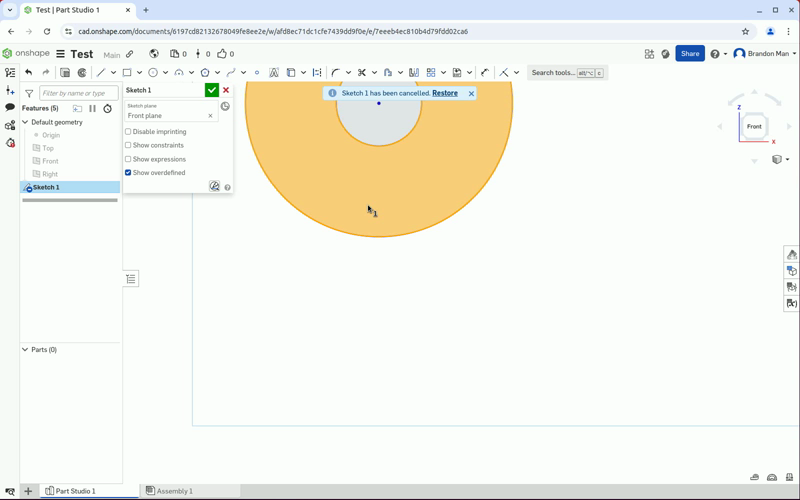
scroll(-6)
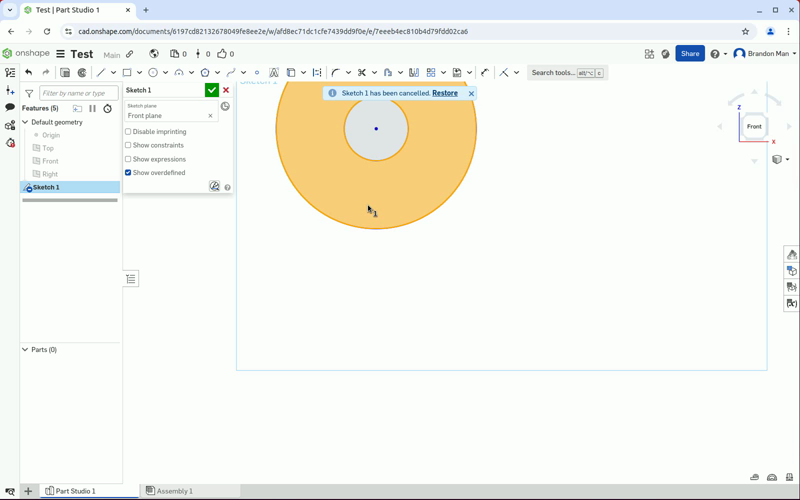
scroll(-6)
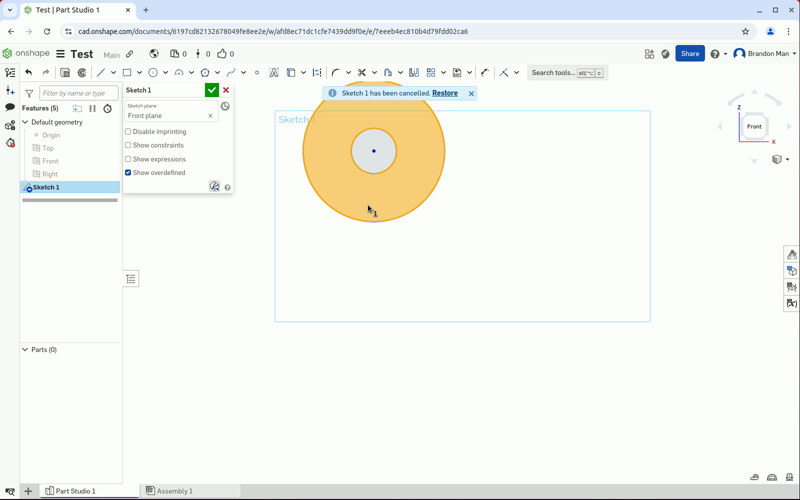
scroll(-6)
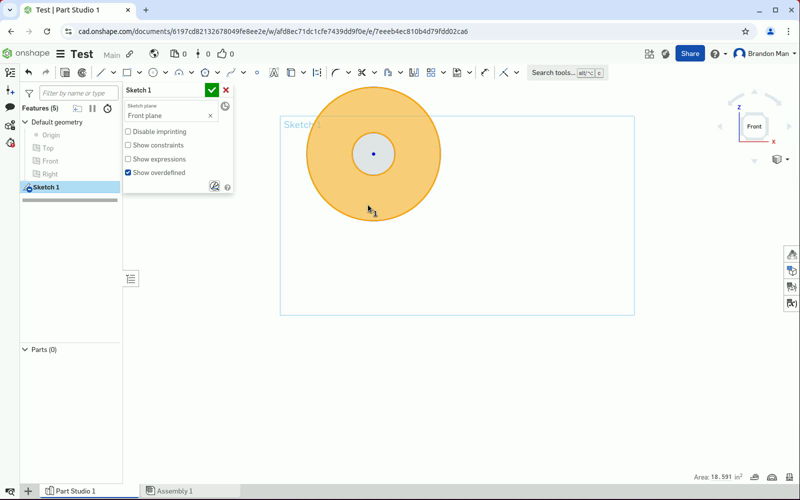
scroll(-6)
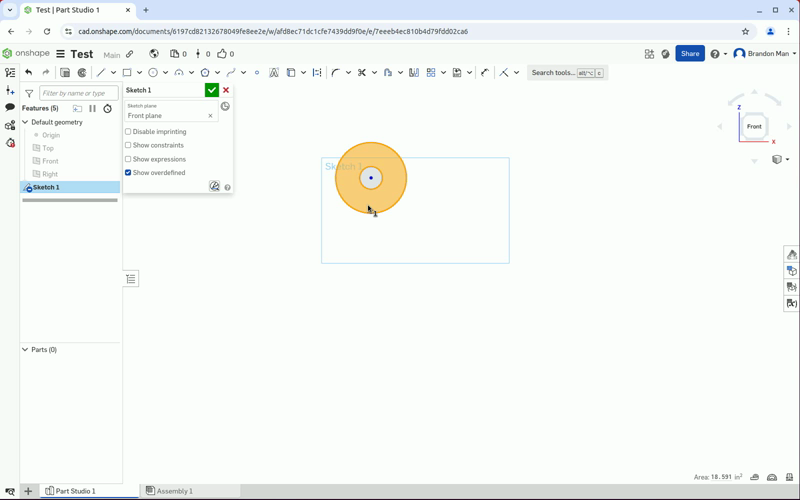
scroll(-6)
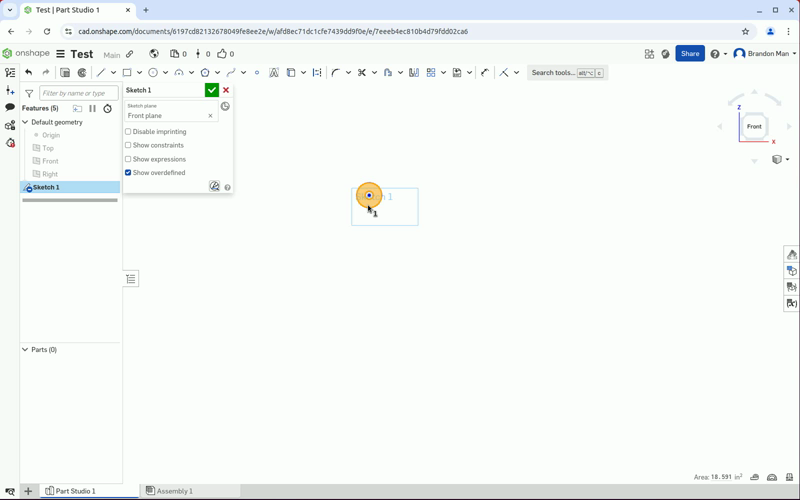
mouse_move(73, 352)
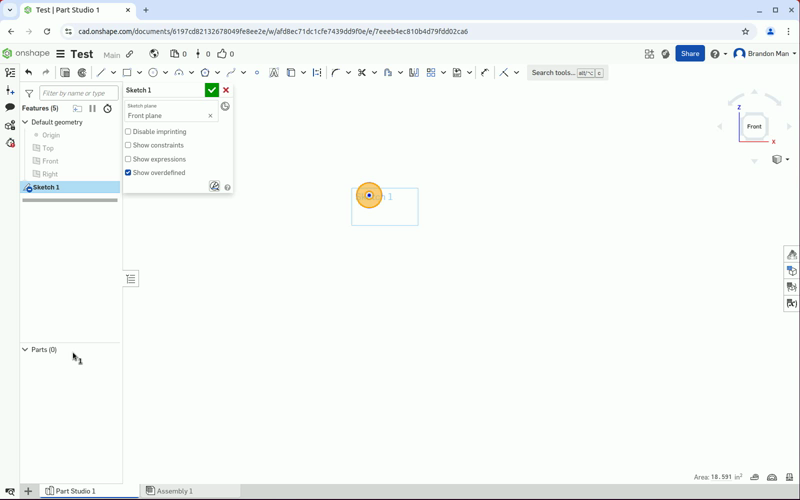
key(shift+y)
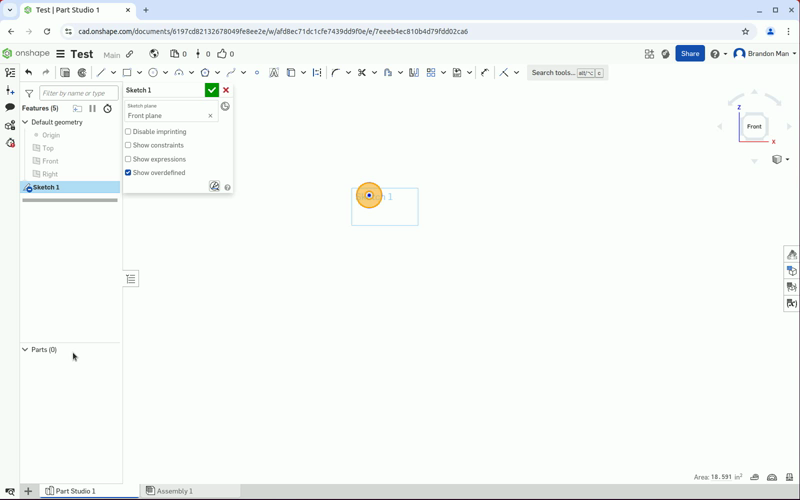
key(shift+e)
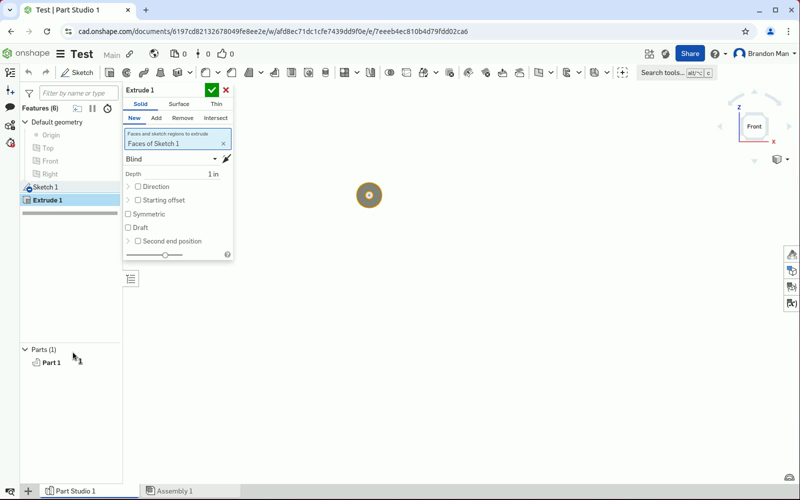
mouse_move(143, 106)
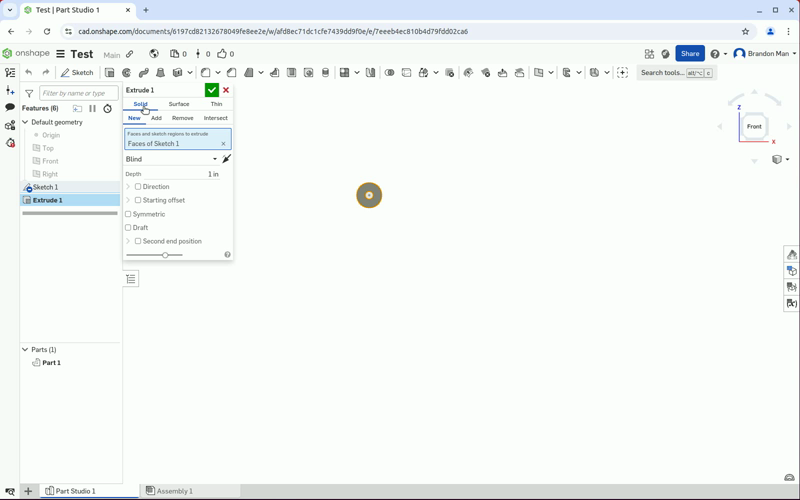
click(143, 106)
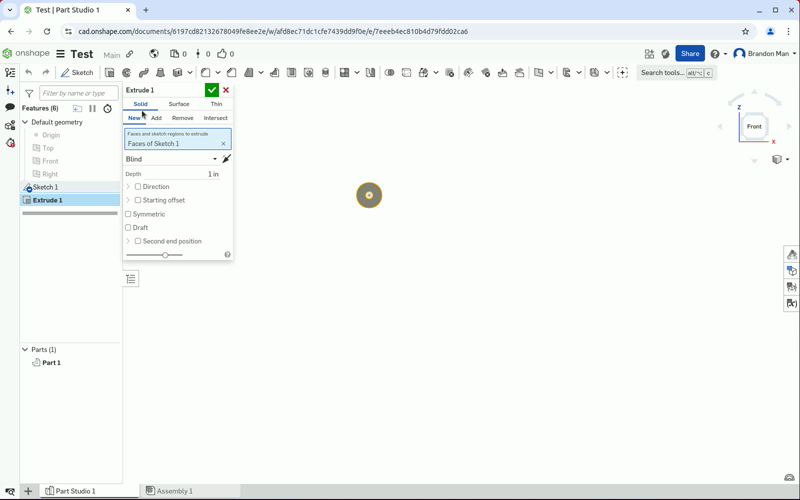
mouse_move(137, 120)
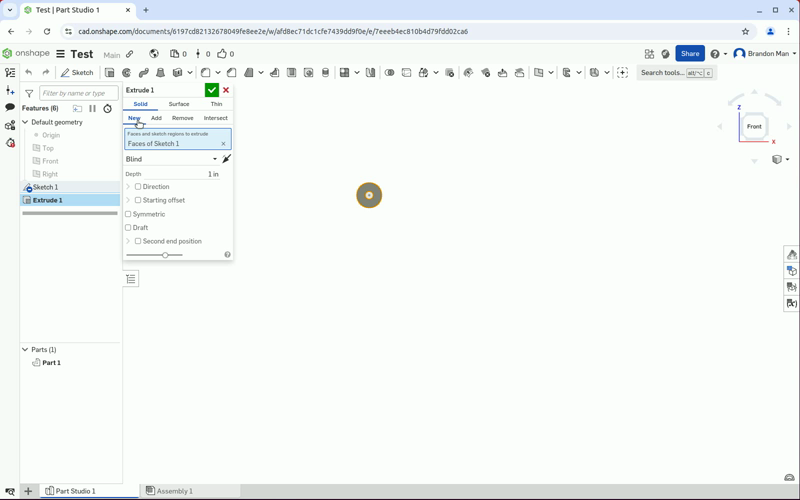
click(137, 120)
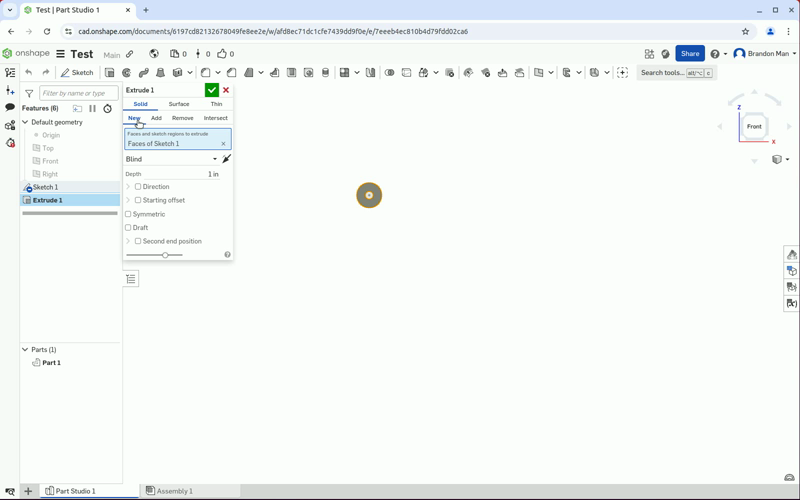
key(tab, 4)
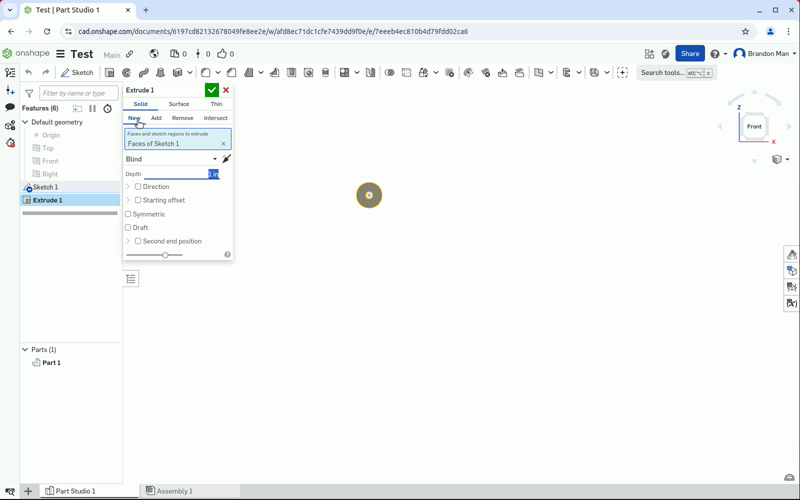
text(6.74)
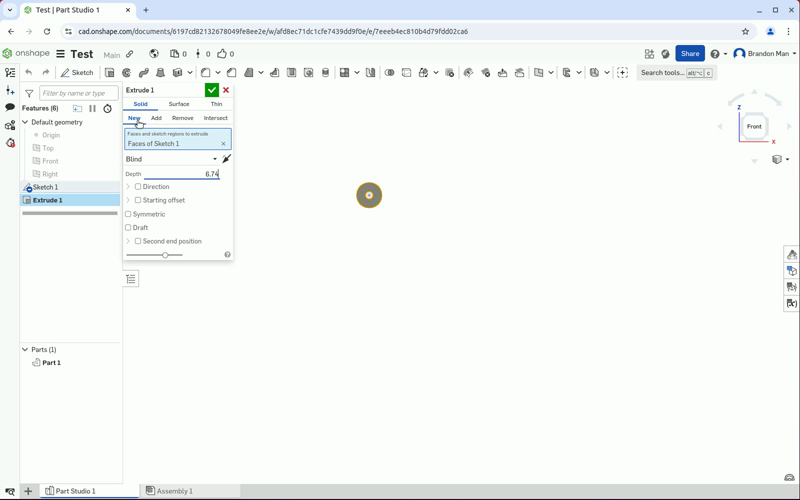
key(enter)
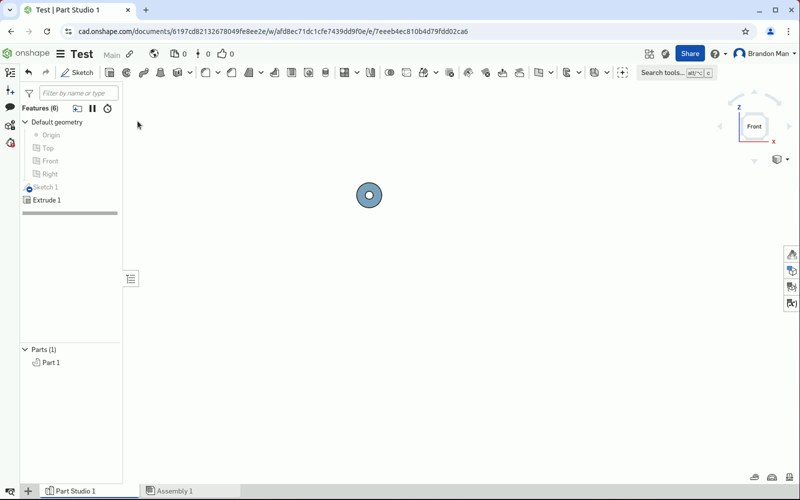
key(shift+h)
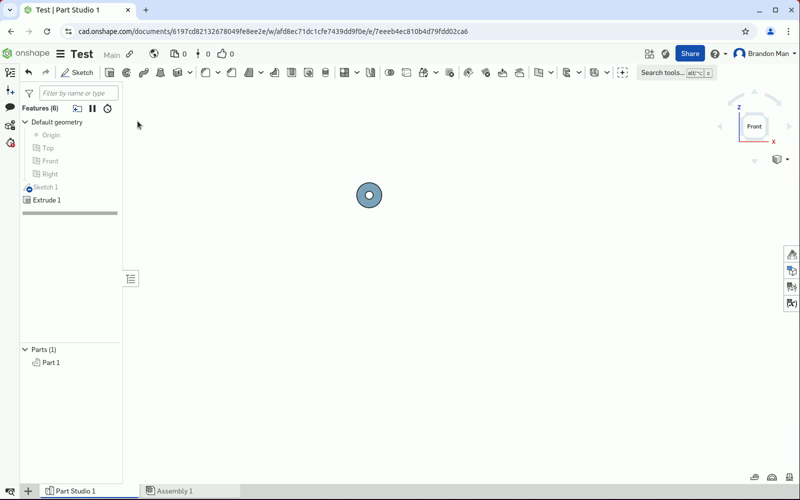
key(shift+h)
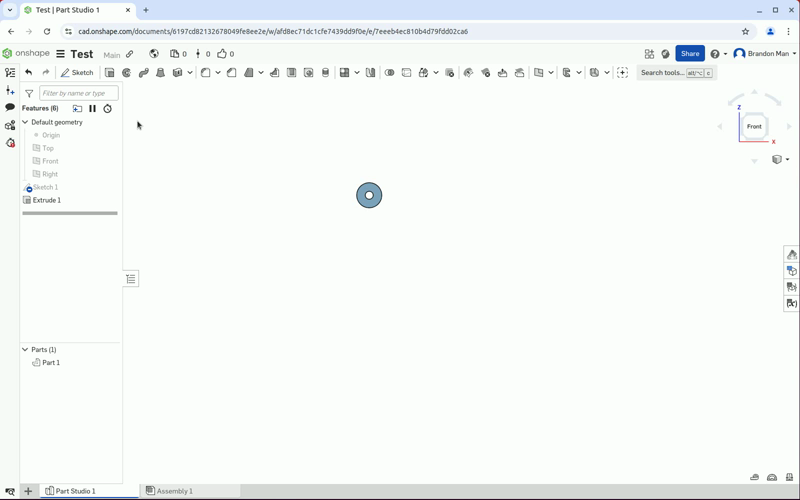
mouse_move(73, 189)
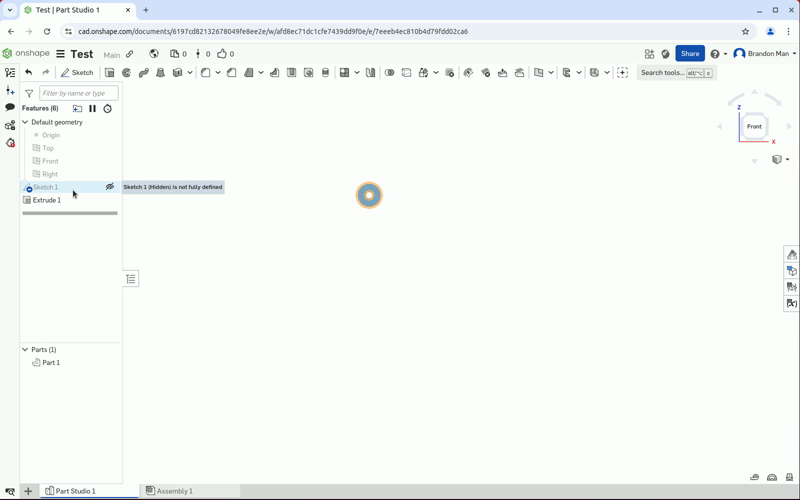
click(73, 189)
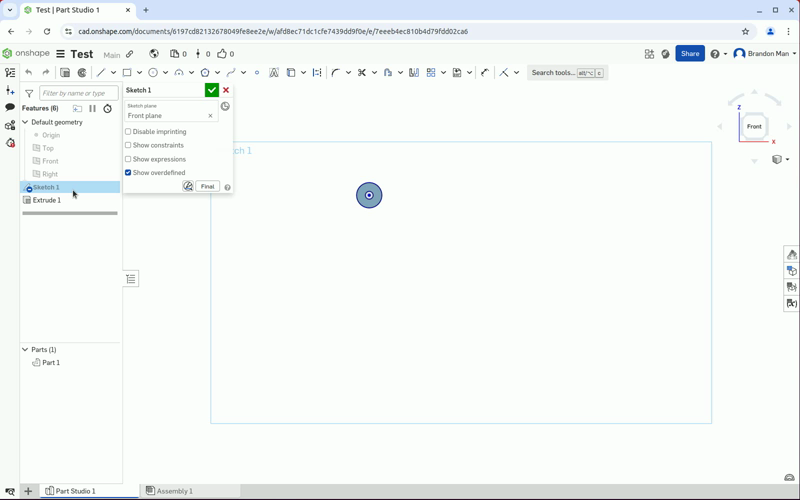
mouse_move(229, 92)
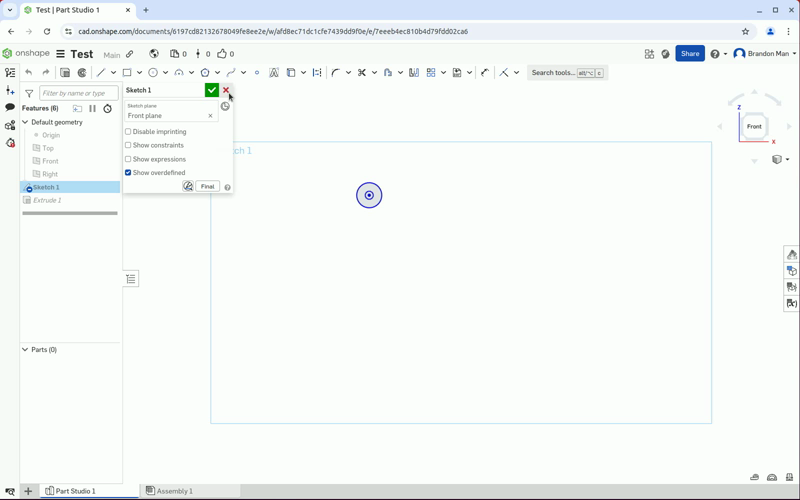
click(229, 92)
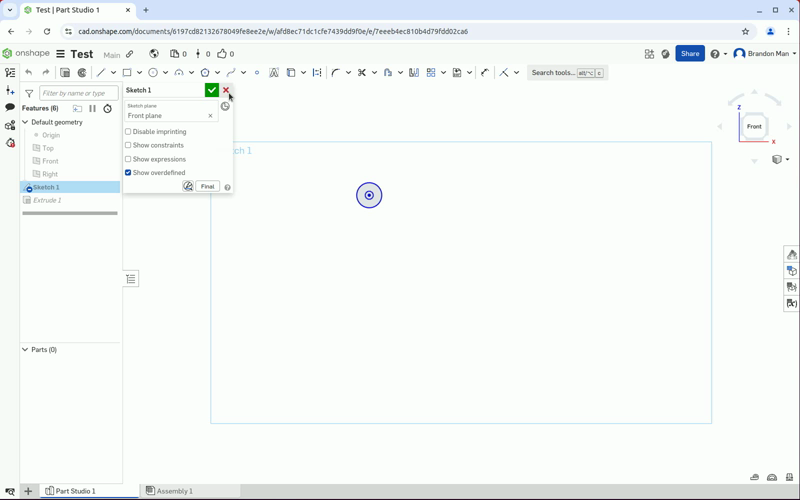
key(shift+s)
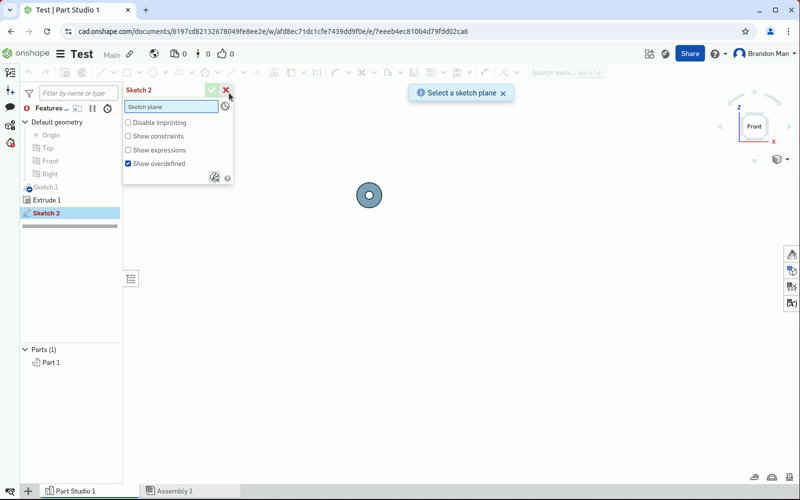
mouse_move(73, 163)
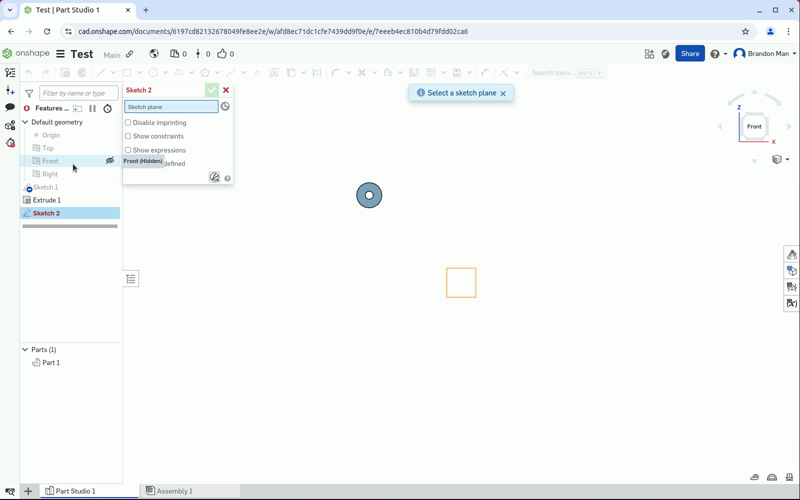
click(73, 163)
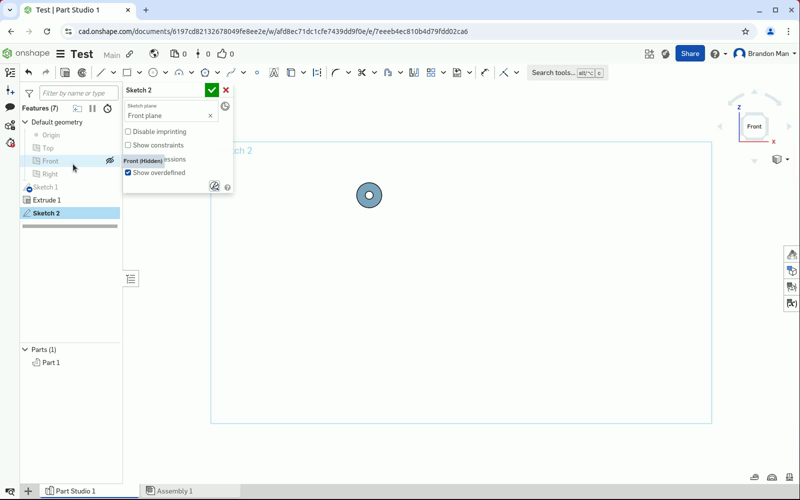
mouse_move(73, 352)
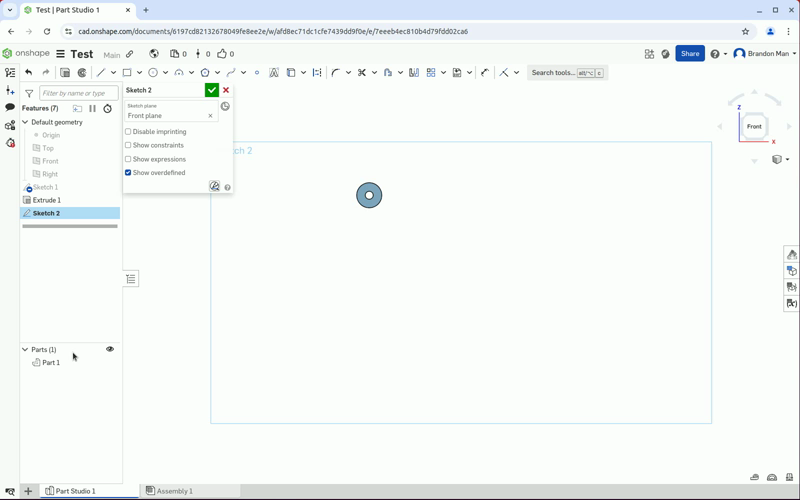
key(y)
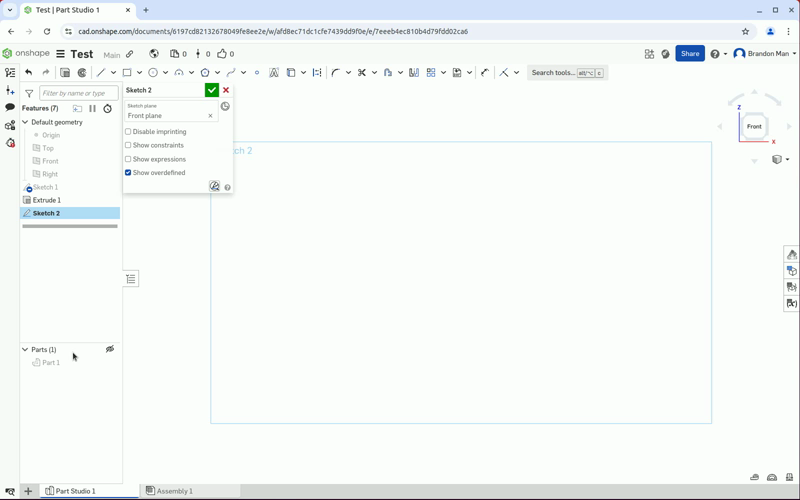
key(a)
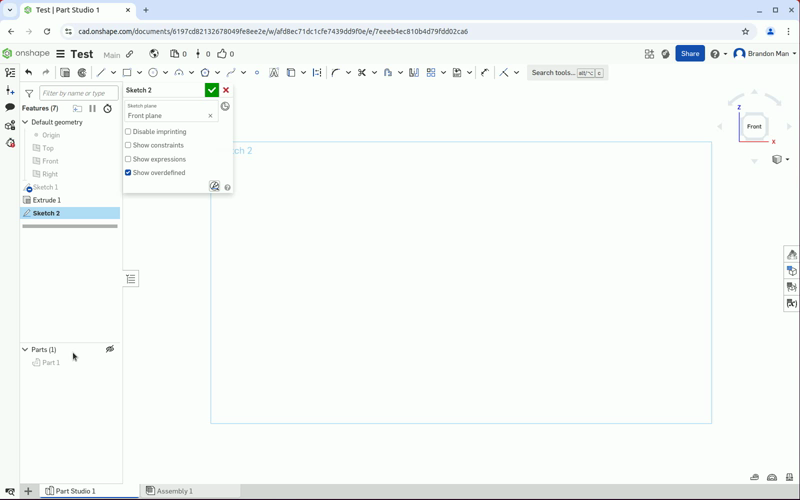
key_down(shift)
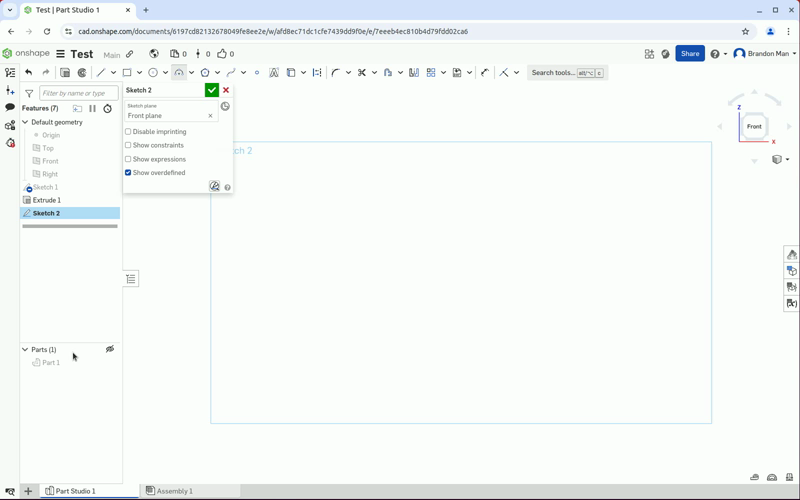
mouse_move(348, 258)
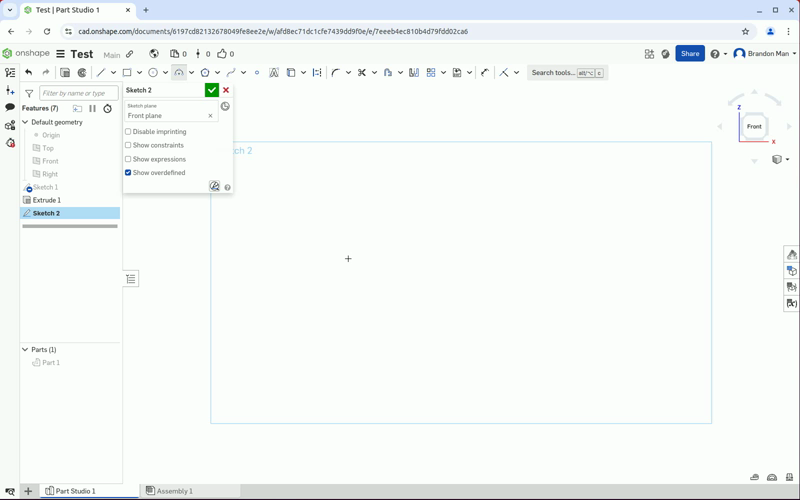
click(348, 258)
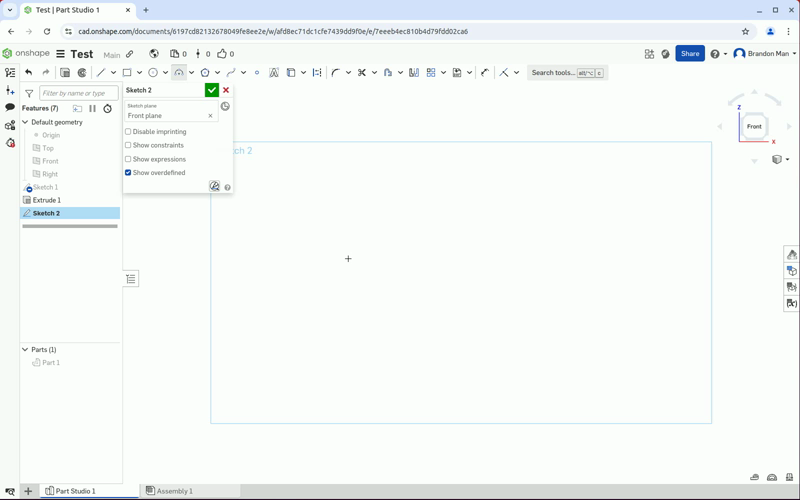
key_up(shift)
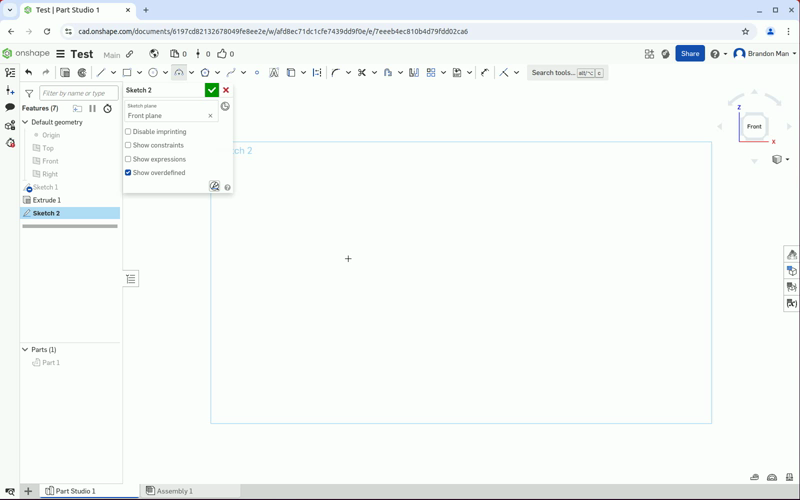
key_down(shift)
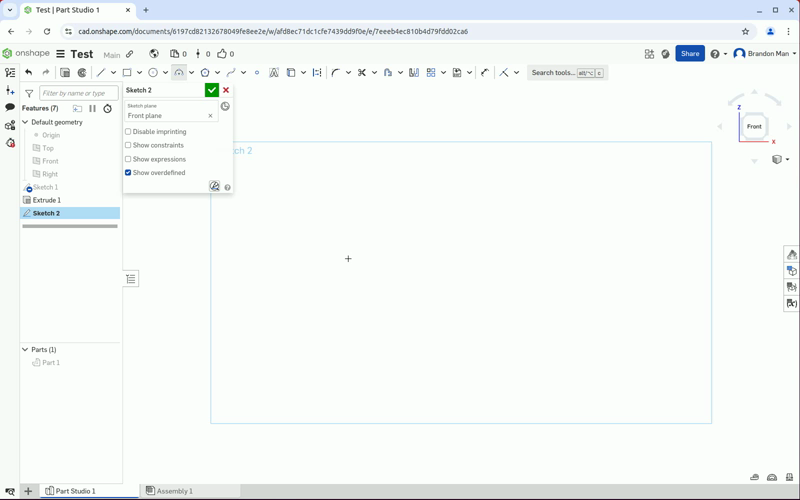
mouse_move(389, 258)
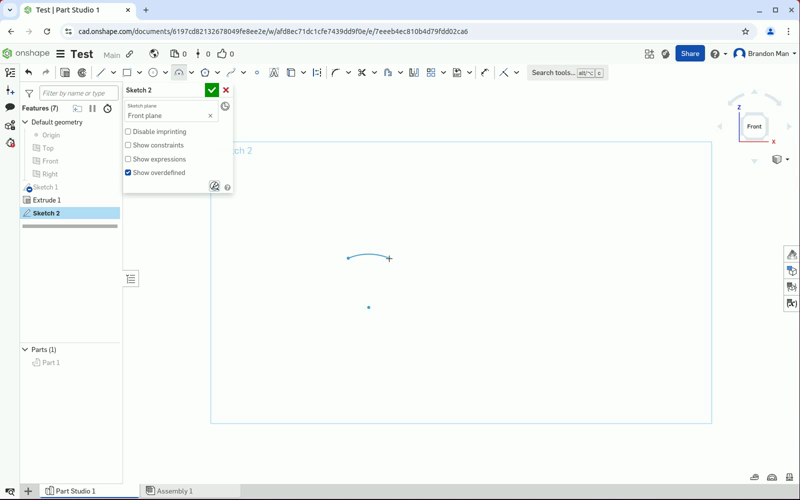
click(389, 258)
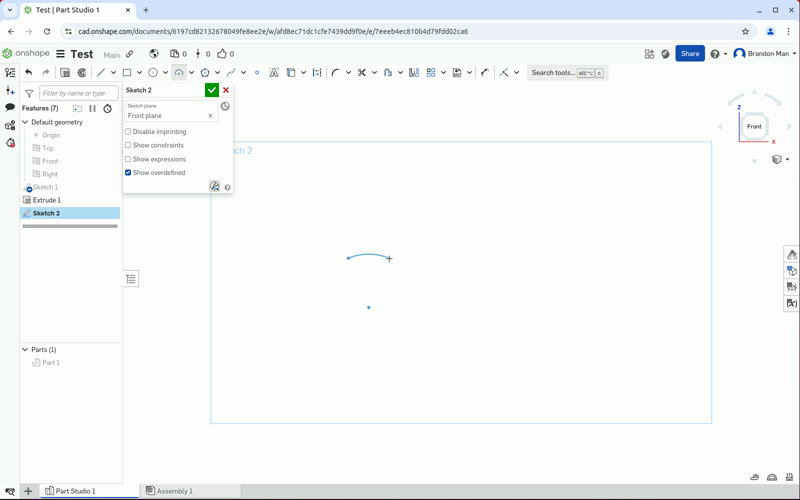
mouse_move(368, 240)
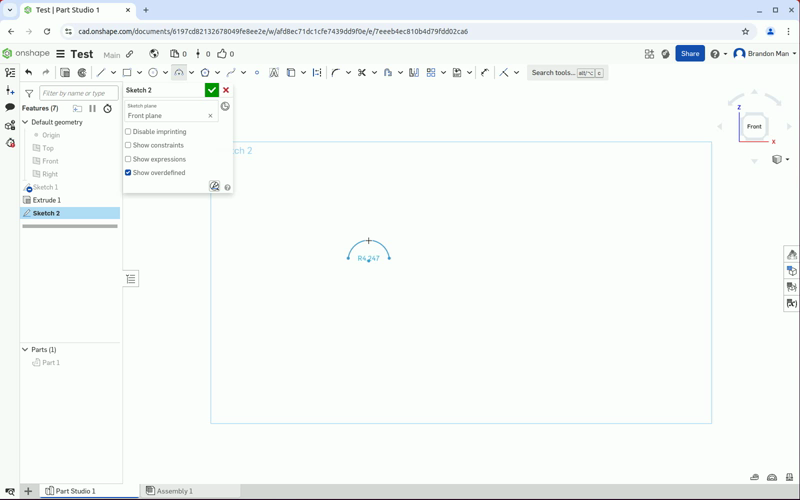
click(368, 240)
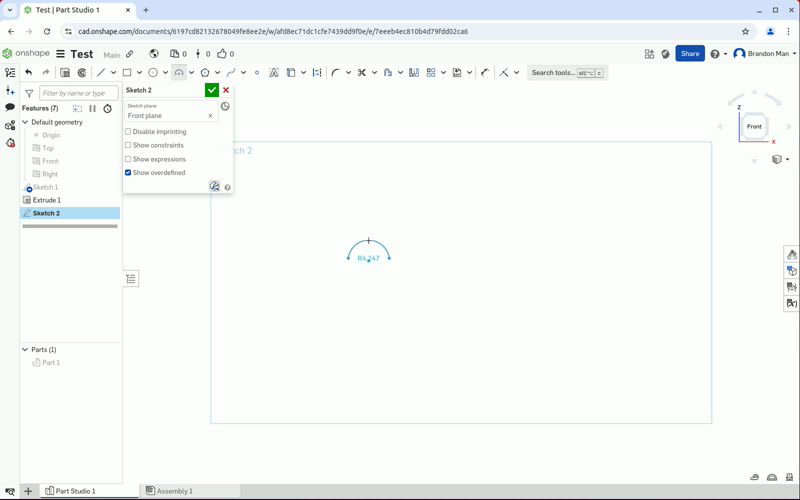
key_up(shift)
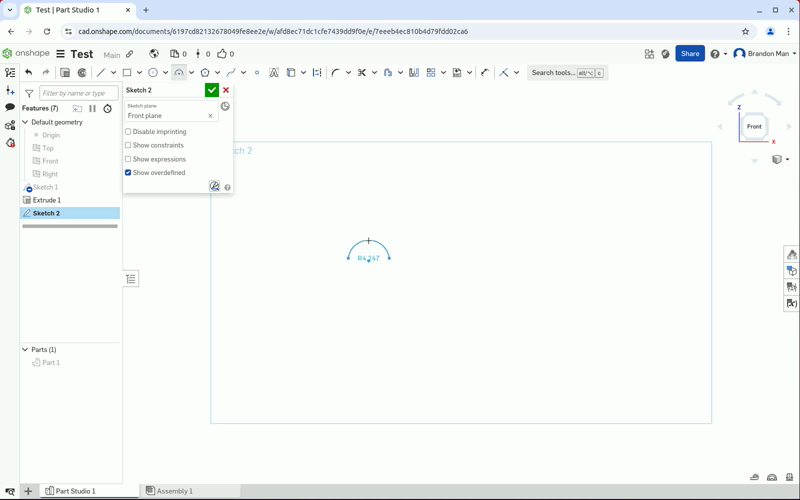
key(esc)
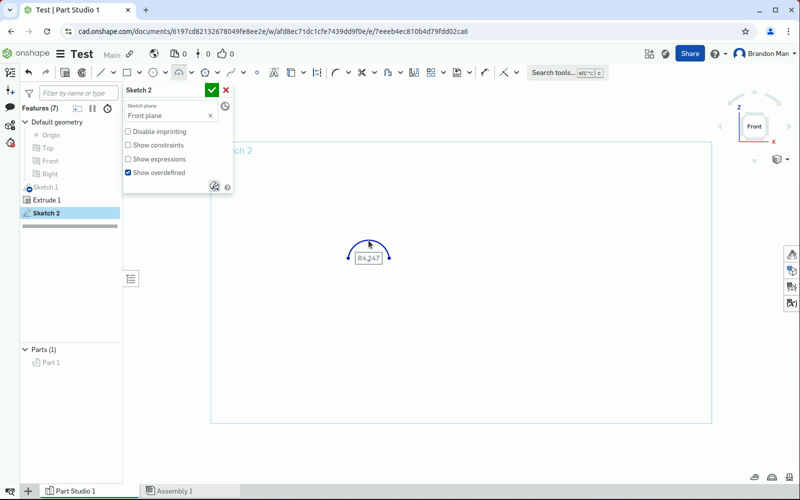
key(l)
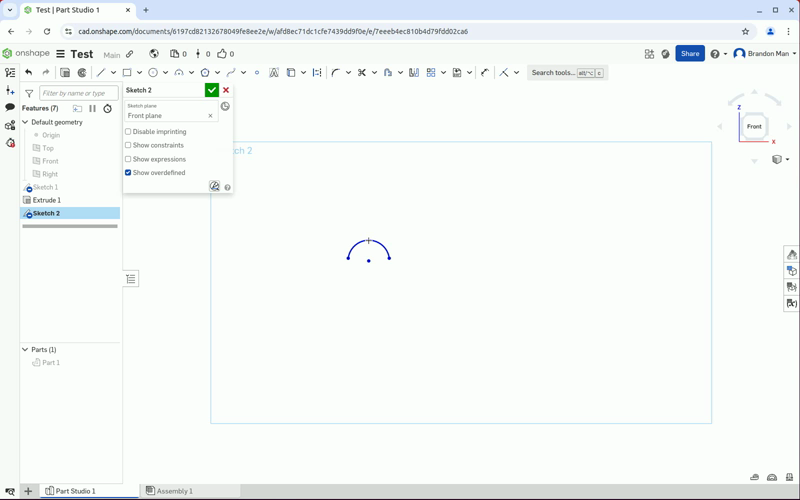
mouse_move(389, 258)
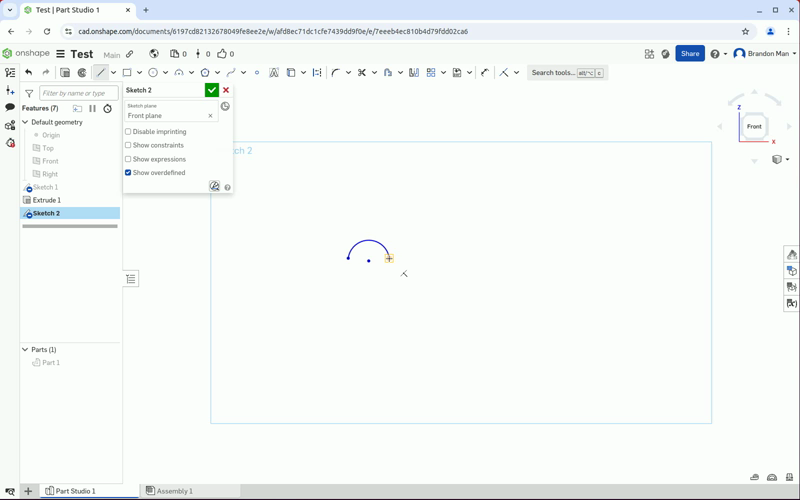
click(389, 258)
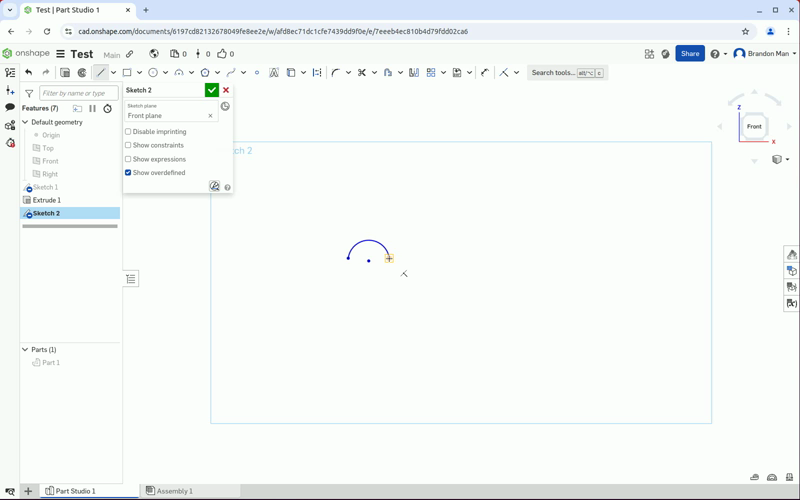
key_down(shift)
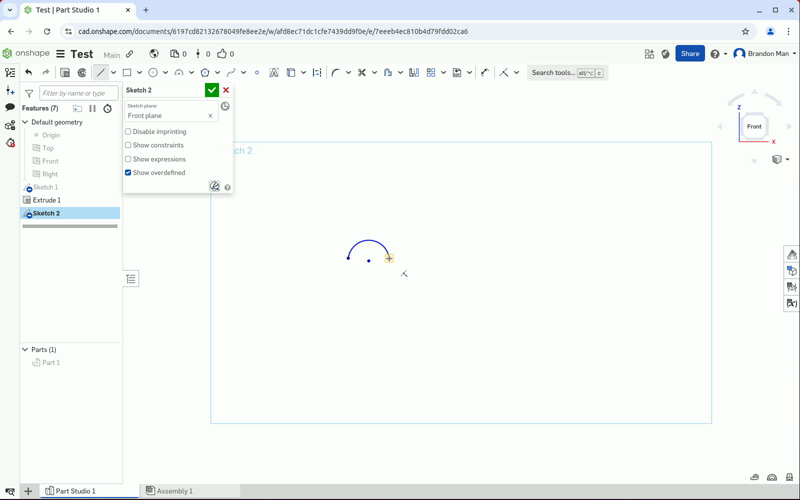
mouse_move(380, 193)
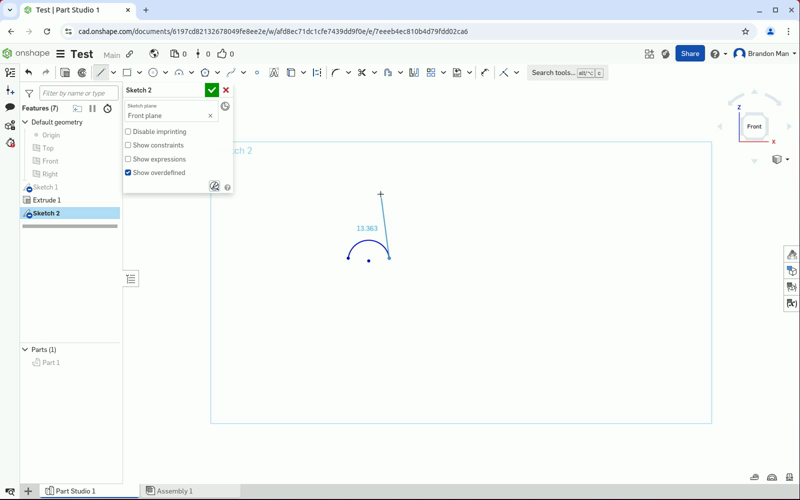
click(380, 193)
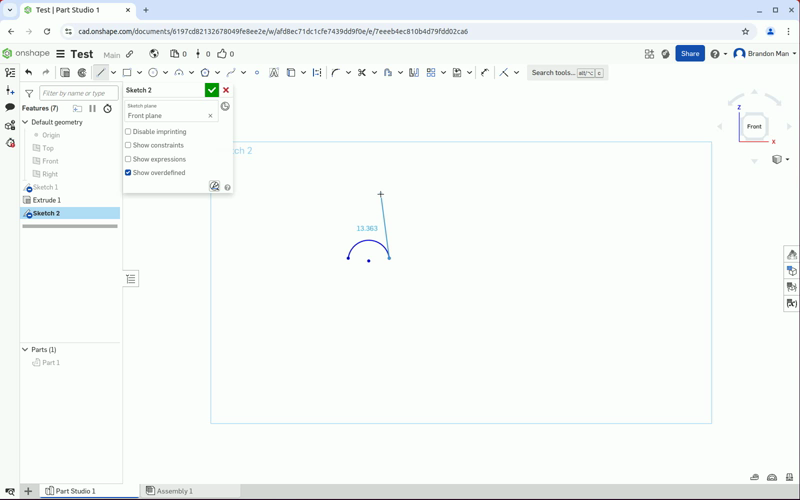
key_up(shift)
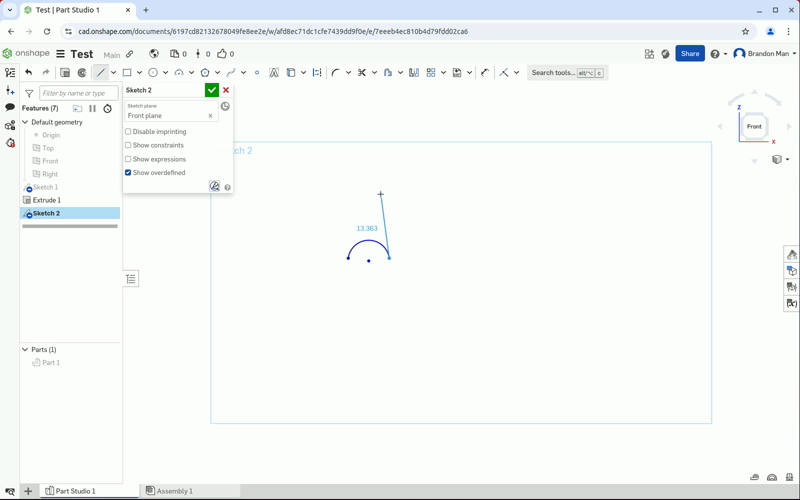
key(esc)
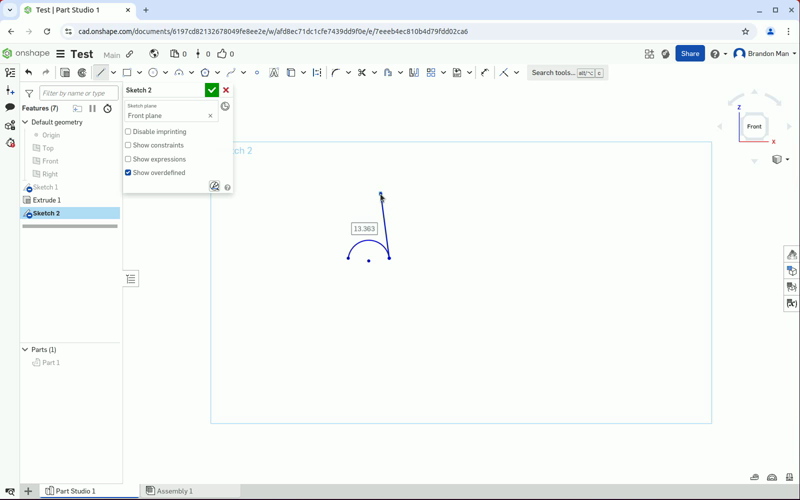
key(a)
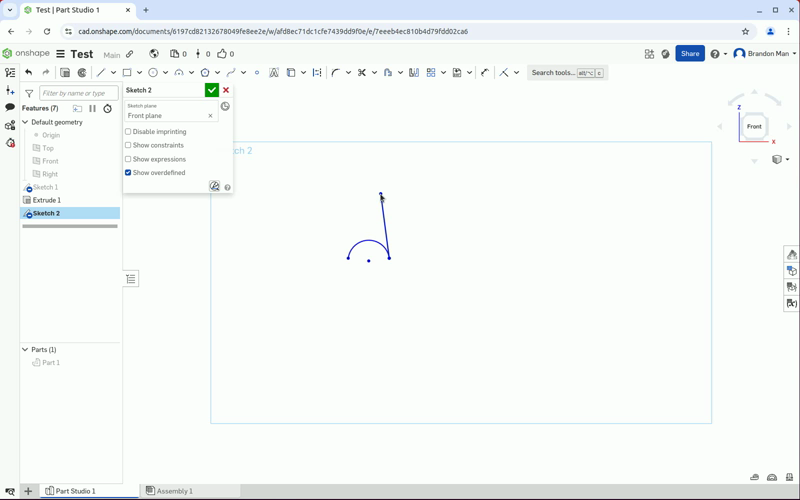
mouse_move(380, 193)
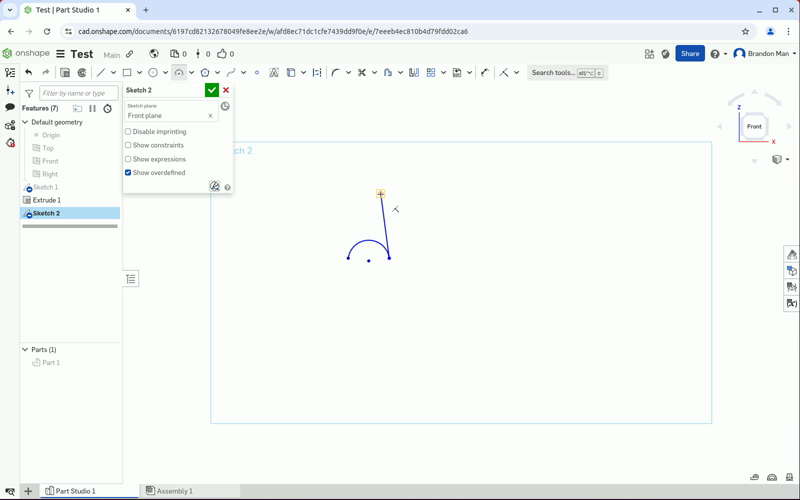
click(380, 193)
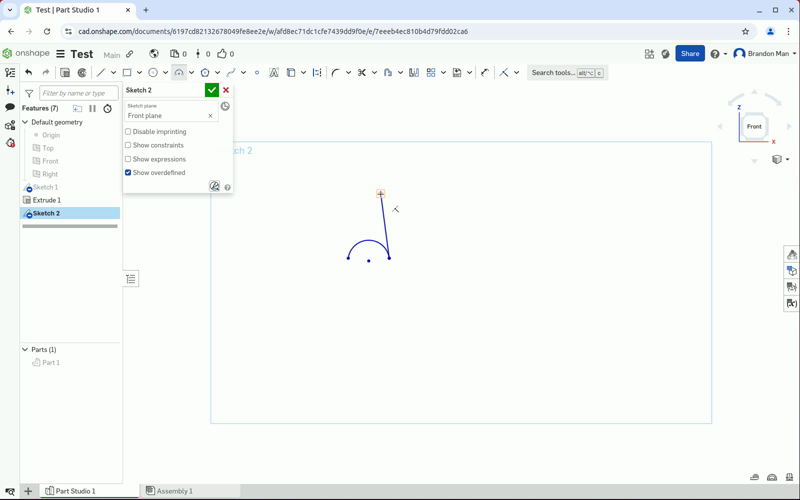
key_down(shift)
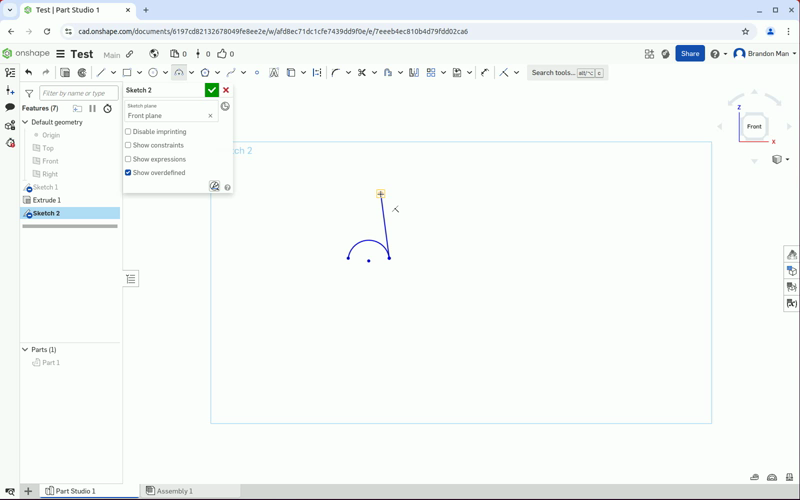
mouse_move(356, 193)
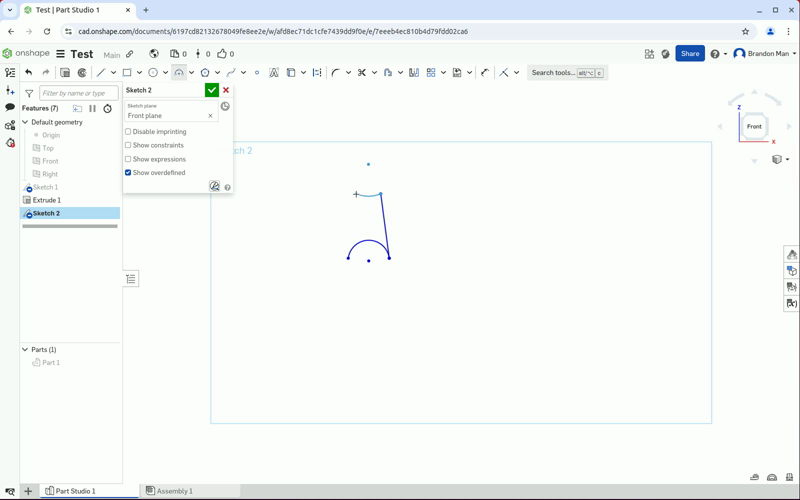
click(356, 193)
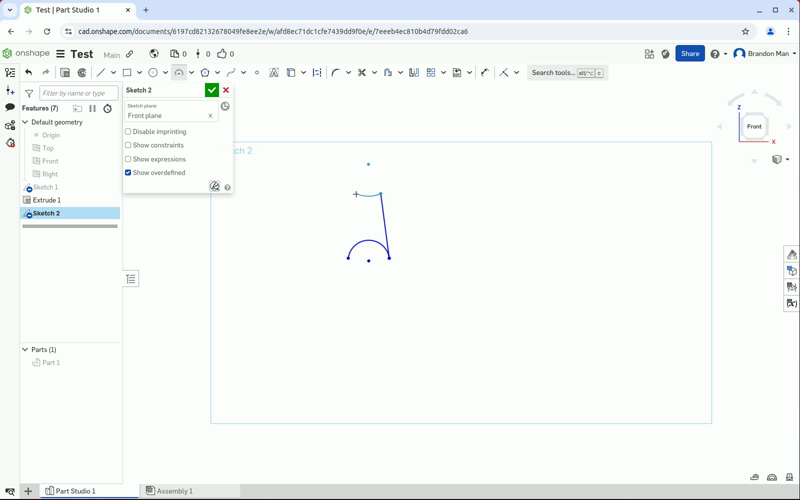
mouse_move(368, 207)
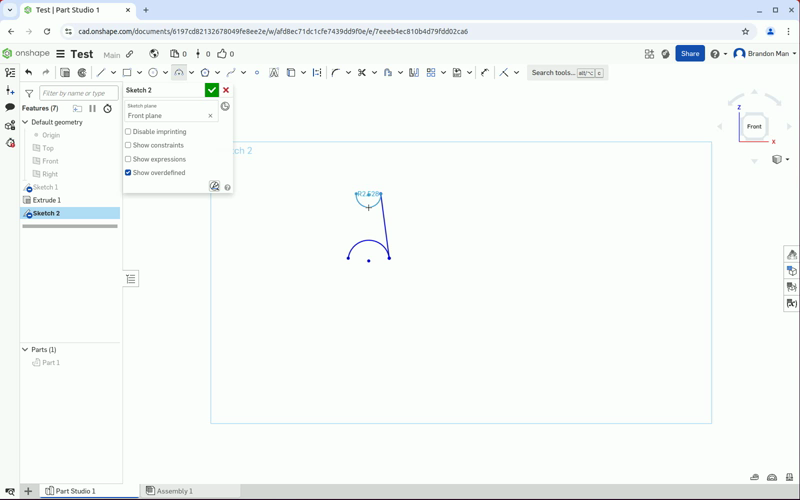
click(368, 207)
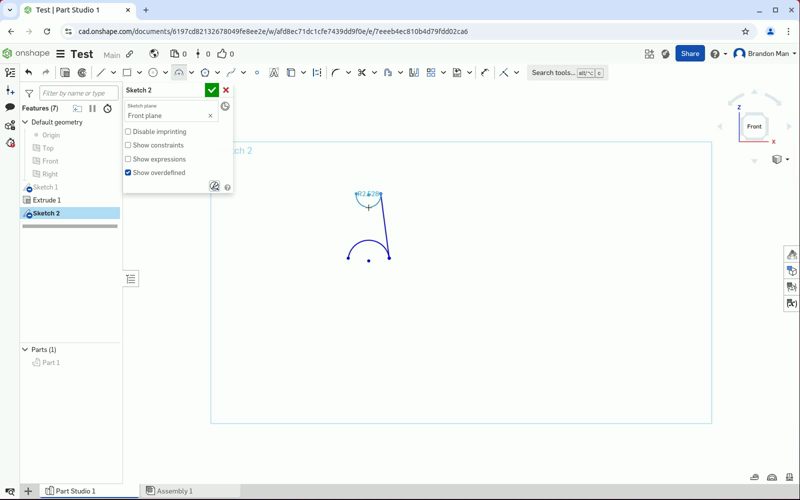
key_up(shift)
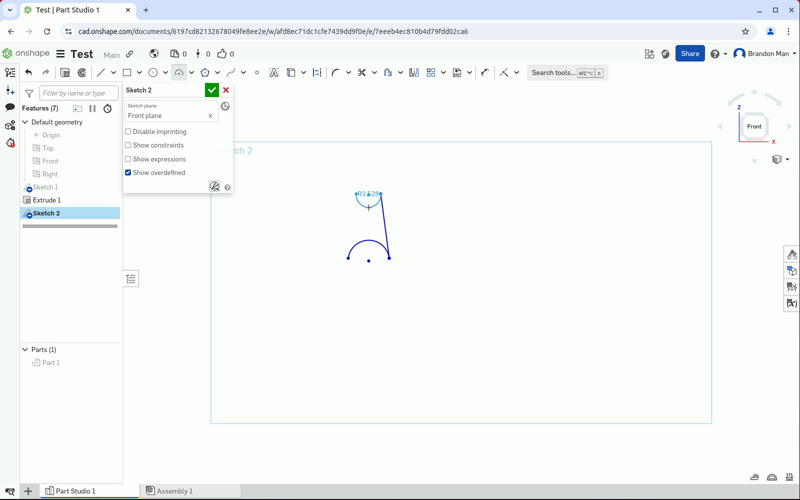
key(esc)
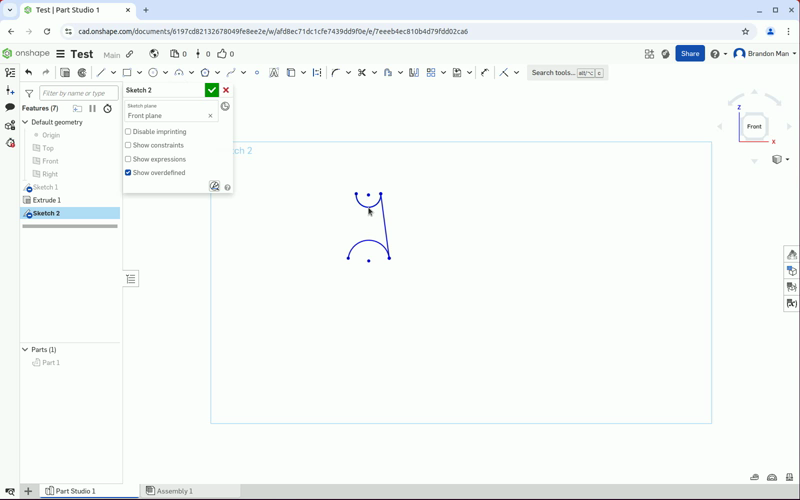
key(l)
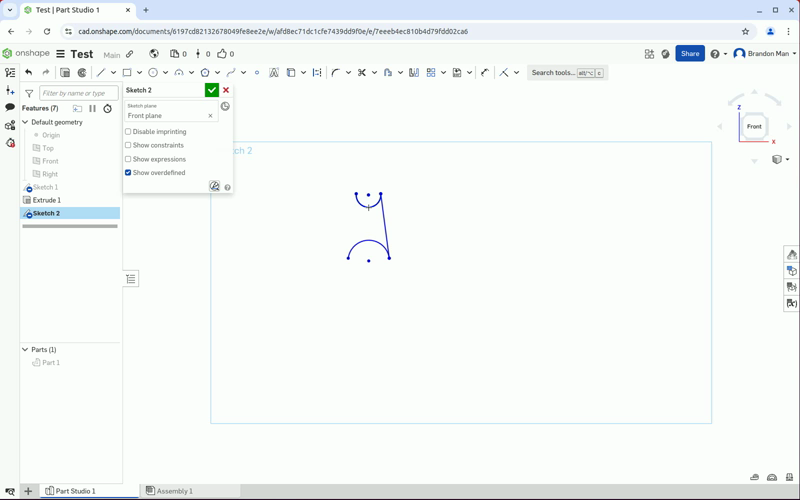
mouse_move(356, 193)
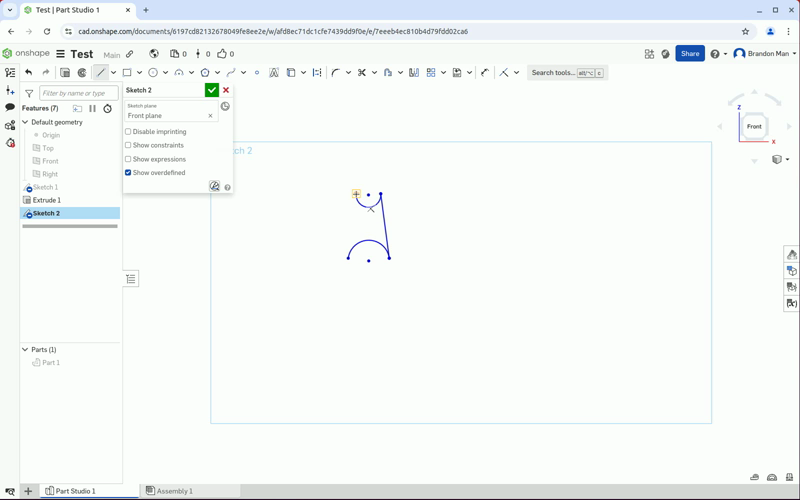
click(356, 193)
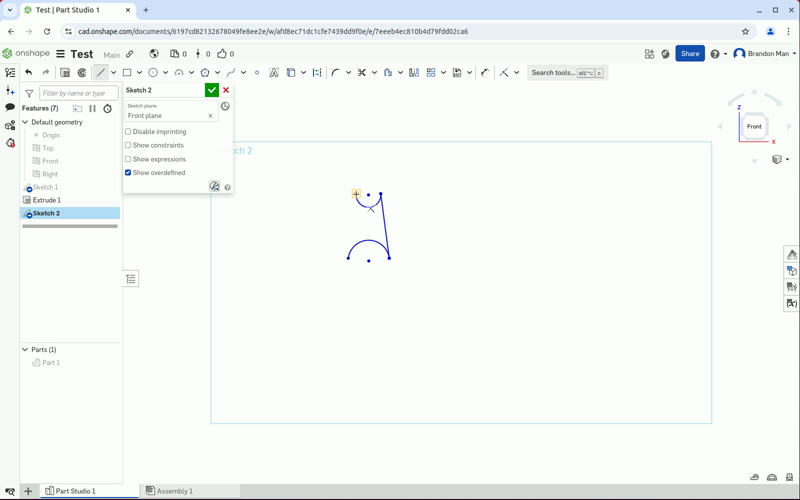
key_down(shift)
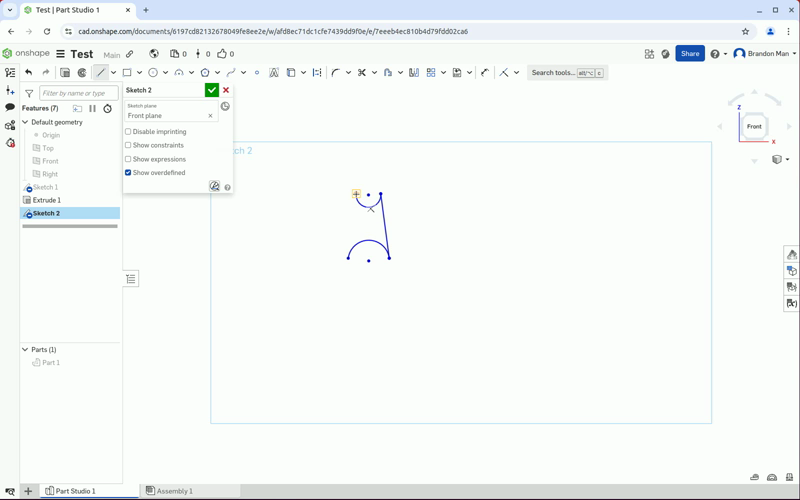
mouse_move(348, 258)
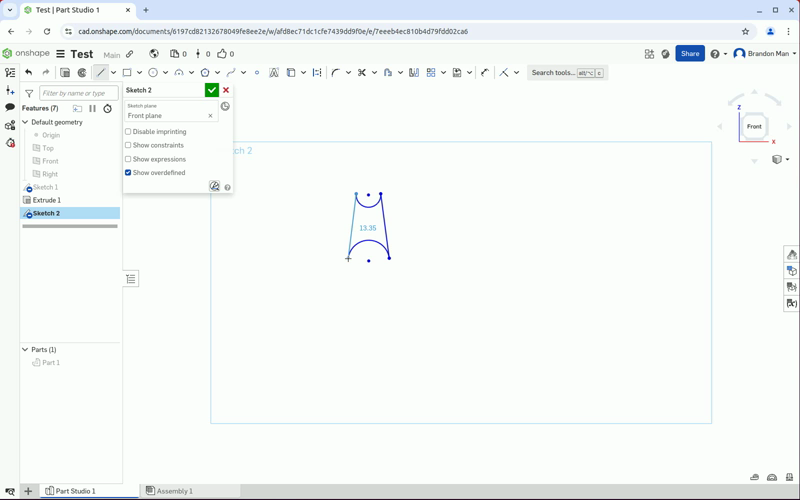
key_up(shift)
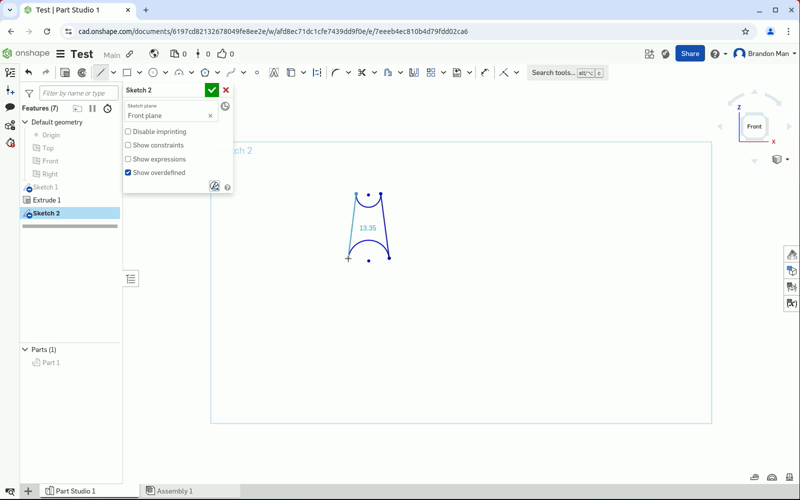
click(348, 258)
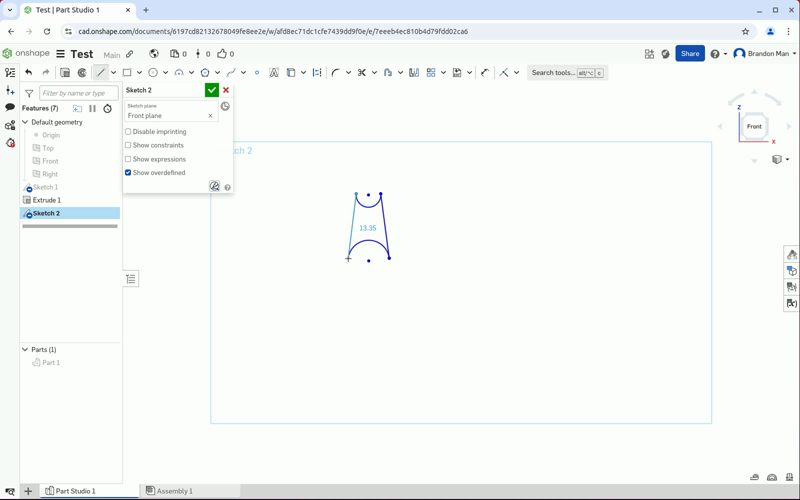
key(esc)
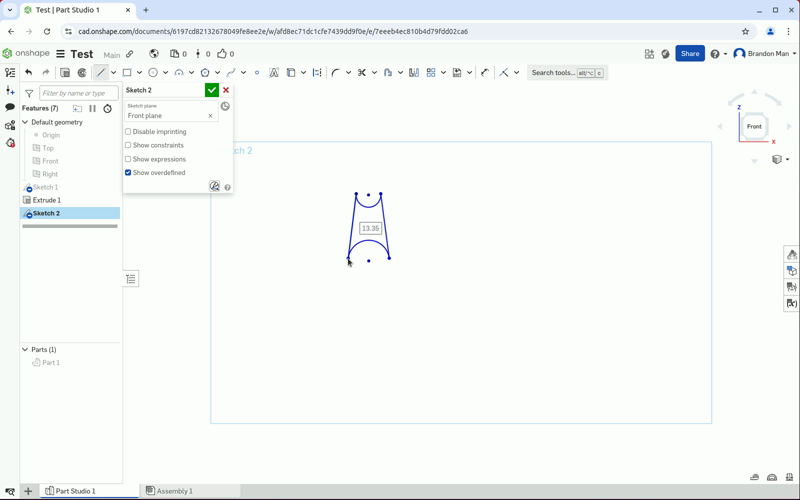
key(c)
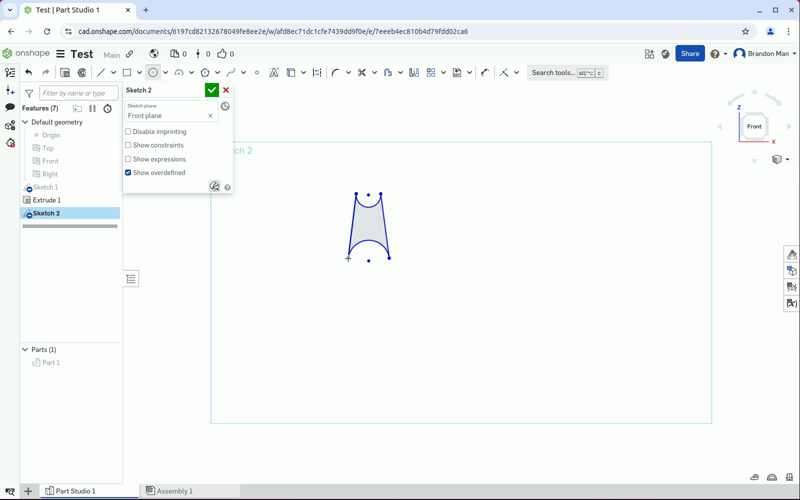
key_down(shift)
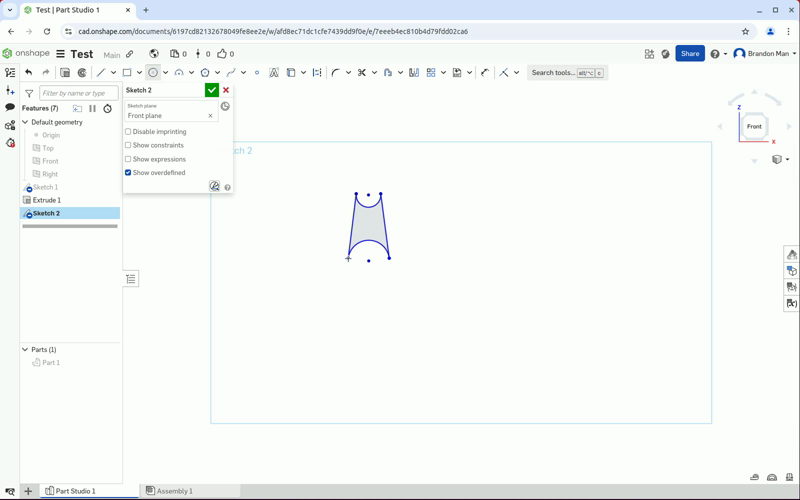
mouse_move(364, 213)
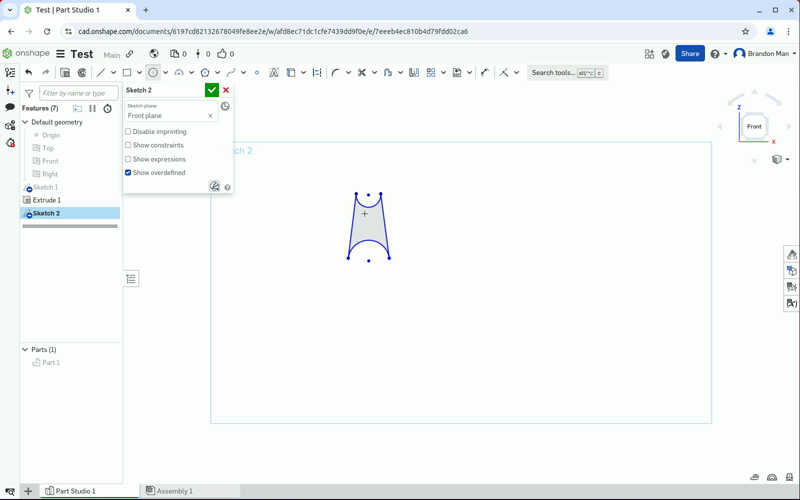
click(364, 213)
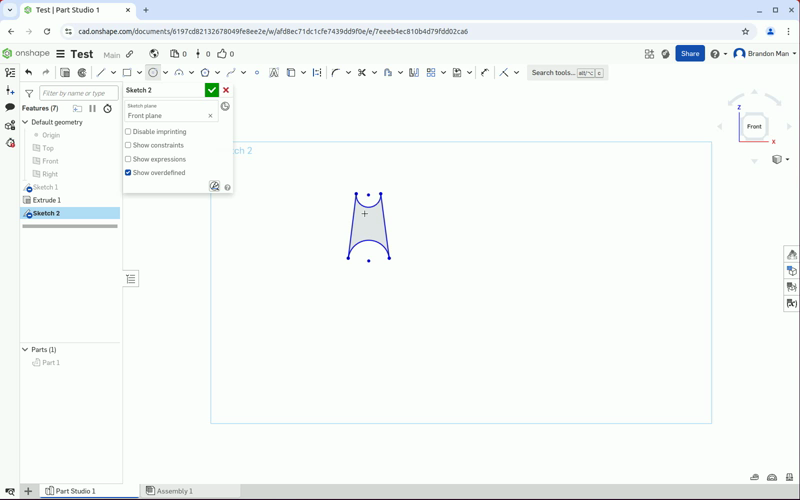
key_up(shift)
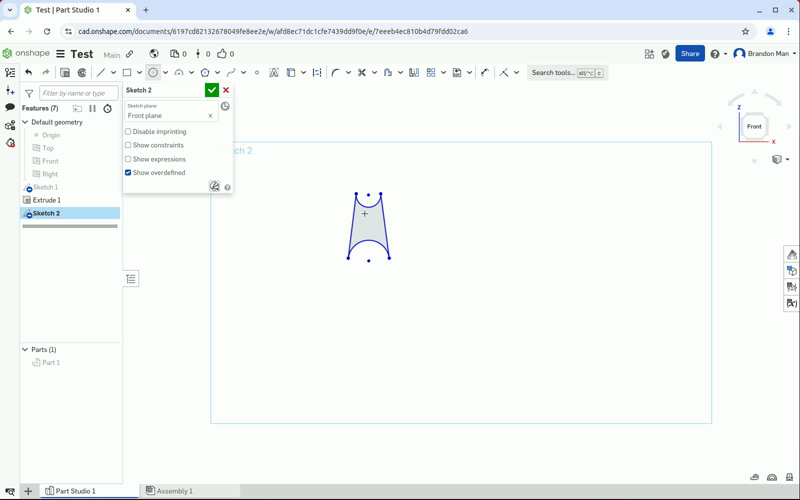
mouse_move(368, 213)
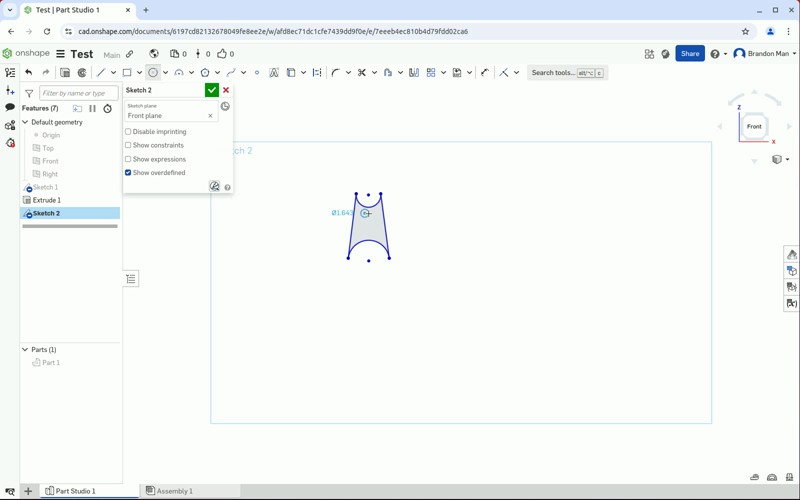
click(368, 213)
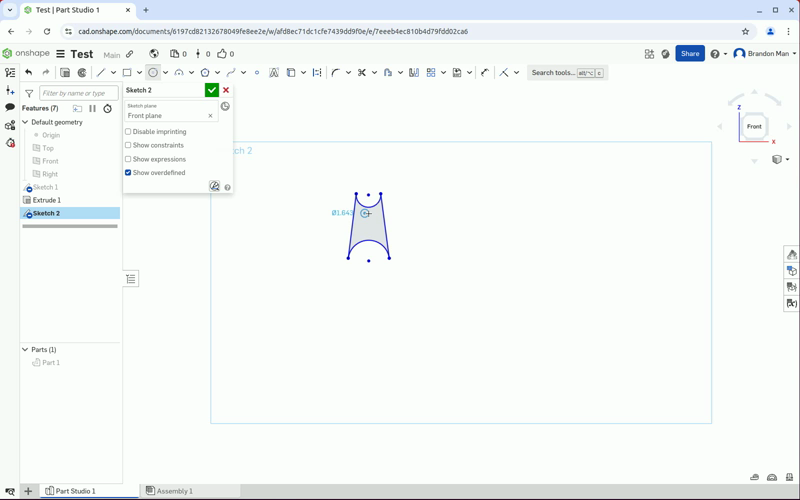
key(esc)
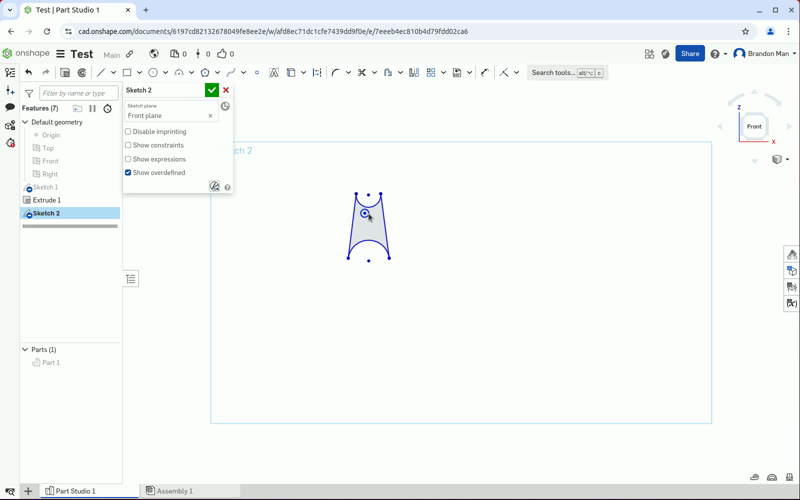
mouse_move(358, 204)
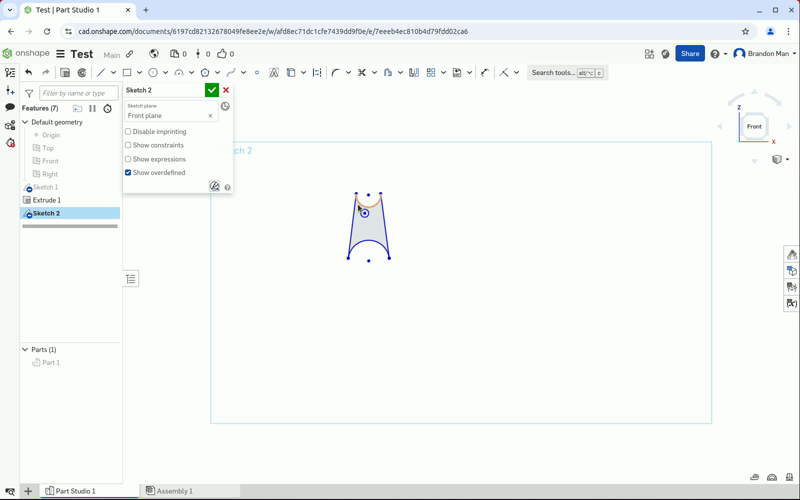
scroll(6)
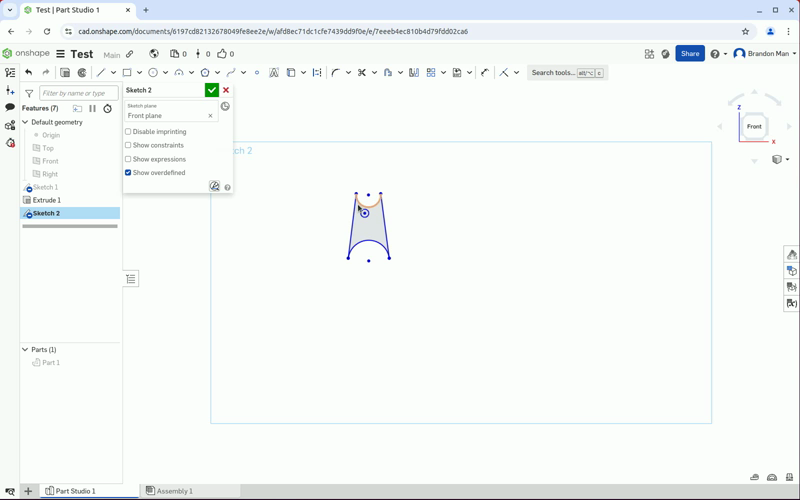
scroll(6)
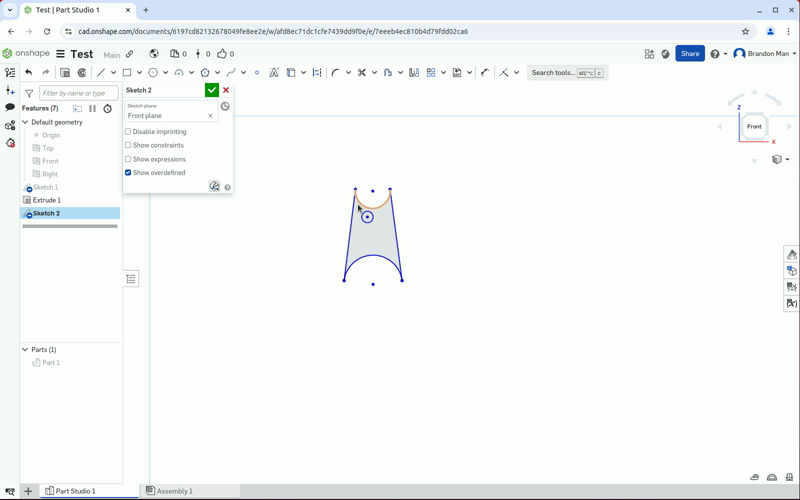
scroll(6)
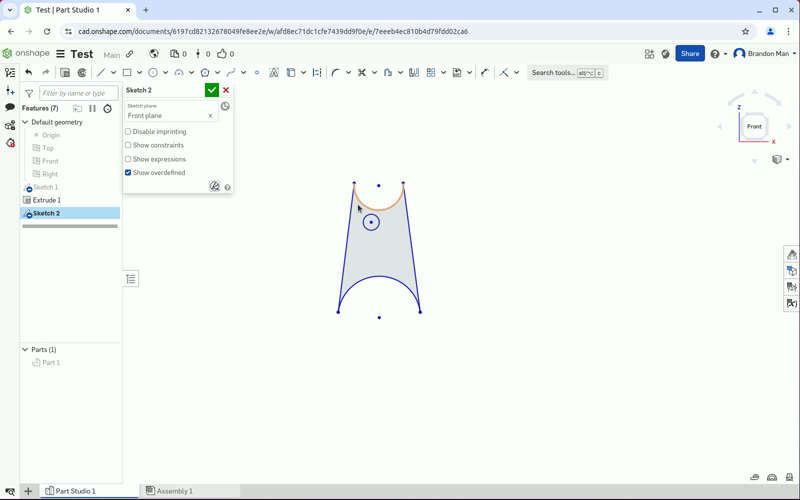
scroll(6)
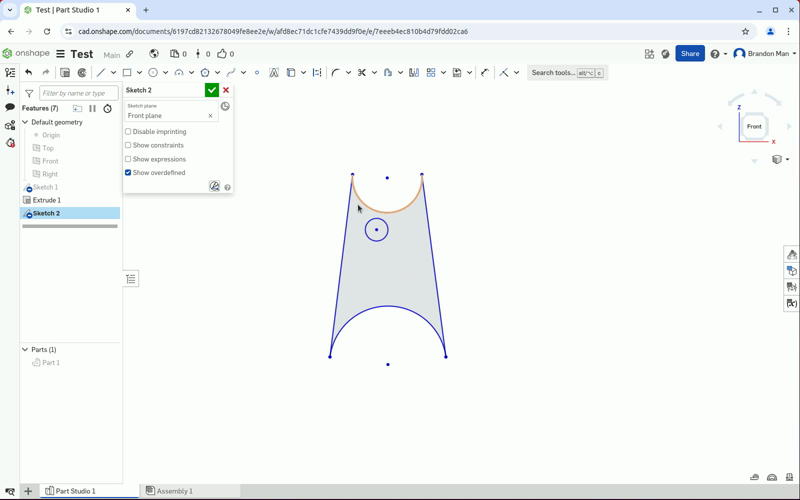
scroll(6)
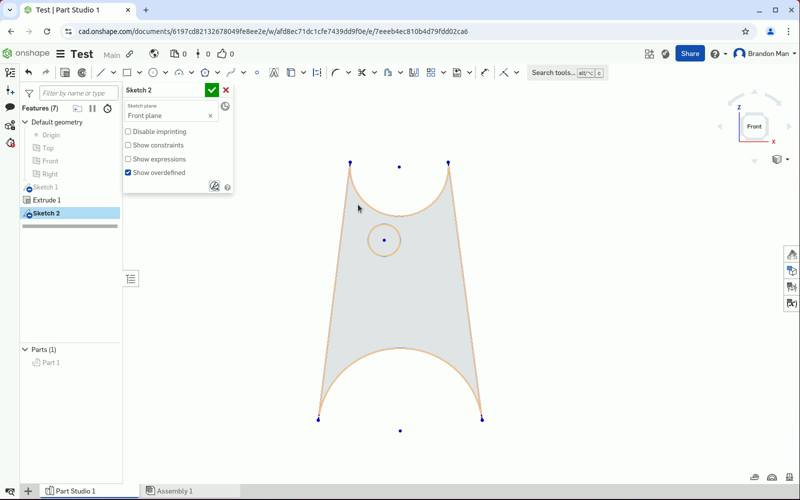
scroll(6)
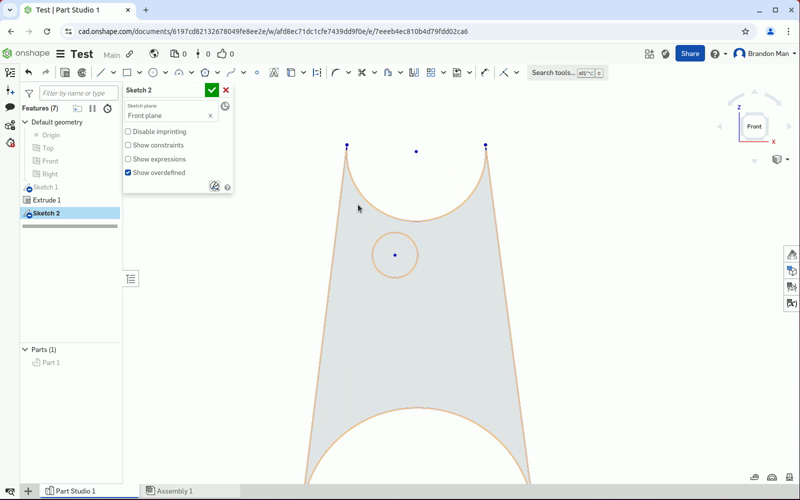
scroll(6)
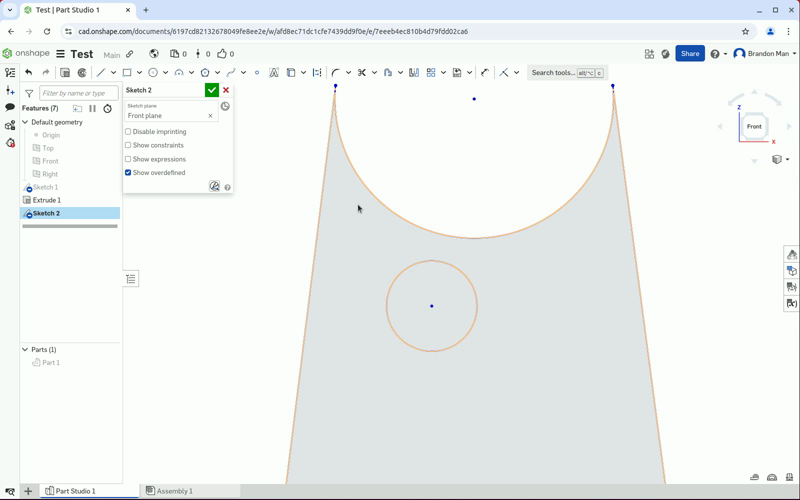
click(358, 204)
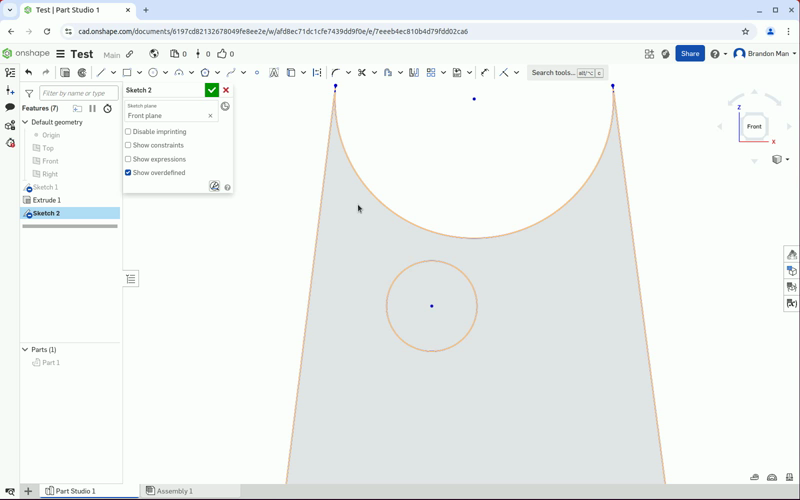
scroll(-6)
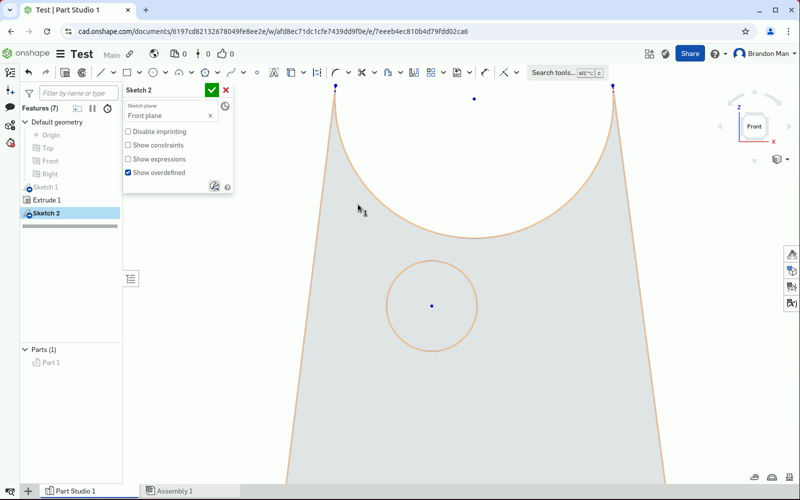
scroll(-6)
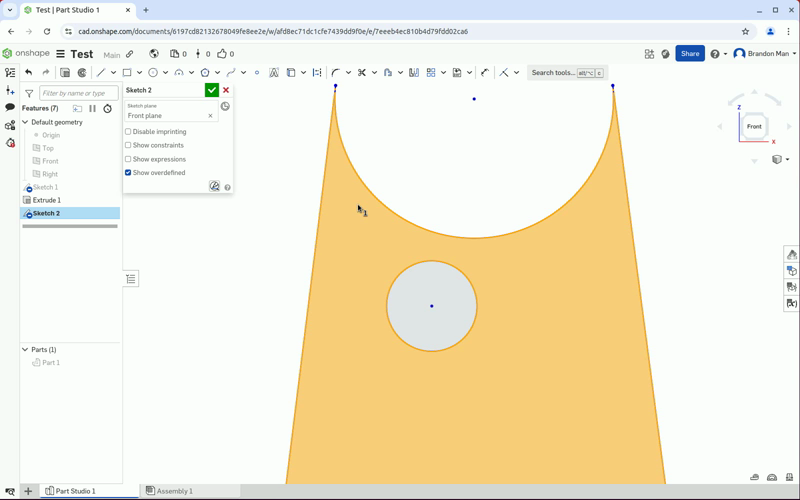
scroll(-6)
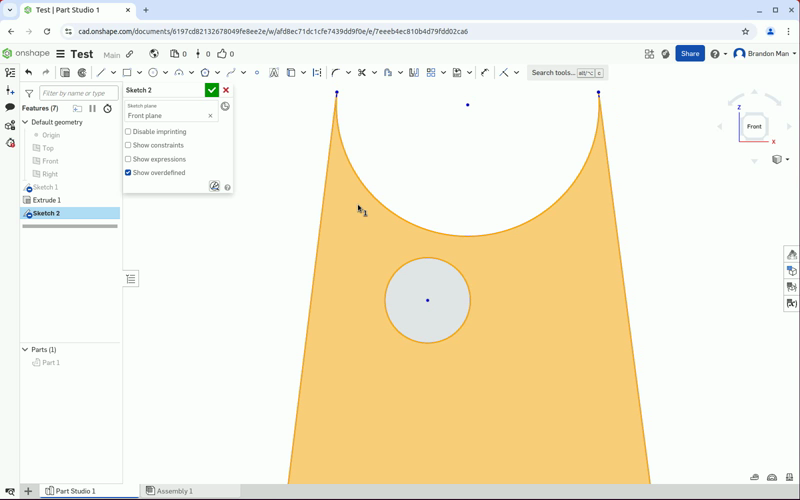
scroll(-6)
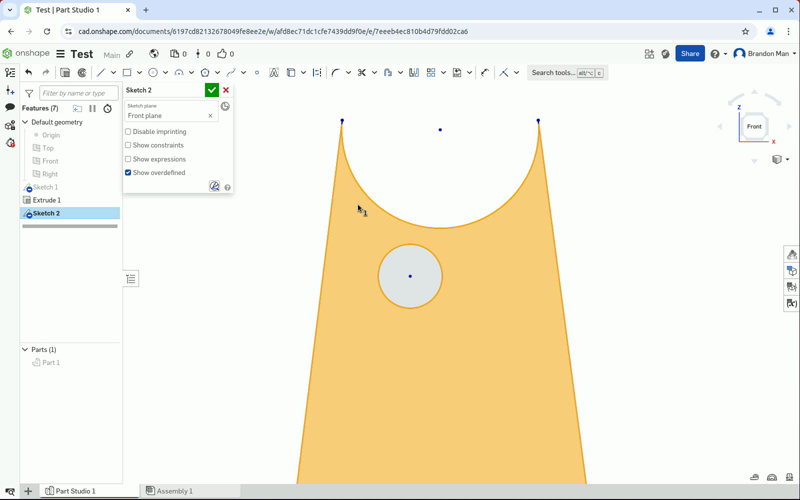
scroll(-6)
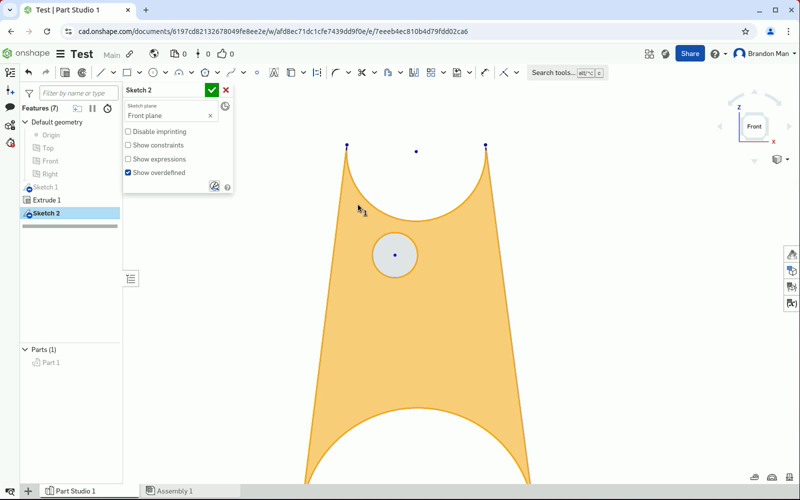
scroll(-6)
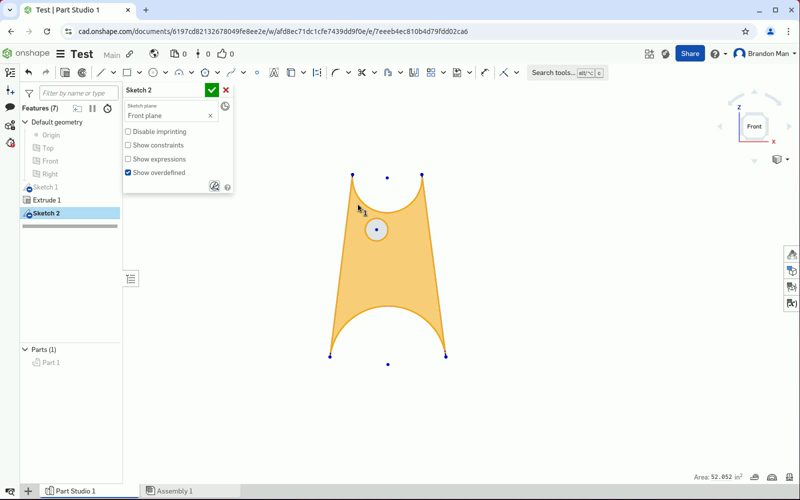
scroll(-6)
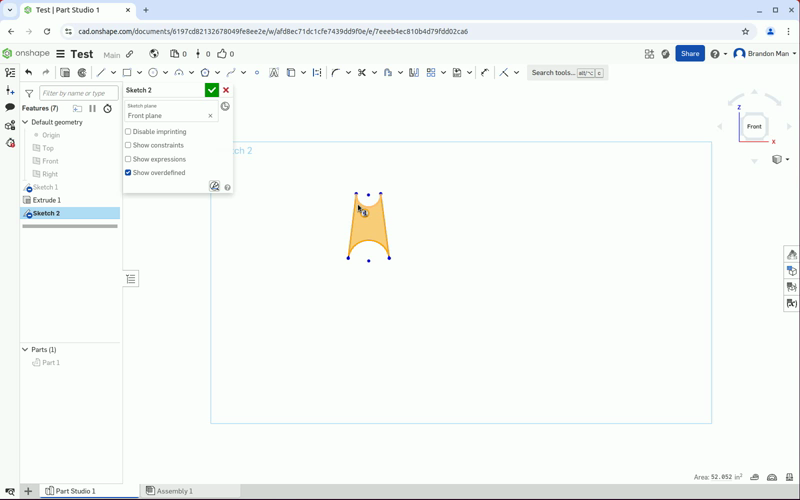
mouse_move(73, 352)
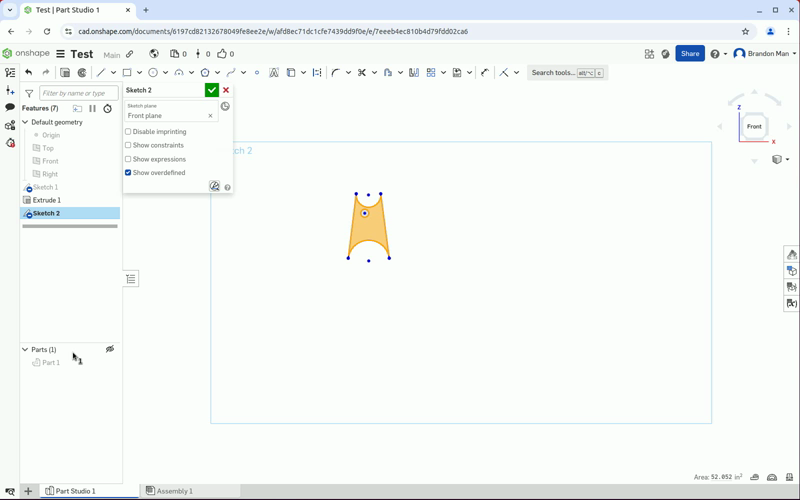
key(shift+y)
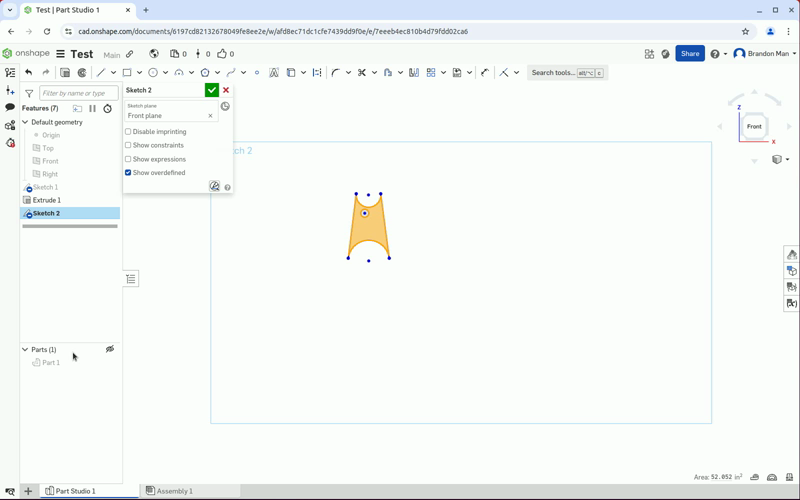
key(shift+e)
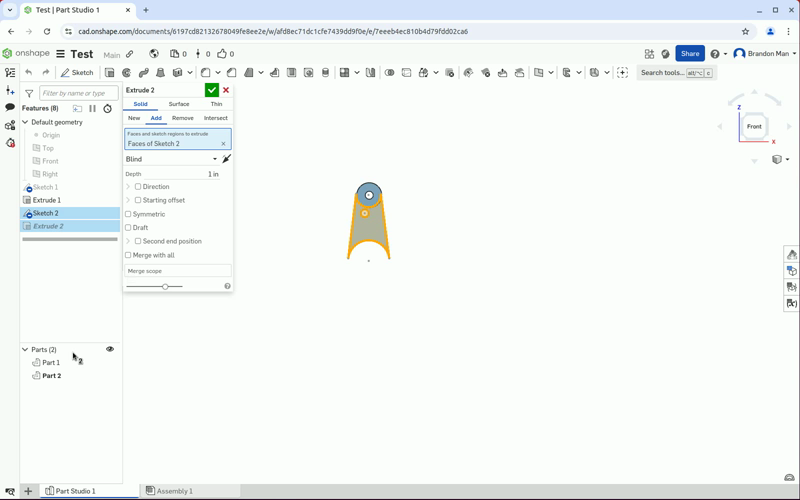
mouse_move(143, 106)
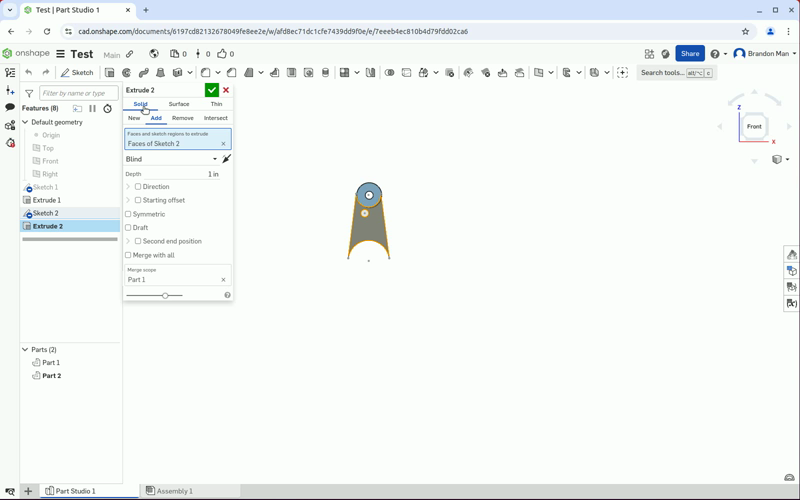
click(143, 106)
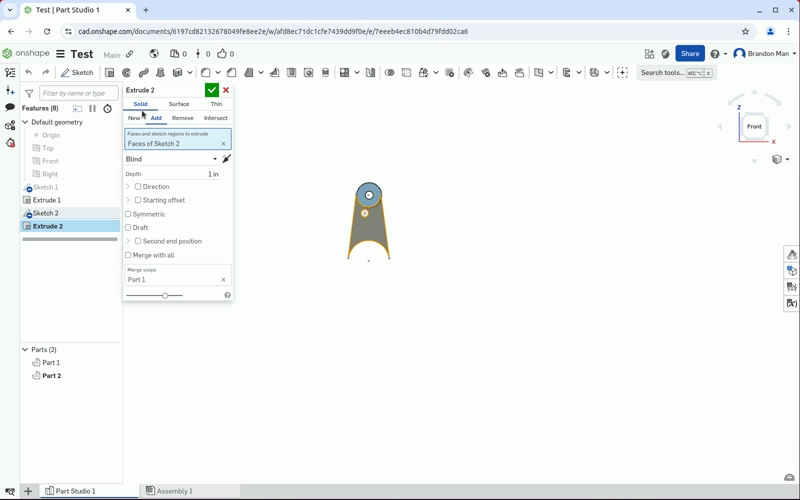
mouse_move(137, 120)
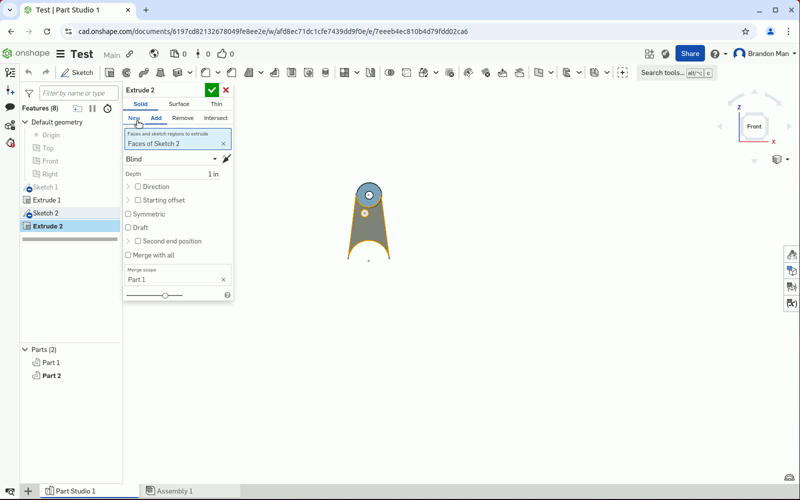
click(137, 120)
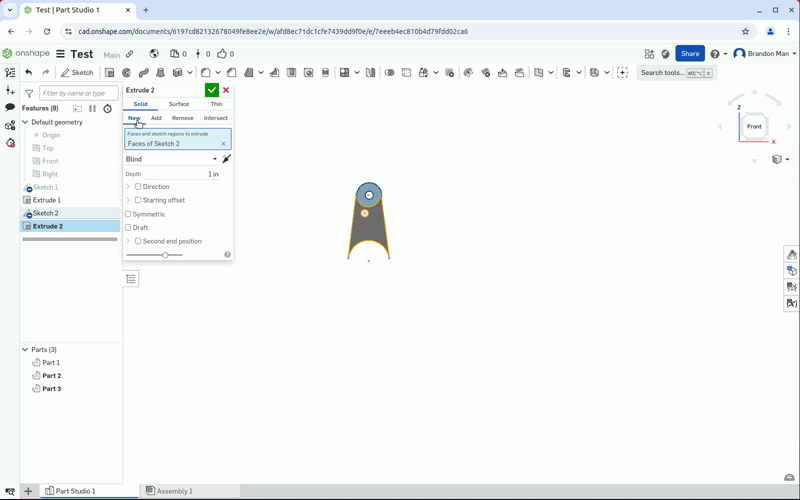
key(tab, 4)
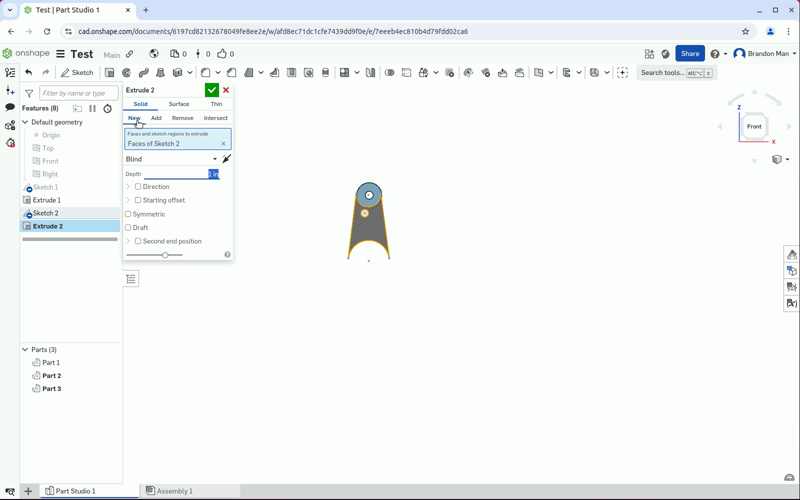
text(6.74)
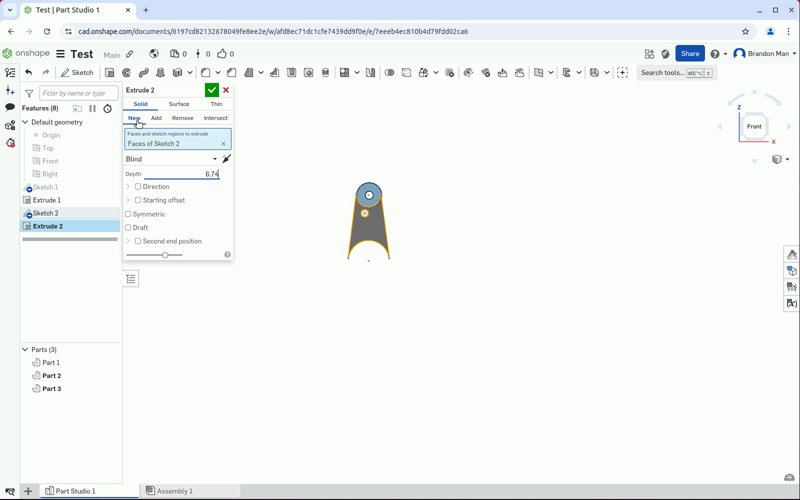
key(enter)
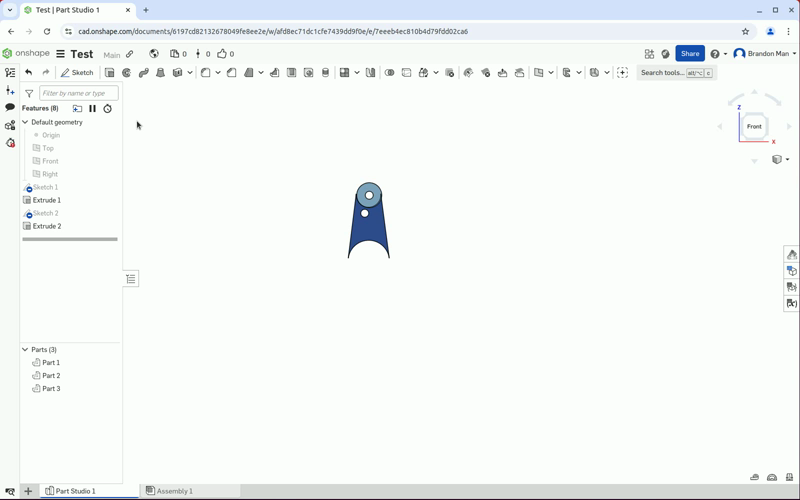
key(shift+h)
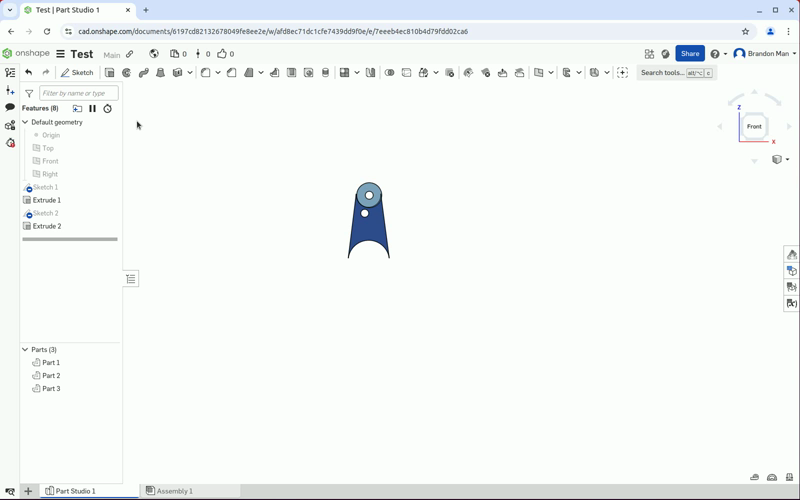
key(shift+h)
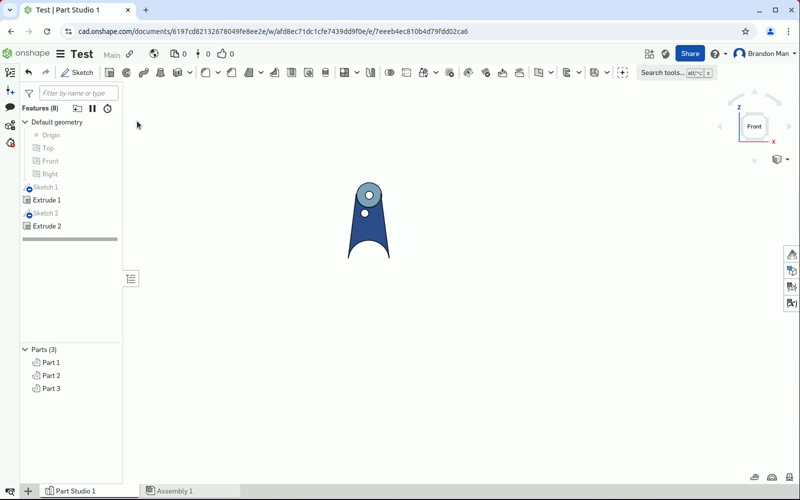
mouse_move(73, 189)
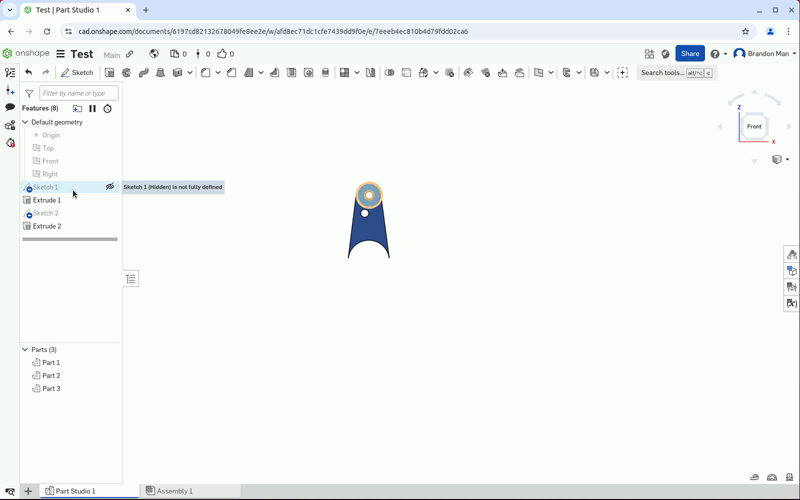
click(73, 189)
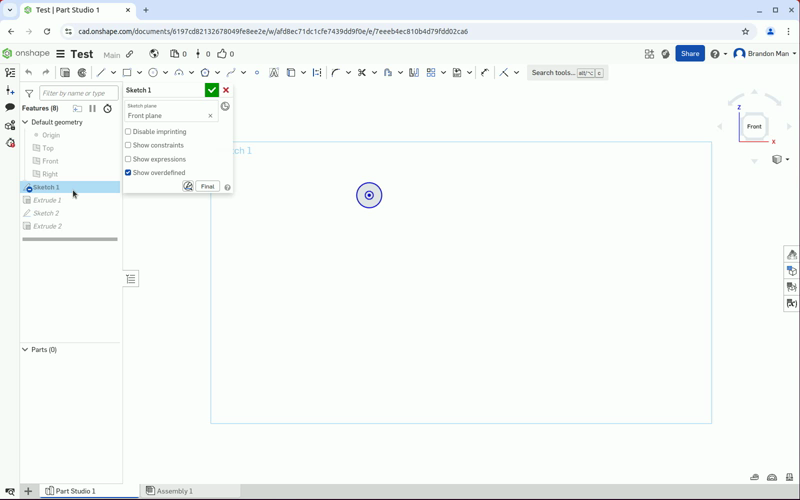
mouse_move(229, 92)
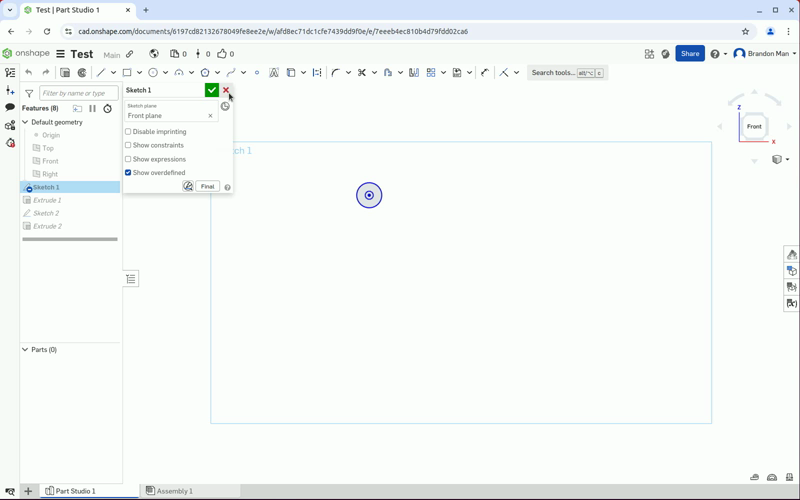
click(229, 92)
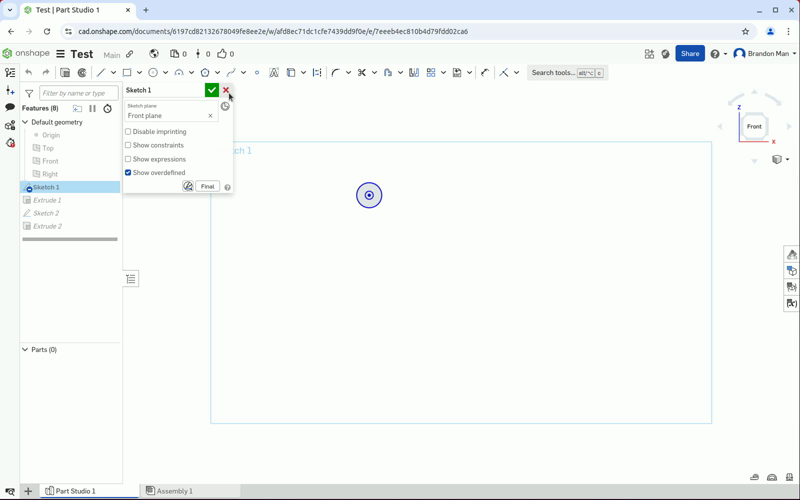
key(shift+s)
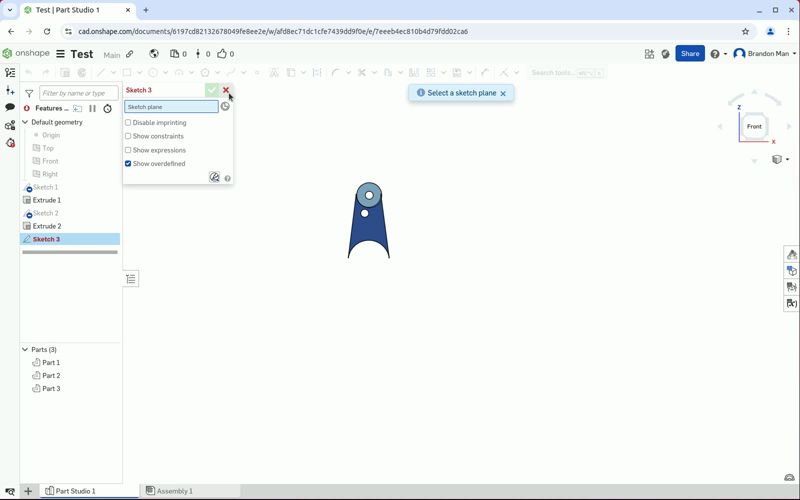
mouse_move(73, 163)
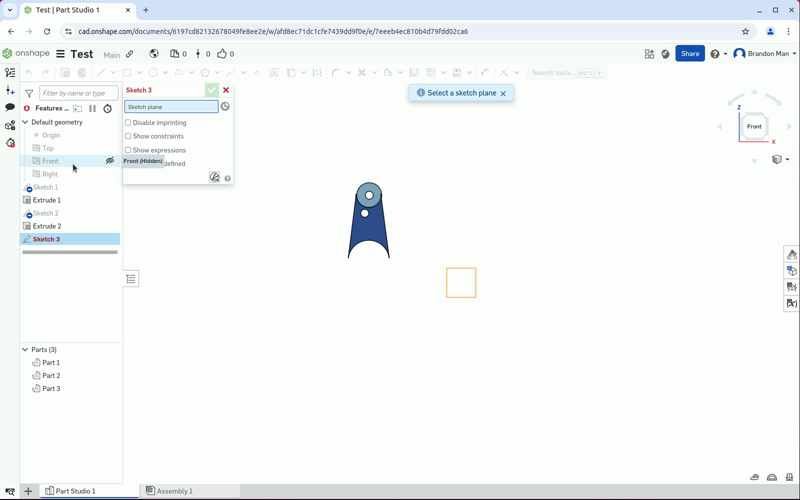
click(73, 163)
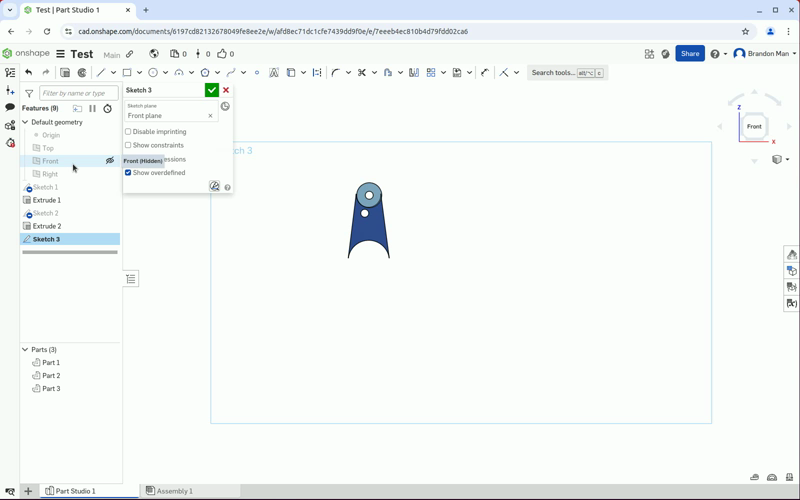
mouse_move(73, 352)
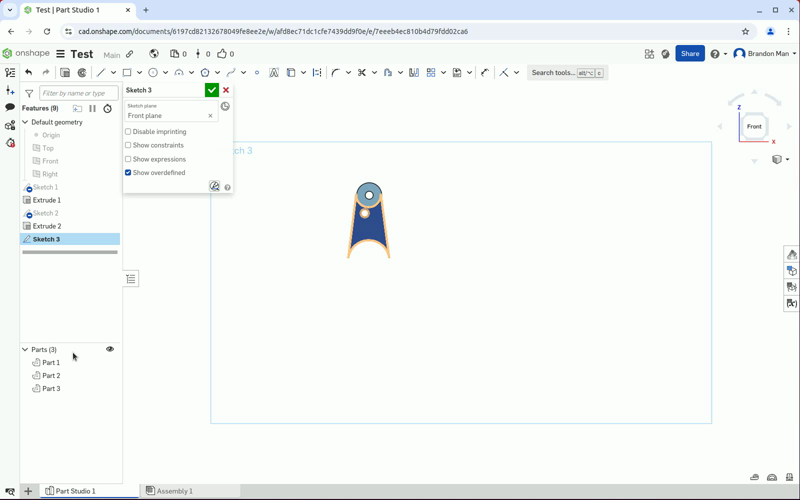
key(y)
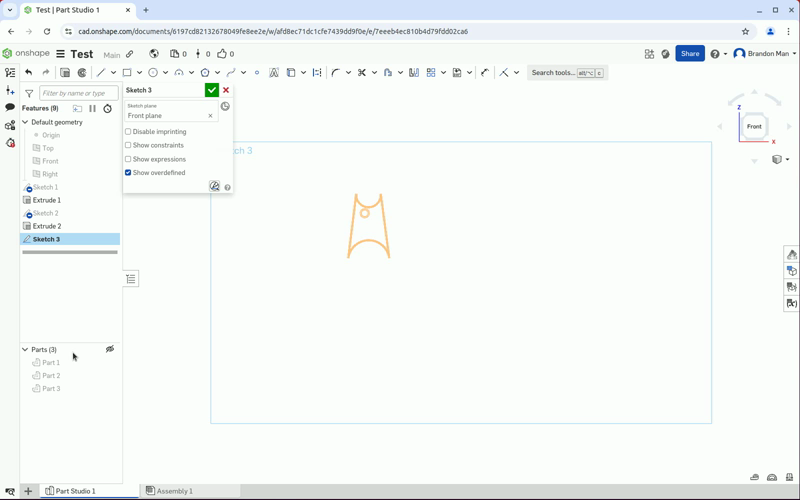
key(c)
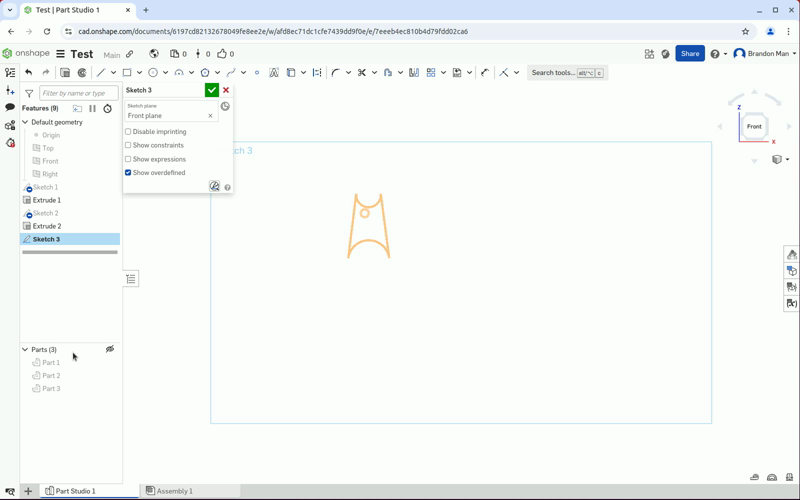
key_down(shift)
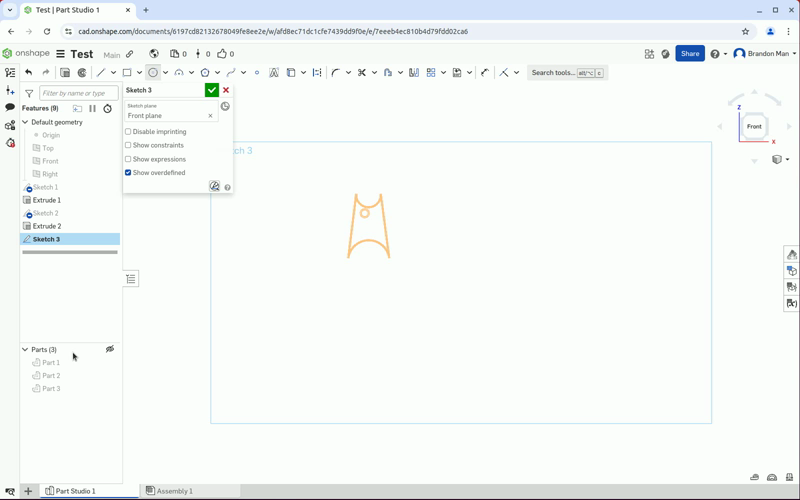
mouse_move(369, 260)
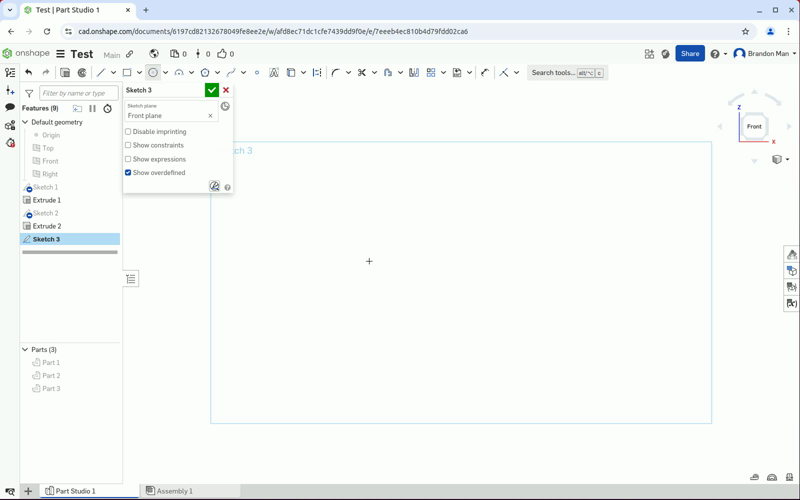
click(369, 260)
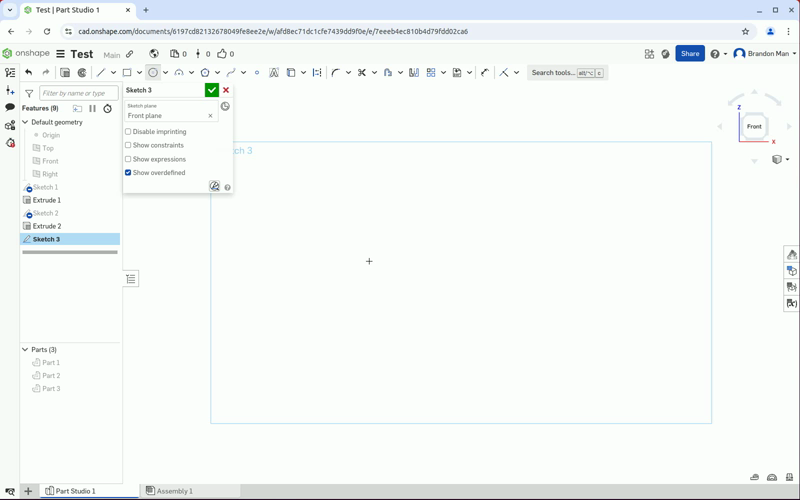
key_up(shift)
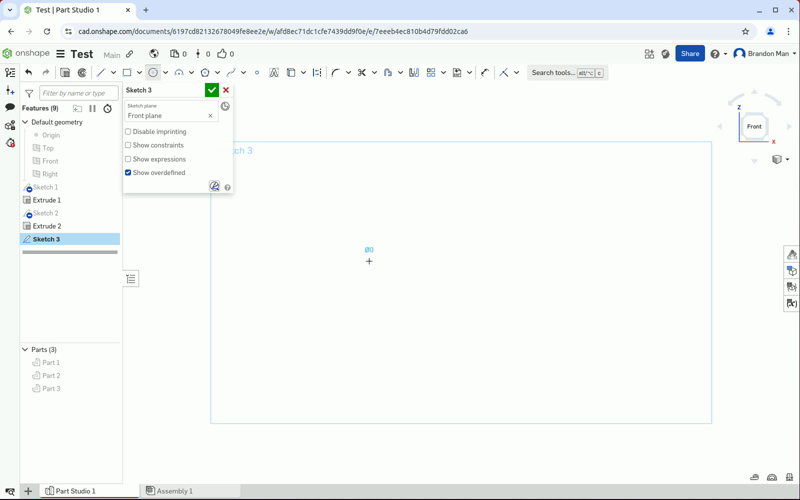
mouse_move(390, 260)
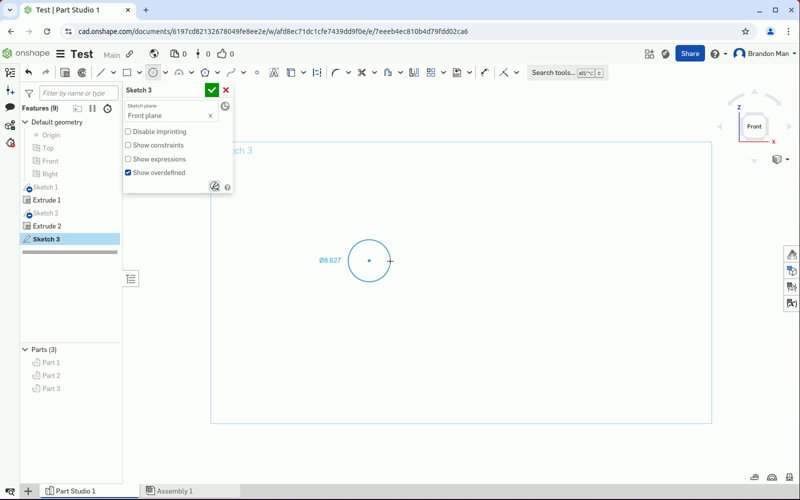
click(390, 260)
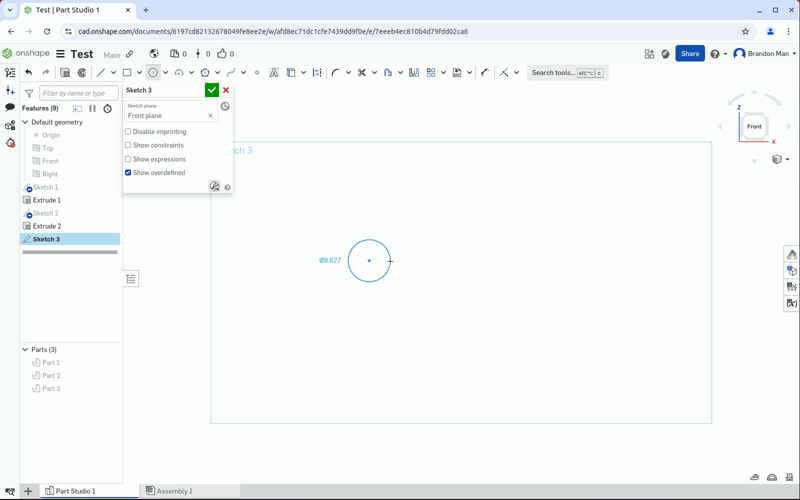
key(esc)
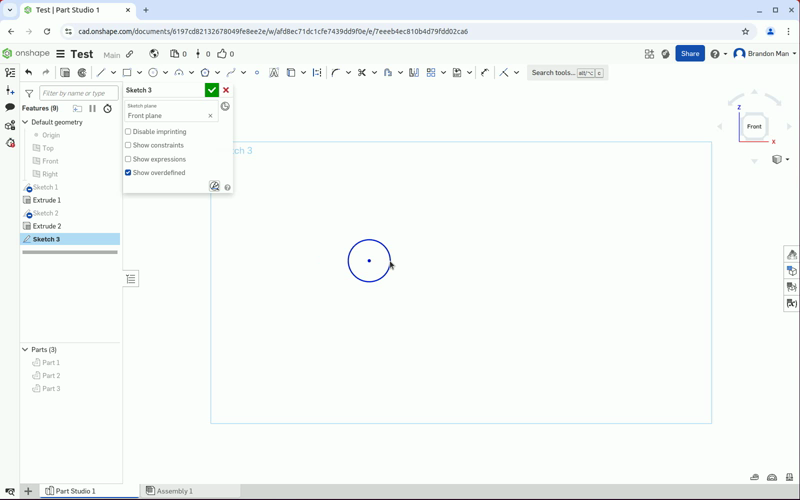
key(c)
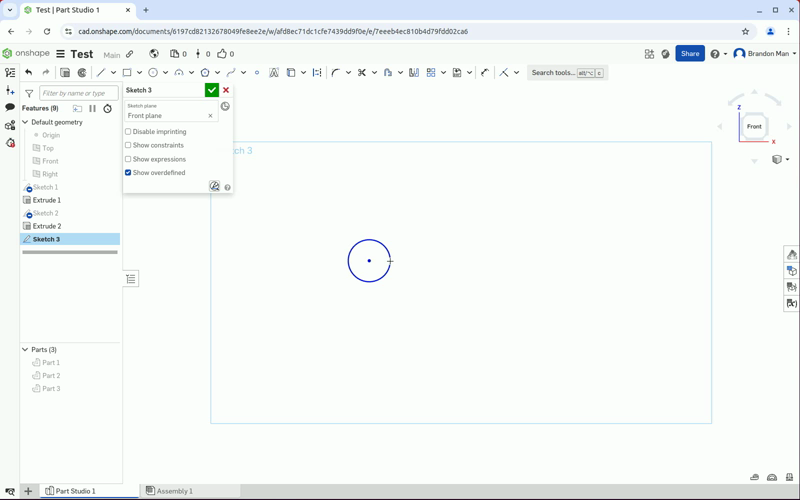
key_down(shift)
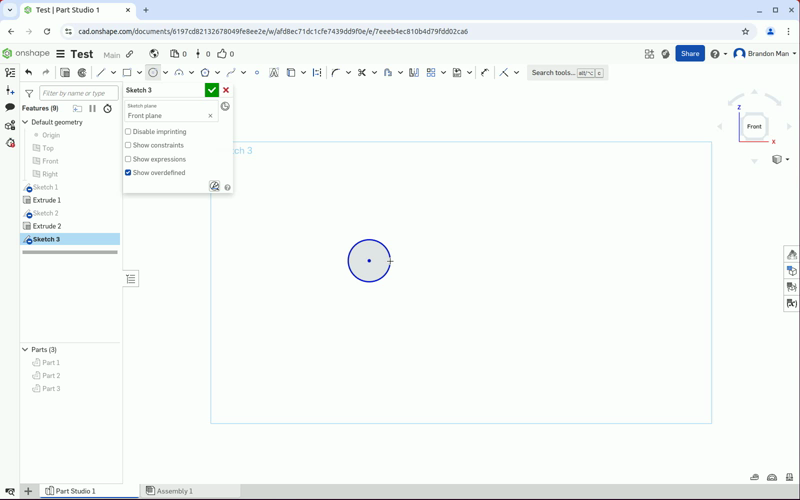
mouse_move(369, 260)
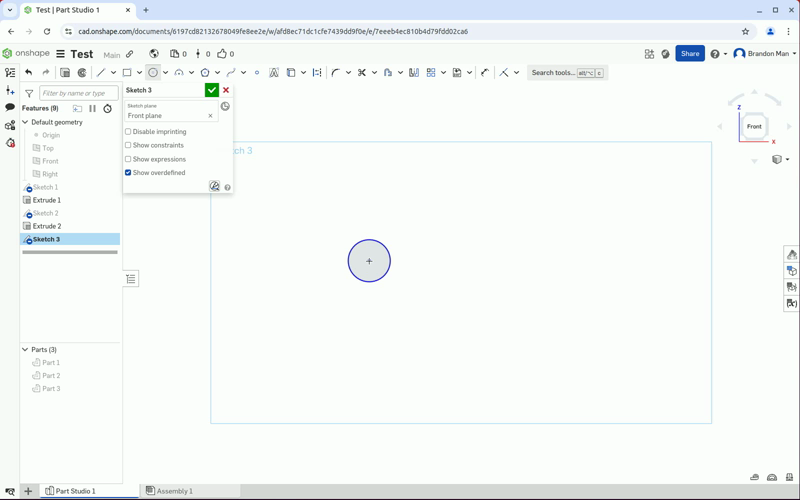
click(369, 260)
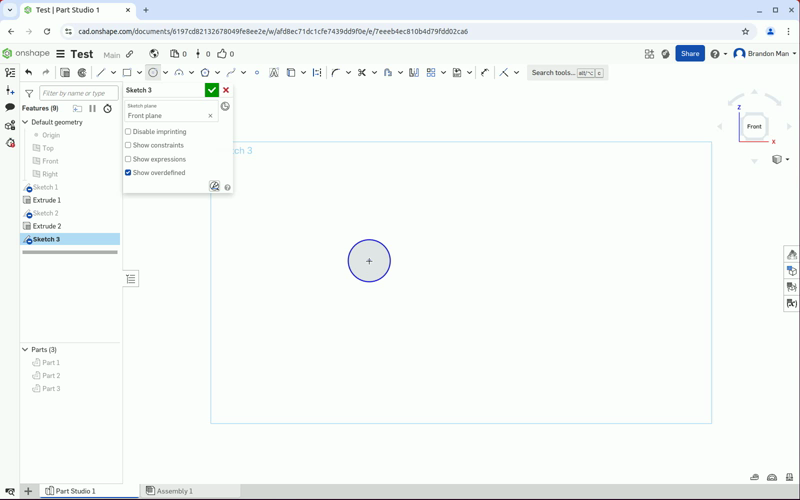
key_up(shift)
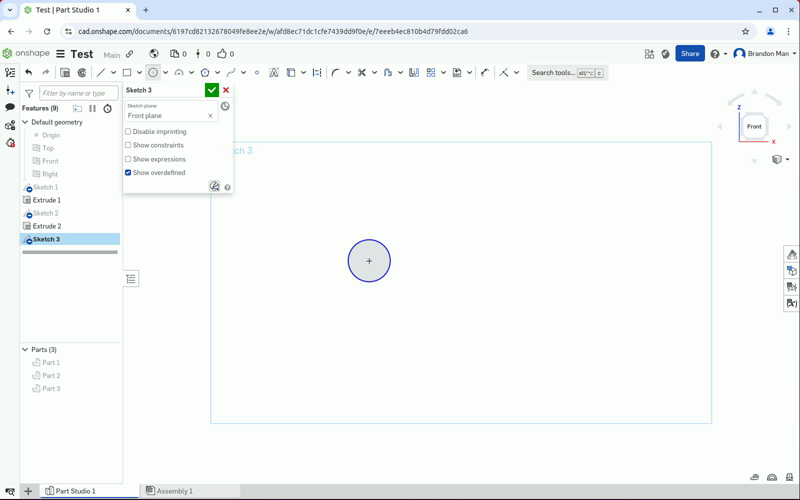
mouse_move(373, 260)
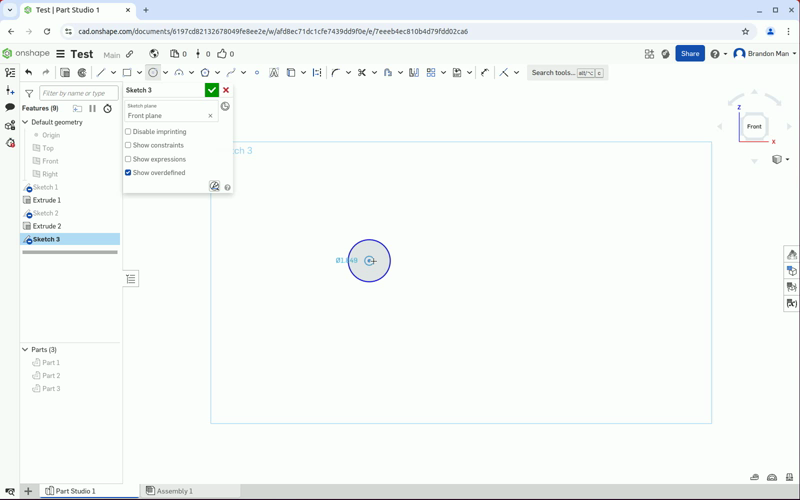
click(373, 260)
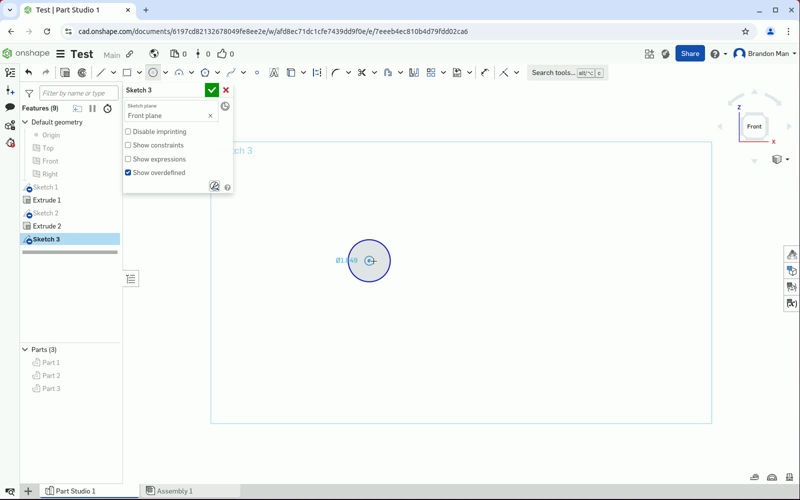
key(esc)
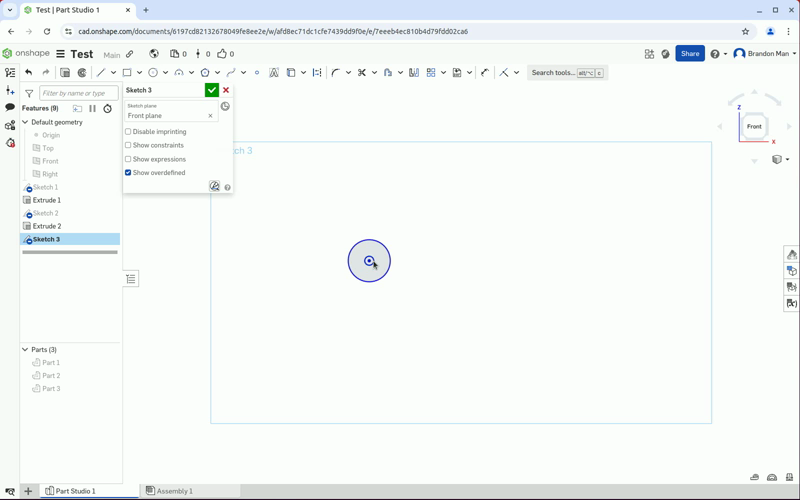
mouse_move(374, 246)
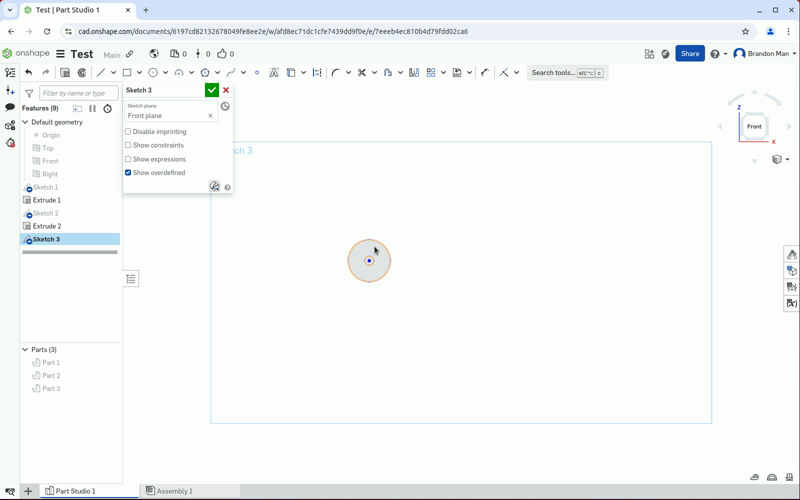
scroll(6)
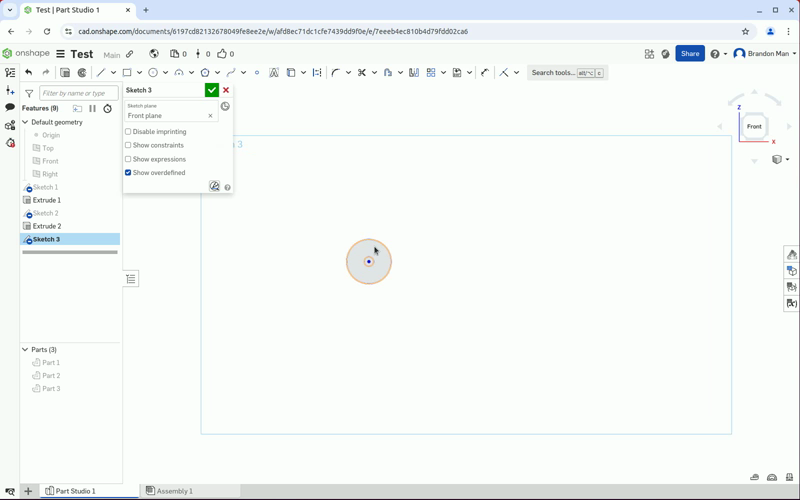
scroll(6)
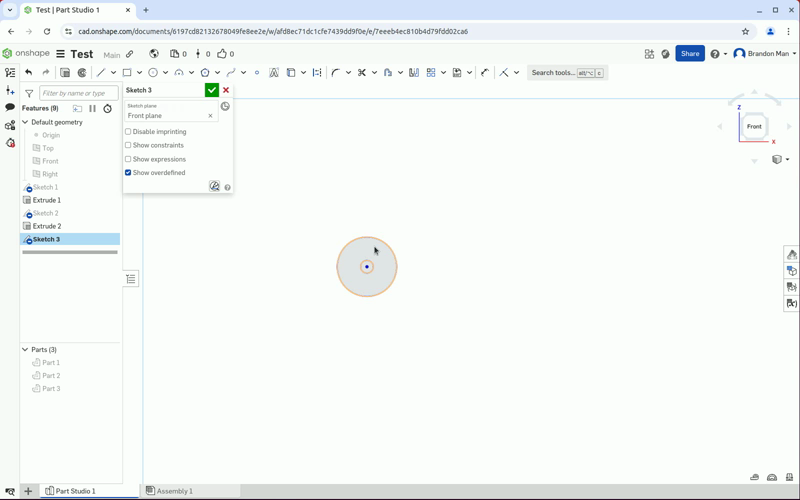
scroll(6)
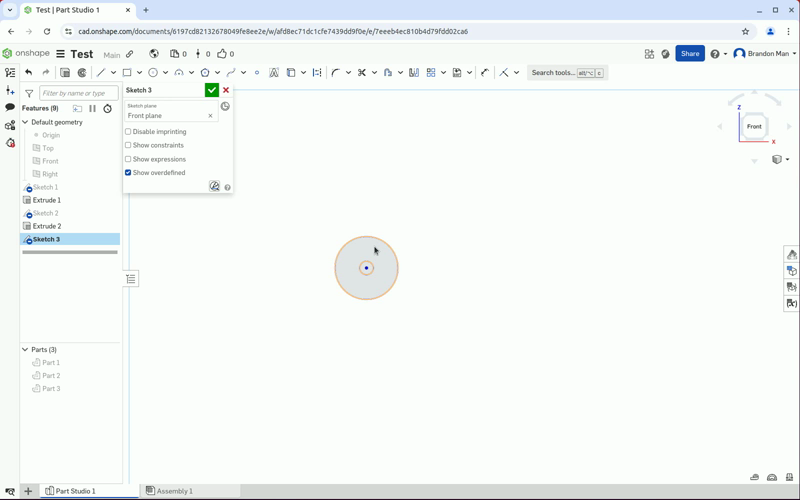
scroll(6)
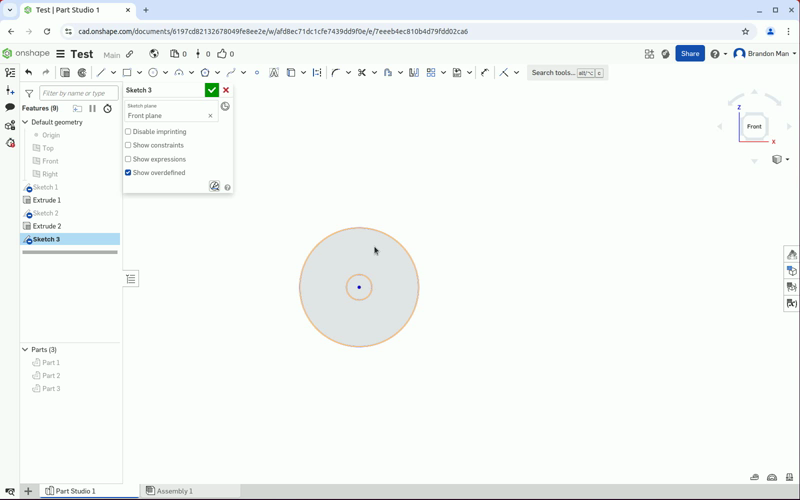
scroll(6)
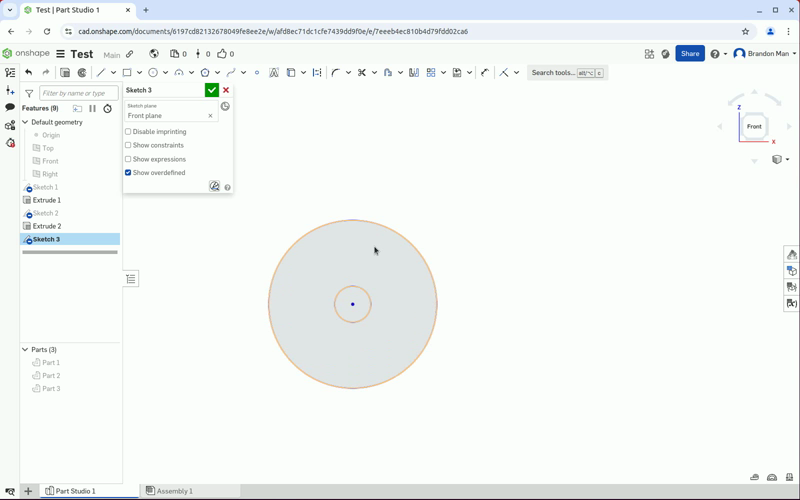
scroll(6)
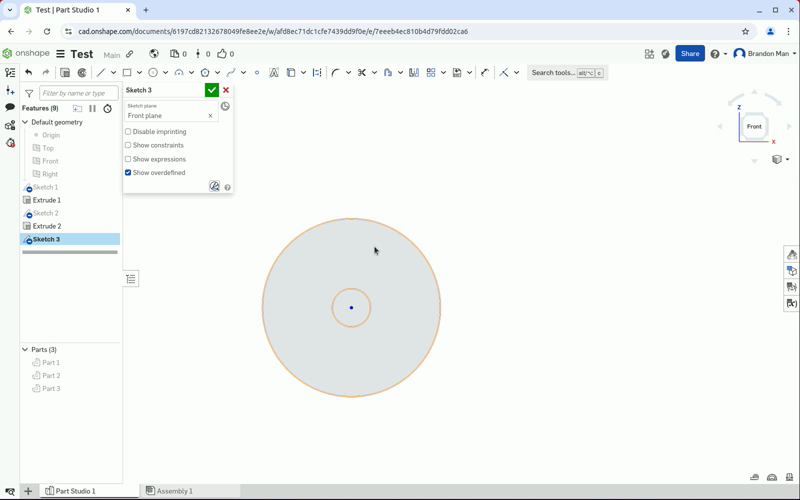
scroll(6)
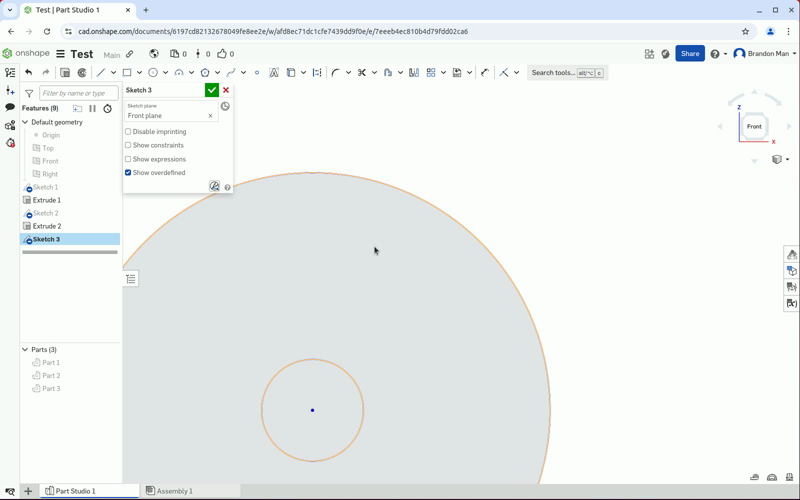
click(374, 246)
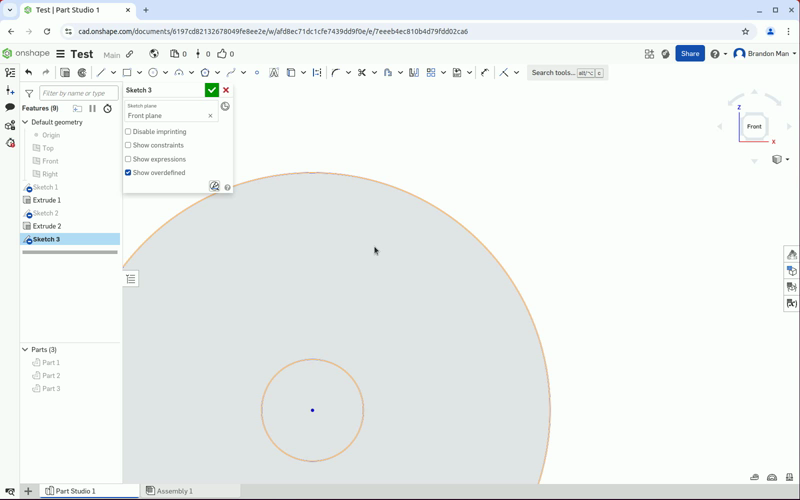
scroll(-6)
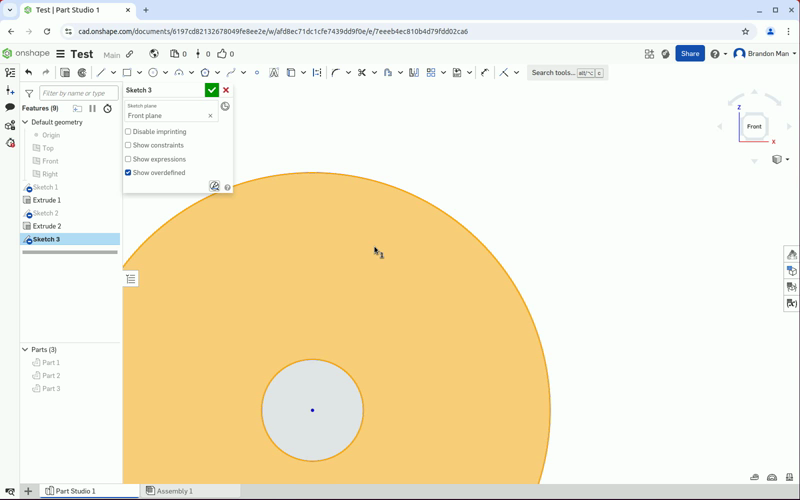
scroll(-6)
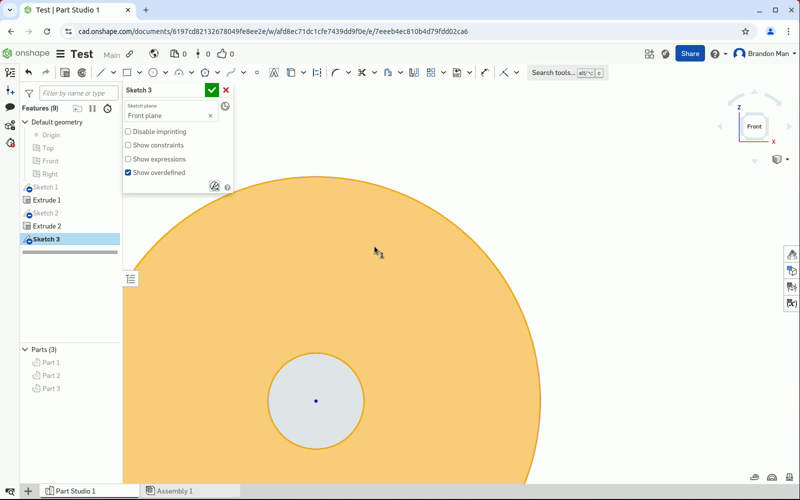
scroll(-6)
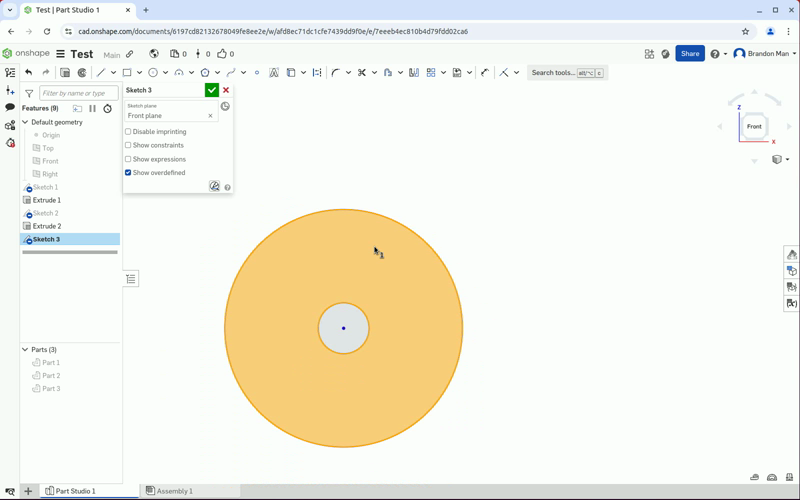
scroll(-6)
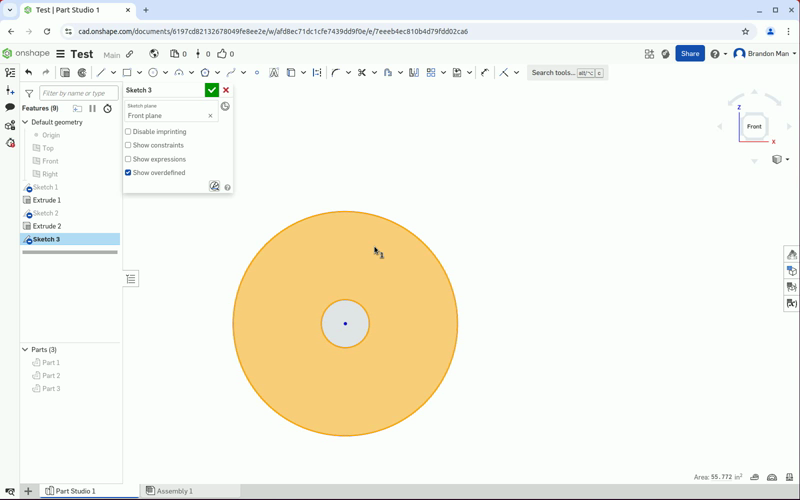
scroll(-6)
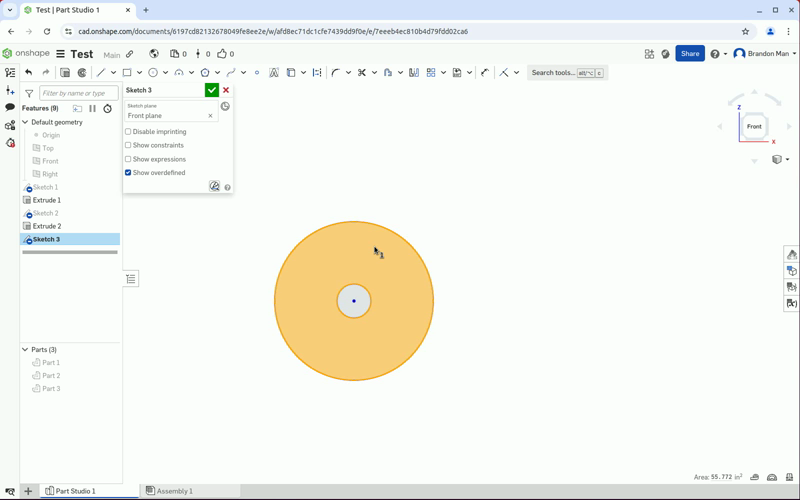
scroll(-6)
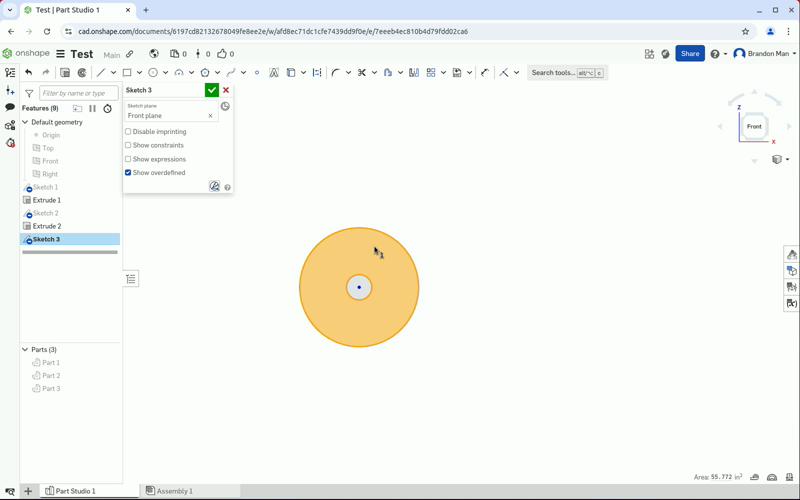
scroll(-6)
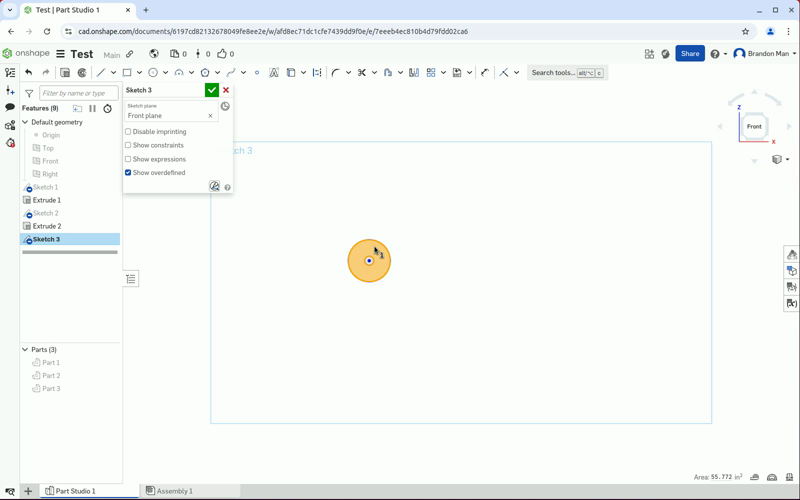
mouse_move(73, 352)
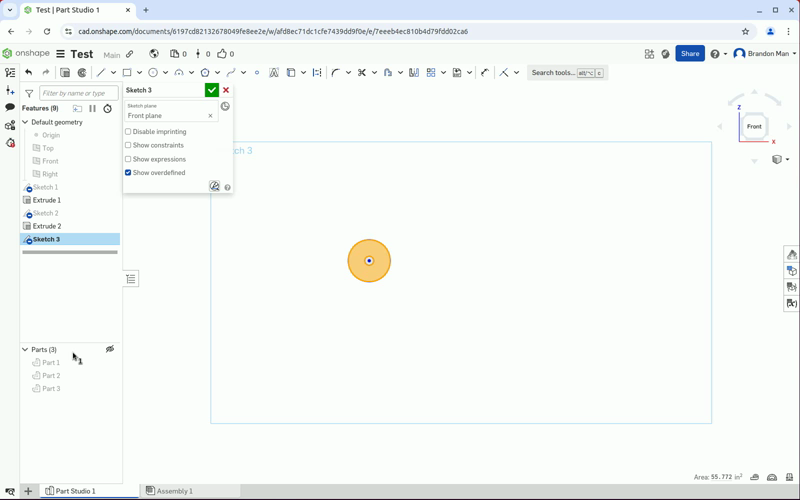
key(shift+y)
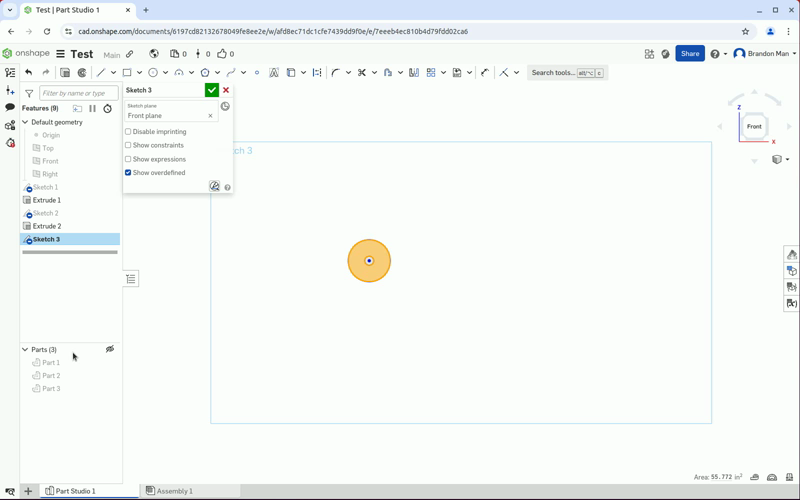
key(shift+e)
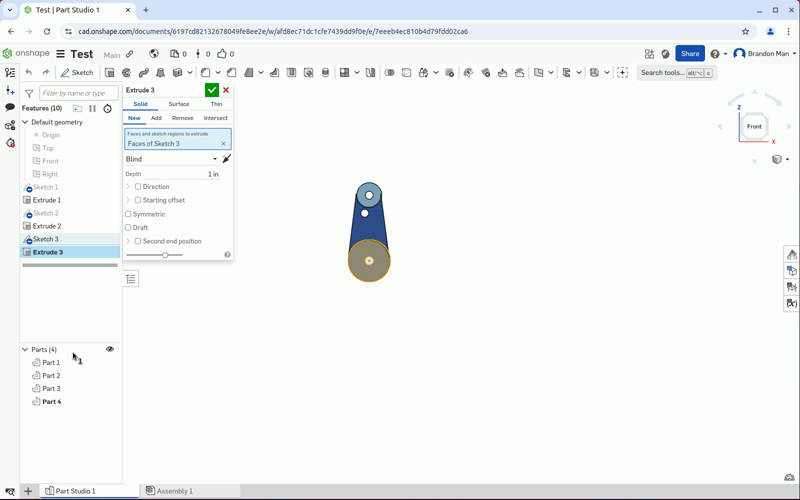
mouse_move(143, 106)
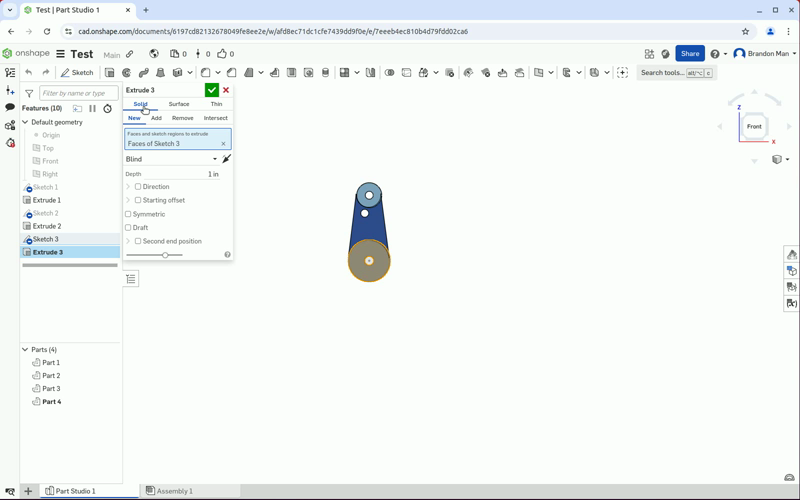
click(143, 106)
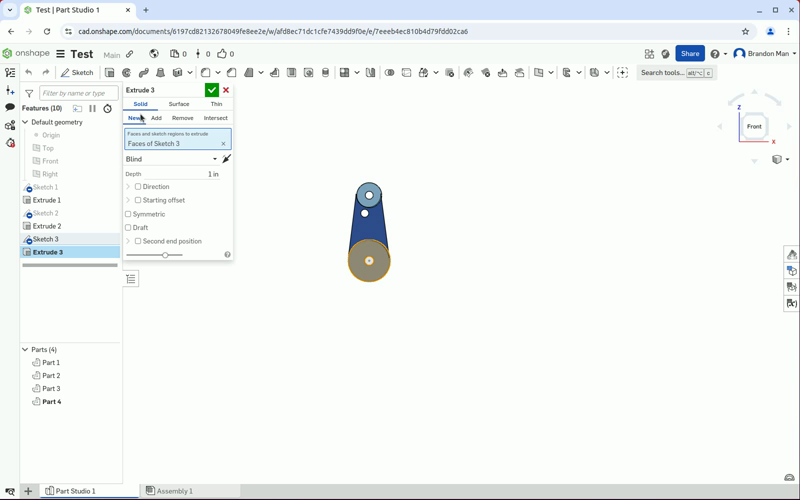
mouse_move(137, 120)
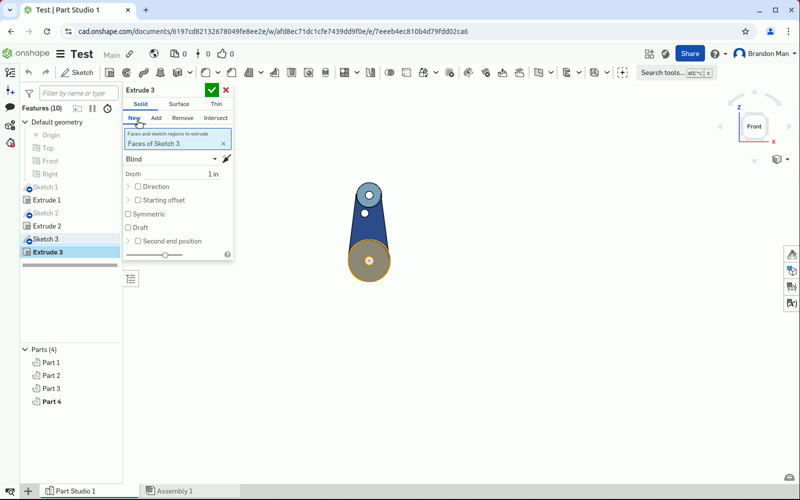
click(137, 120)
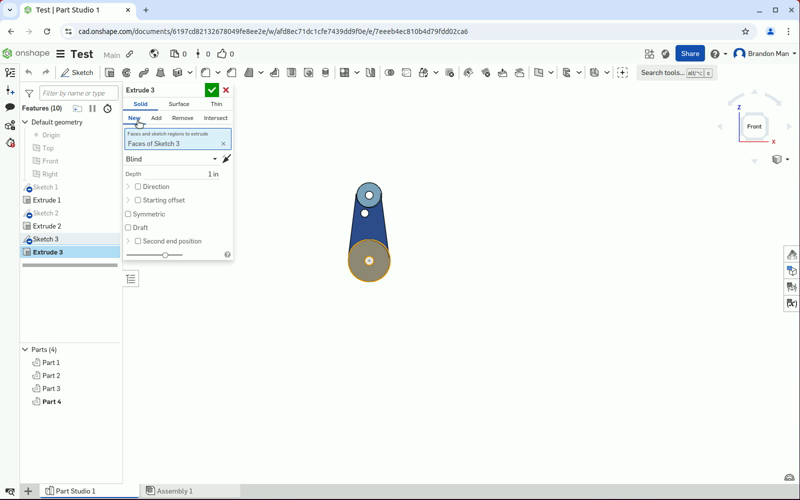
key(tab, 4)
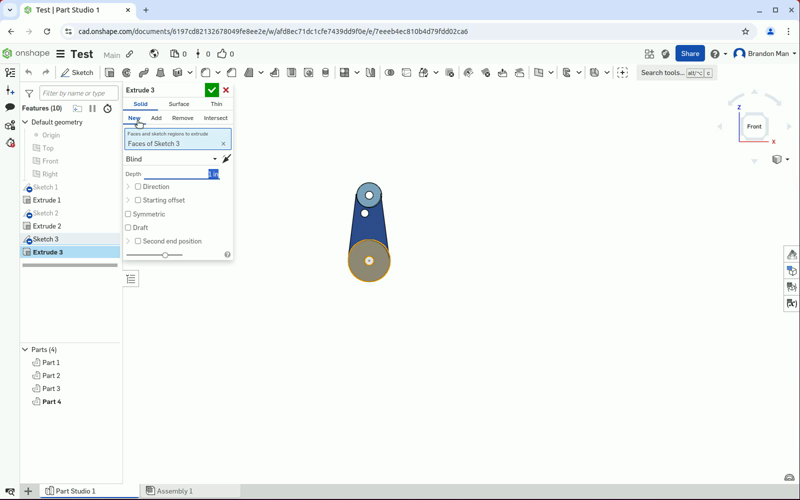
text(6.74)
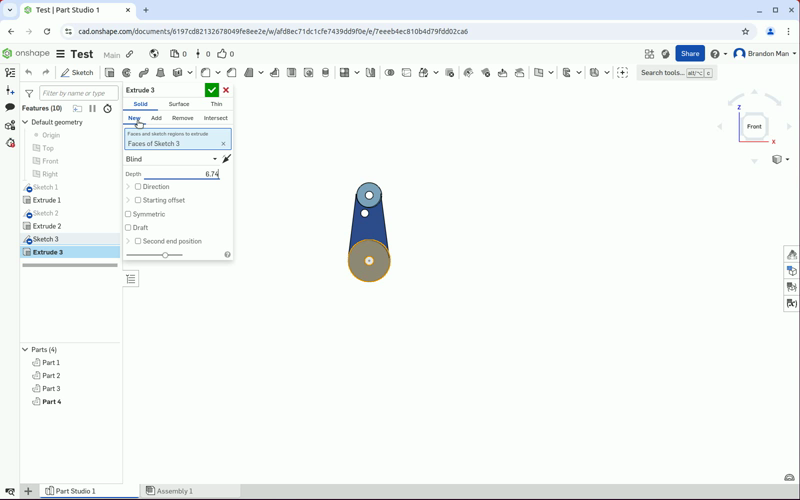
key(enter)
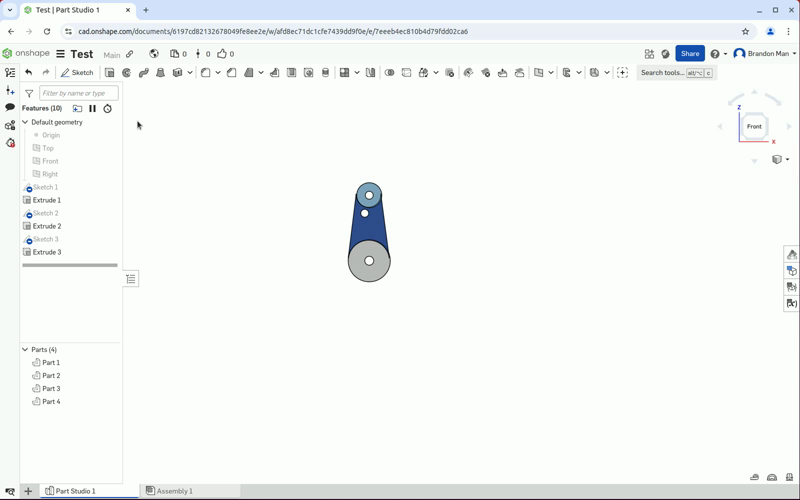
key(shift+h)
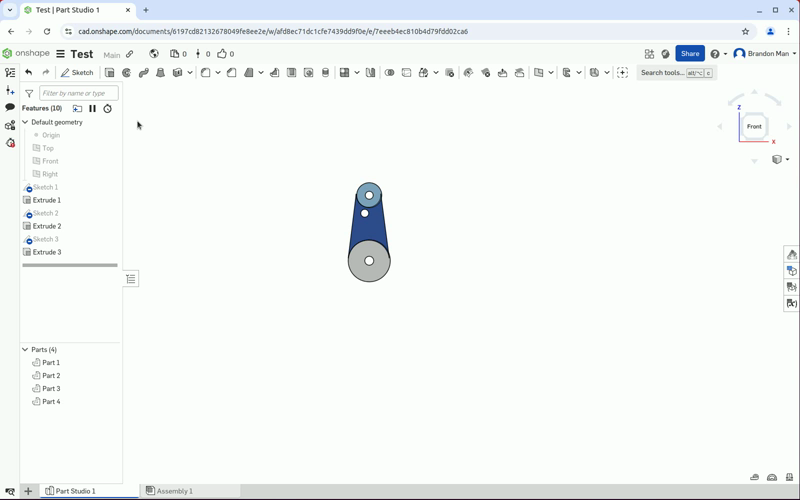
key(shift+h)
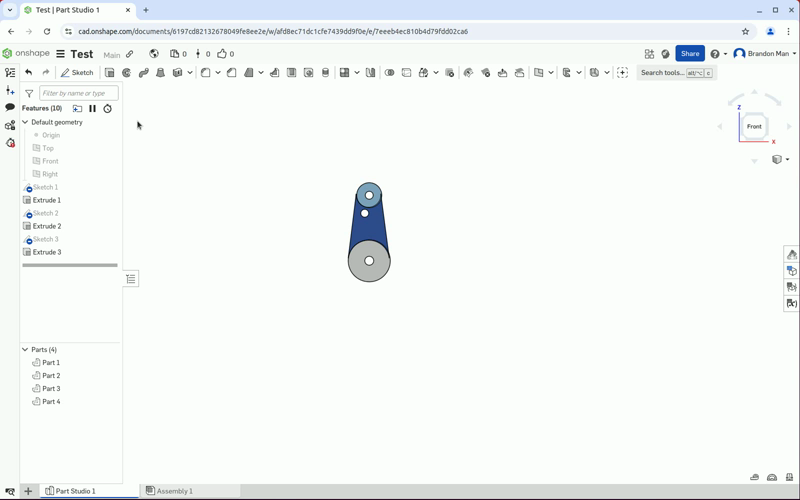
mouse_move(73, 189)
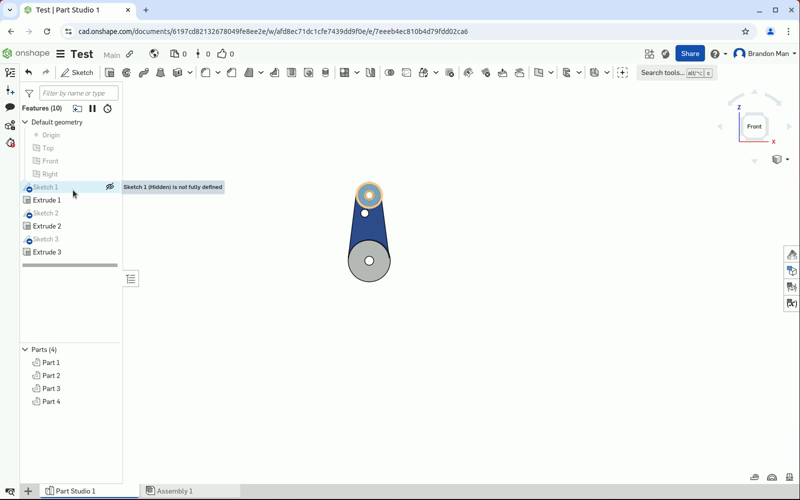
click(73, 189)
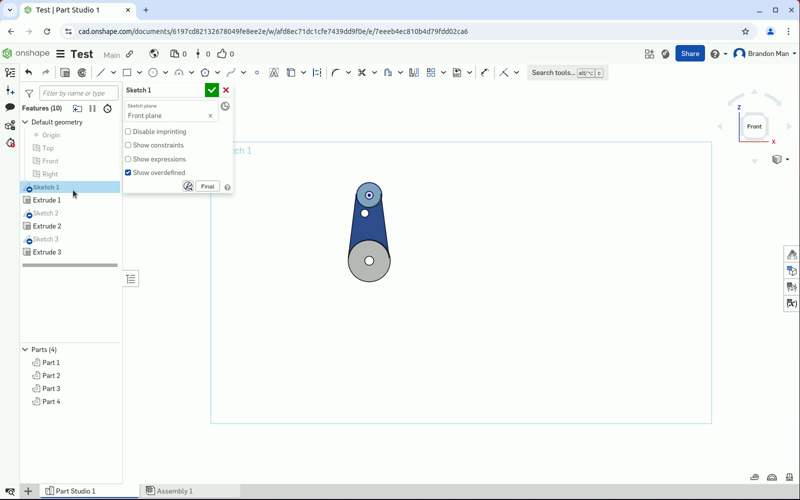
mouse_move(229, 92)
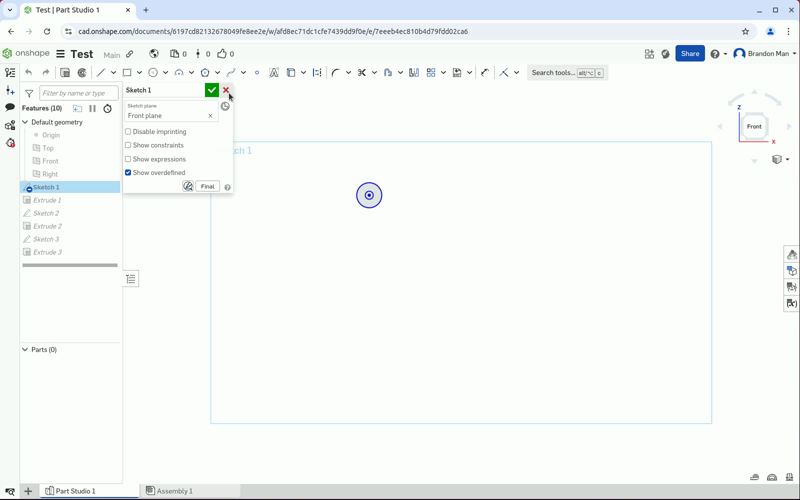
click(229, 92)
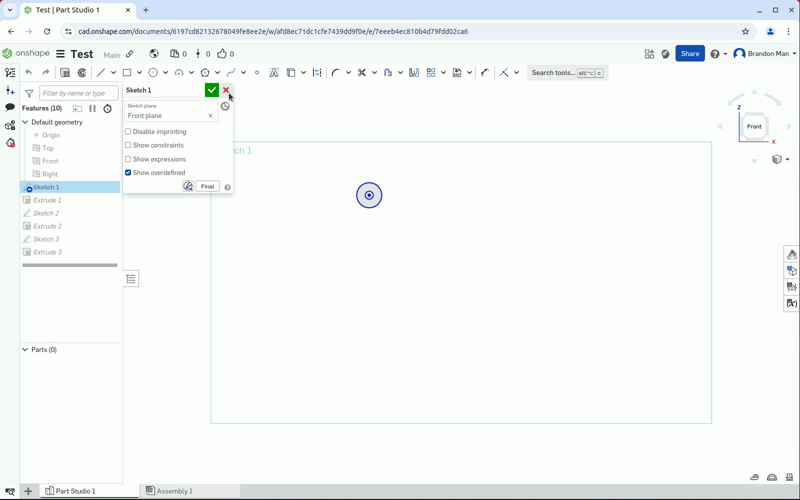
key(shift+s)
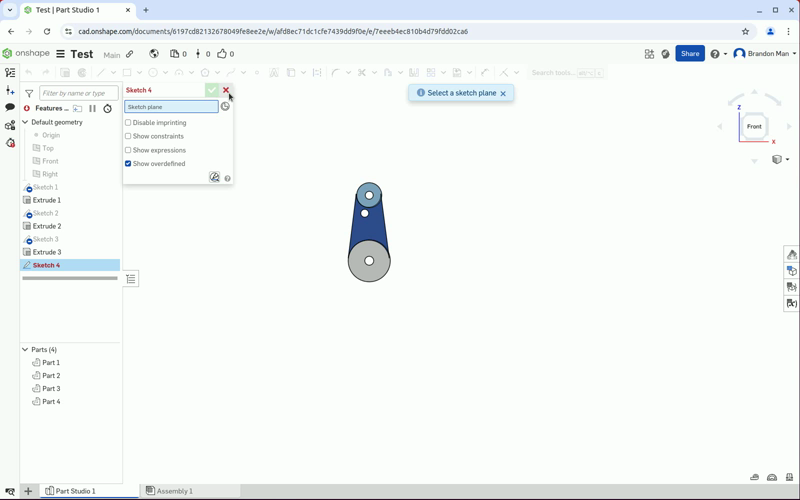
mouse_move(73, 163)
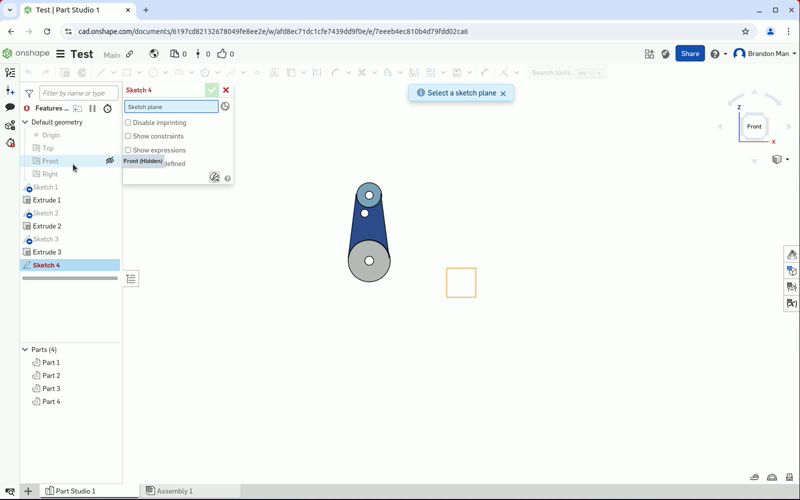
click(73, 163)
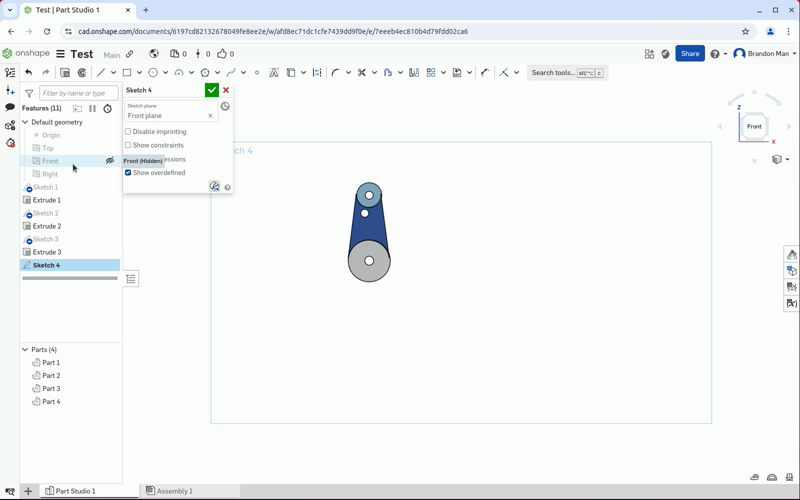
mouse_move(73, 352)
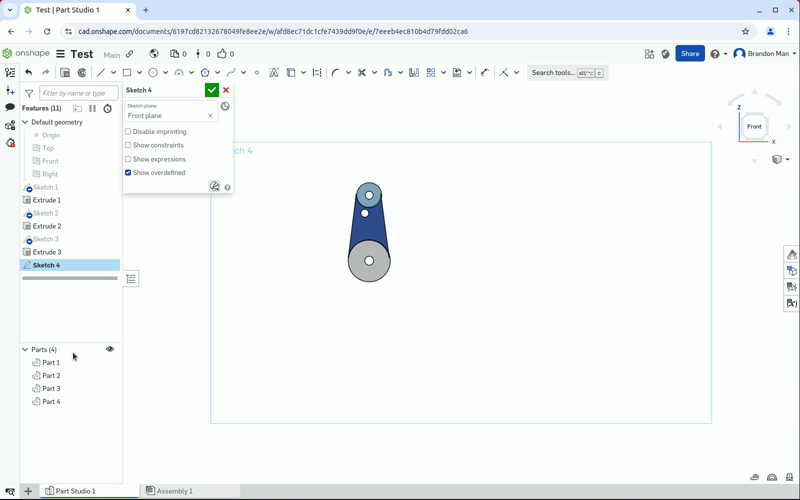
key(y)
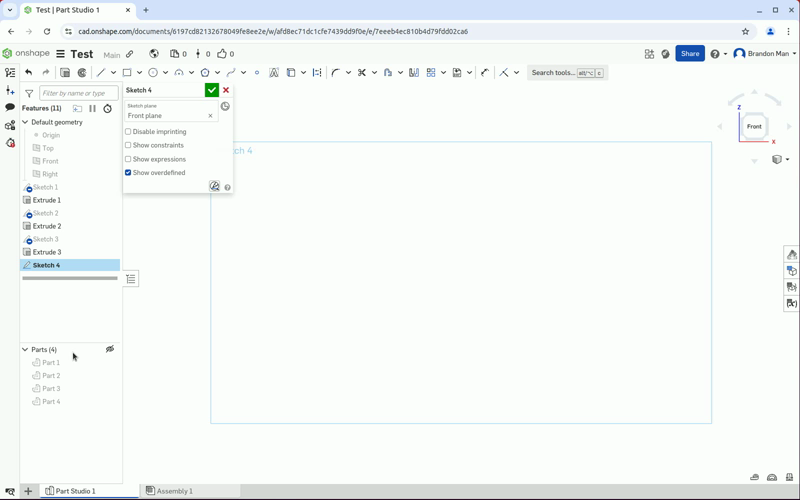
key(l)
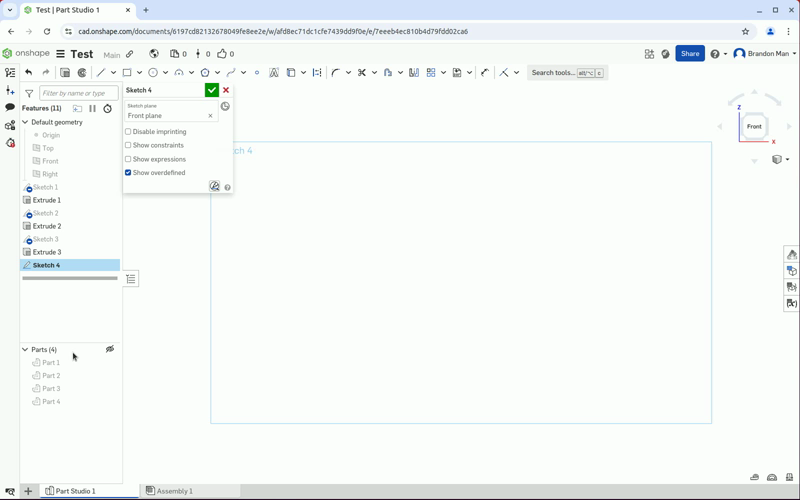
key_down(shift)
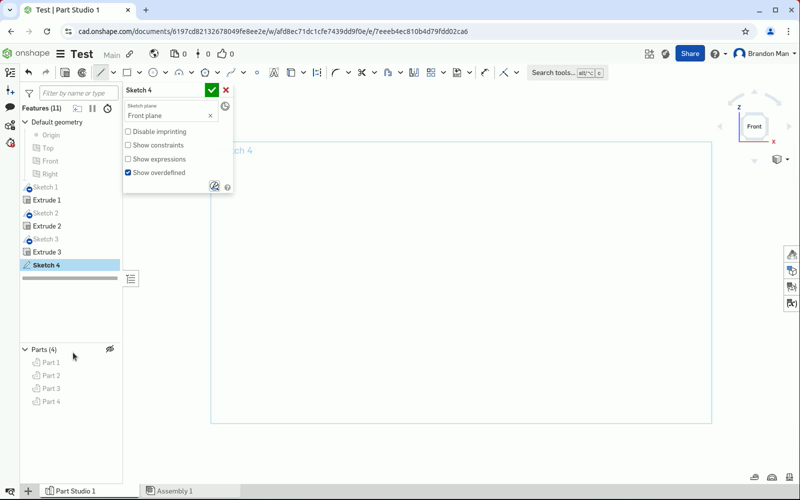
mouse_move(348, 262)
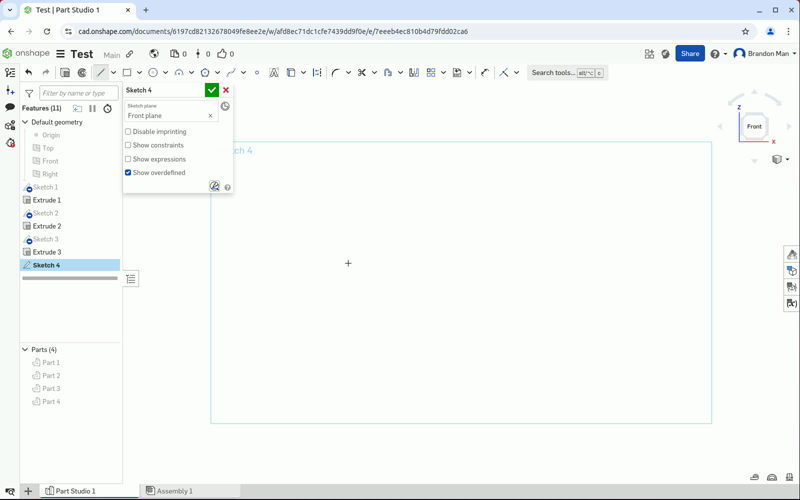
click(348, 262)
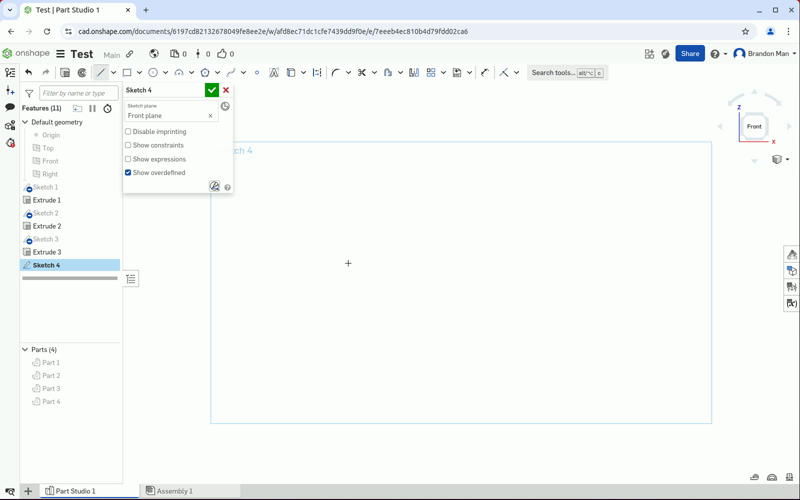
key_up(shift)
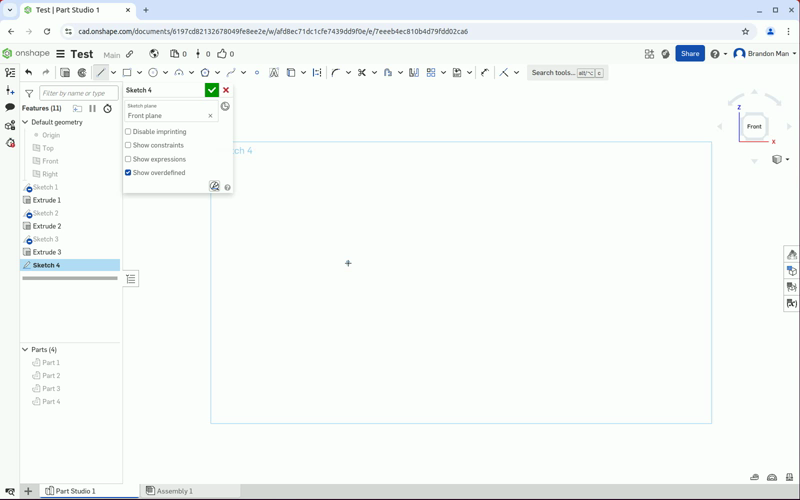
key_down(shift)
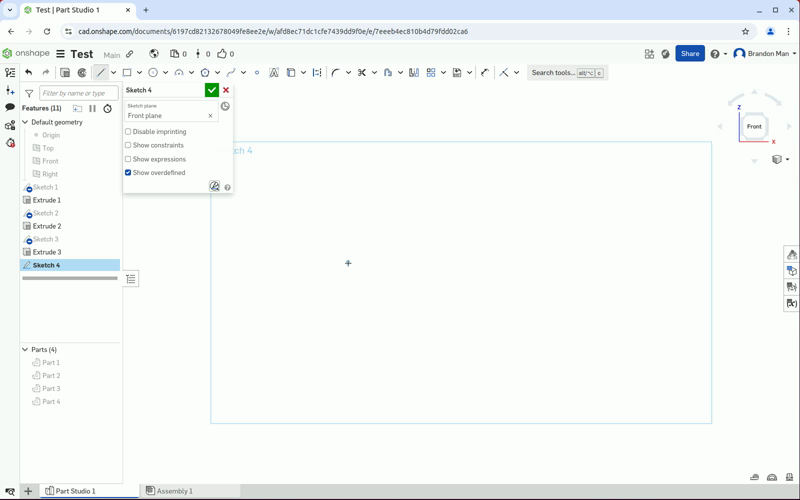
mouse_move(356, 345)
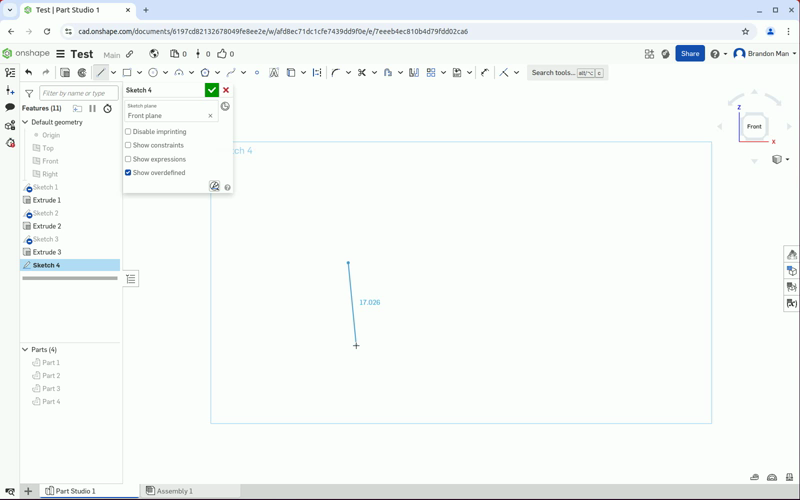
click(356, 345)
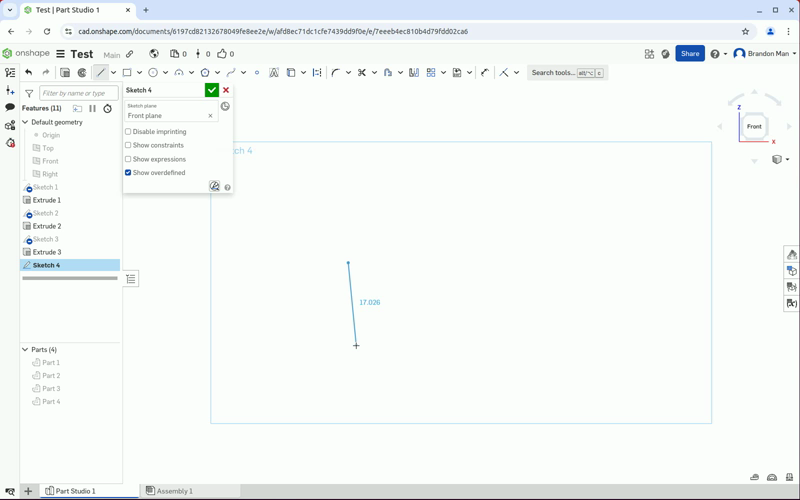
key_up(shift)
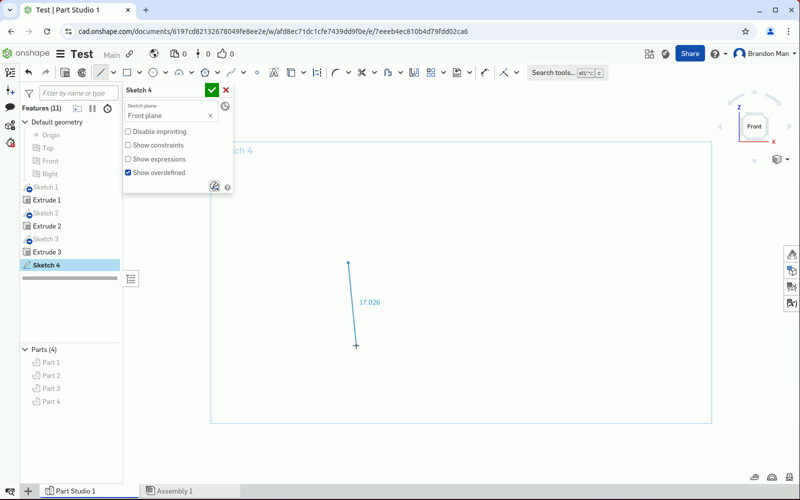
key(esc)
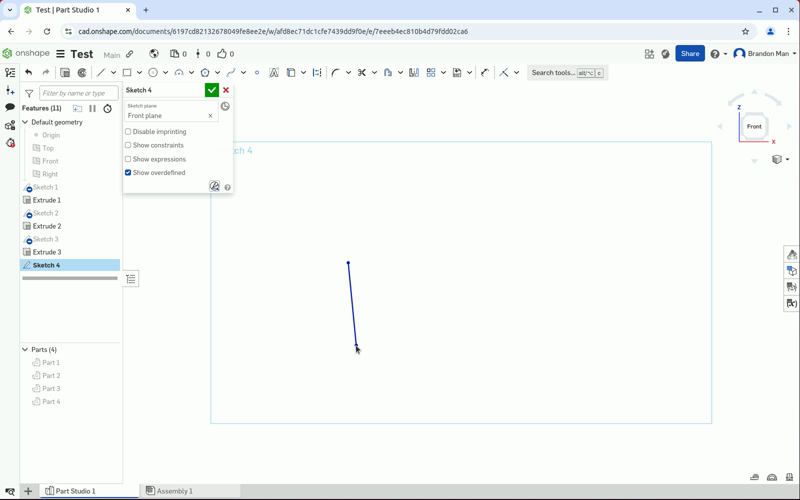
key(a)
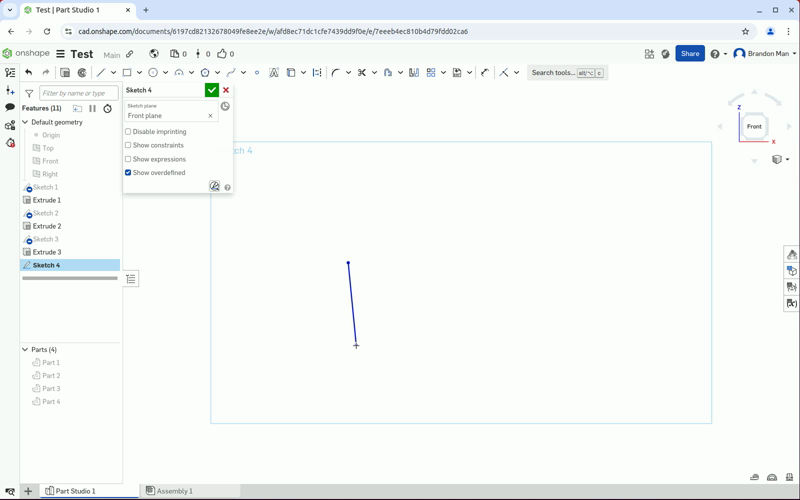
mouse_move(356, 345)
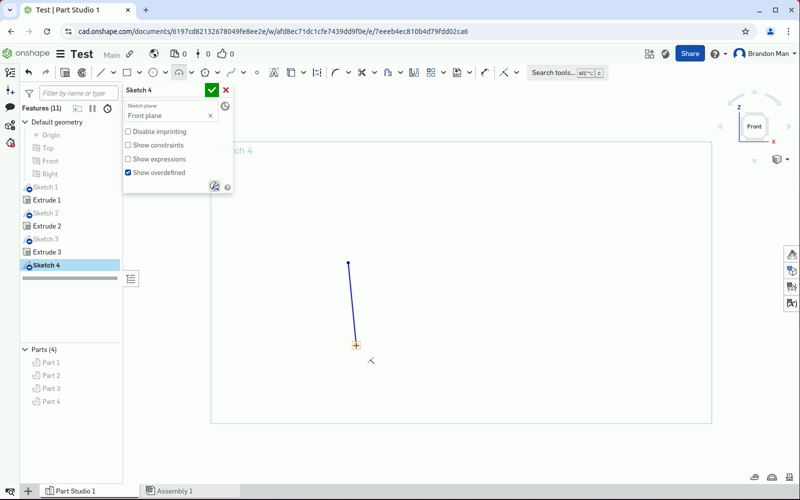
click(356, 345)
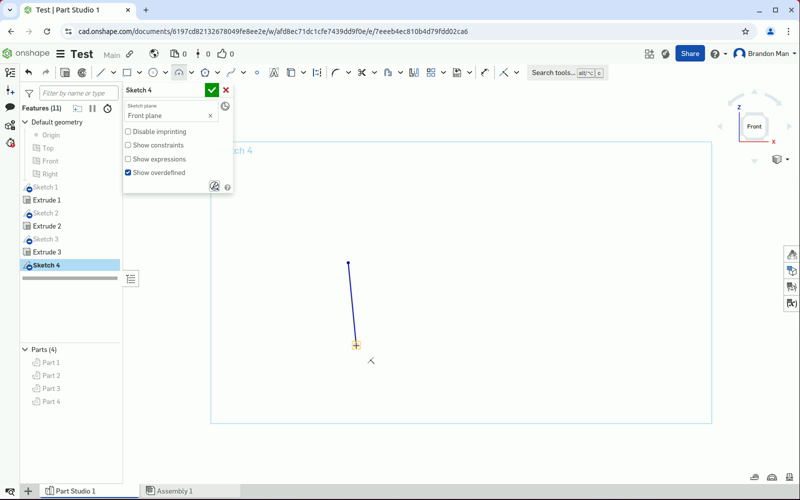
key_down(shift)
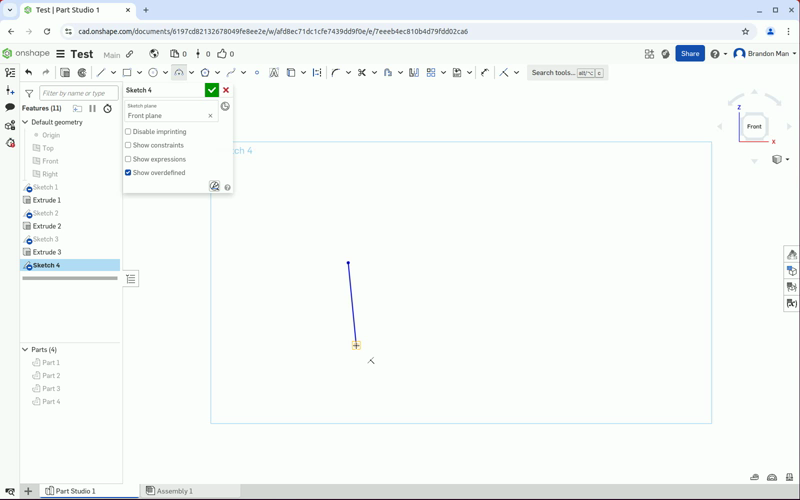
mouse_move(368, 355)
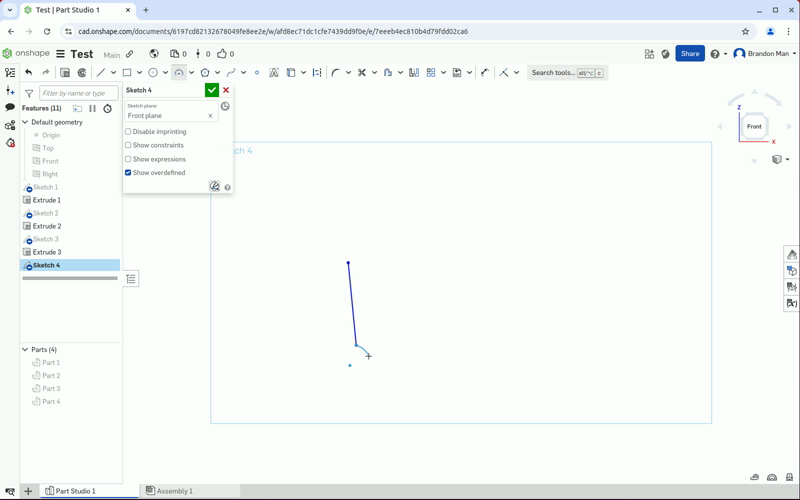
click(368, 355)
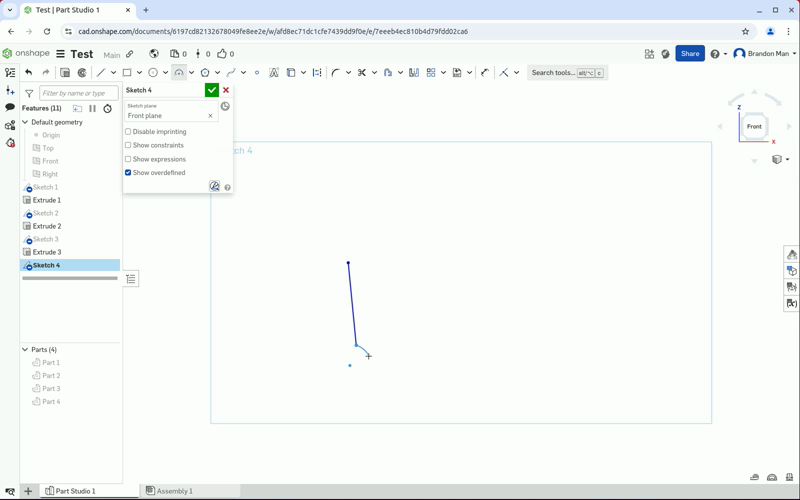
mouse_move(376, 334)
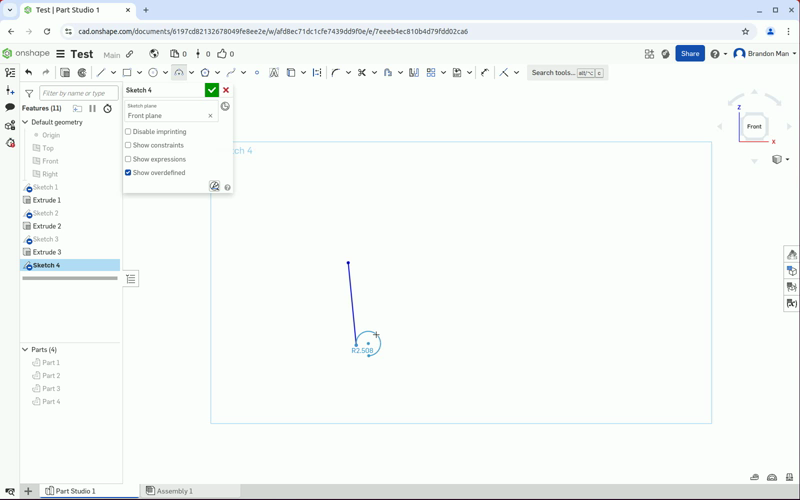
click(376, 334)
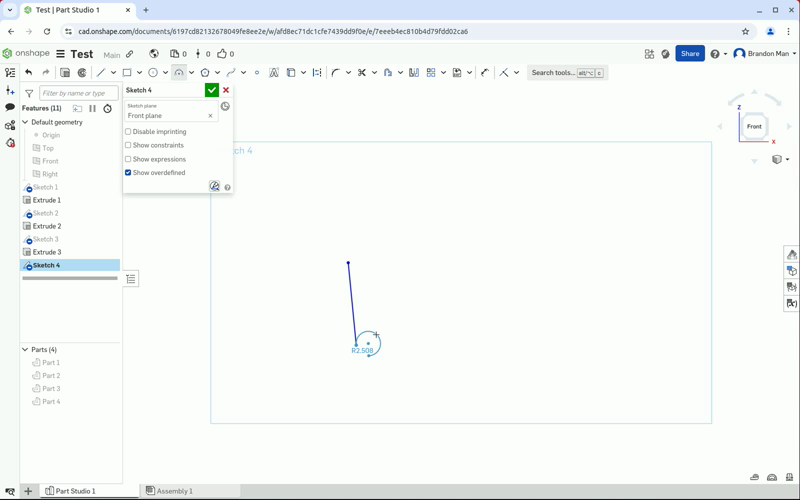
key_up(shift)
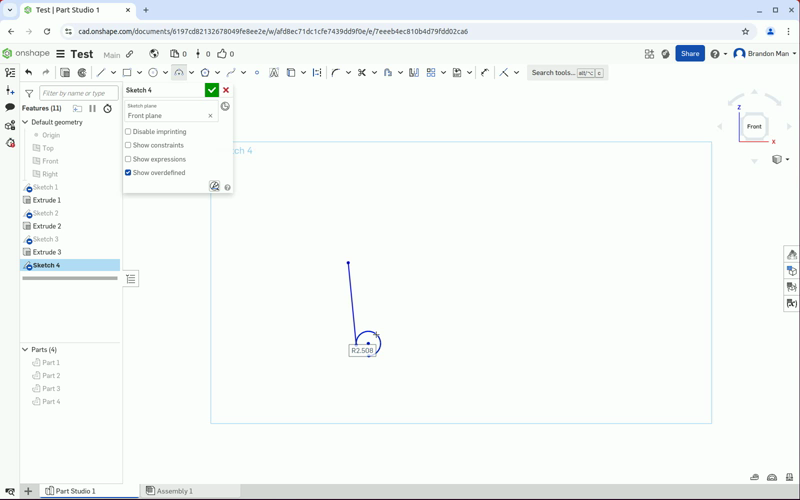
key(esc)
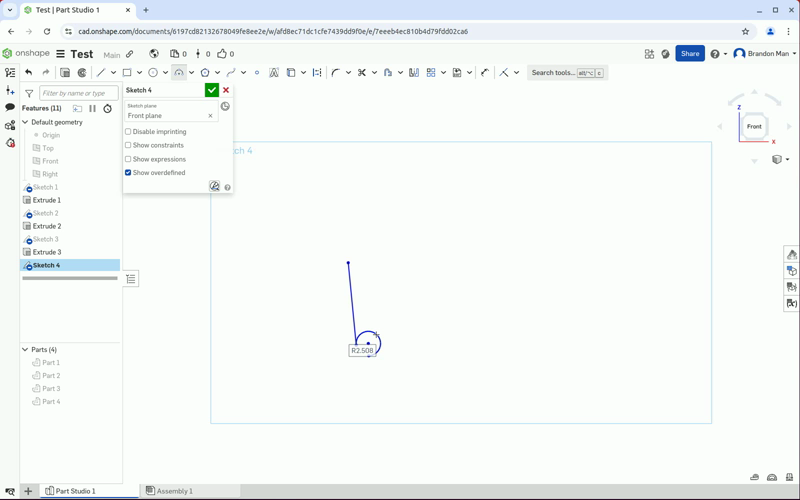
key(l)
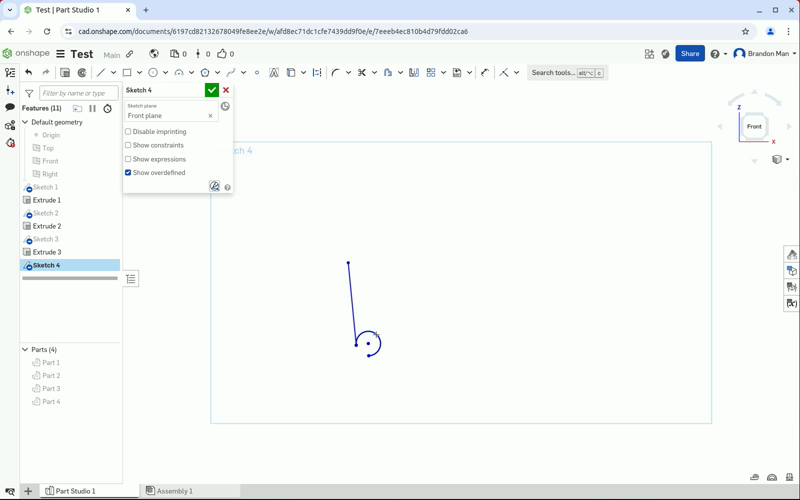
mouse_move(368, 355)
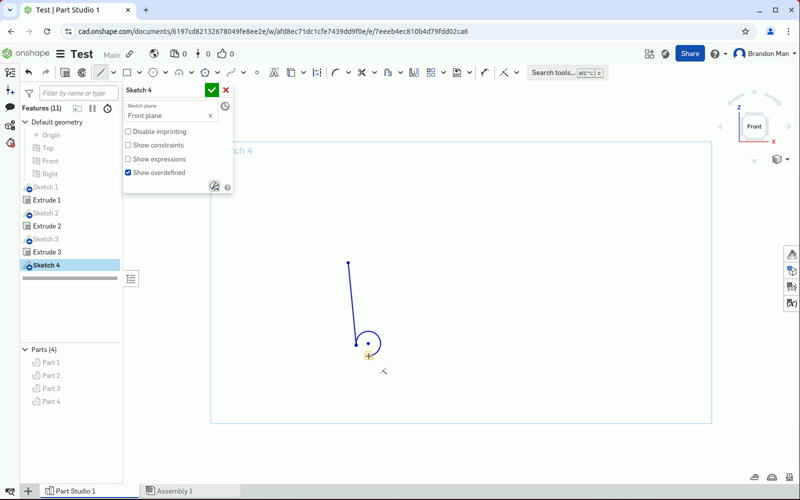
click(368, 355)
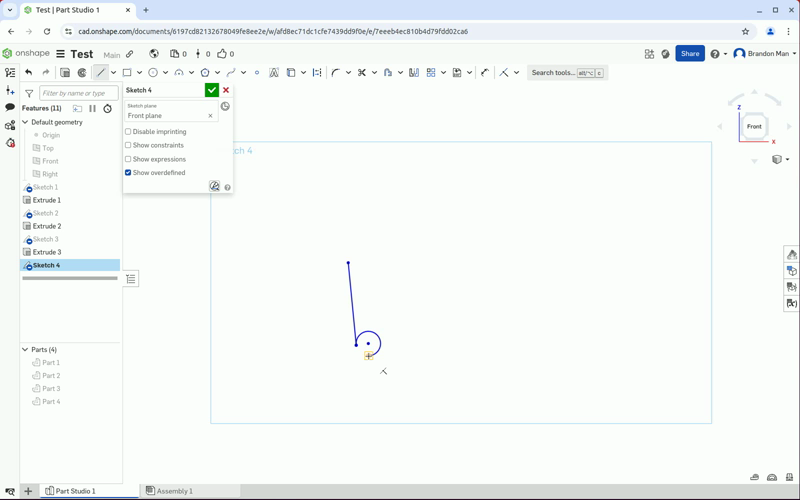
key_down(shift)
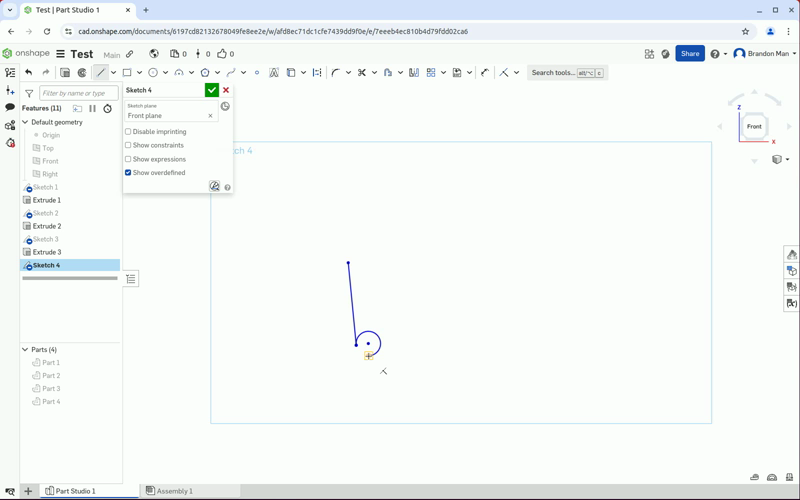
mouse_move(398, 355)
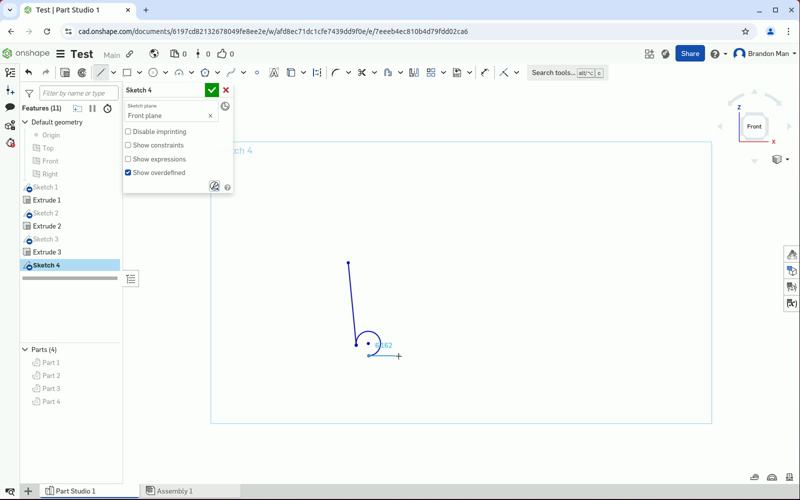
mouse_move(427, 353)
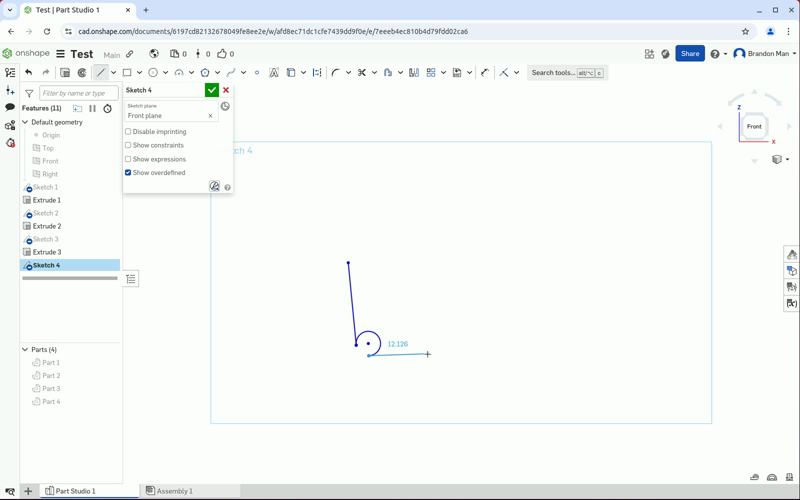
click(427, 353)
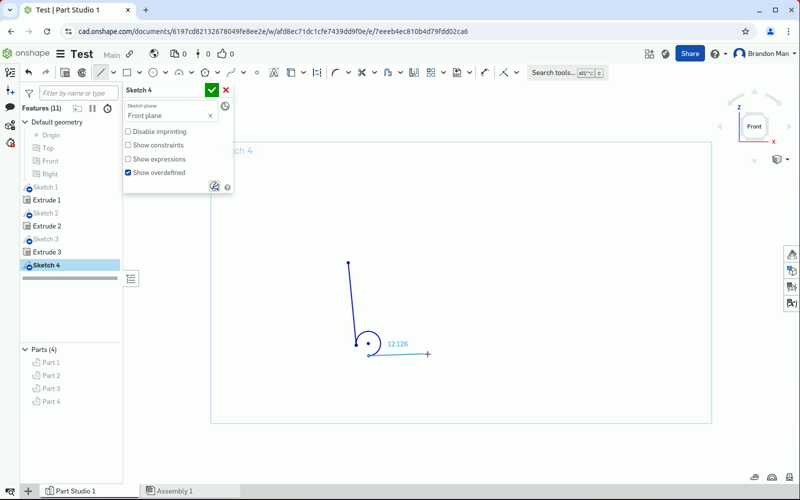
key_up(shift)
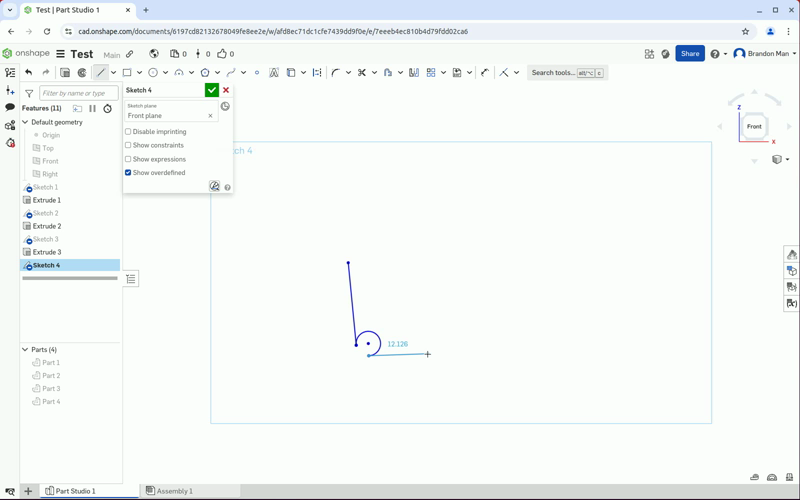
key(esc)
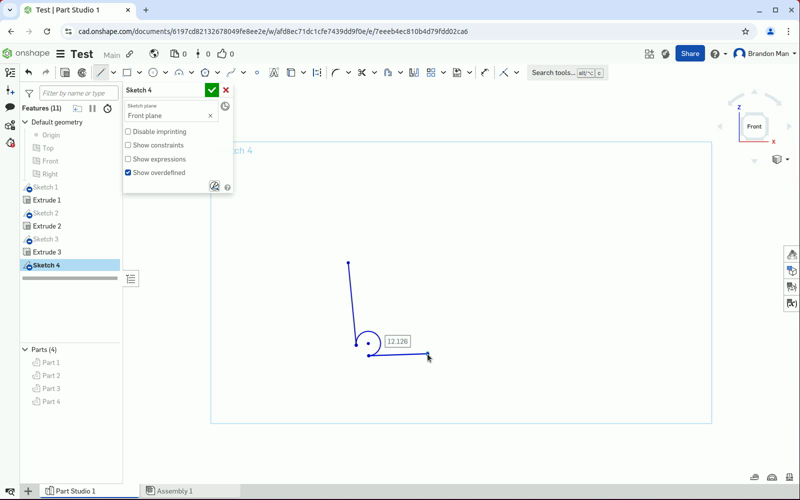
key(a)
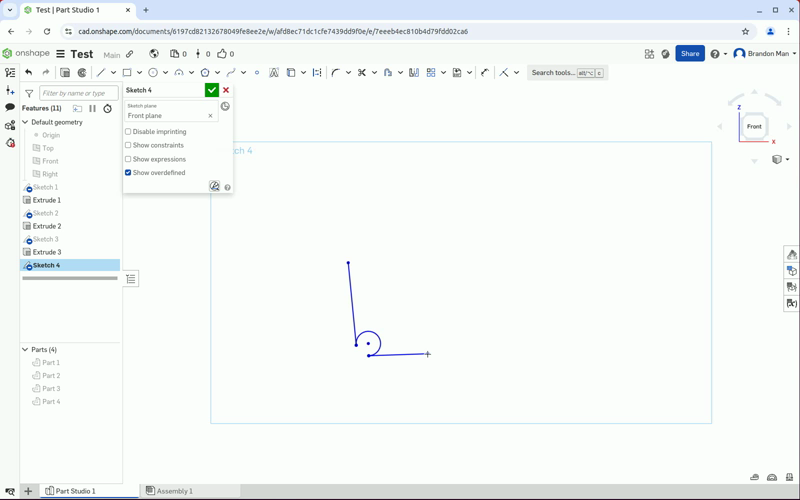
mouse_move(427, 353)
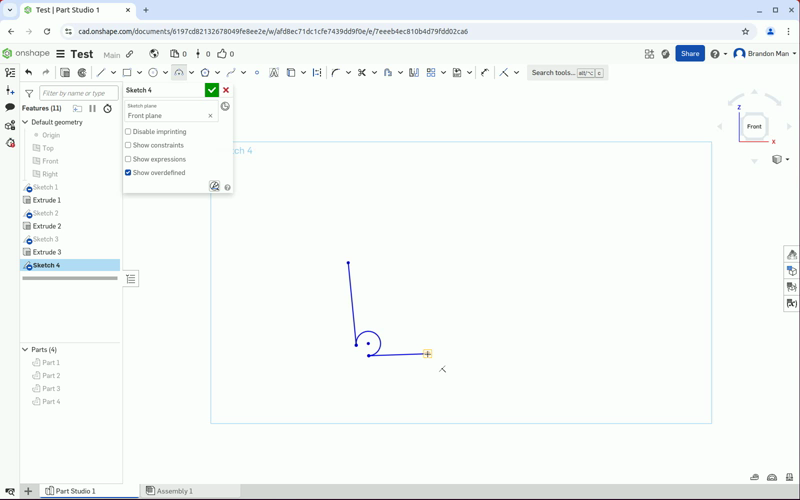
click(427, 353)
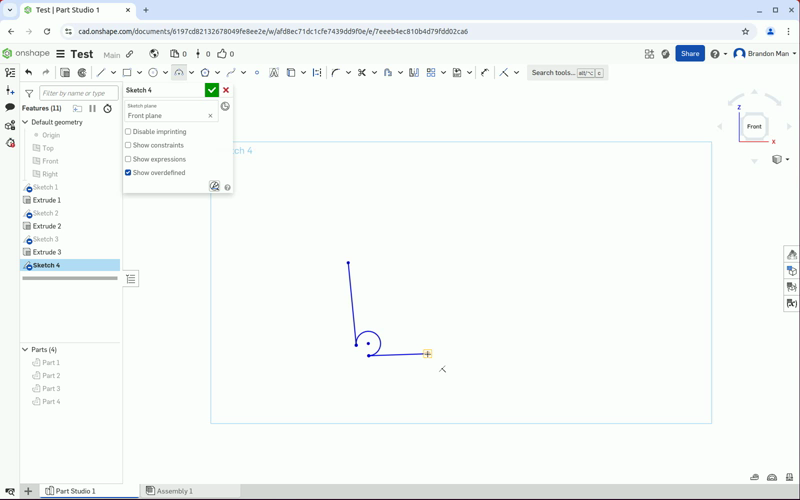
key_down(shift)
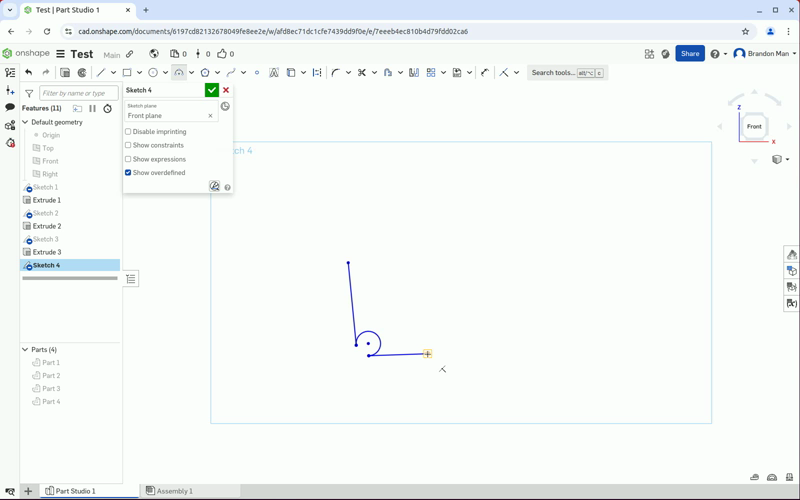
mouse_move(427, 333)
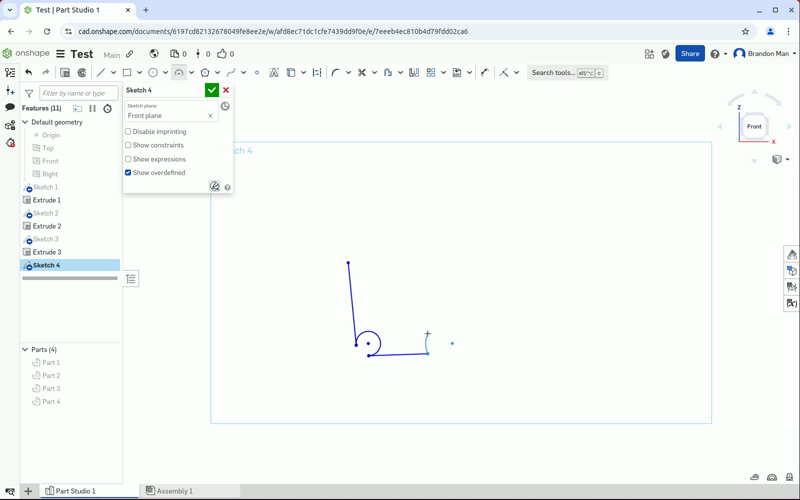
click(427, 333)
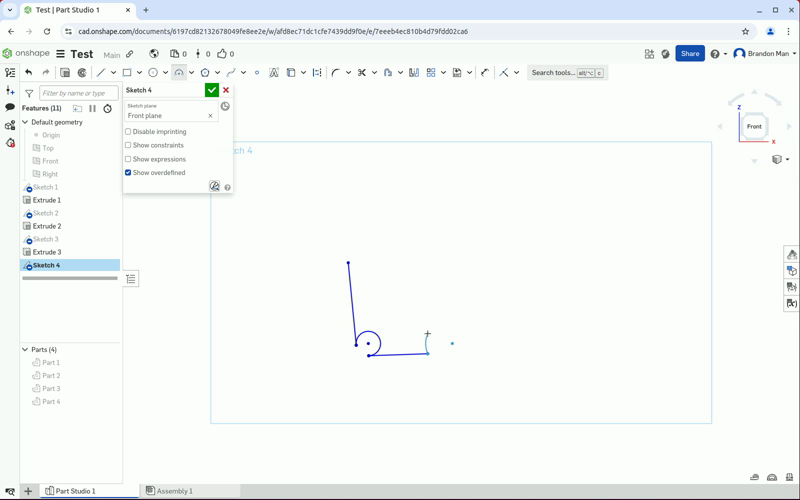
mouse_move(416, 343)
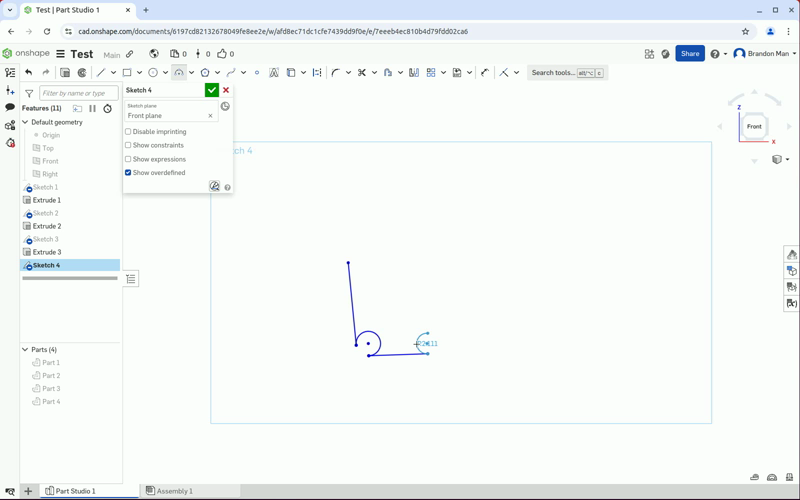
click(416, 343)
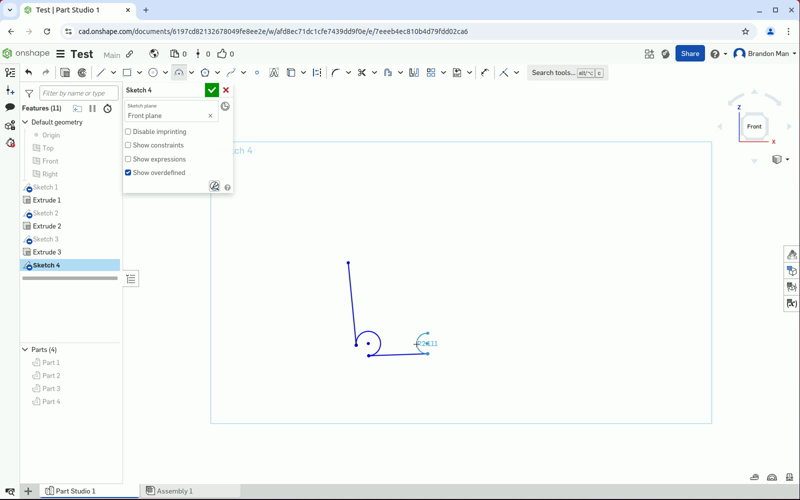
key_up(shift)
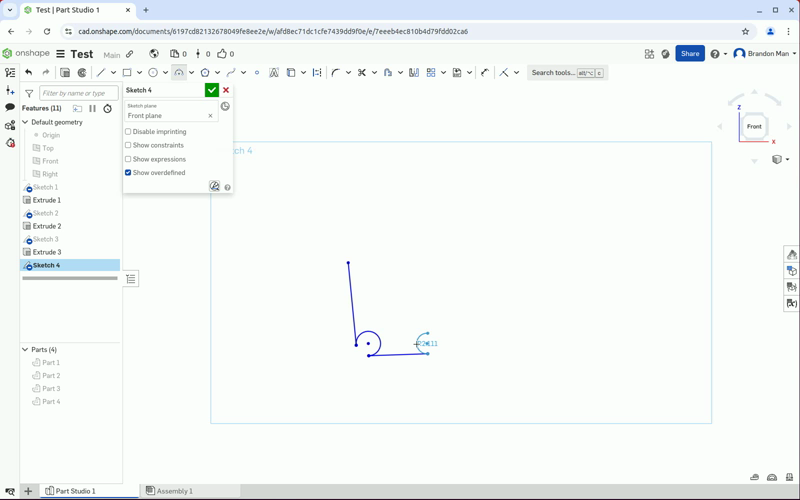
key(esc)
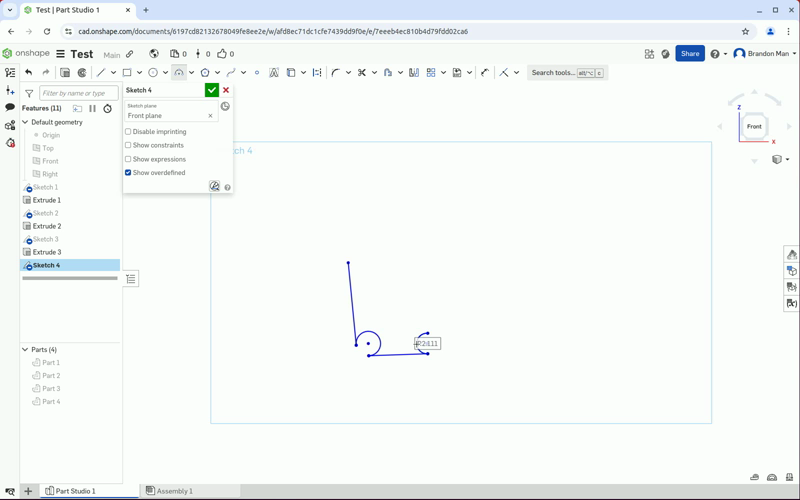
key(l)
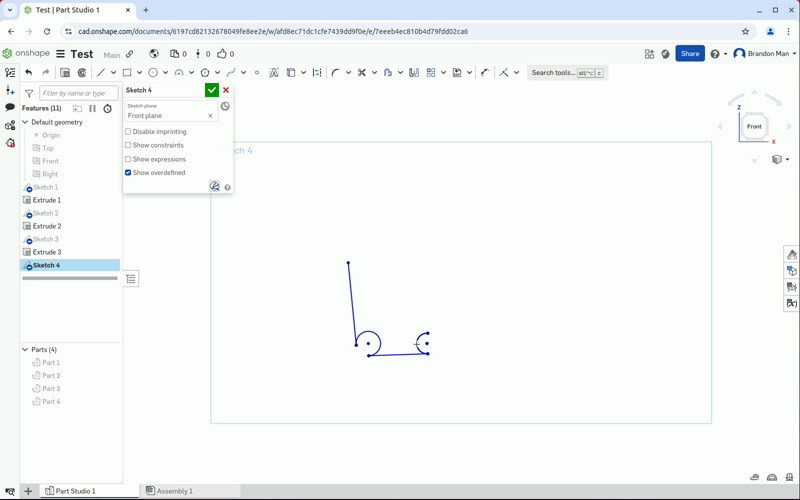
mouse_move(427, 333)
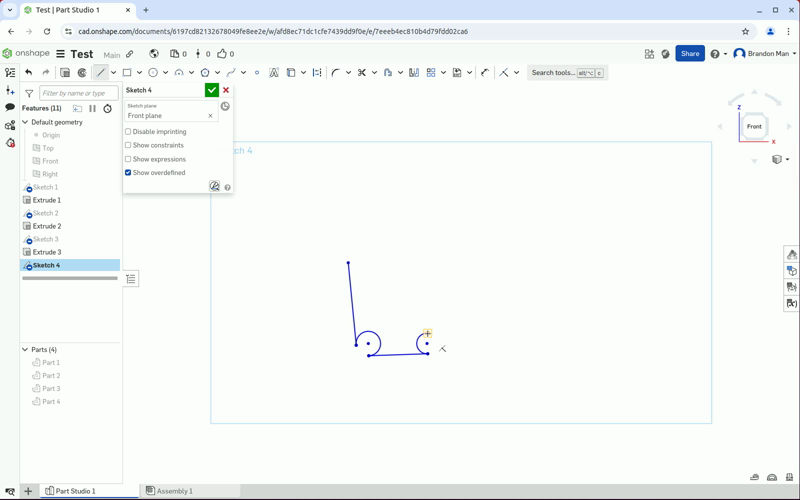
click(427, 333)
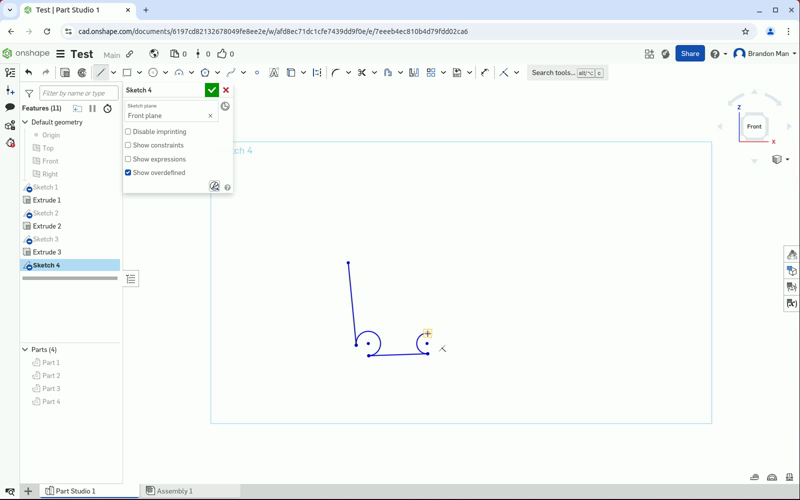
key_down(shift)
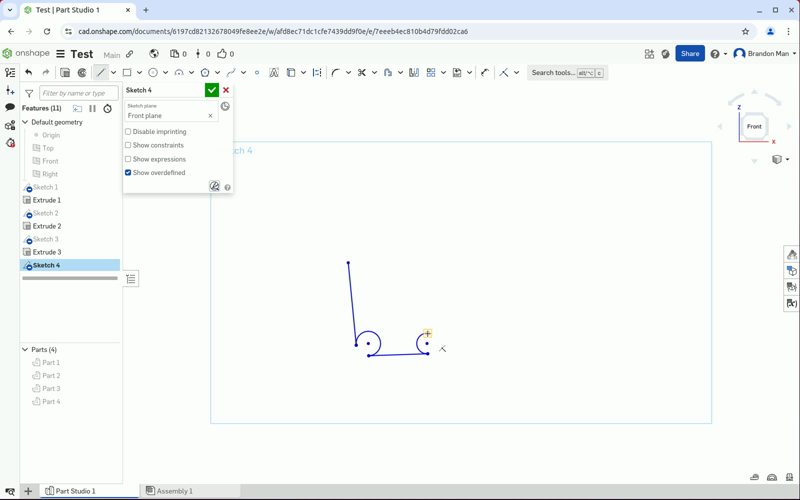
mouse_move(457, 333)
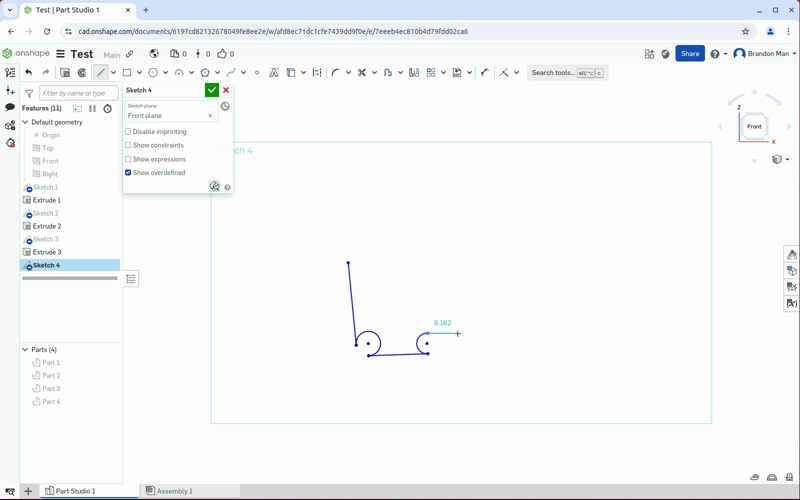
mouse_move(393, 332)
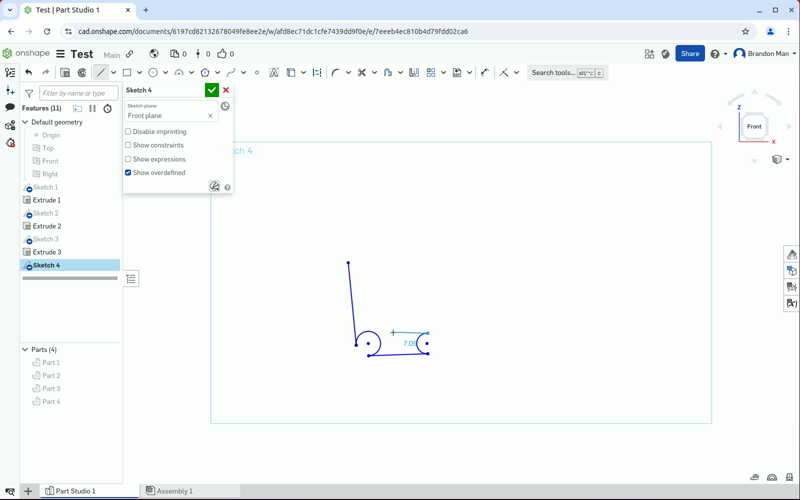
click(393, 332)
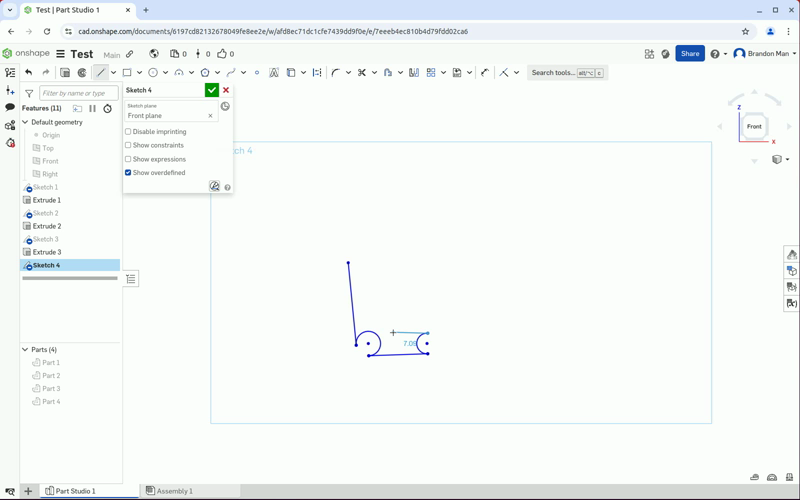
key_up(shift)
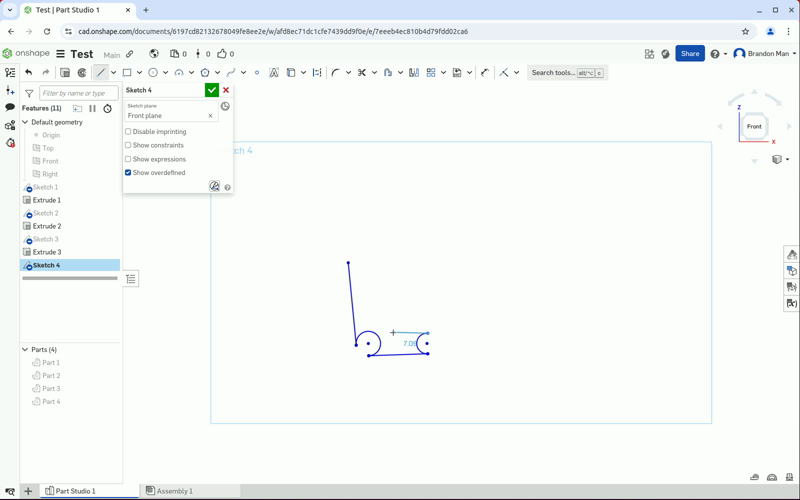
key(esc)
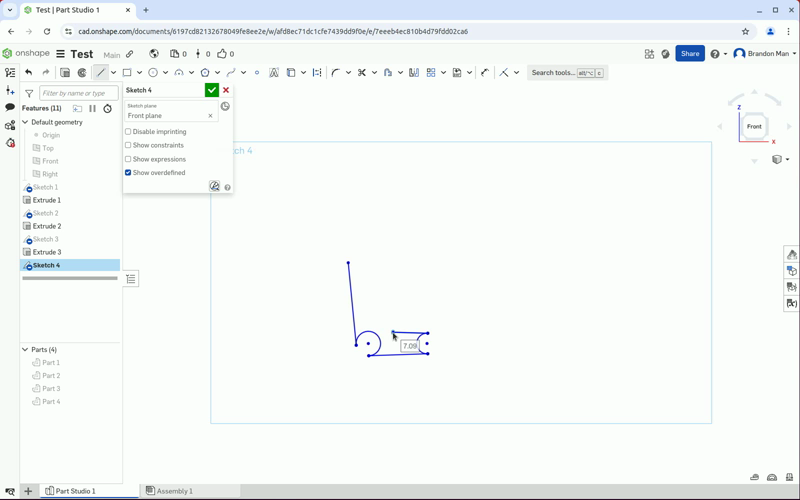
key(a)
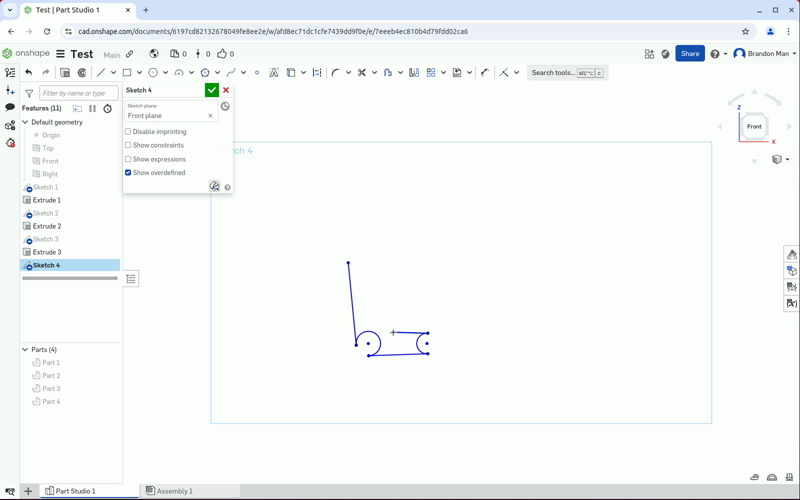
mouse_move(393, 332)
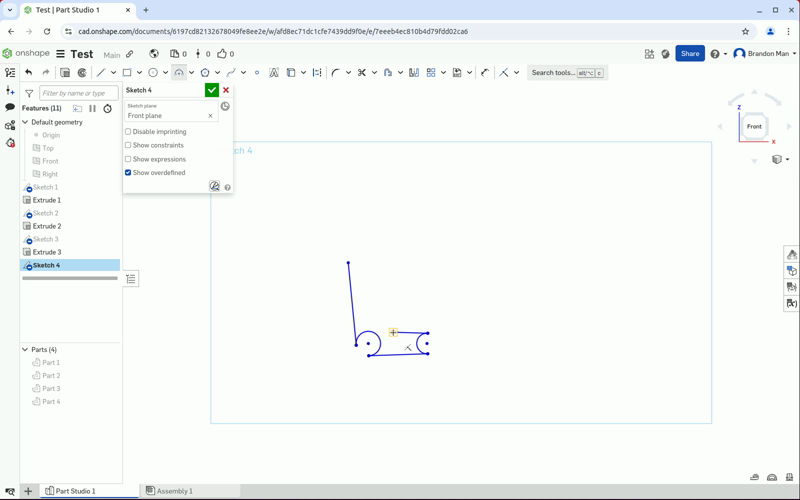
click(393, 332)
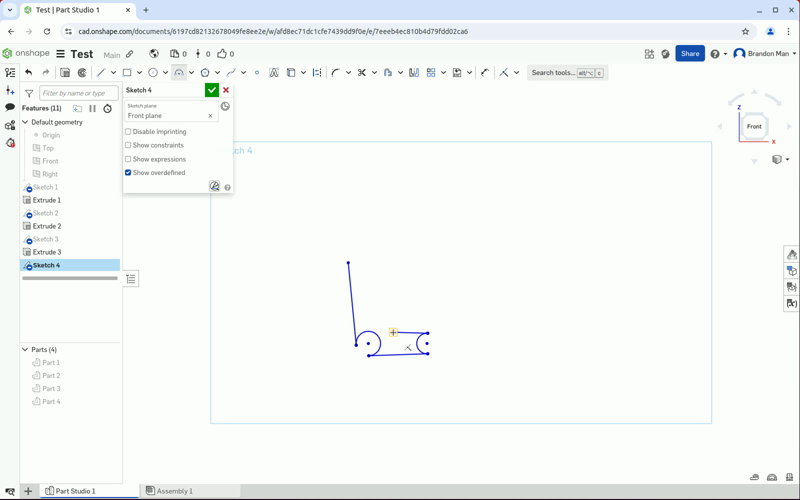
key_down(shift)
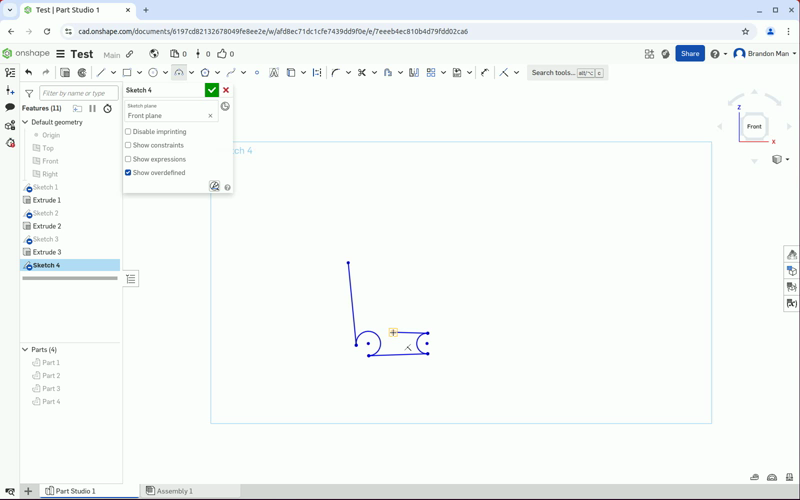
mouse_move(383, 320)
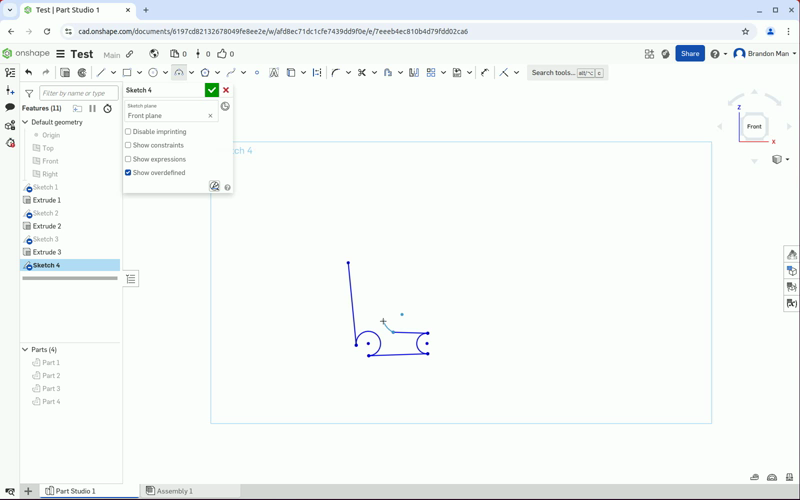
click(383, 320)
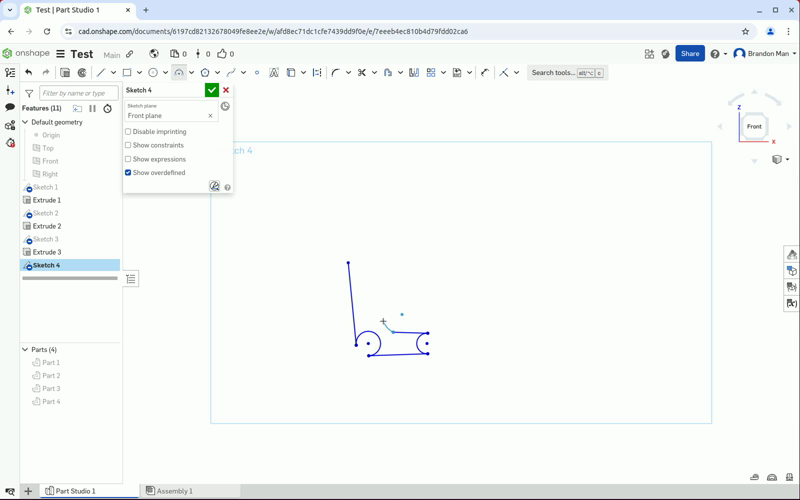
mouse_move(385, 328)
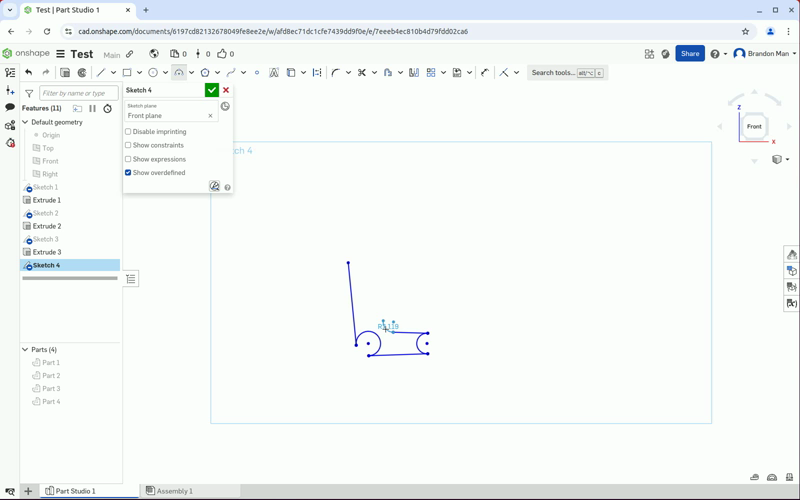
click(385, 328)
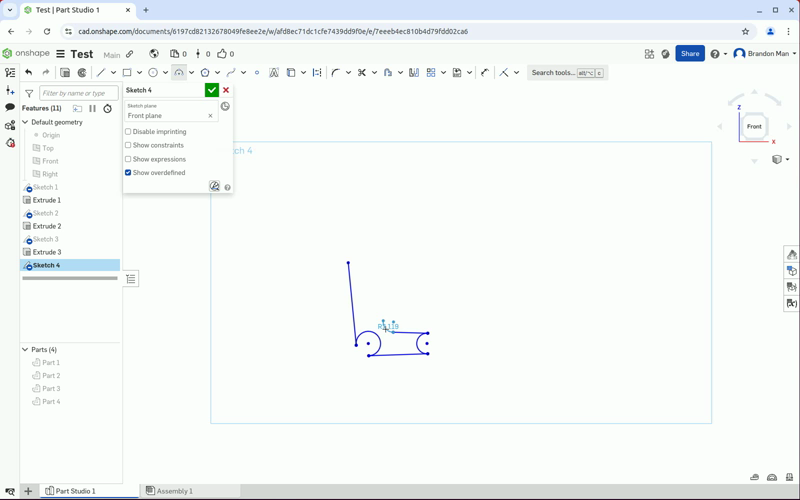
key_up(shift)
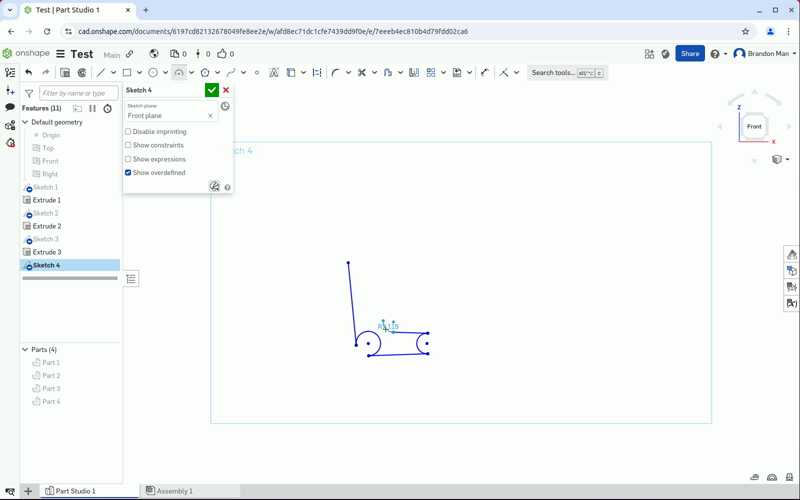
key(esc)
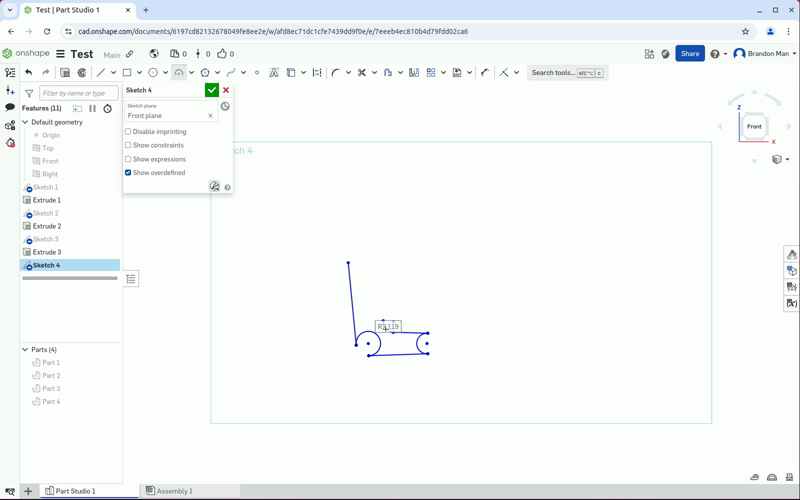
key(l)
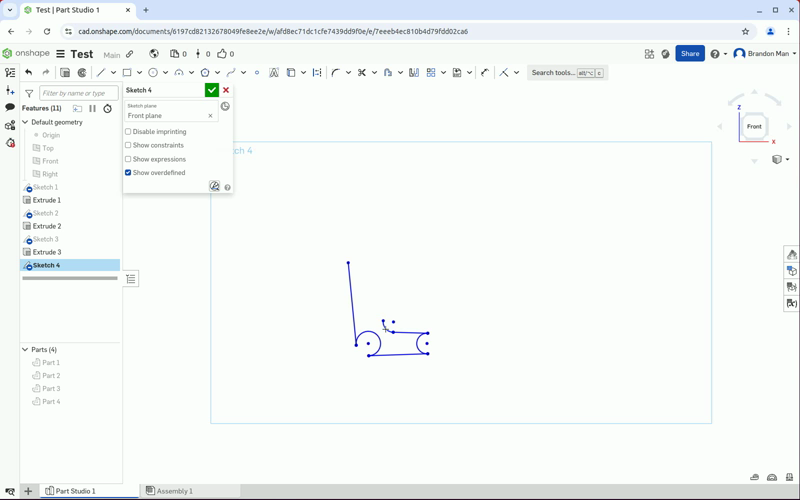
mouse_move(383, 320)
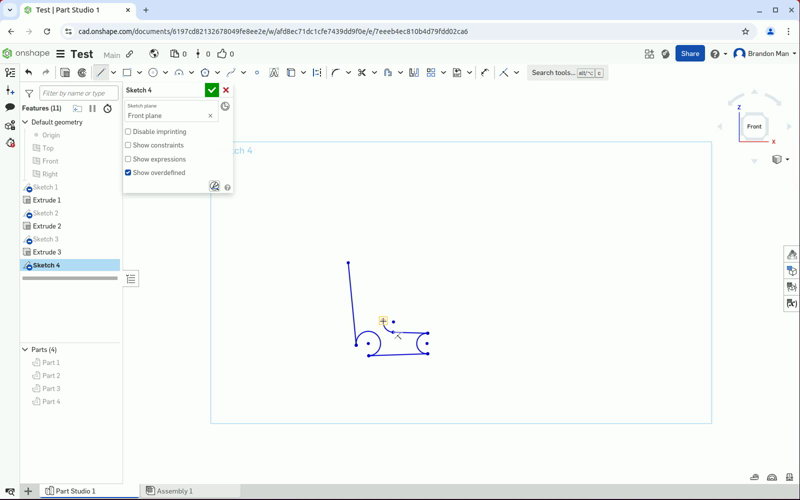
click(383, 320)
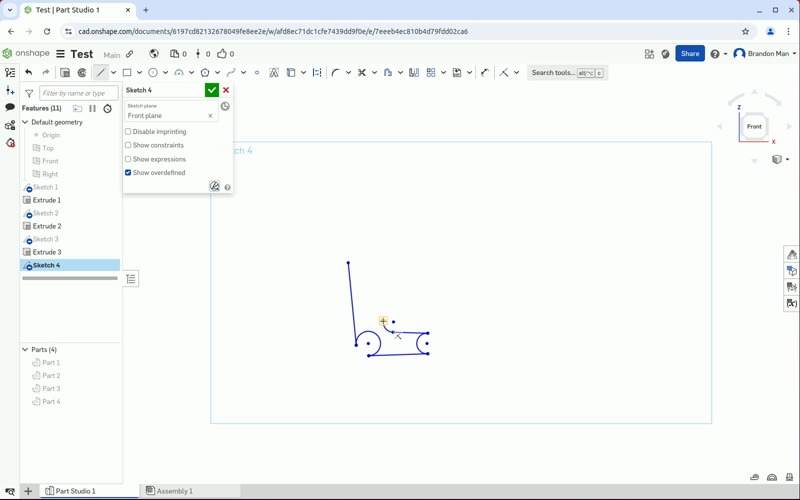
key_down(shift)
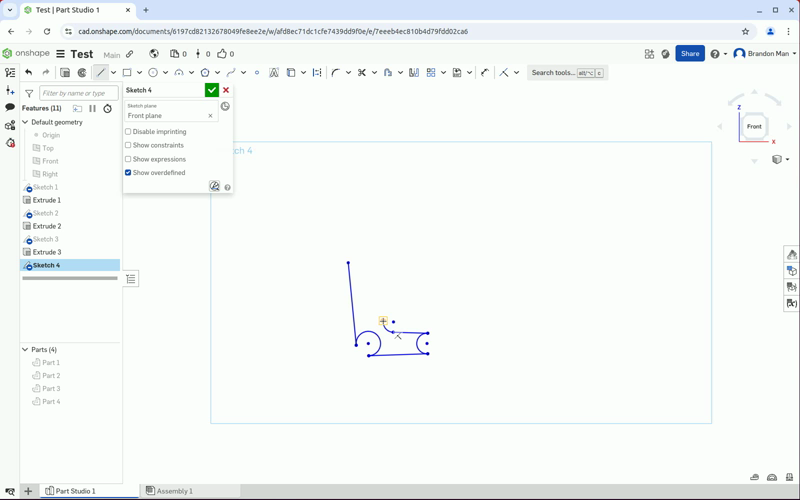
mouse_move(413, 320)
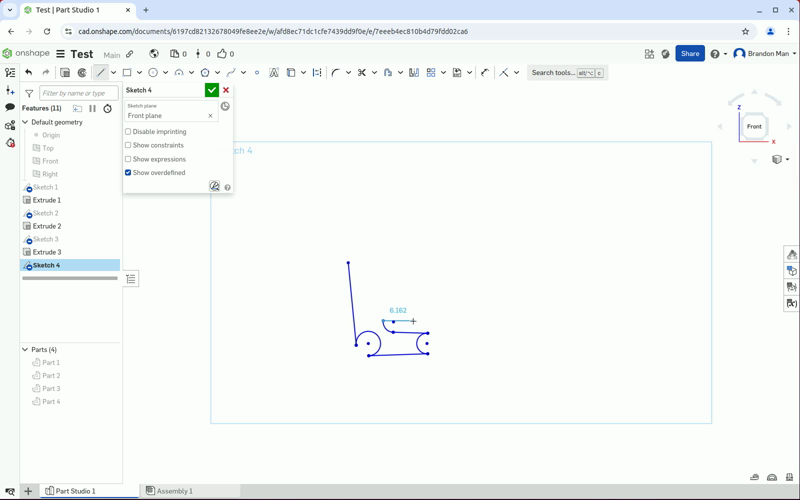
mouse_move(389, 263)
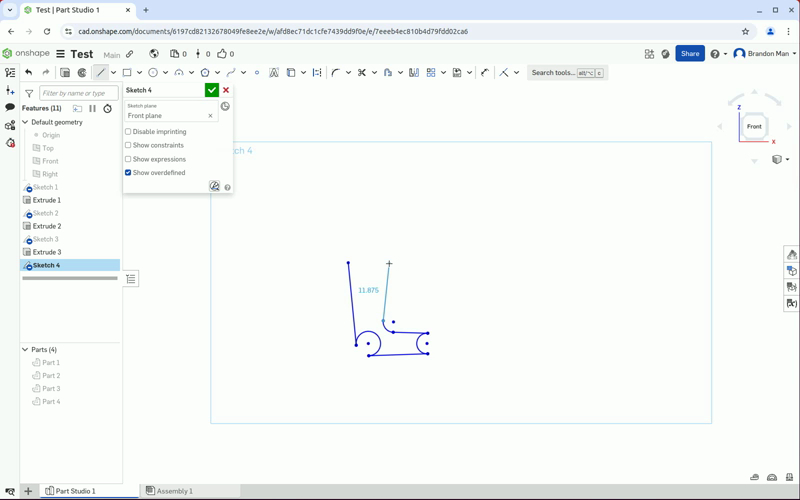
click(389, 263)
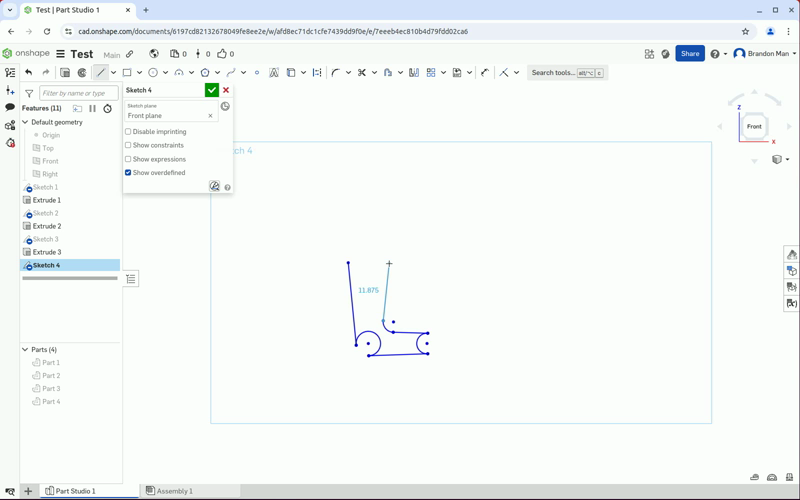
key_up(shift)
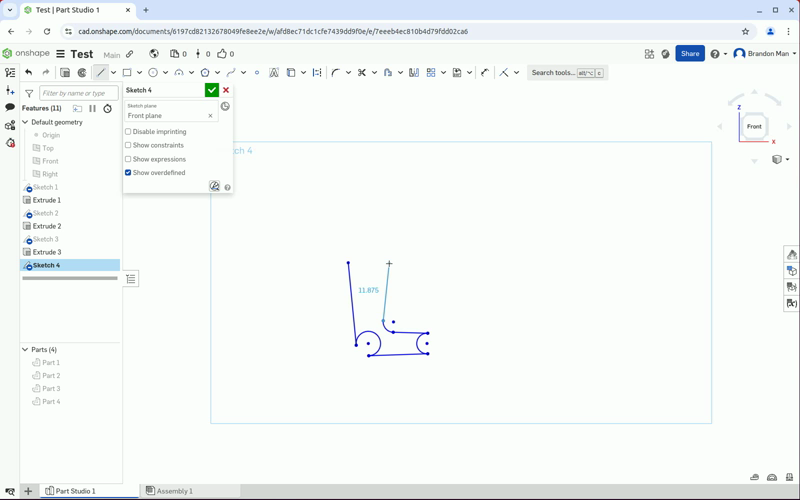
key(esc)
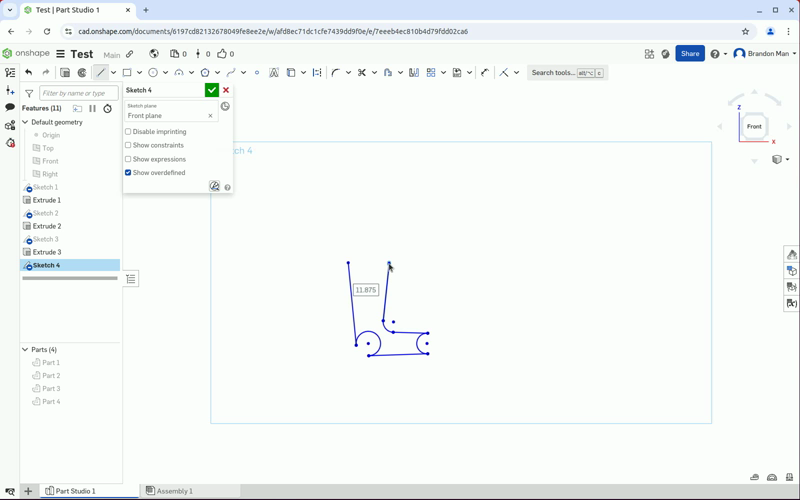
key(a)
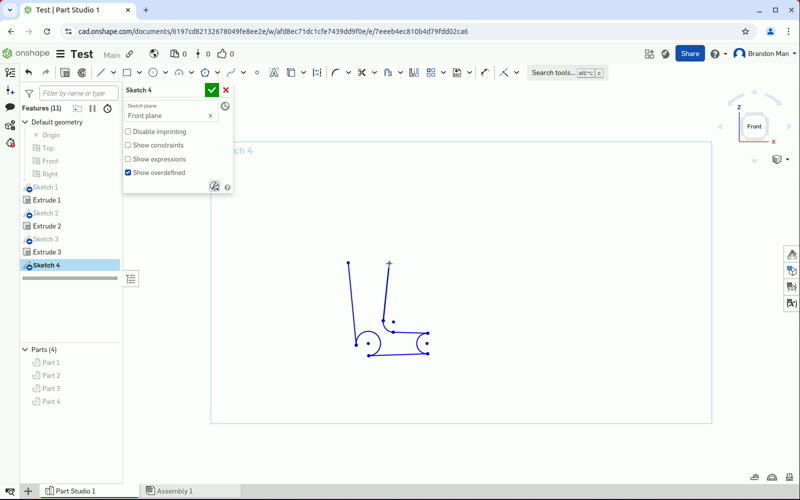
mouse_move(389, 263)
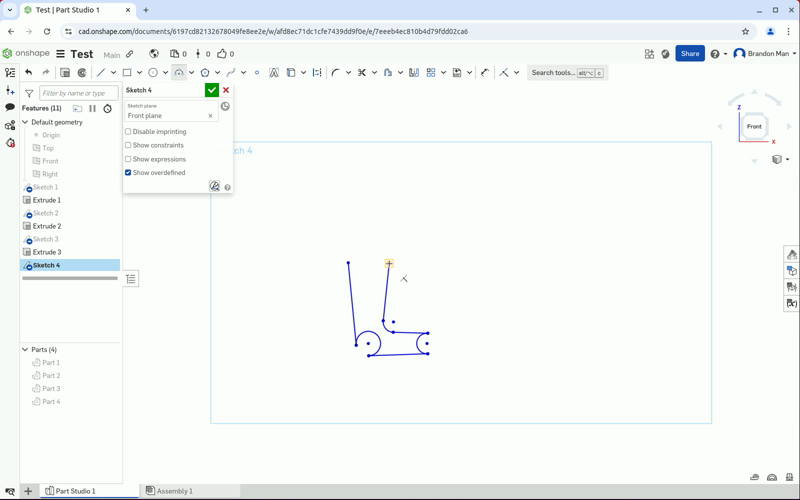
click(389, 263)
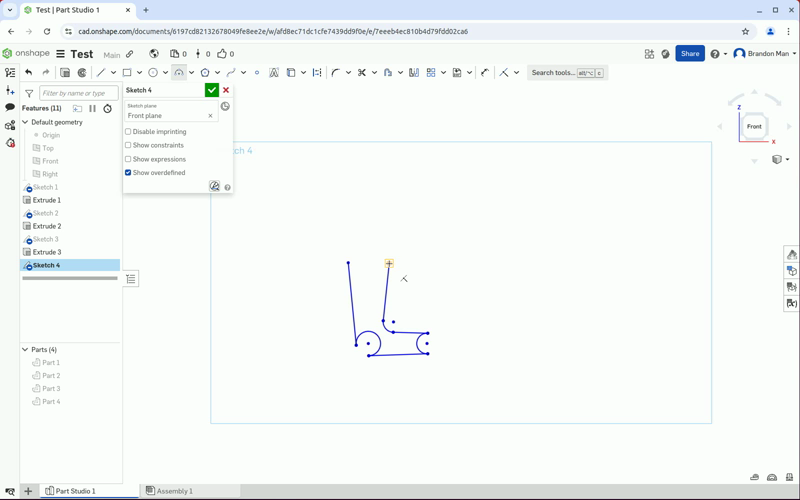
mouse_move(348, 262)
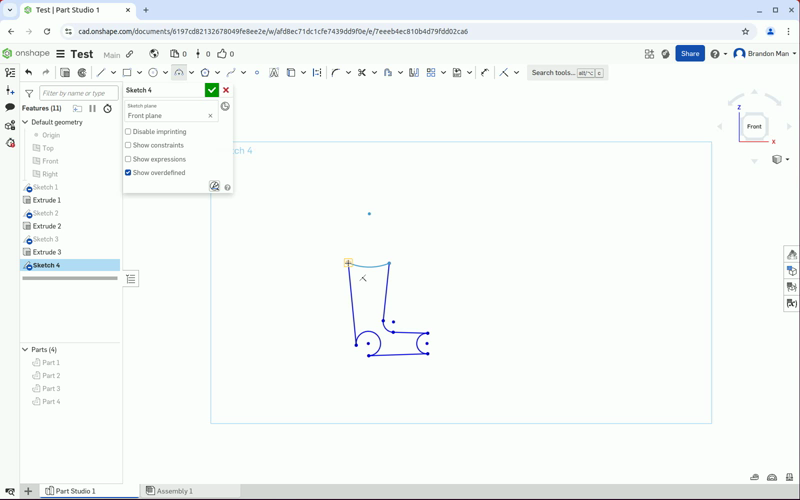
click(348, 262)
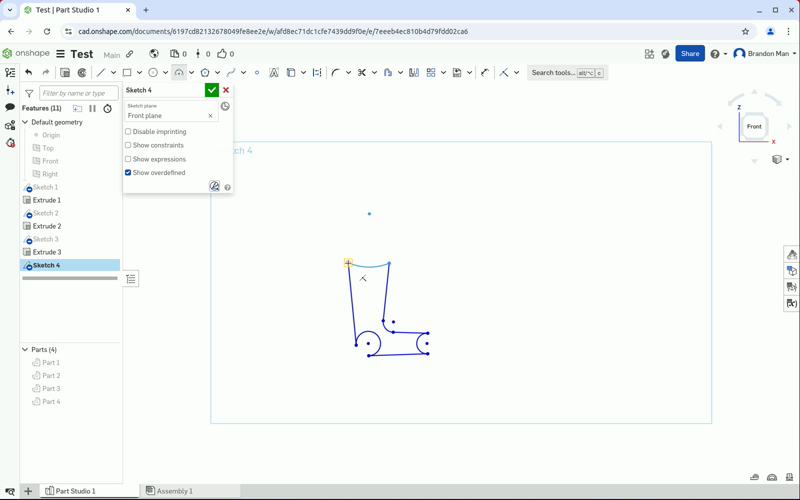
key_down(shift)
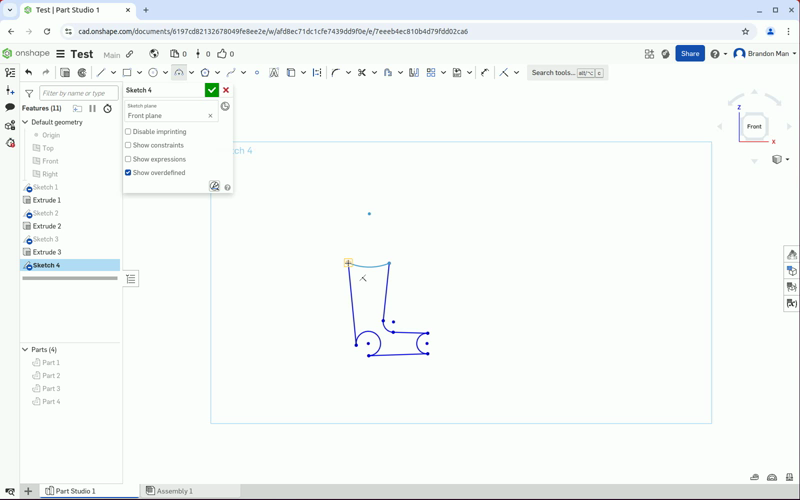
mouse_move(368, 281)
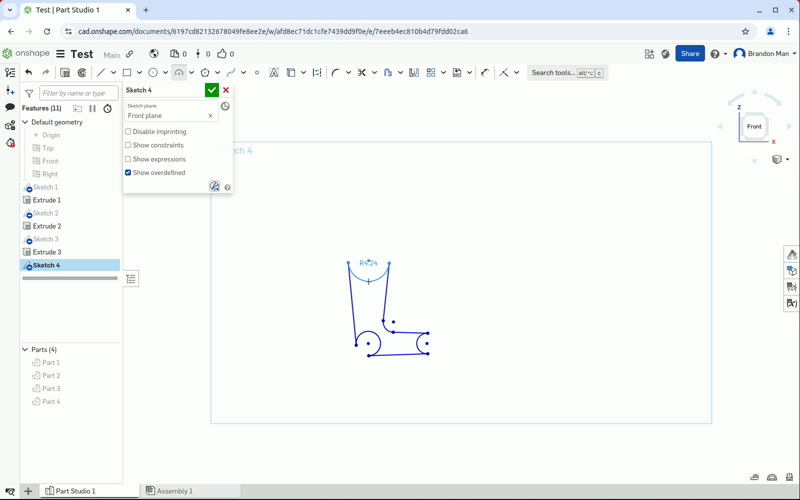
click(368, 281)
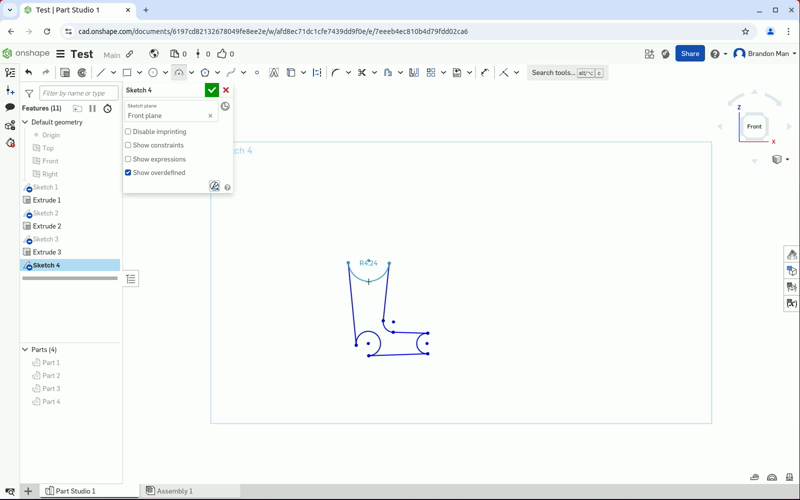
key_up(shift)
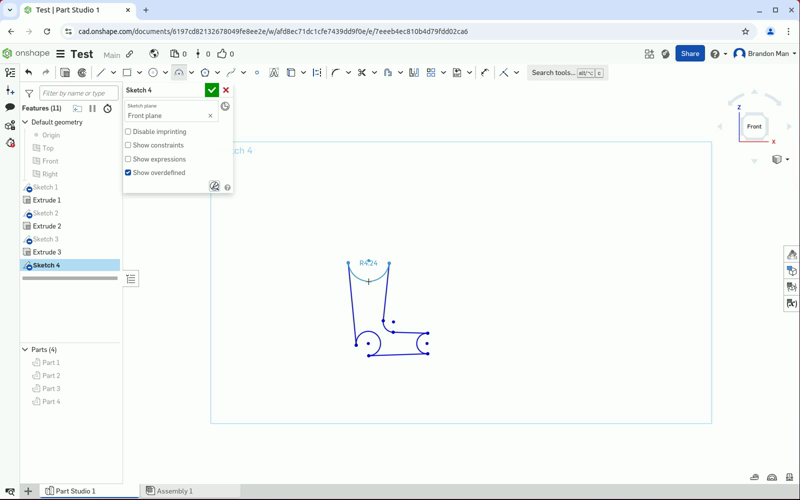
key(esc)
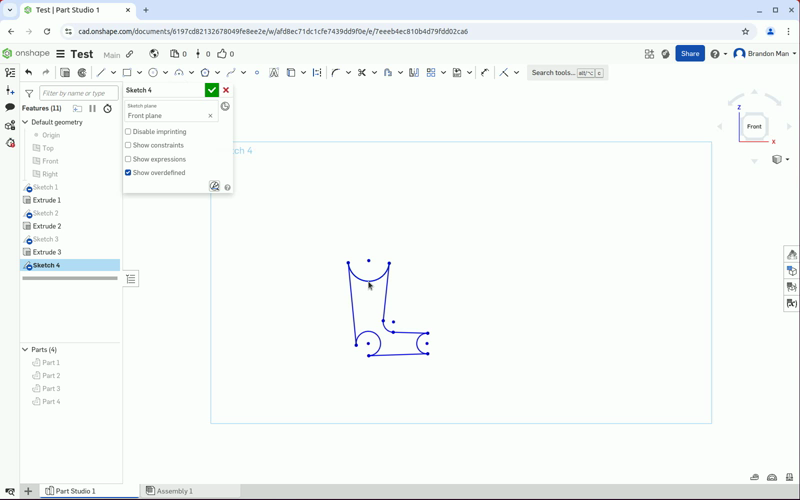
mouse_move(393, 350)
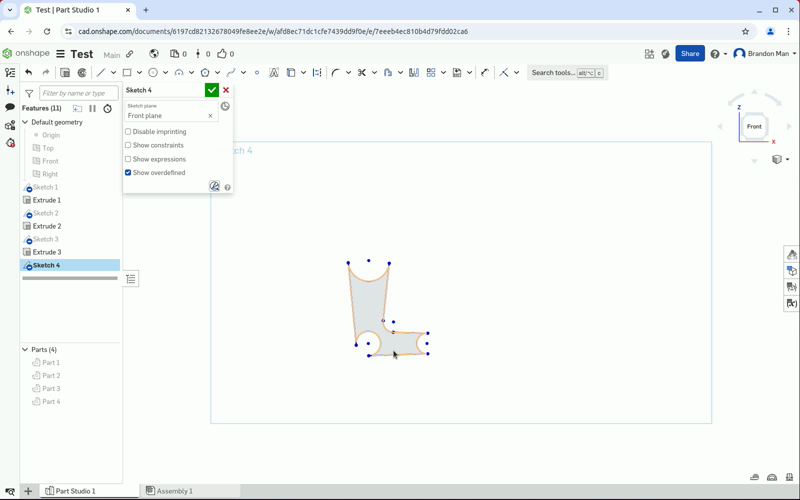
click(393, 350)
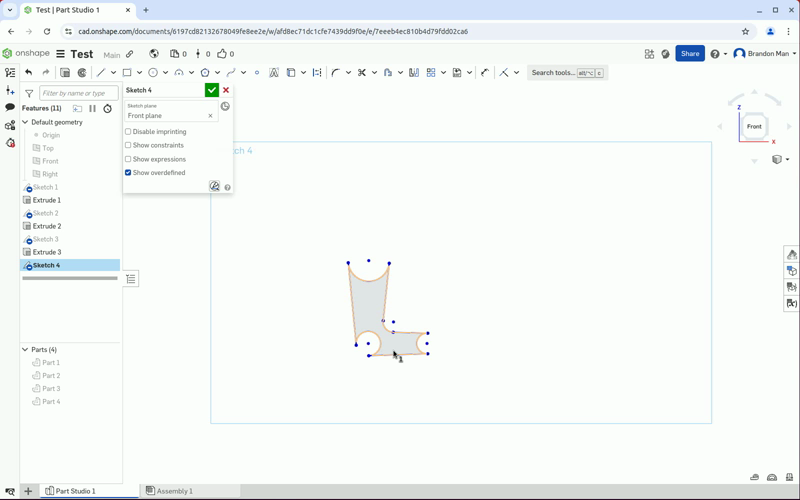
mouse_move(73, 352)
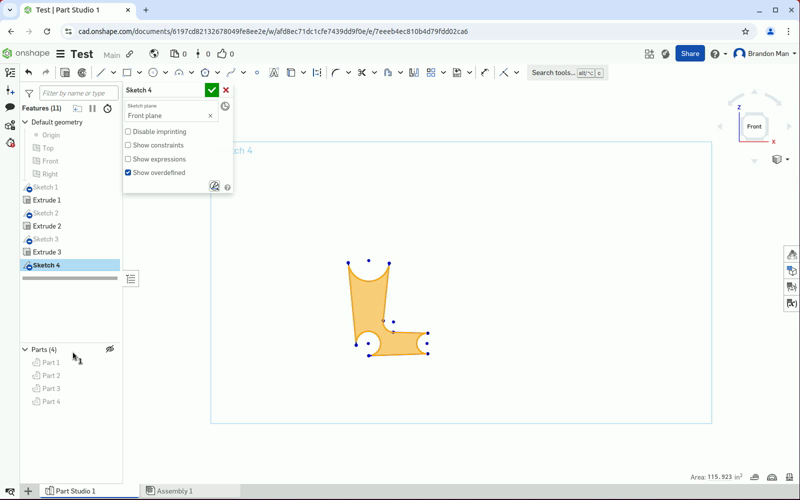
key(shift+y)
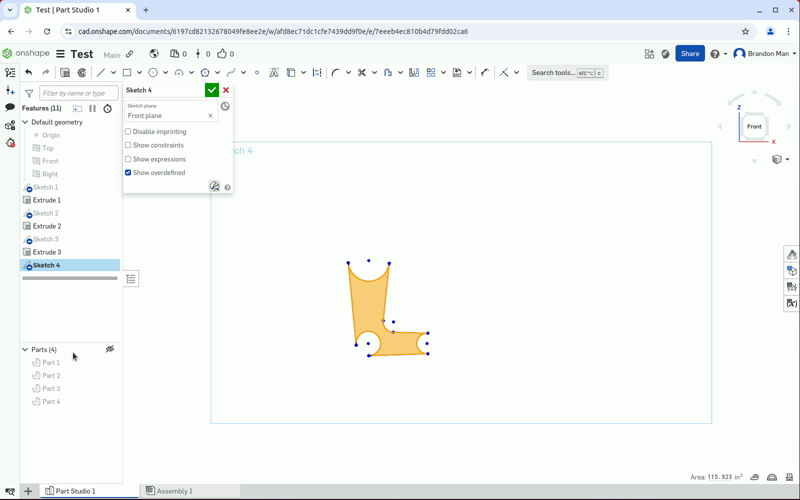
key(shift+e)
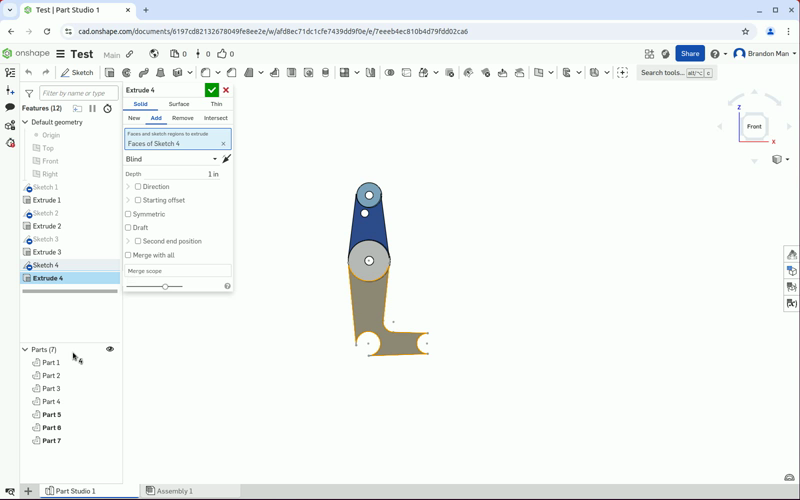
mouse_move(143, 106)
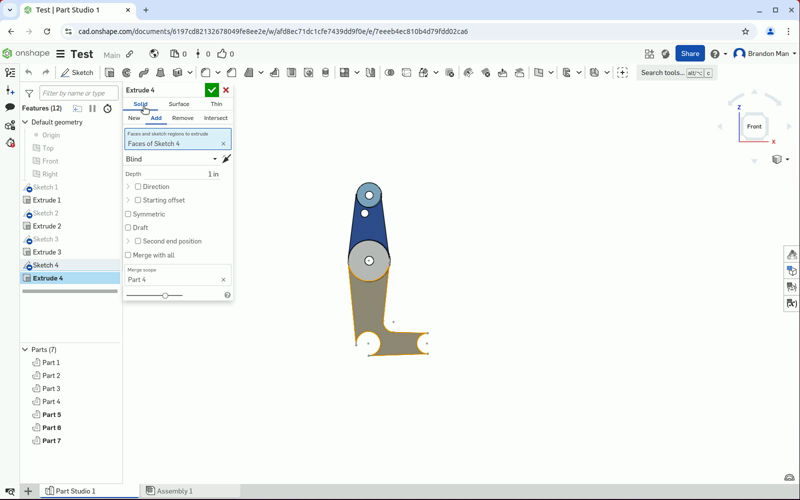
click(143, 106)
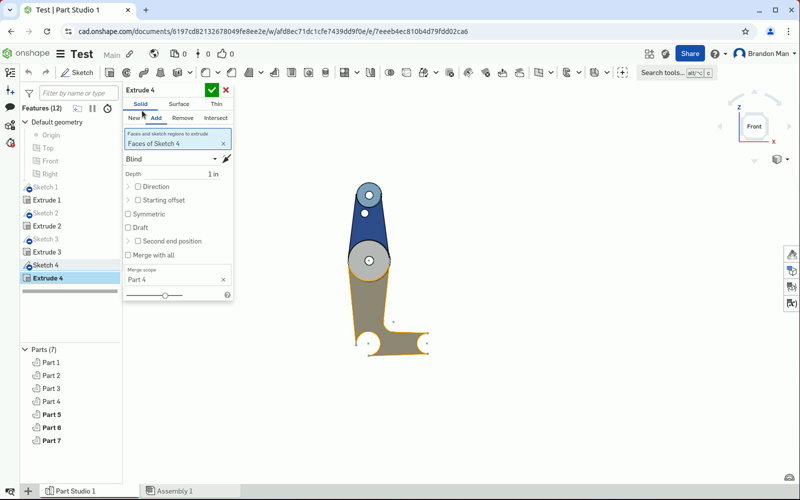
mouse_move(137, 120)
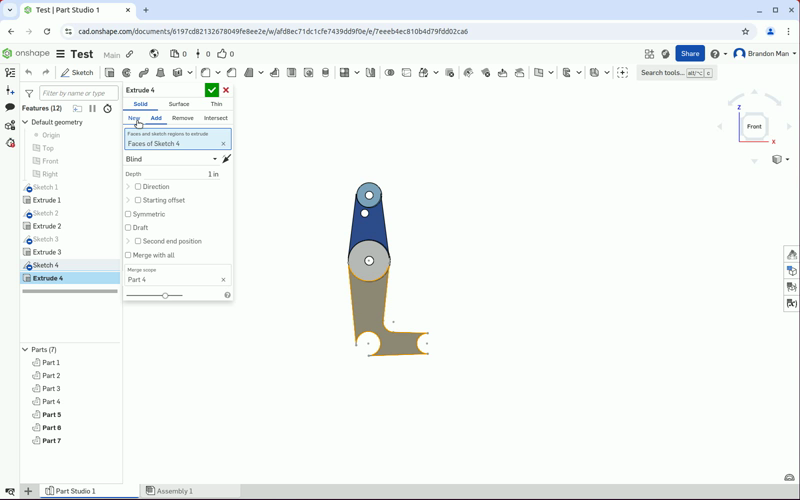
click(137, 120)
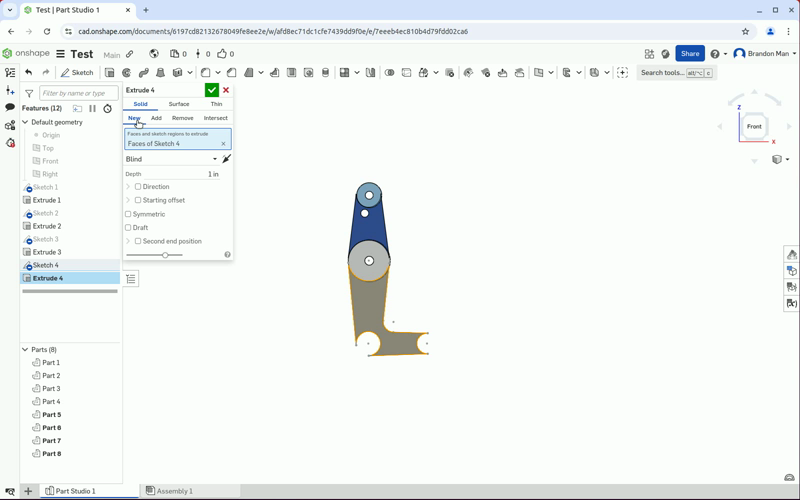
key(tab, 4)
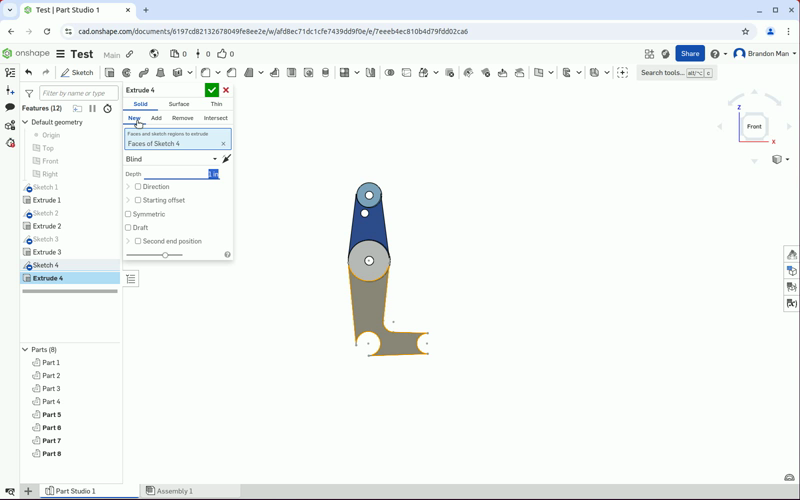
text(6.74)
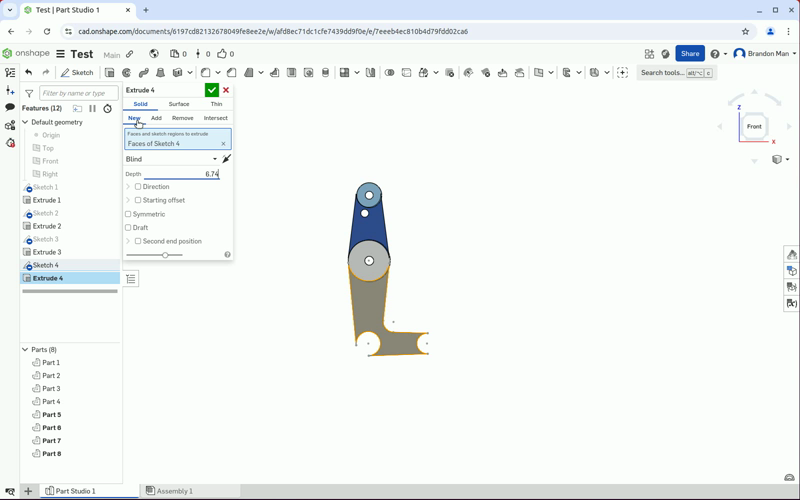
key(enter)
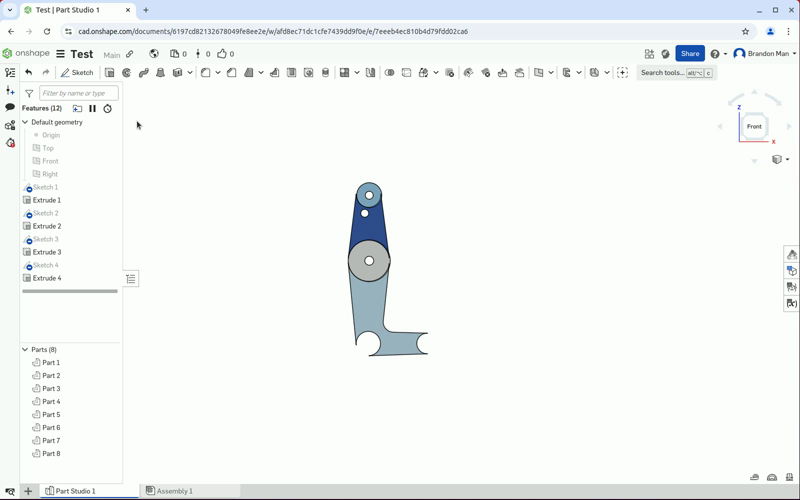
key(shift+h)
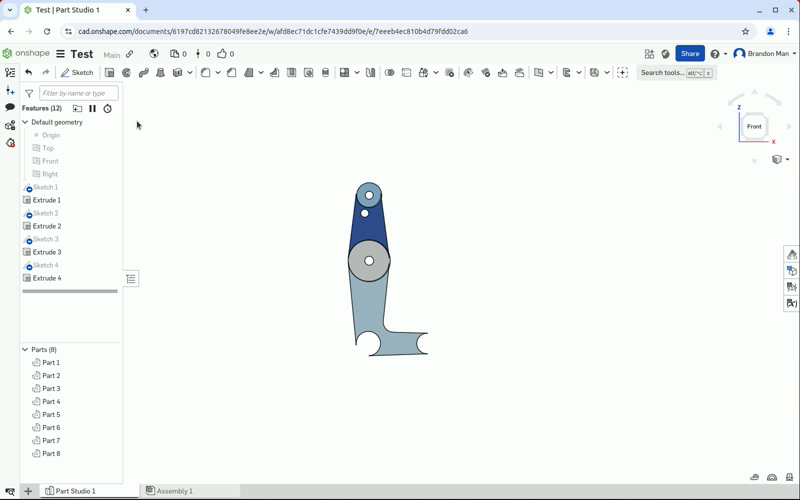
key(shift+h)
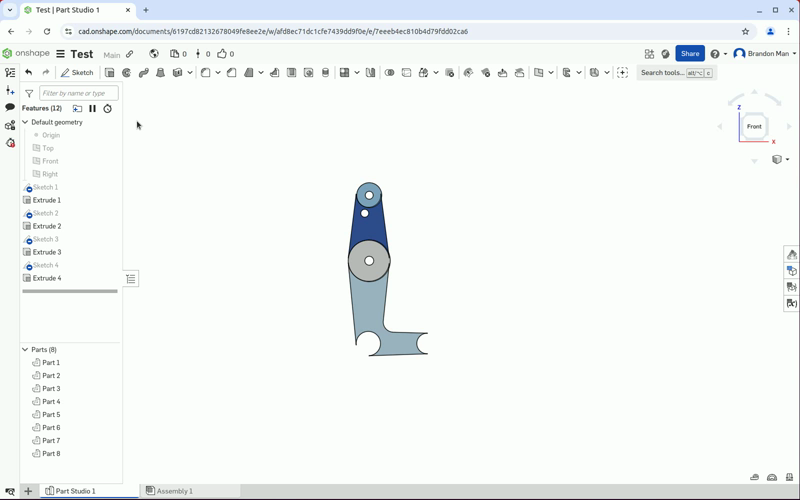
mouse_move(73, 189)
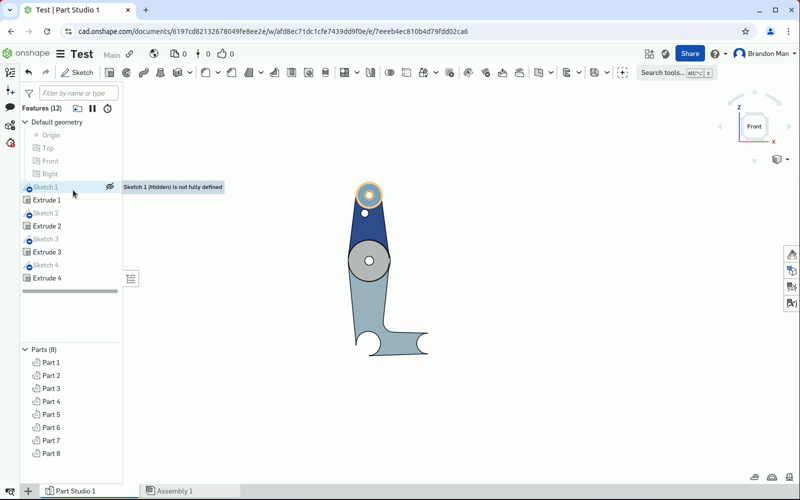
click(73, 189)
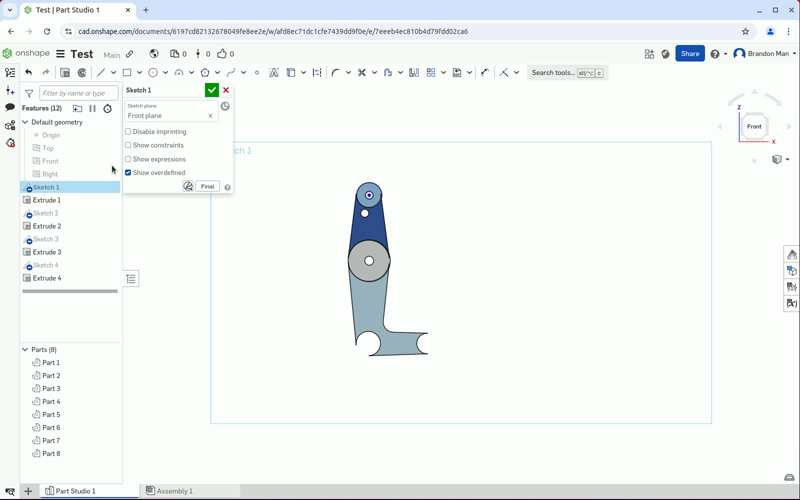
mouse_move(229, 92)
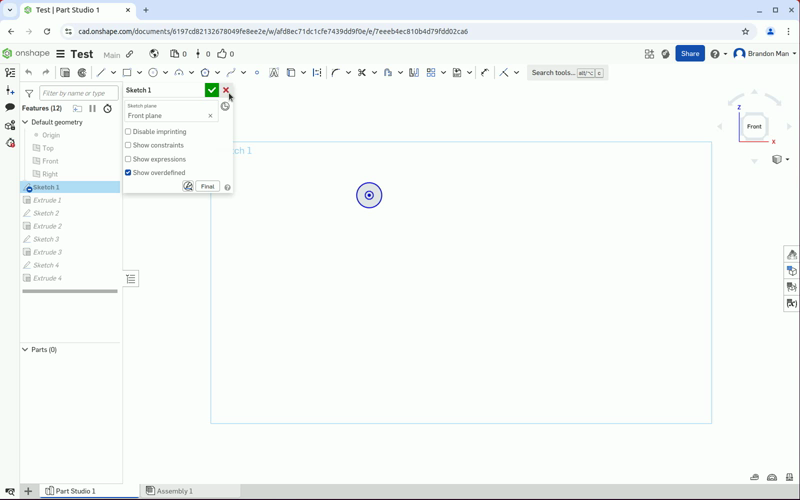
click(229, 92)
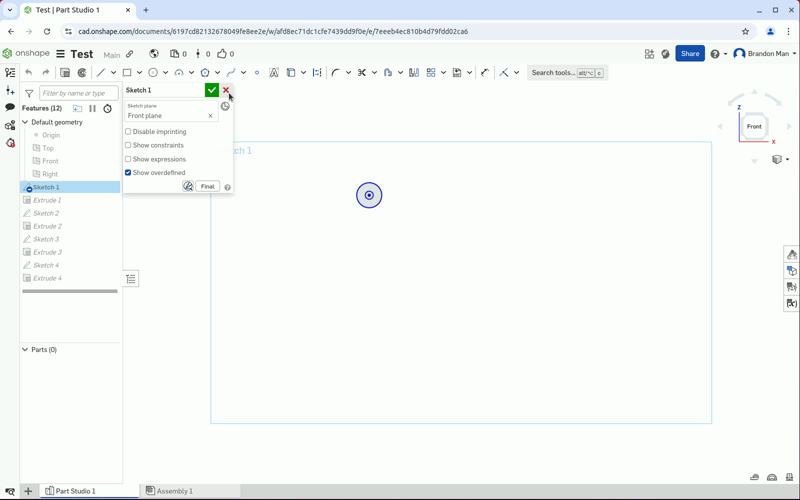
key(shift+s)
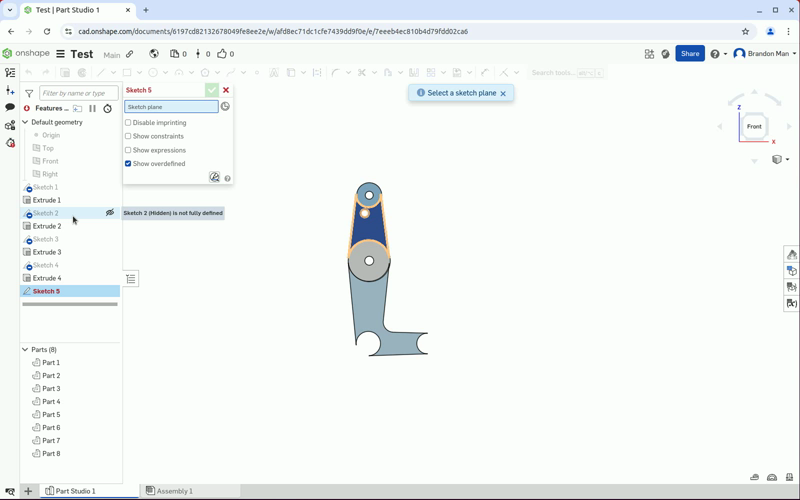
scroll(3)
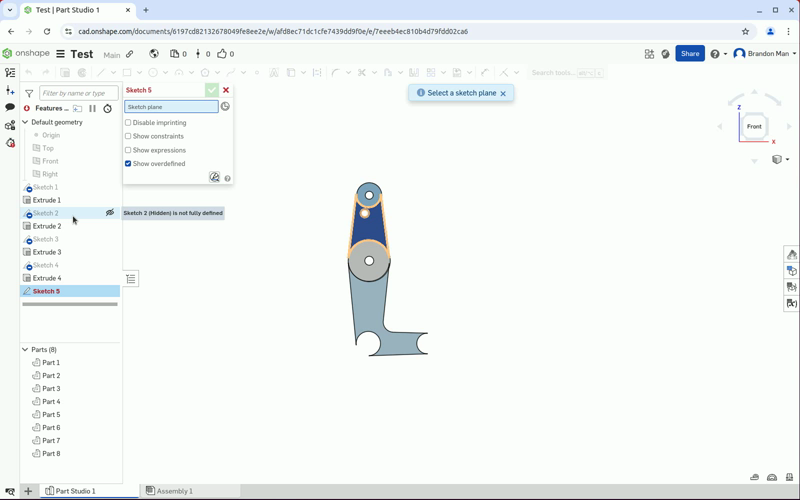
mouse_move(73, 163)
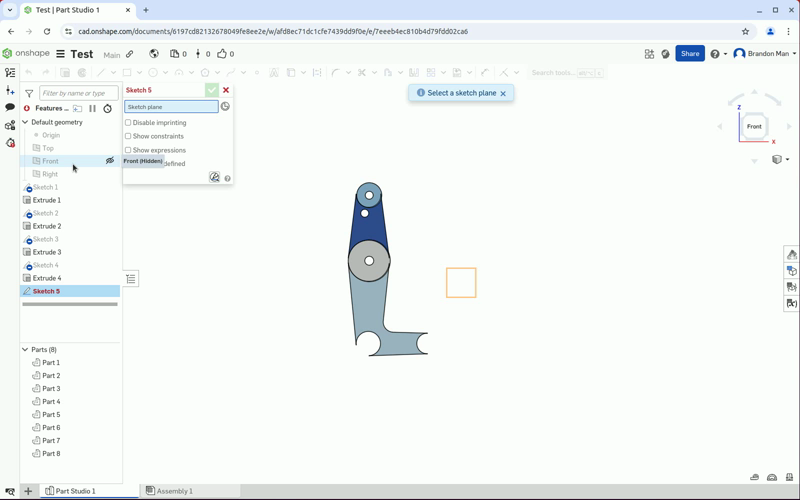
click(73, 163)
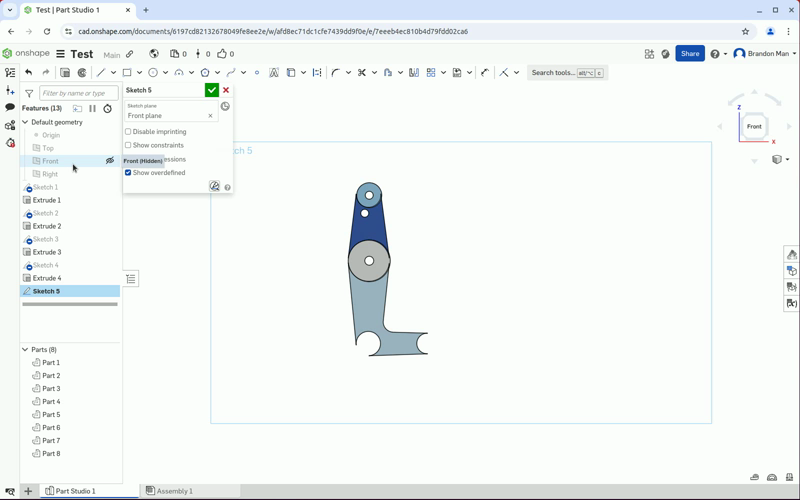
mouse_move(73, 352)
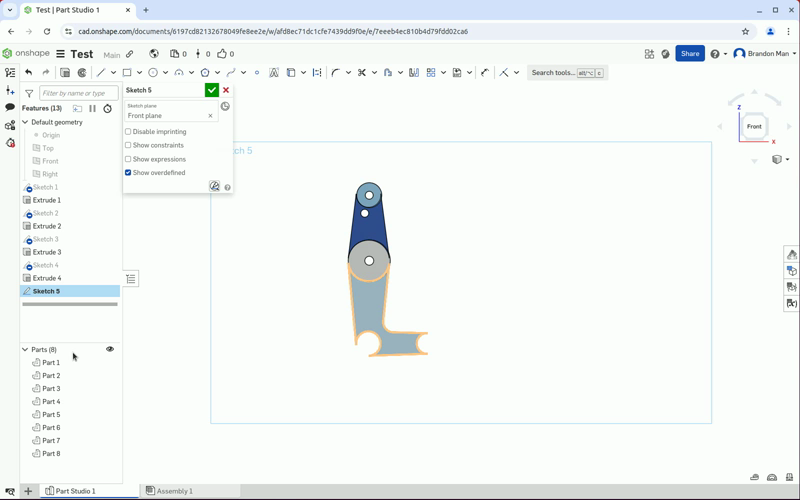
key(y)
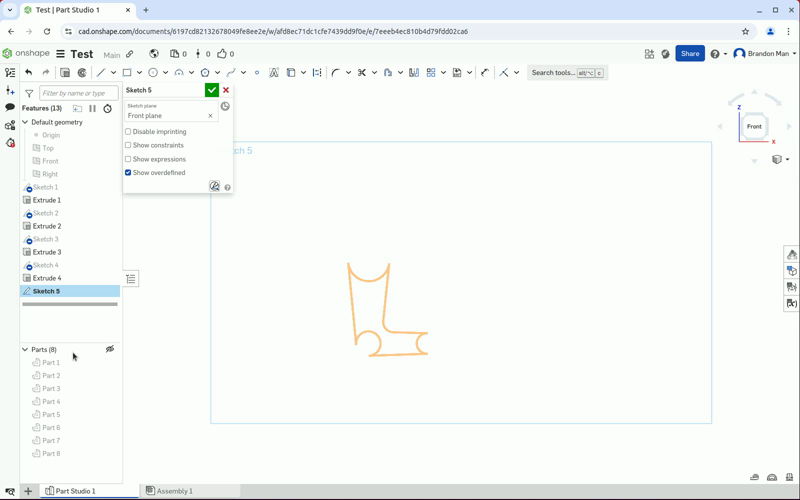
key(c)
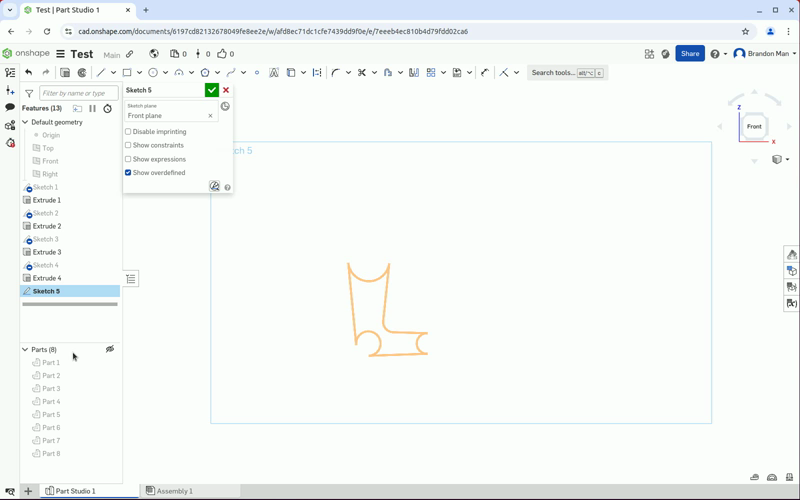
key_down(shift)
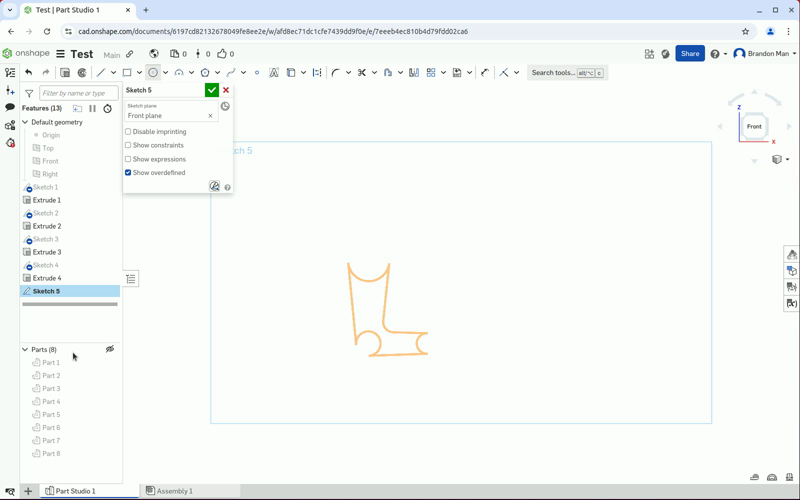
mouse_move(369, 342)
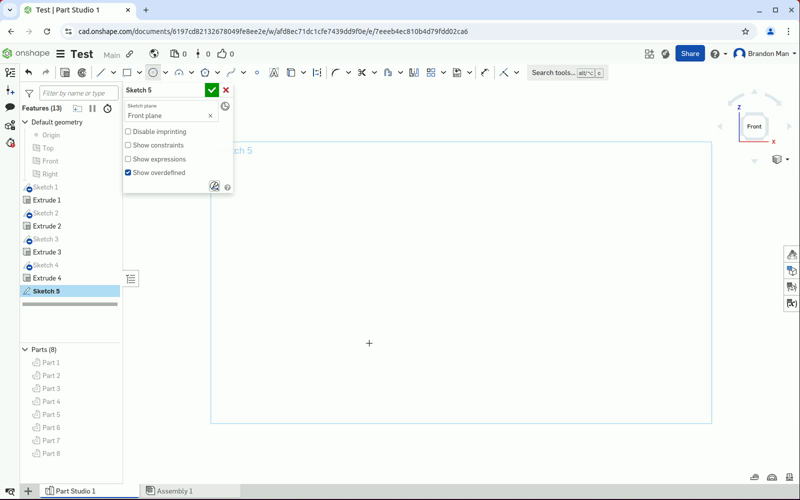
click(369, 342)
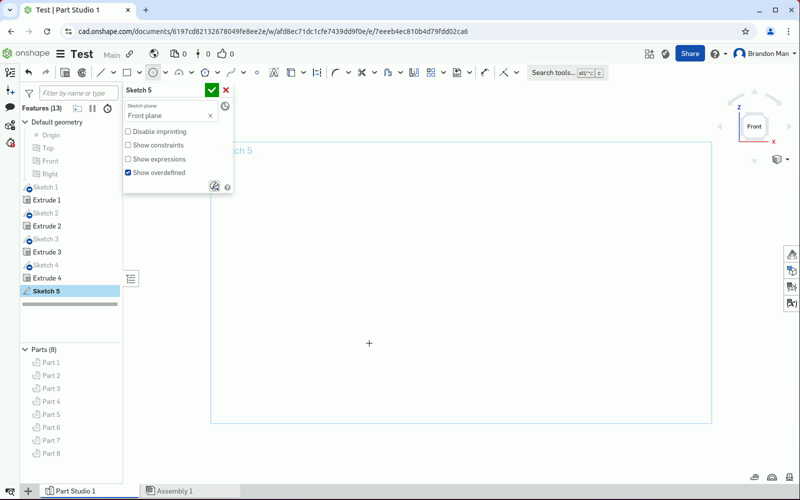
key_up(shift)
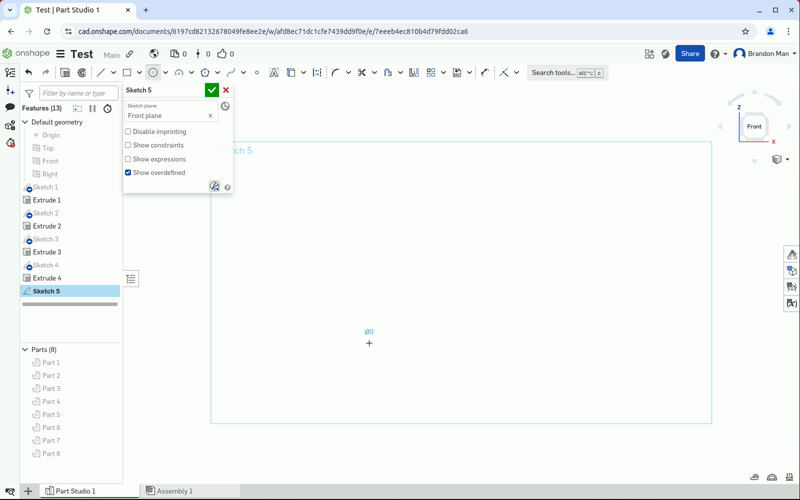
mouse_move(381, 342)
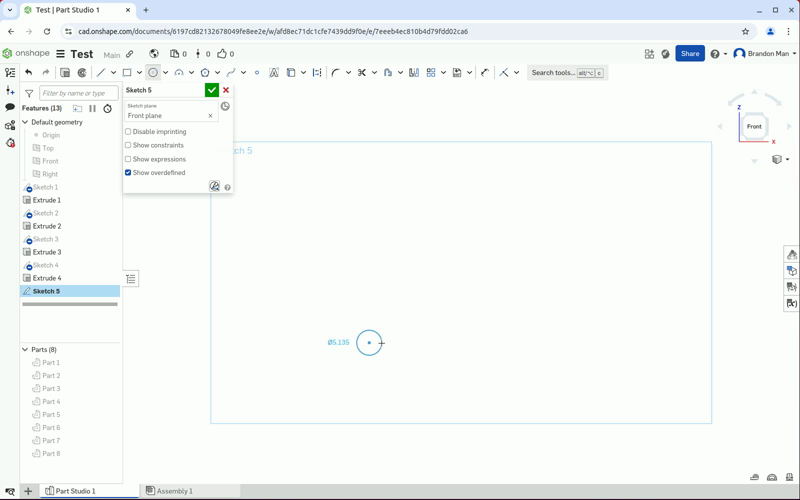
click(381, 342)
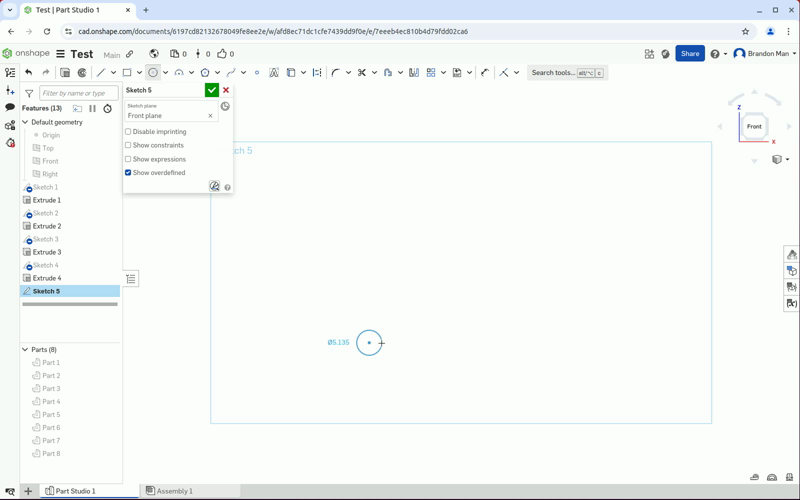
key(esc)
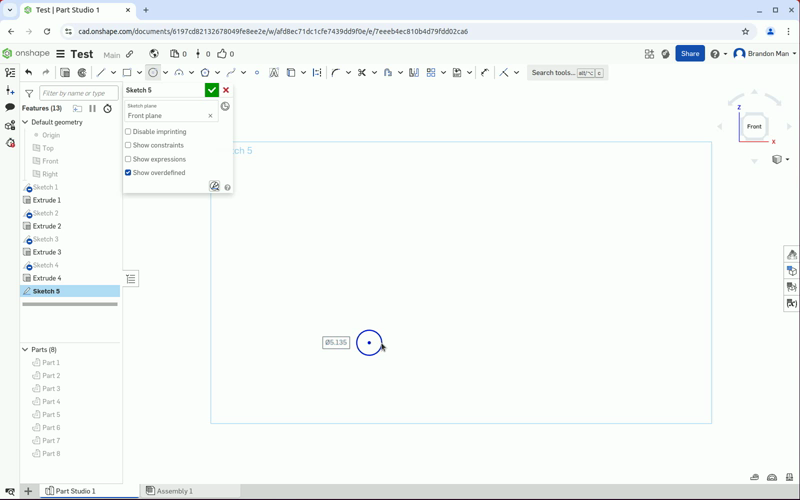
key(c)
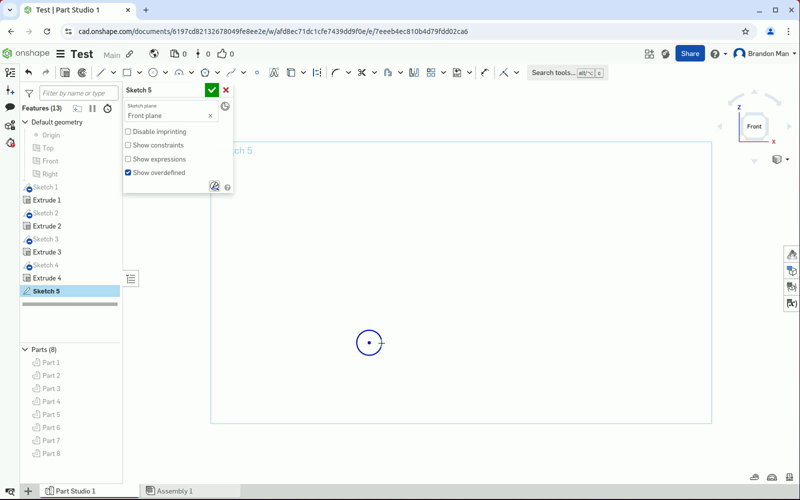
key_down(shift)
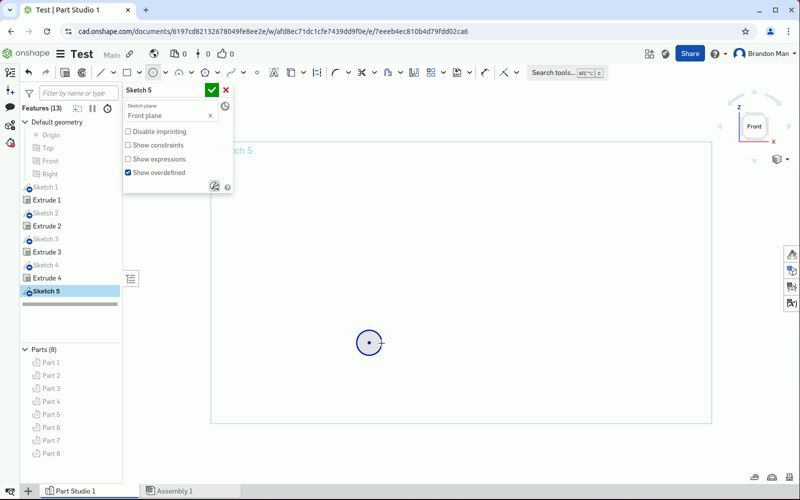
mouse_move(369, 342)
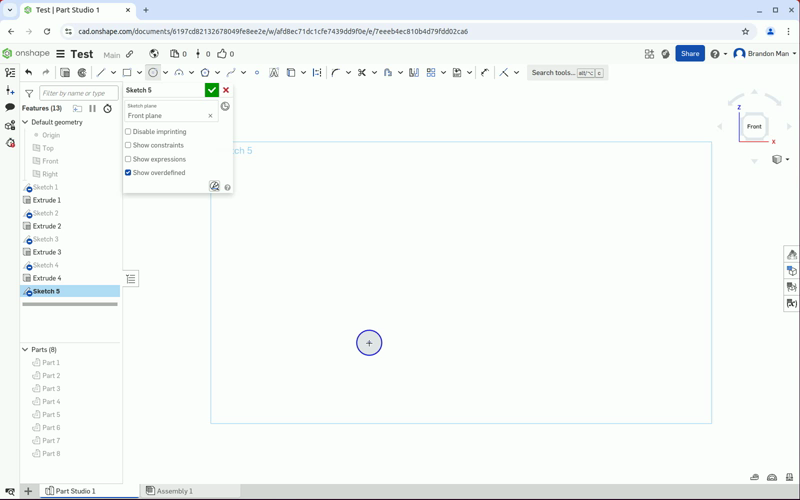
click(369, 342)
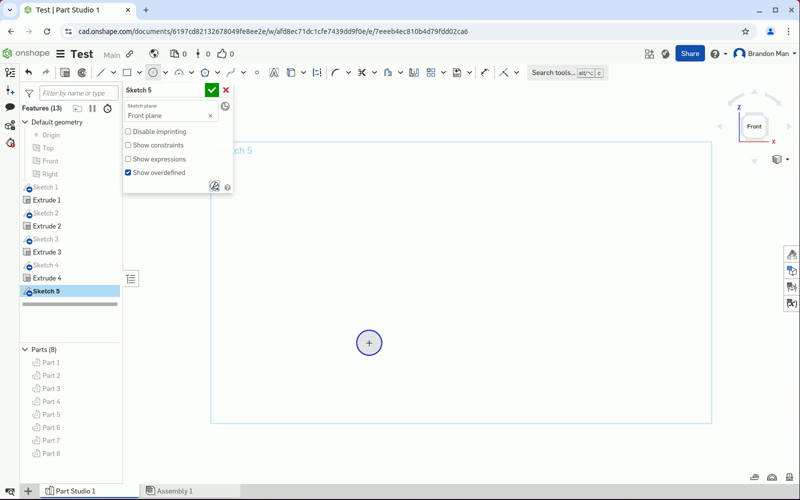
key_up(shift)
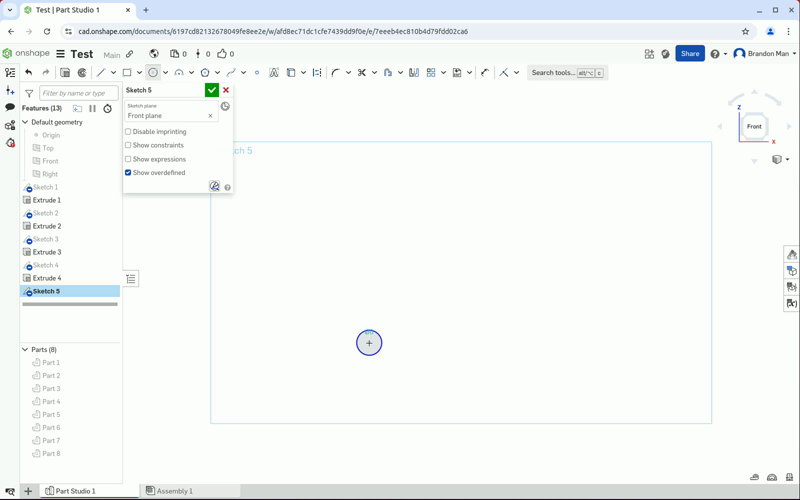
mouse_move(373, 342)
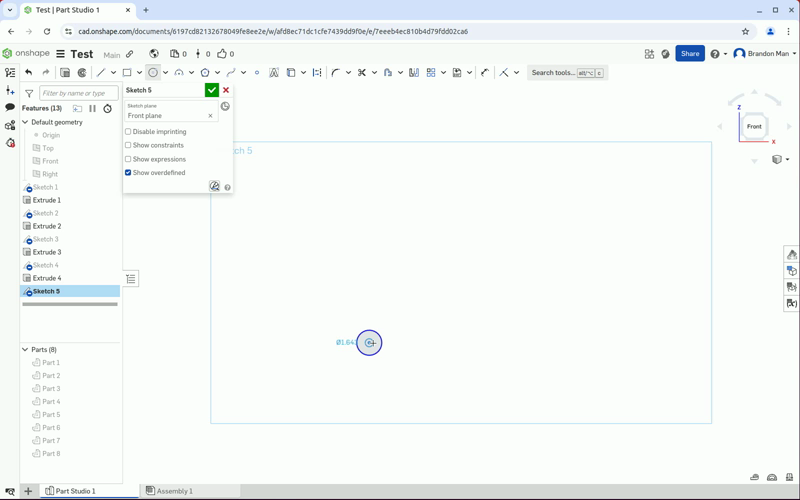
scroll(6)
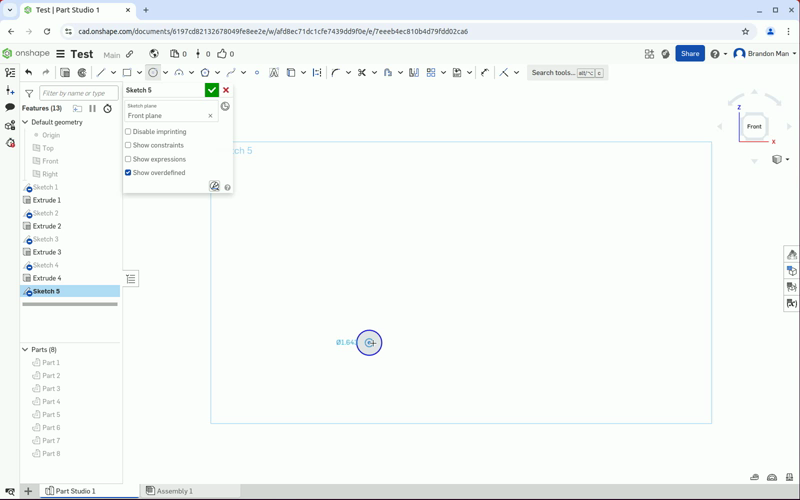
scroll(6)
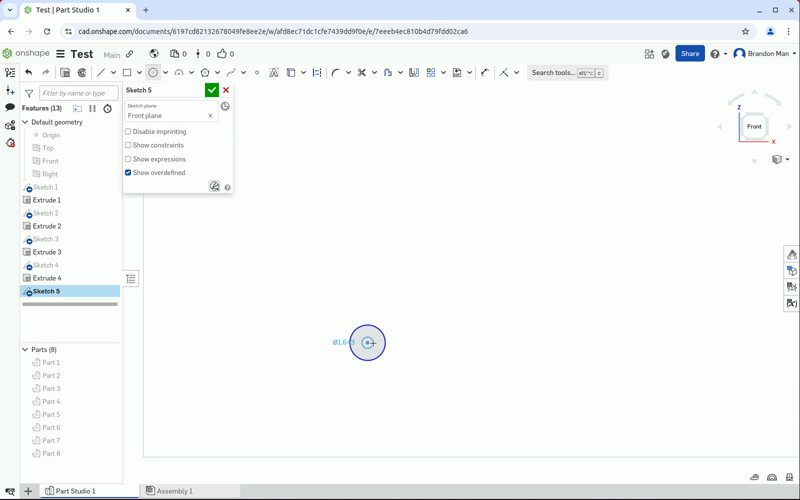
scroll(6)
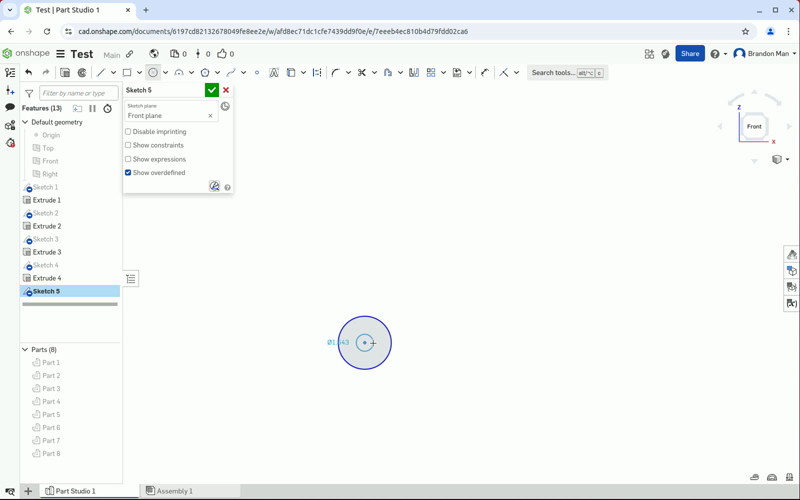
scroll(6)
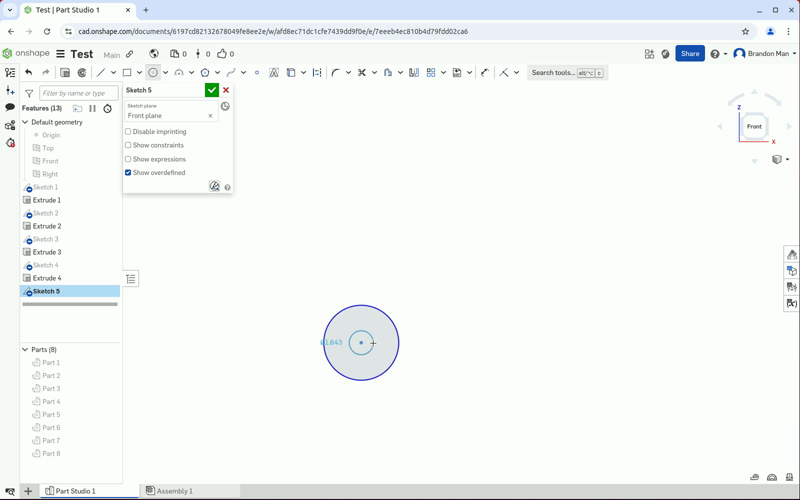
scroll(6)
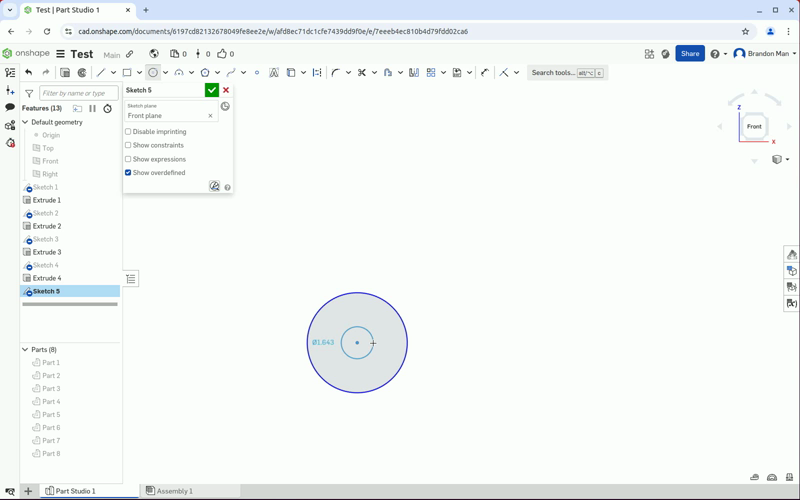
scroll(6)
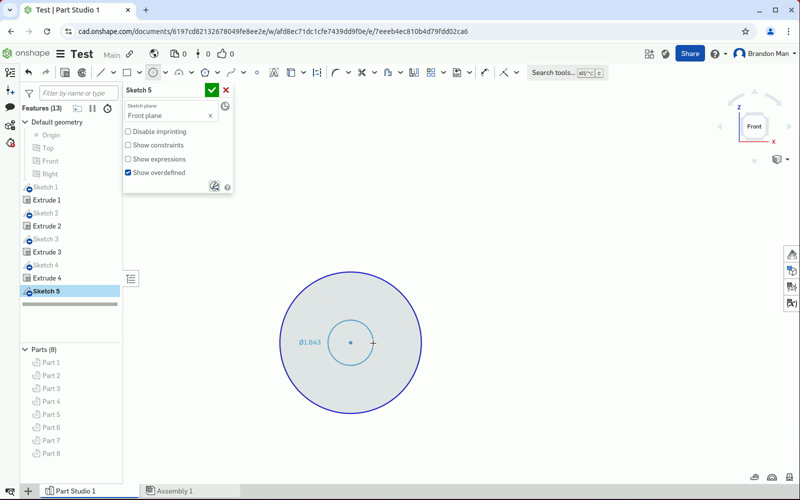
scroll(6)
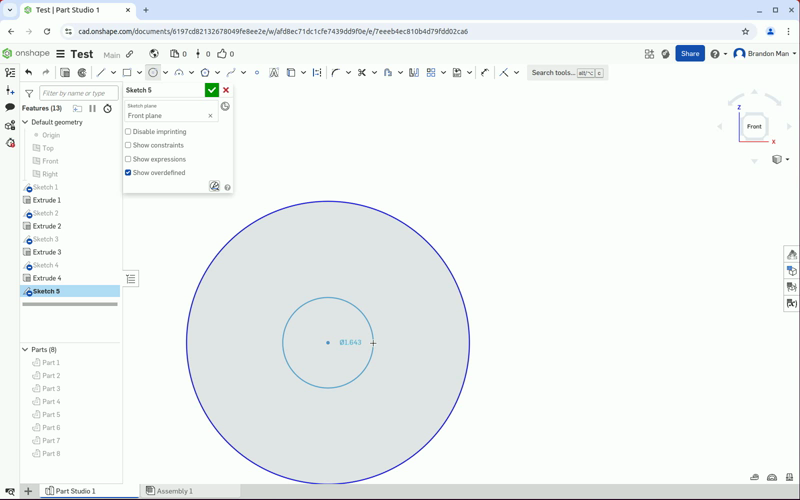
click(373, 342)
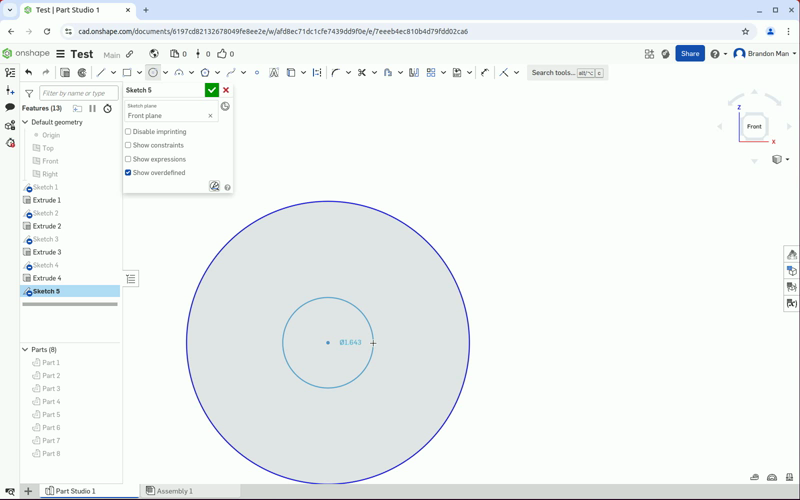
scroll(-6)
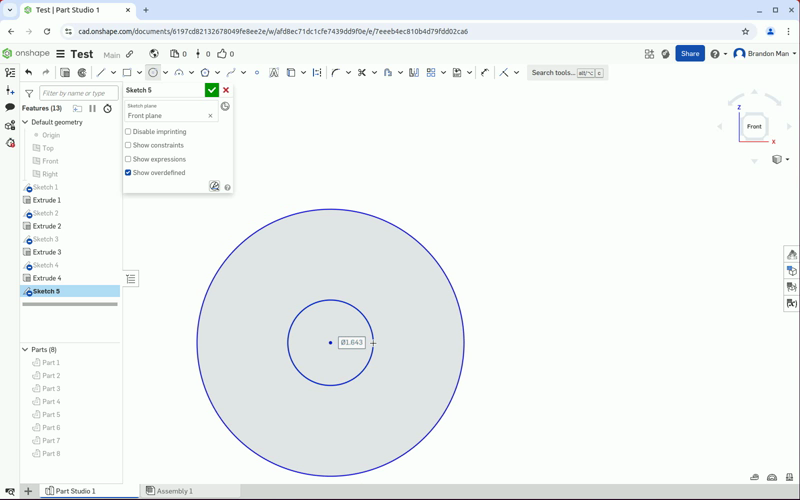
scroll(-6)
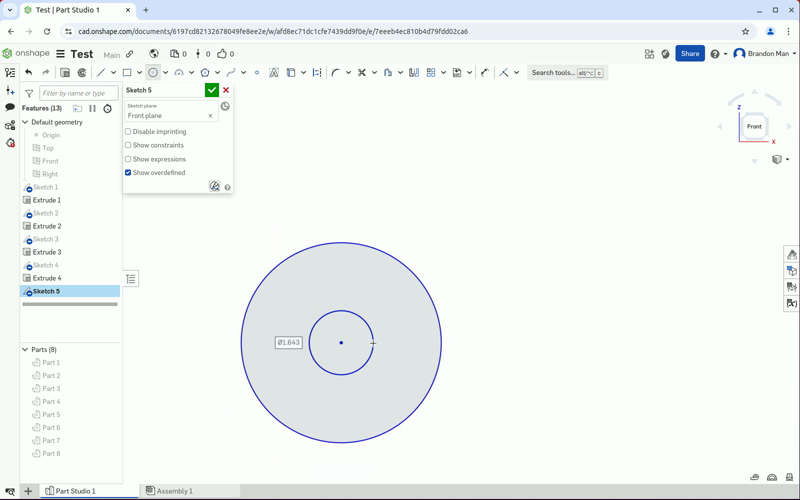
scroll(-6)
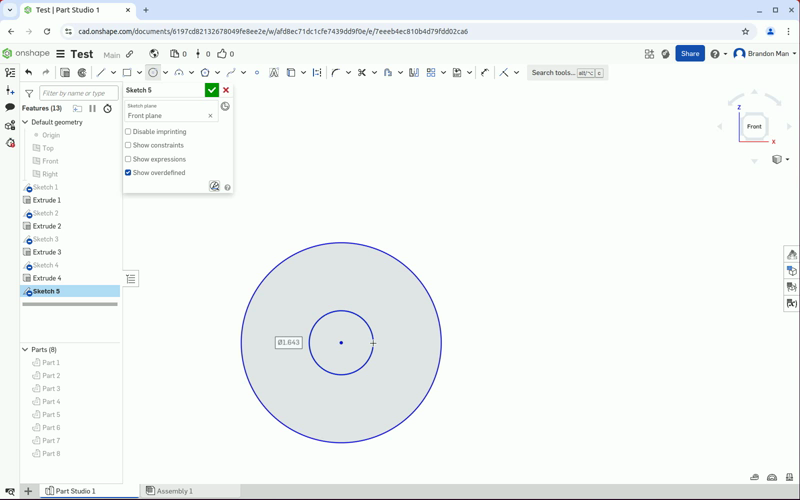
scroll(-6)
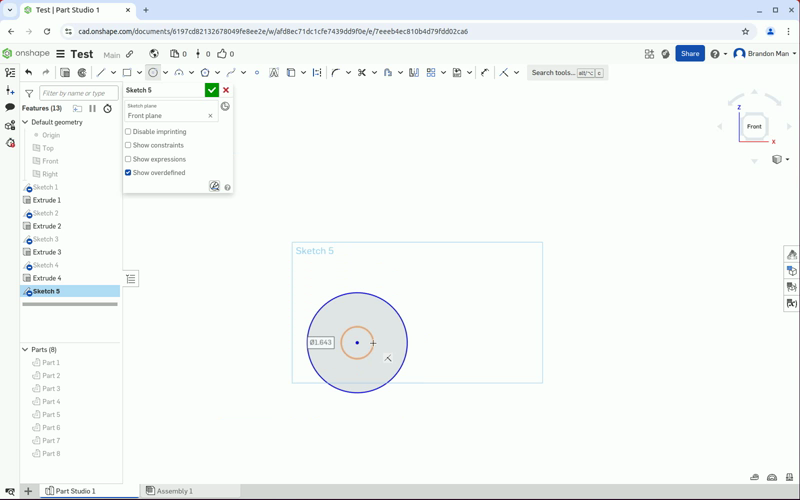
scroll(-6)
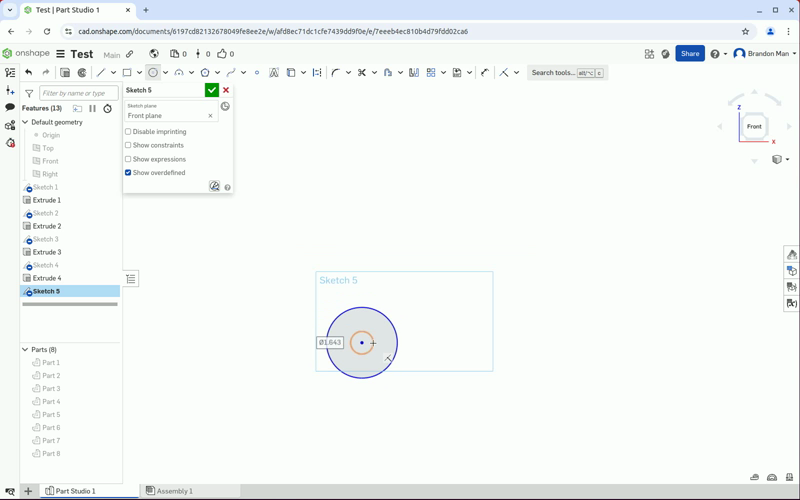
scroll(-6)
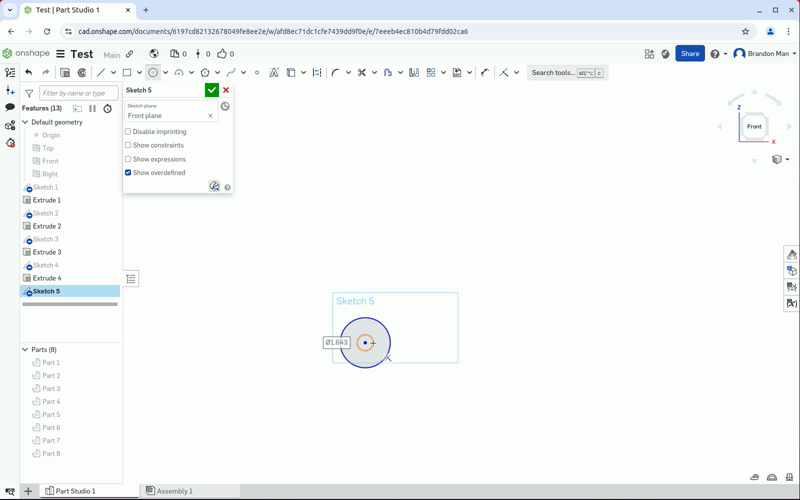
scroll(-6)
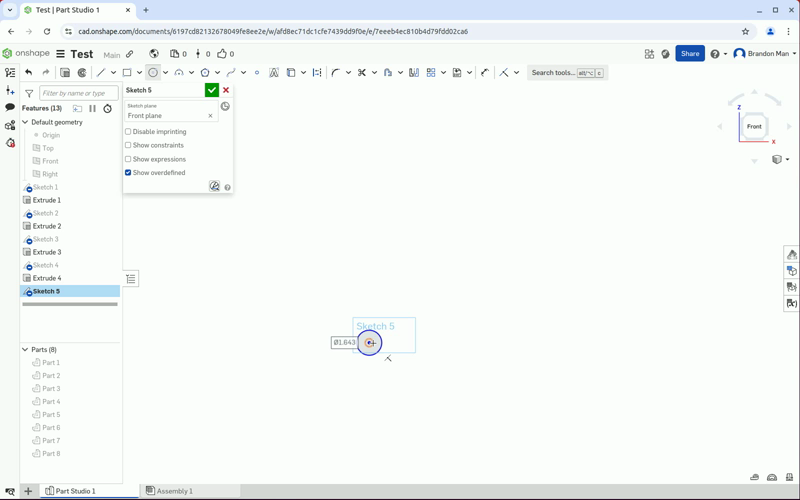
key(esc)
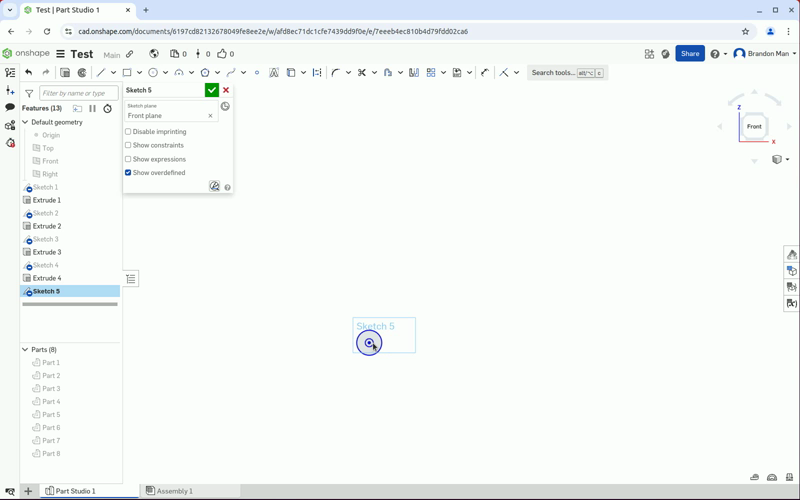
mouse_move(371, 354)
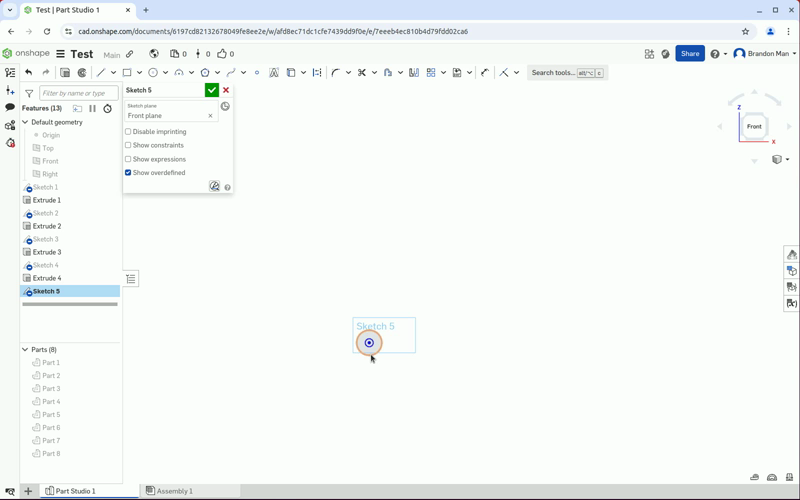
scroll(6)
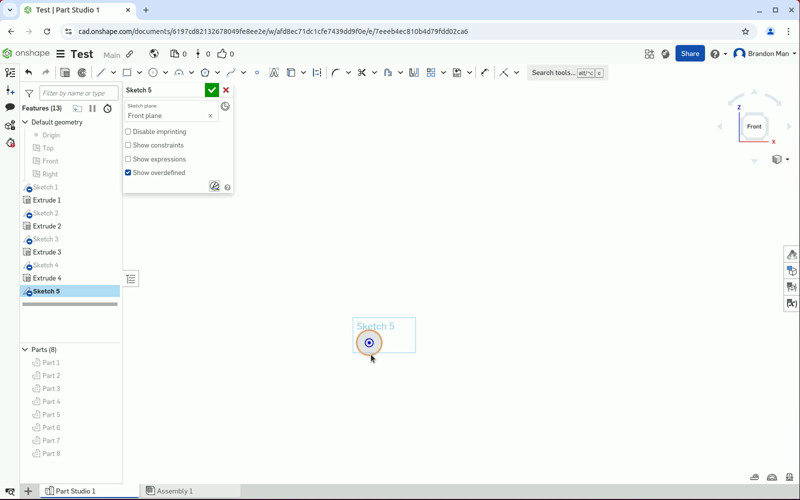
scroll(6)
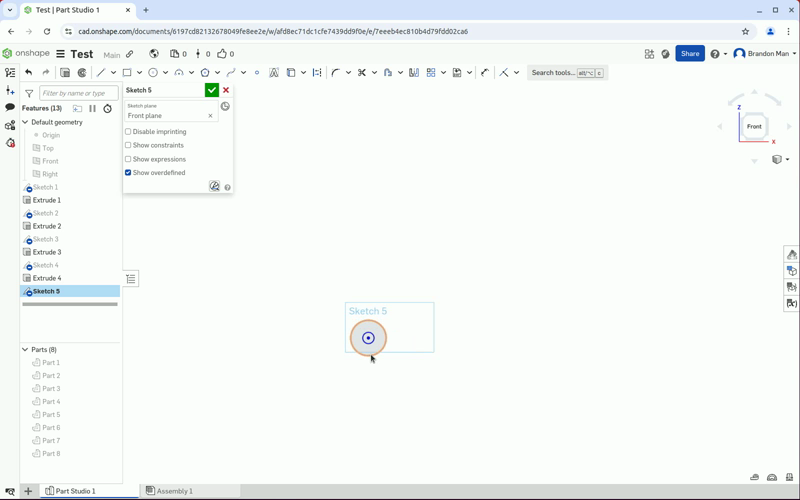
scroll(6)
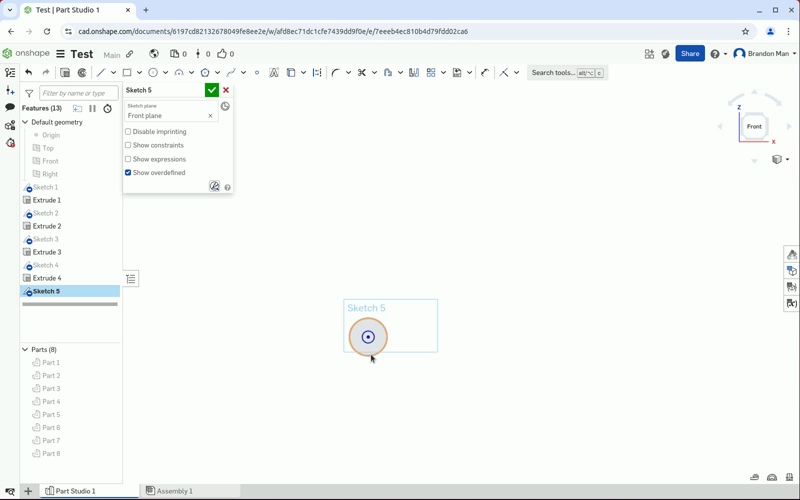
scroll(6)
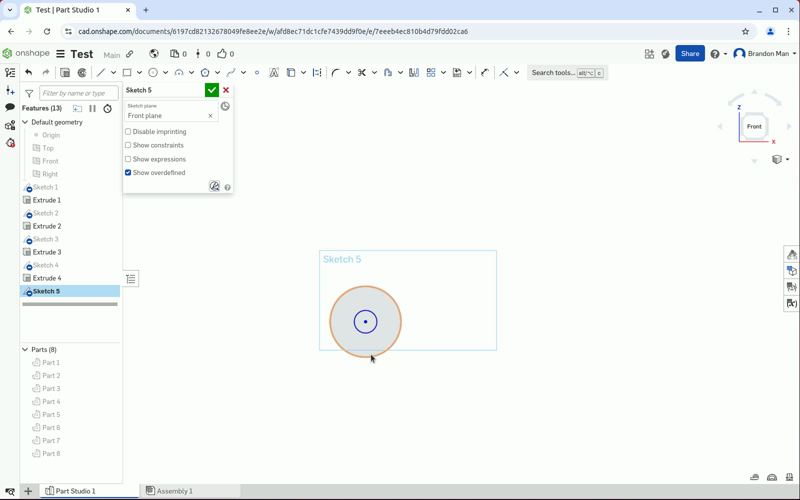
scroll(6)
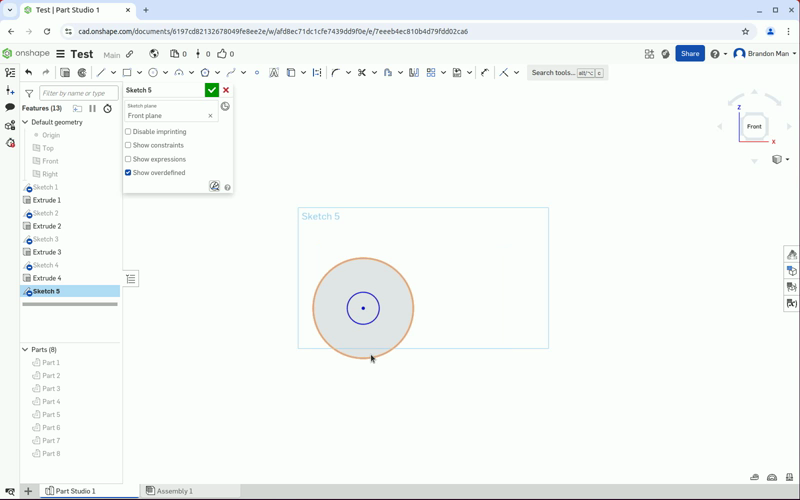
scroll(6)
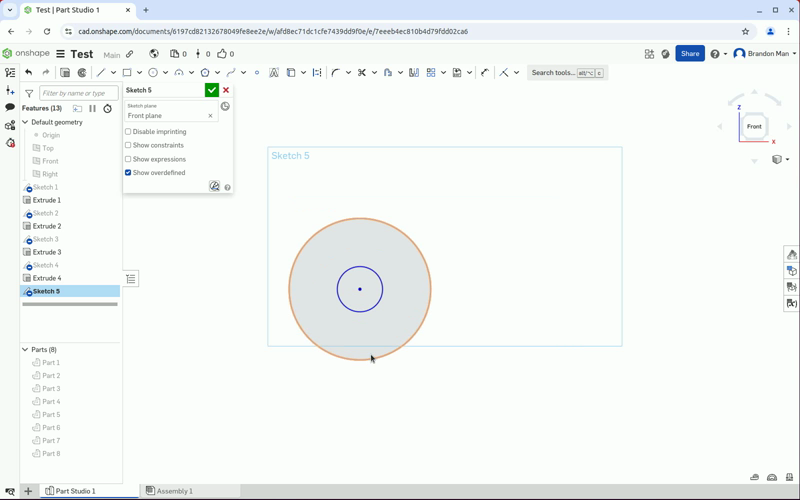
scroll(6)
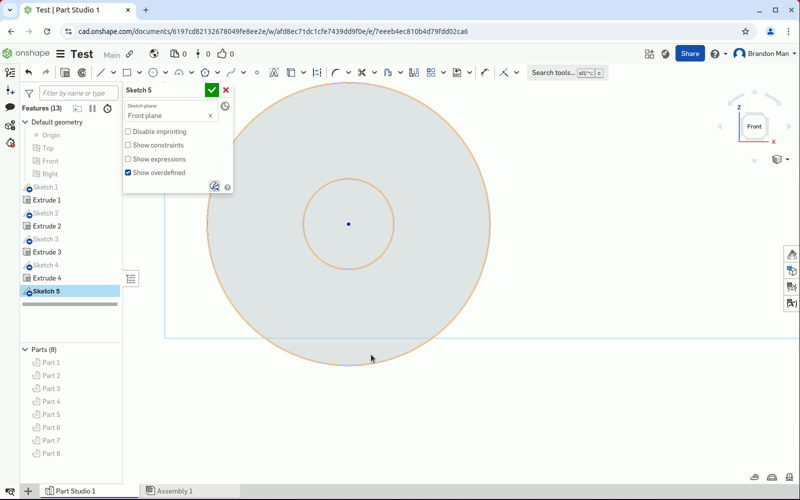
click(371, 354)
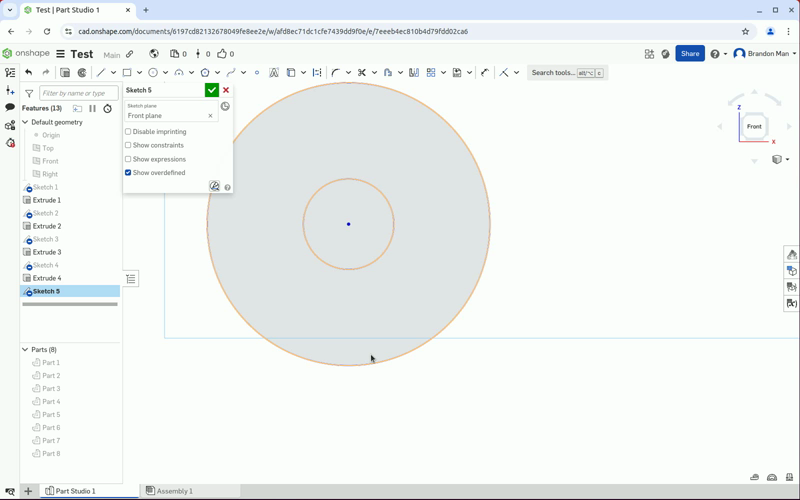
scroll(-6)
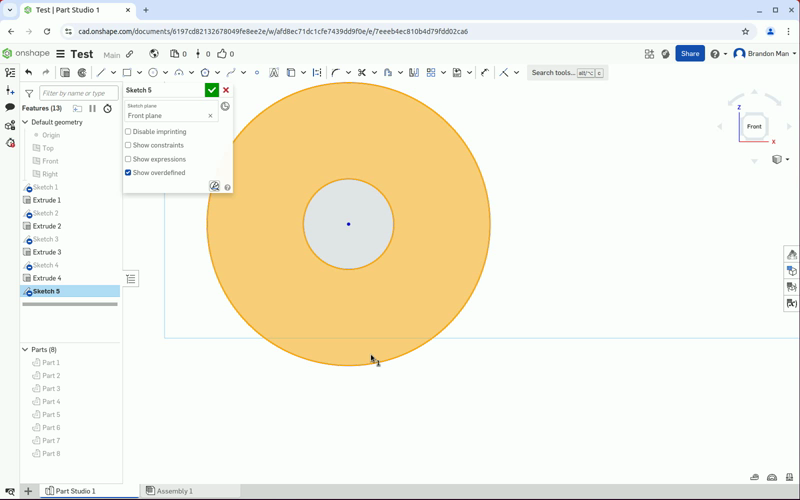
scroll(-6)
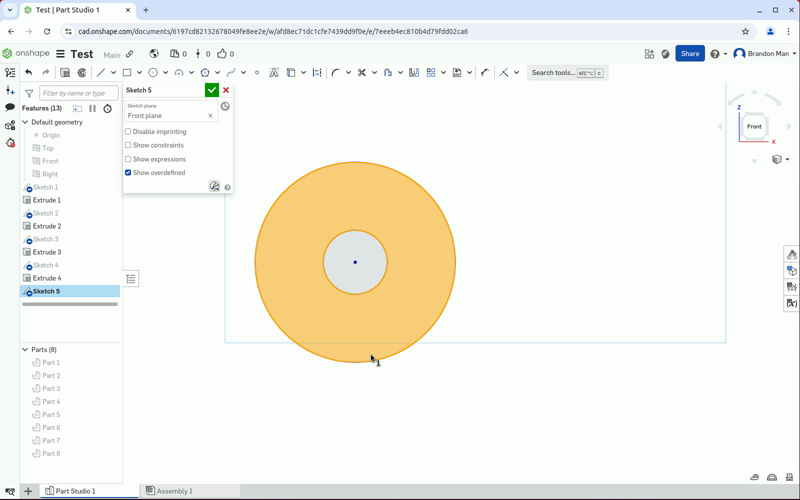
scroll(-6)
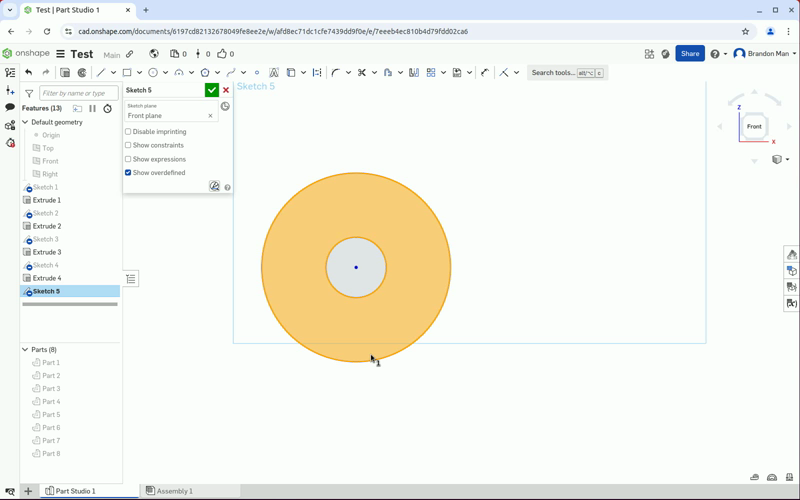
scroll(-6)
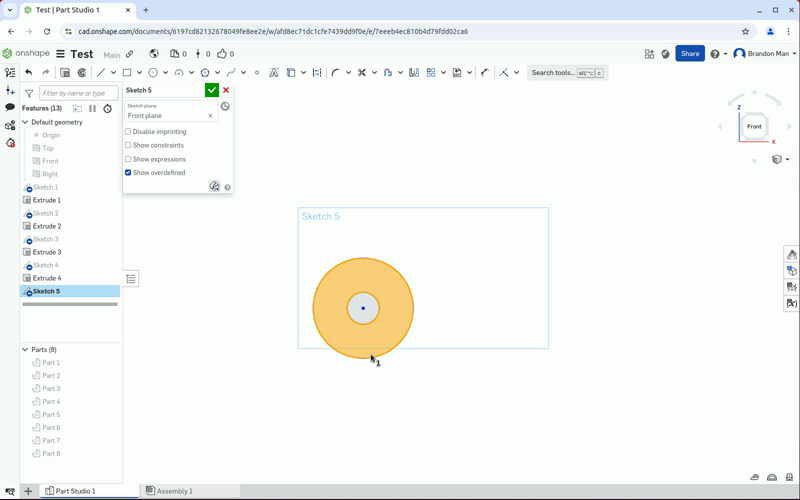
scroll(-6)
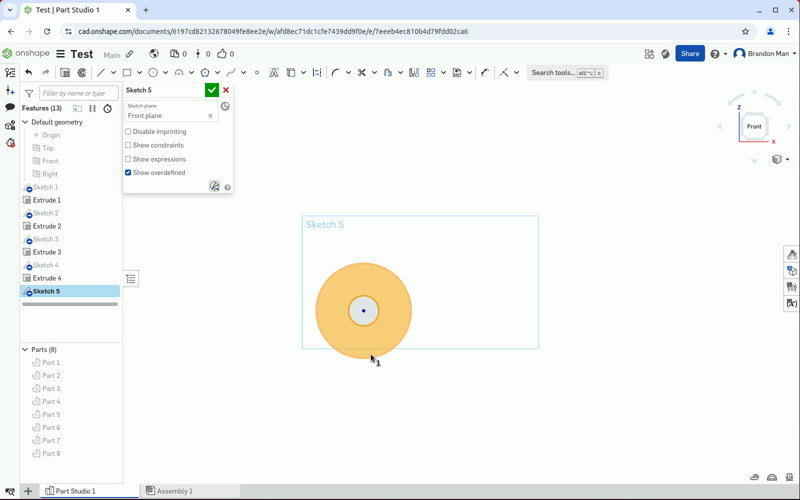
scroll(-6)
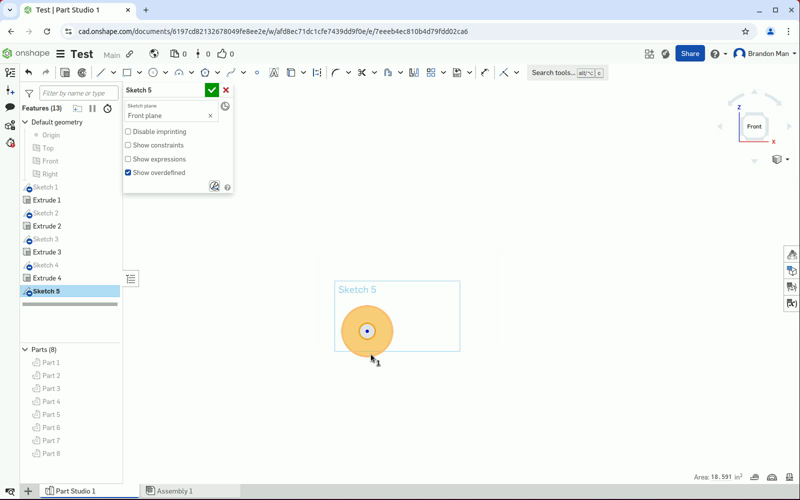
scroll(-6)
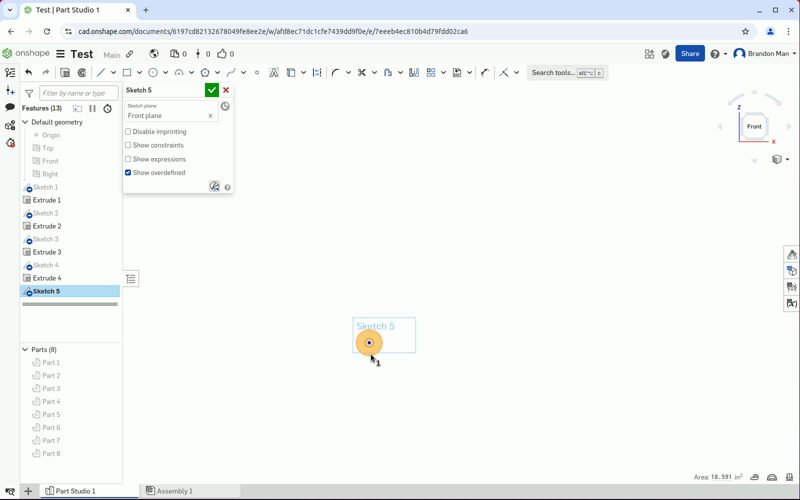
mouse_move(73, 352)
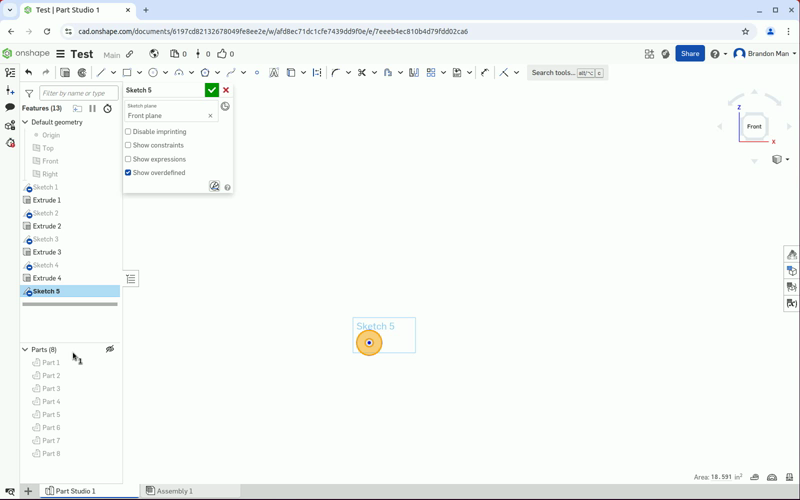
key(shift+y)
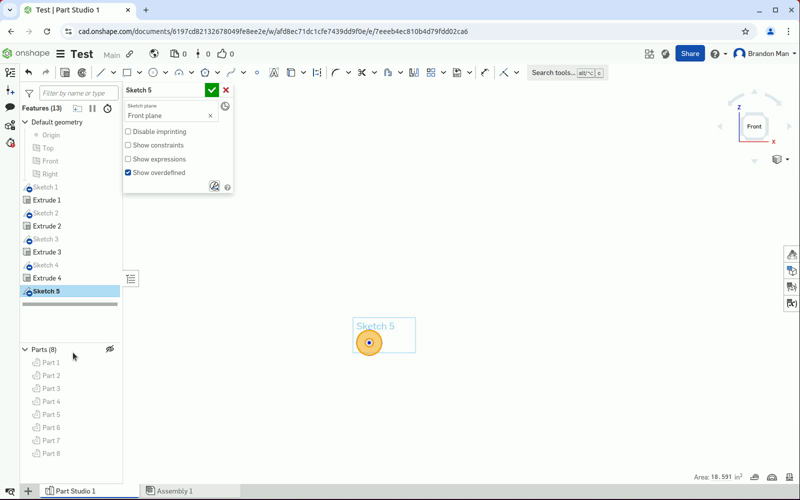
key(shift+e)
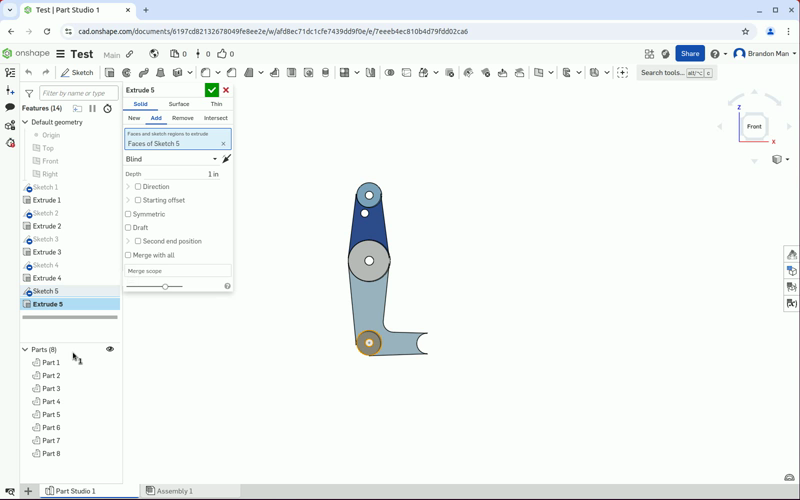
mouse_move(143, 106)
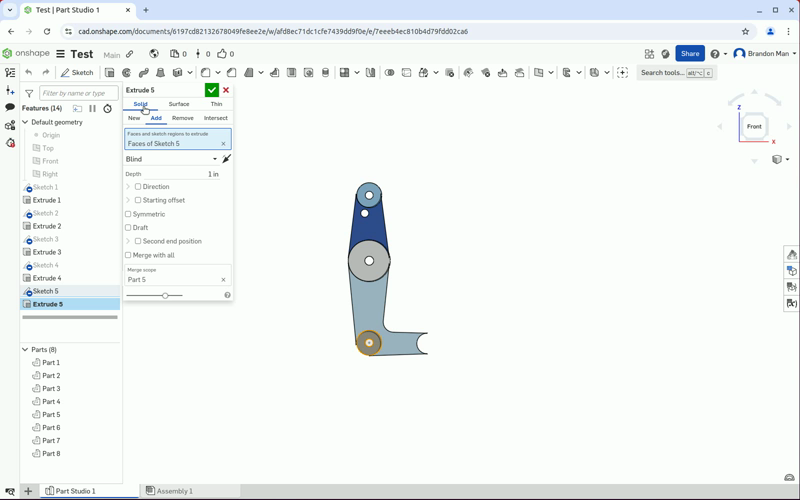
click(143, 106)
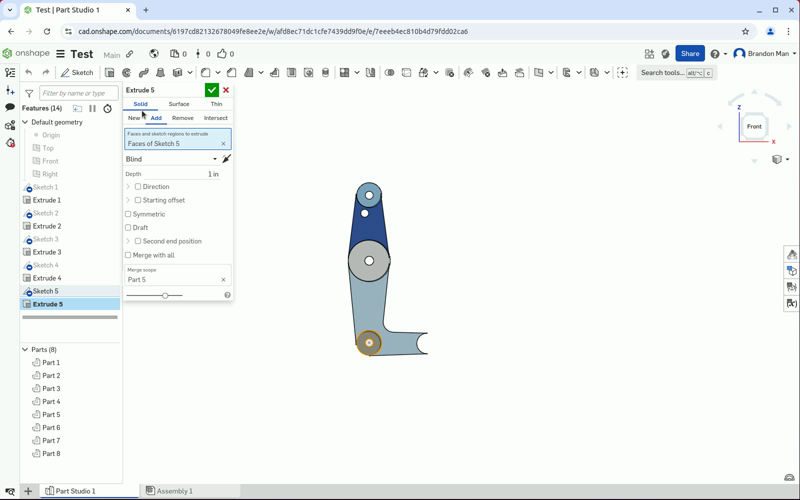
mouse_move(137, 120)
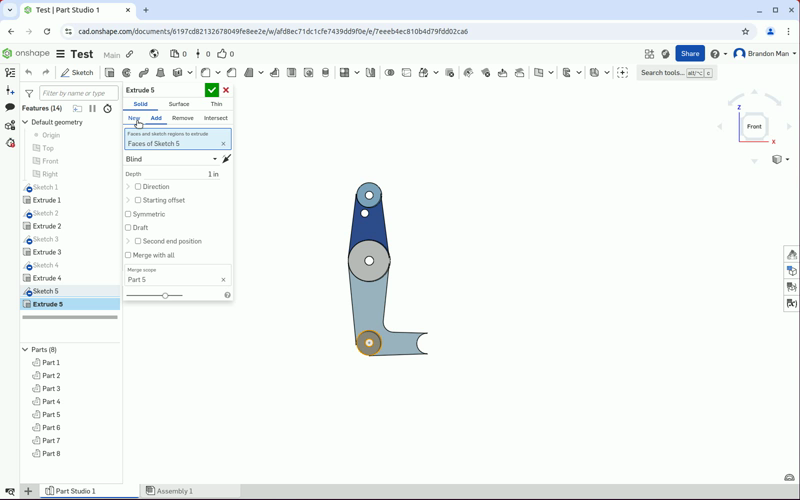
click(137, 120)
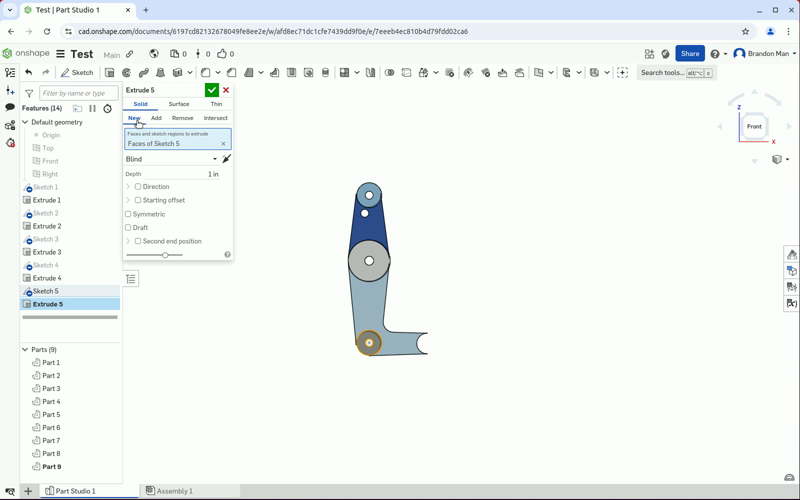
key(tab, 4)
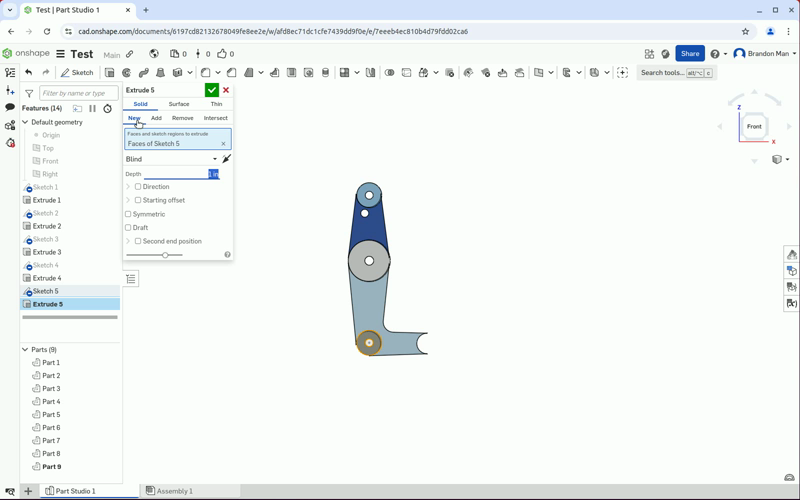
text(6.74)
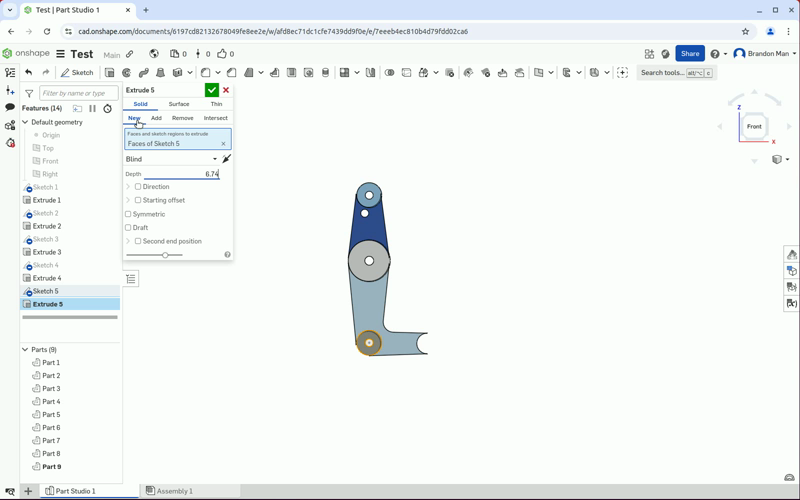
key(enter)
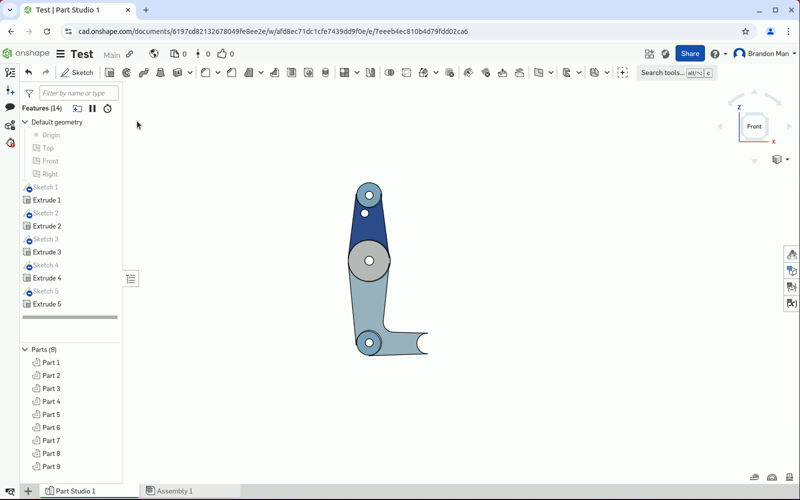
key(shift+h)
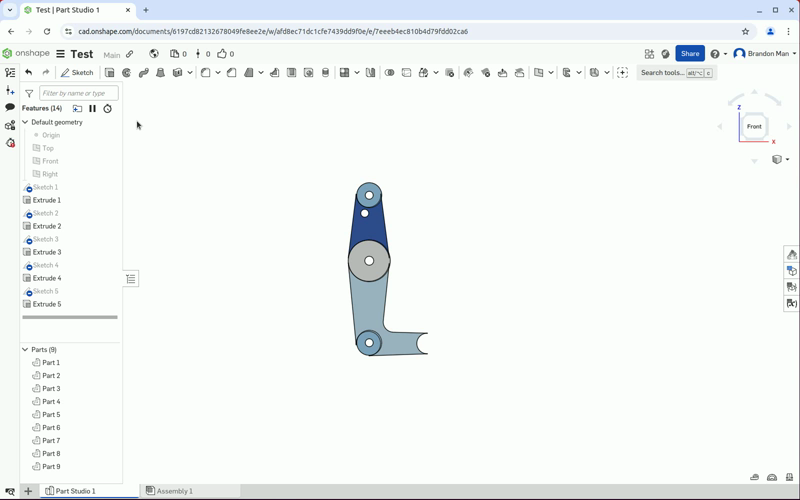
key(shift+h)
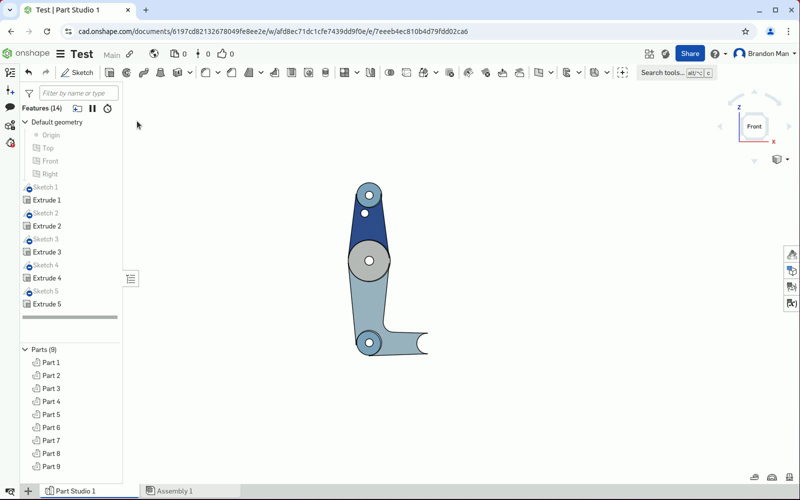
mouse_move(73, 189)
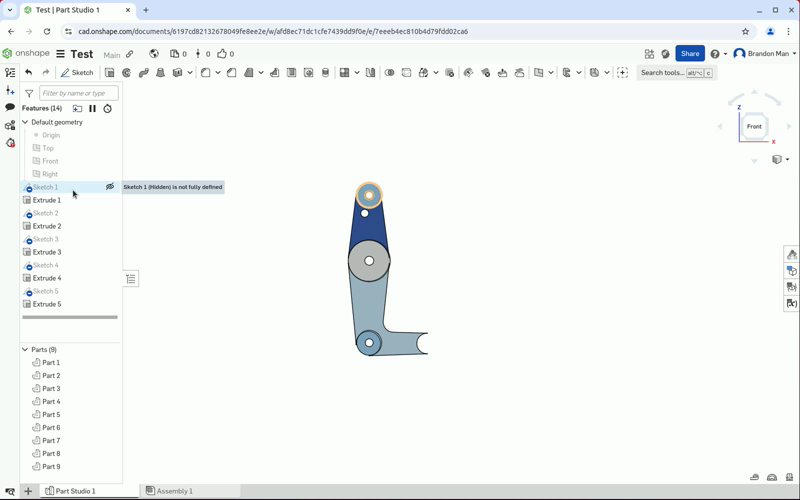
click(73, 189)
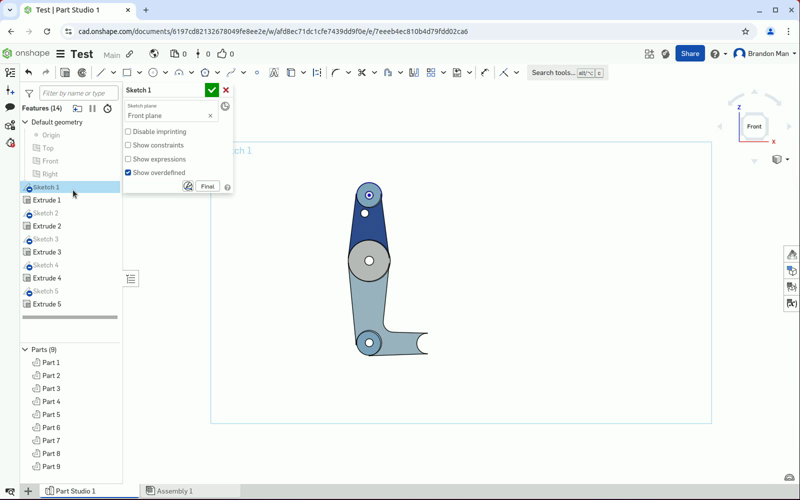
mouse_move(229, 92)
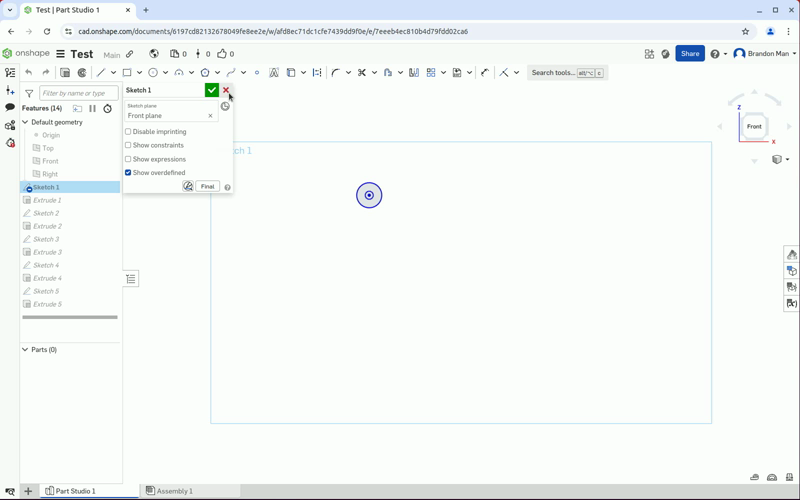
click(229, 92)
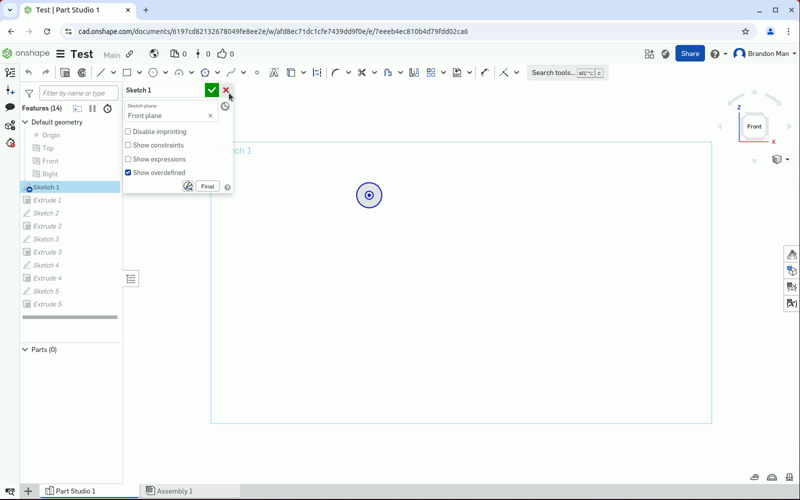
key(shift+s)
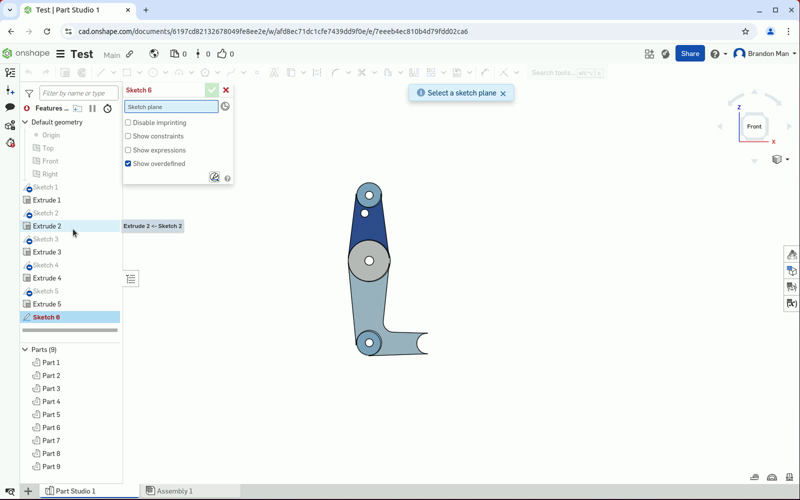
scroll(3)
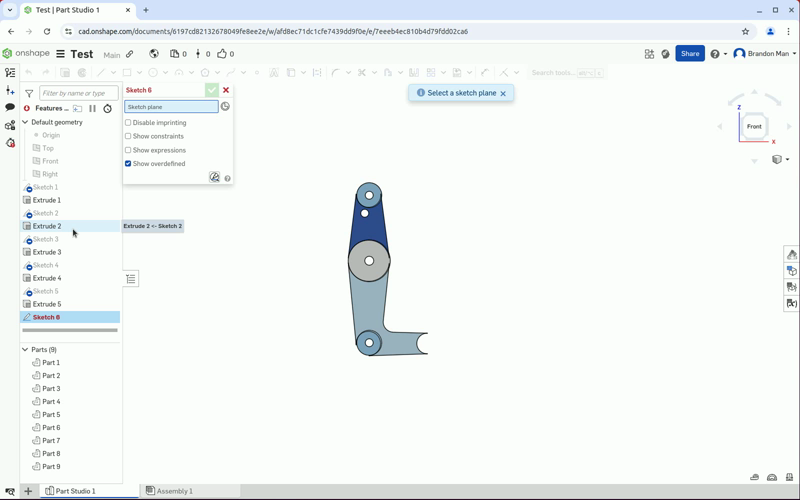
mouse_move(73, 163)
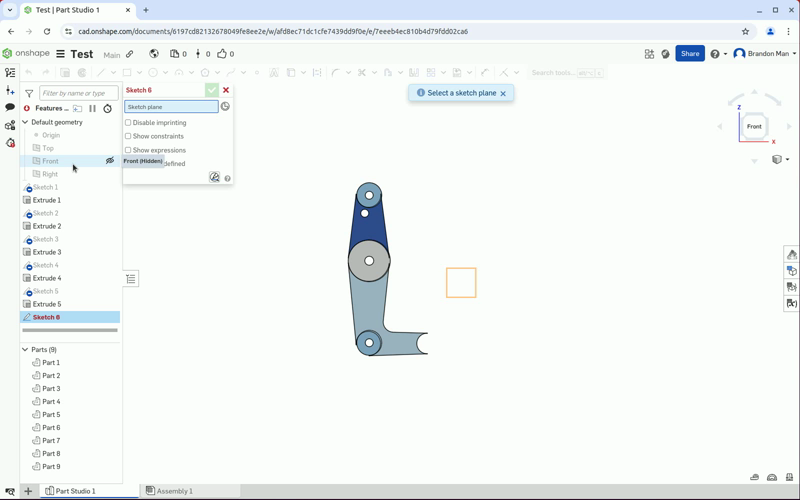
click(73, 163)
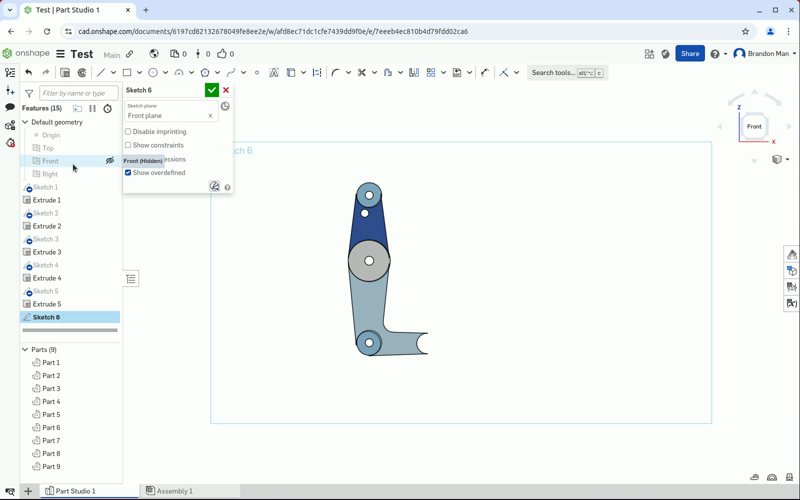
mouse_move(73, 352)
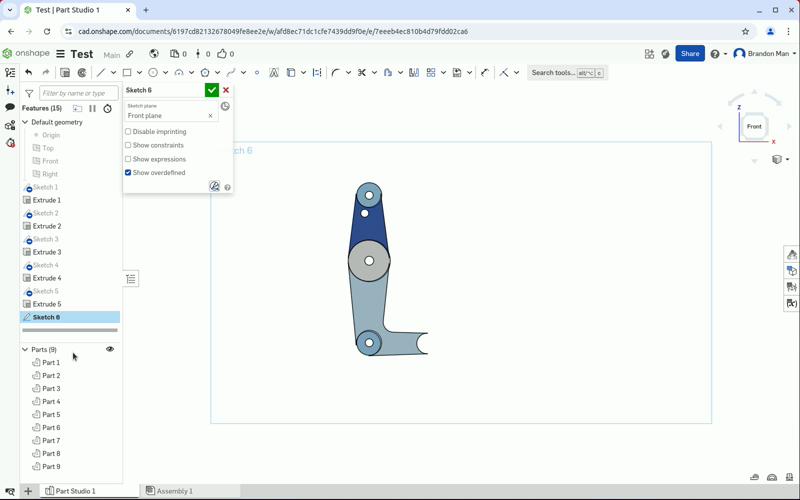
key(y)
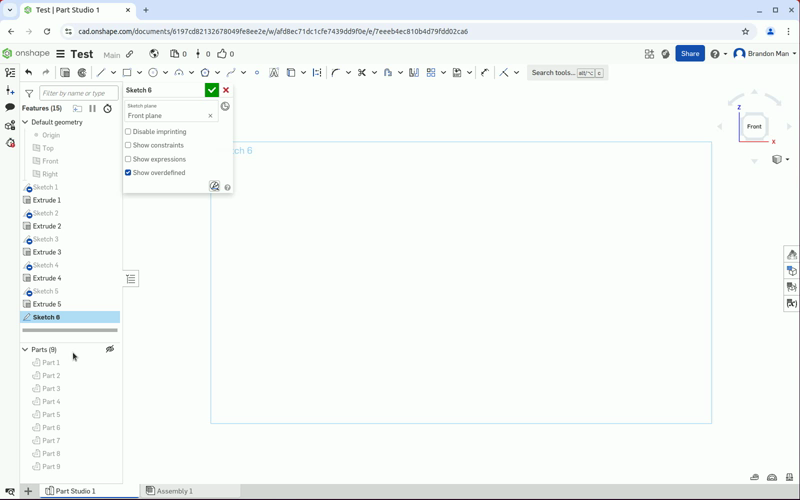
key(c)
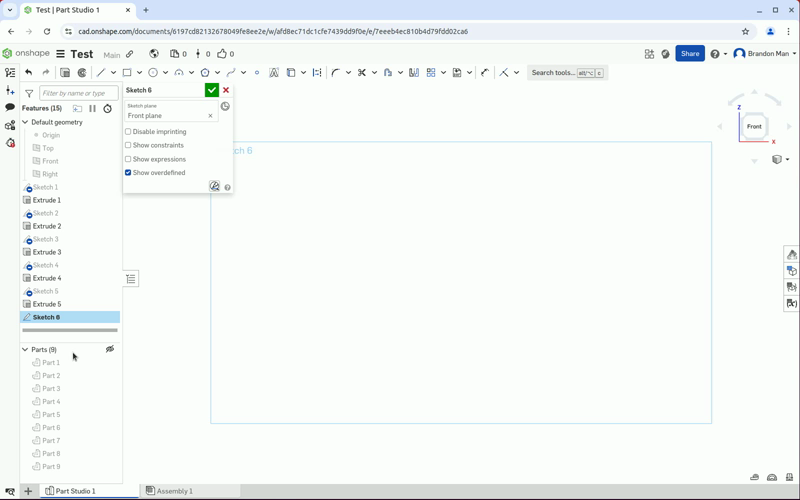
key_down(shift)
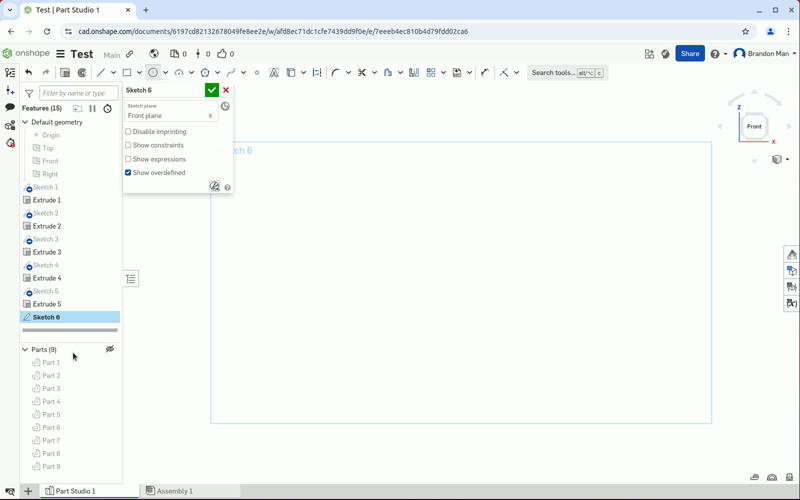
mouse_move(426, 342)
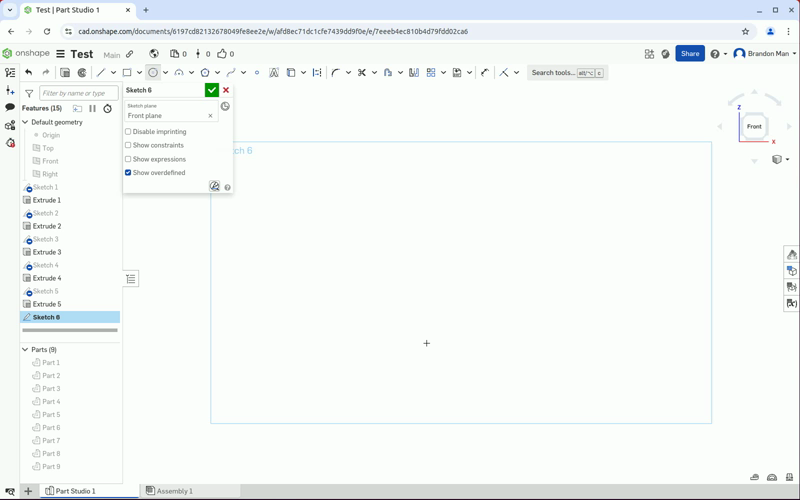
click(426, 342)
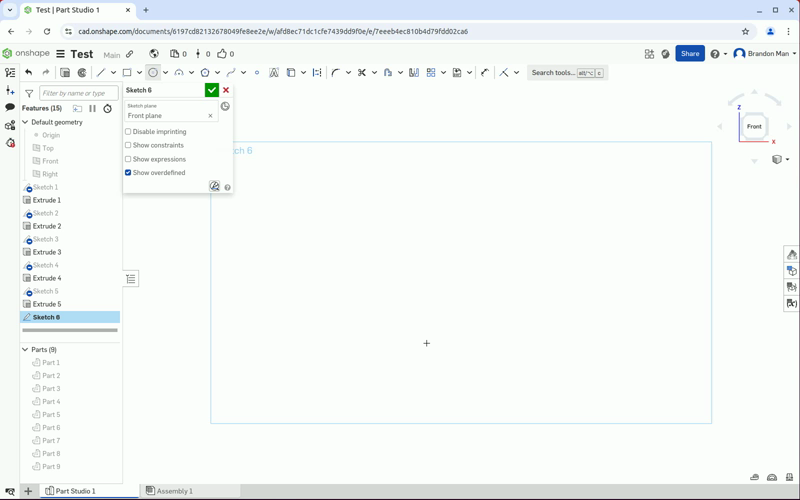
key_up(shift)
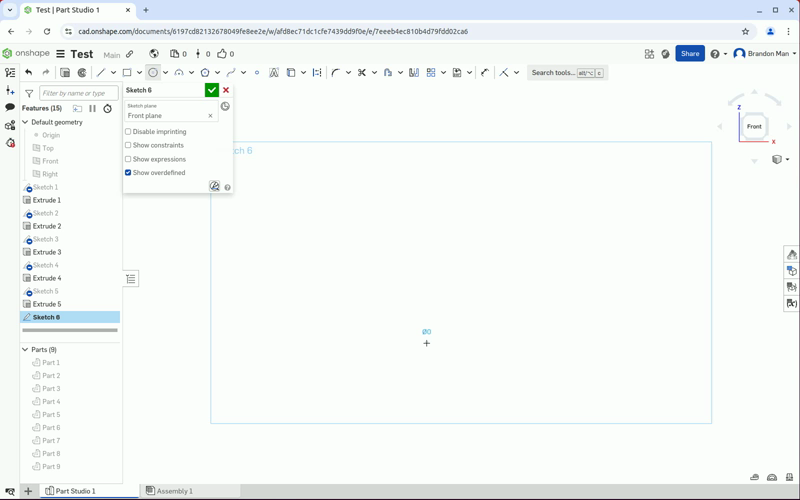
mouse_move(437, 342)
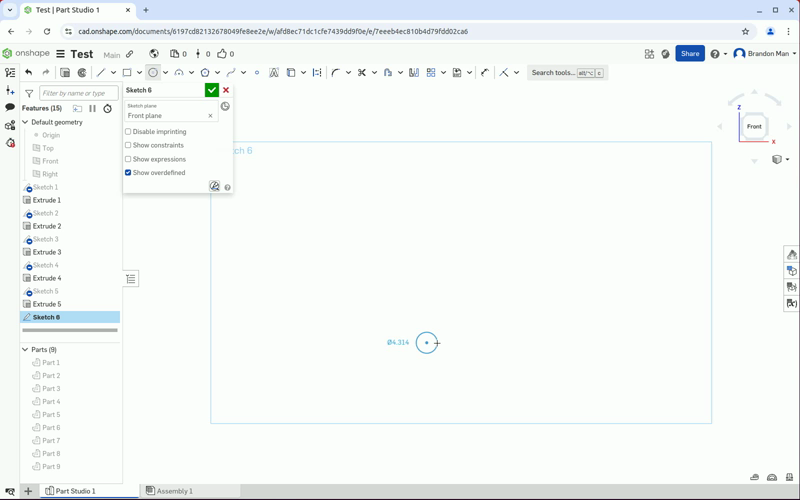
click(437, 342)
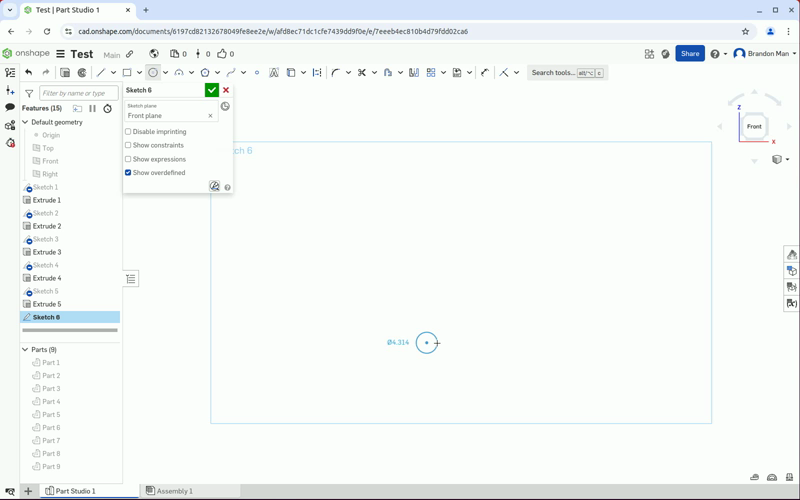
key(esc)
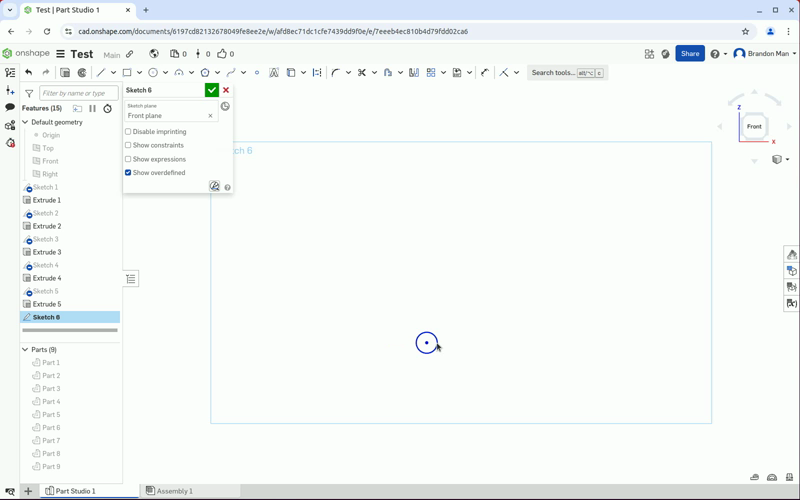
key(c)
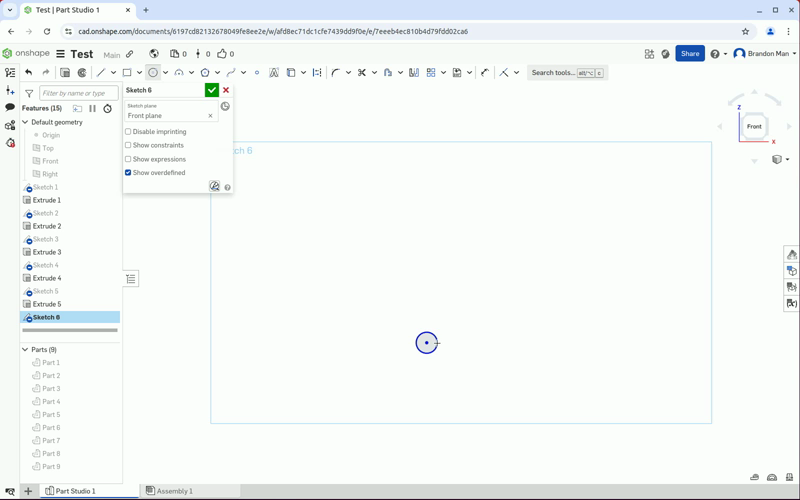
key_down(shift)
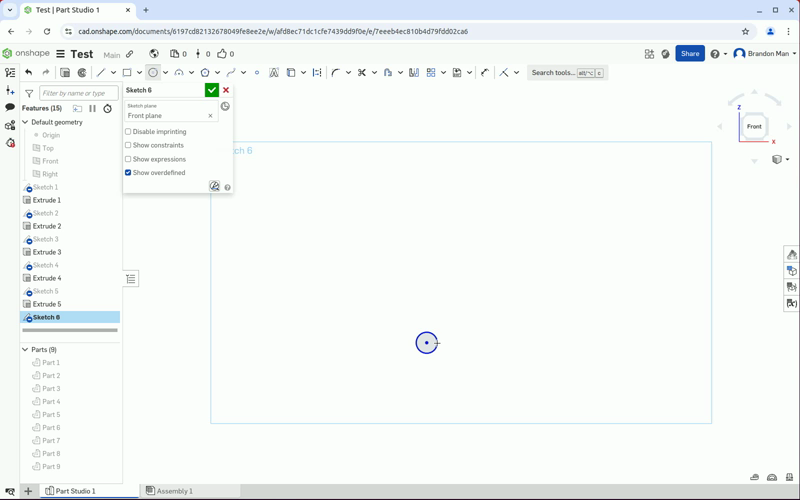
mouse_move(426, 342)
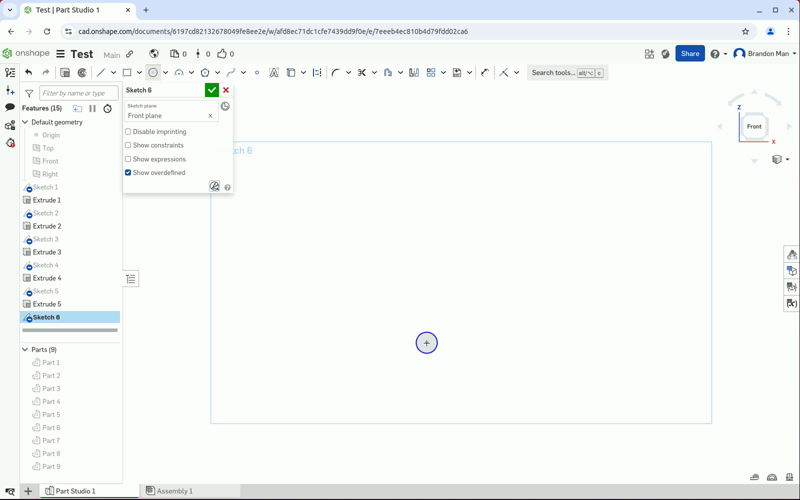
click(426, 342)
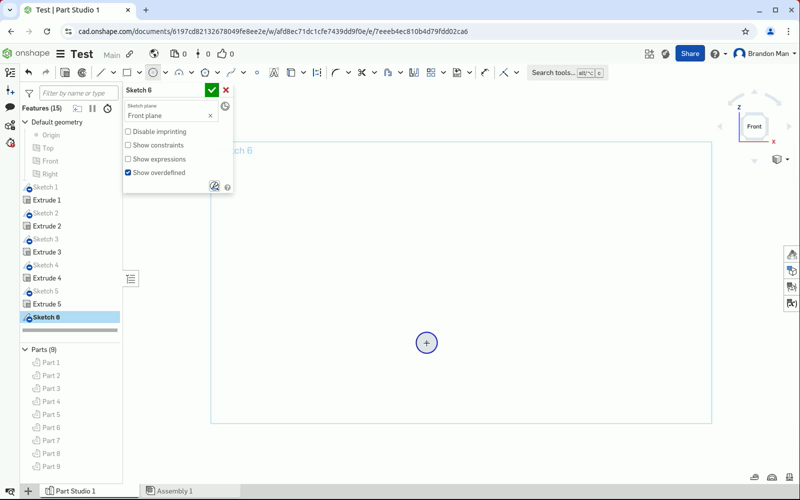
key_up(shift)
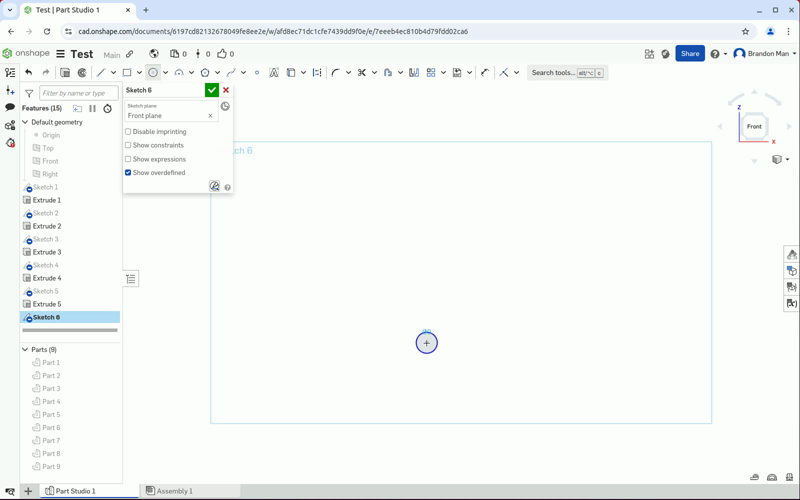
mouse_move(431, 342)
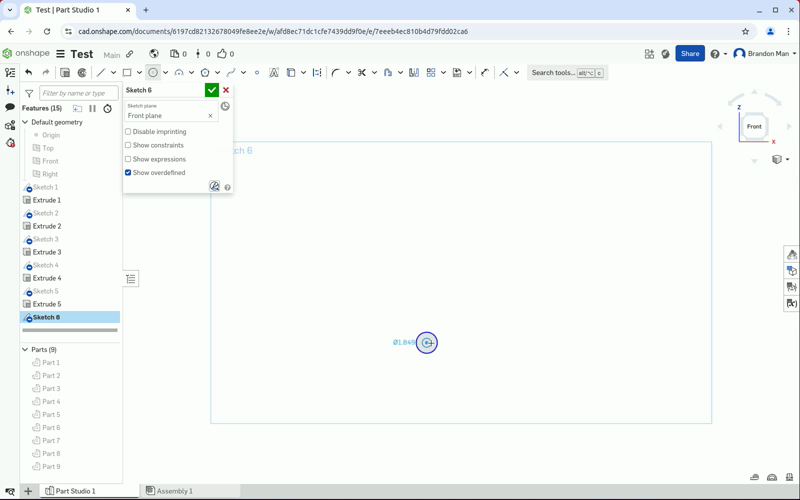
scroll(6)
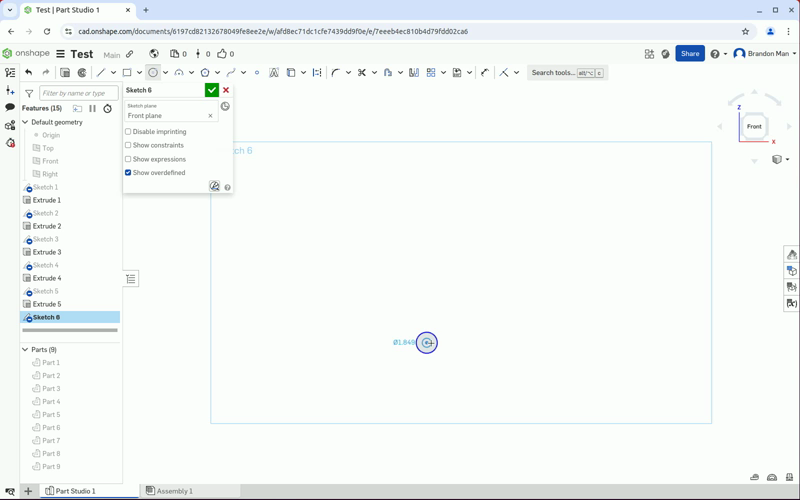
scroll(6)
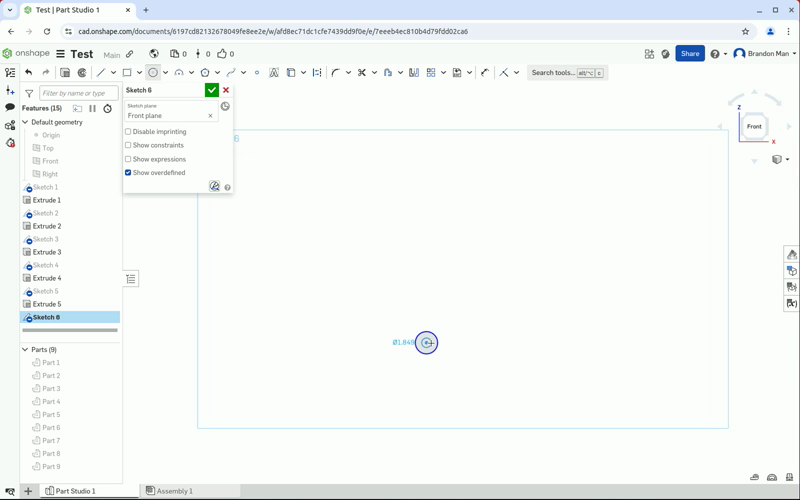
scroll(6)
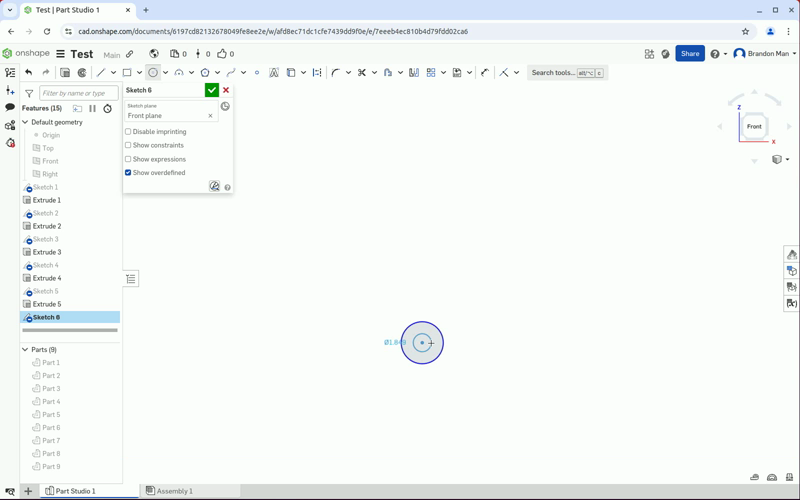
scroll(6)
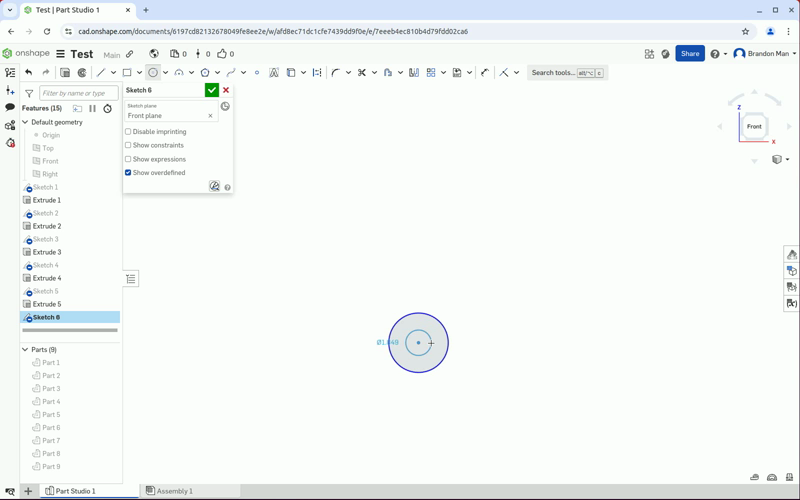
scroll(6)
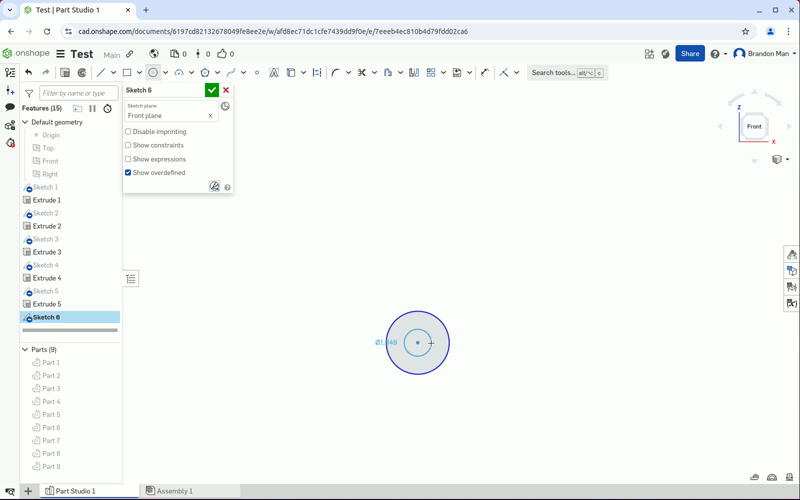
scroll(6)
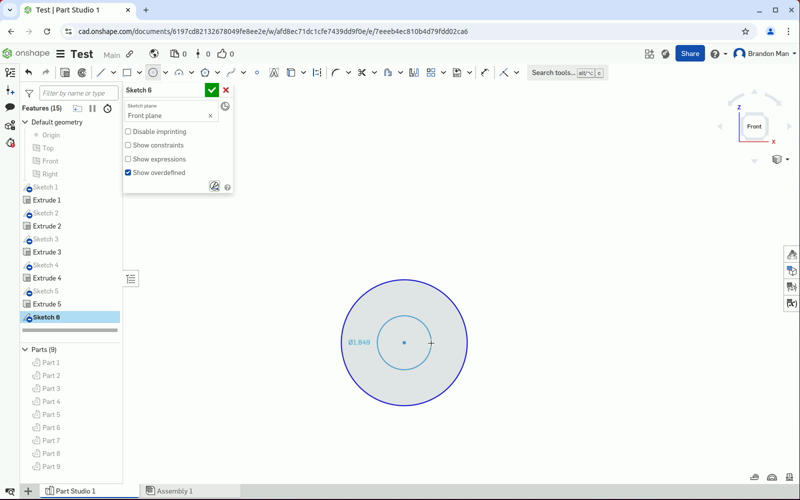
scroll(6)
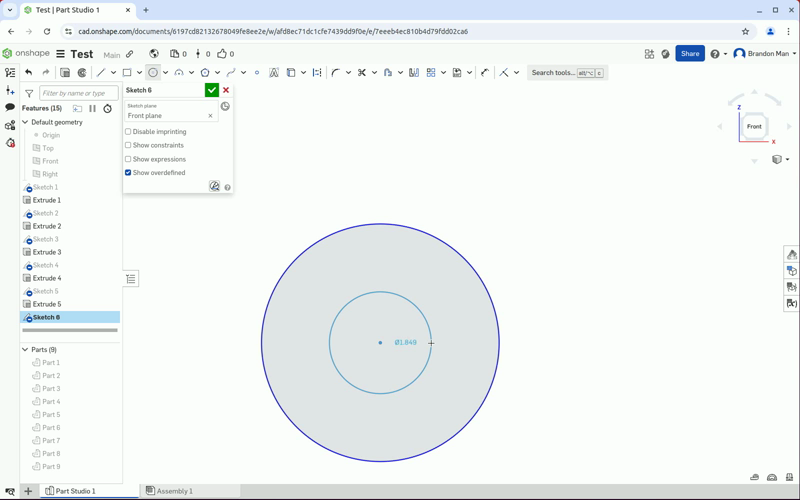
click(431, 342)
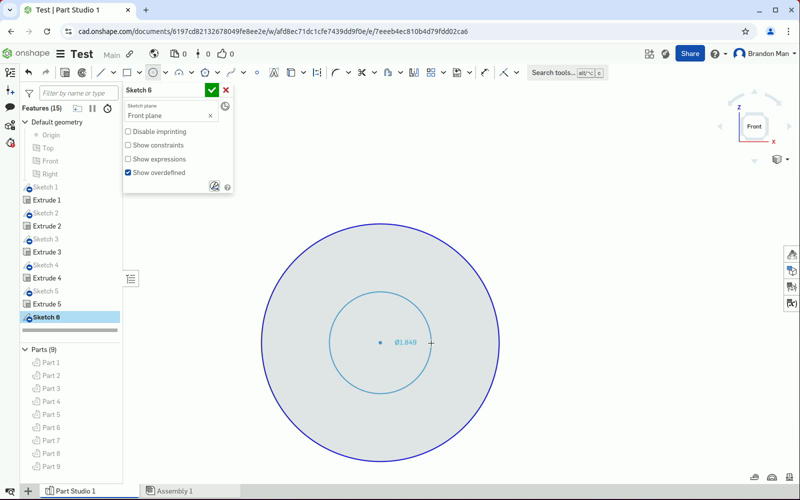
scroll(-6)
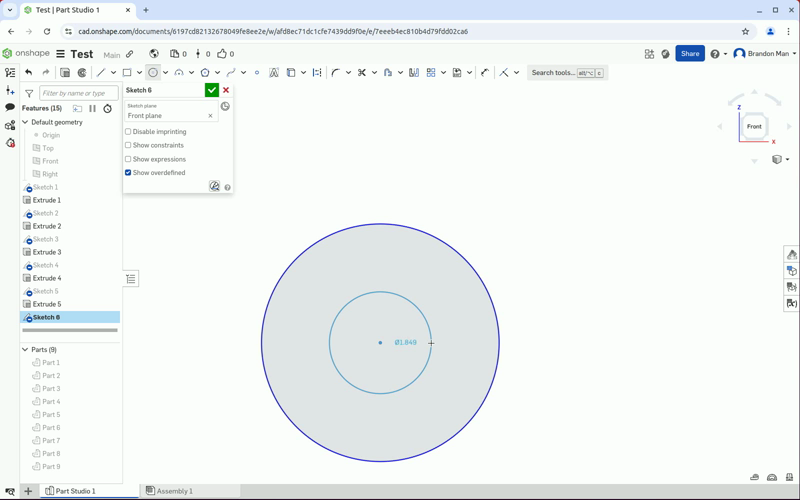
scroll(-6)
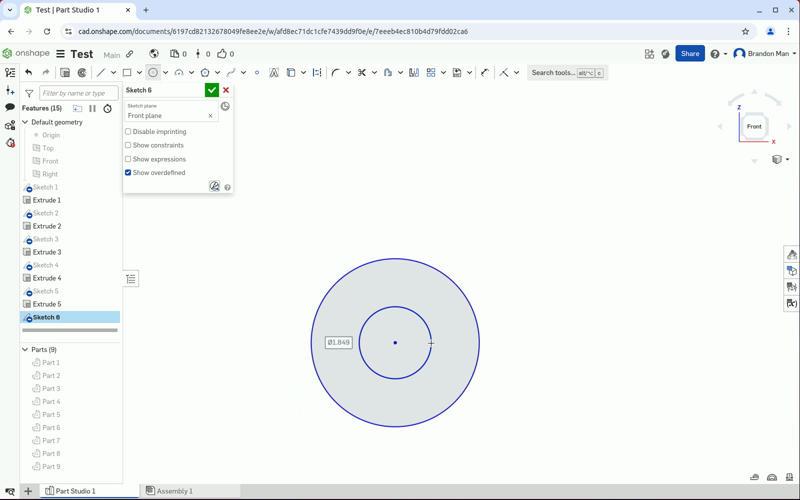
scroll(-6)
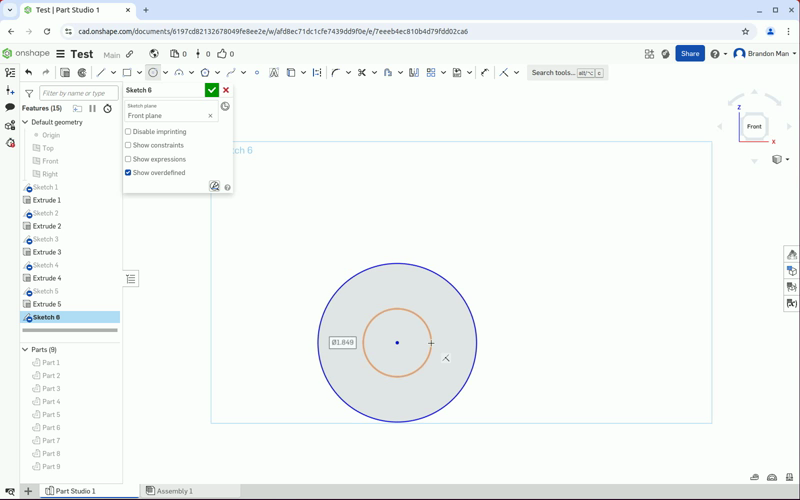
scroll(-6)
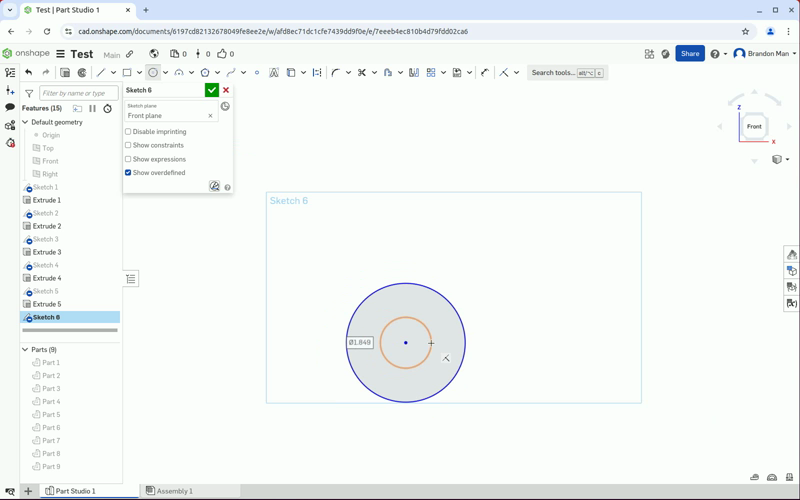
scroll(-6)
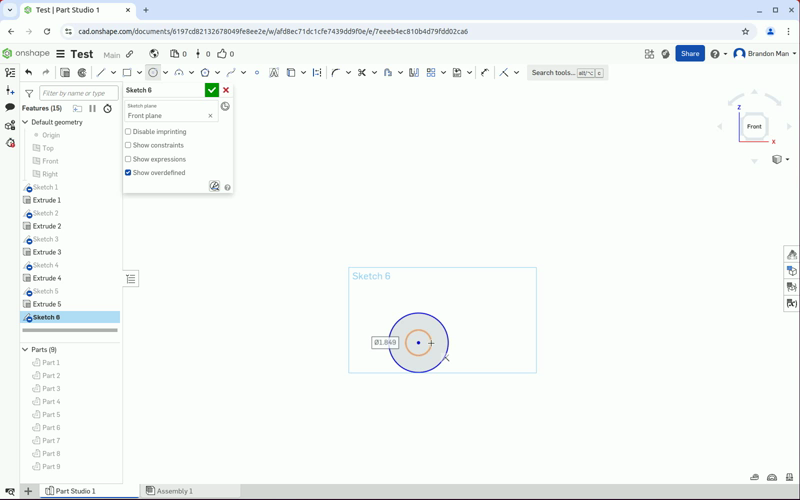
scroll(-6)
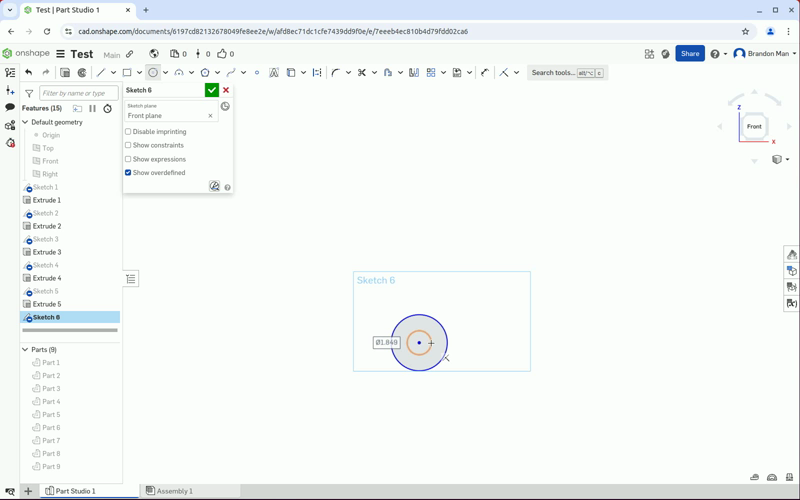
scroll(-6)
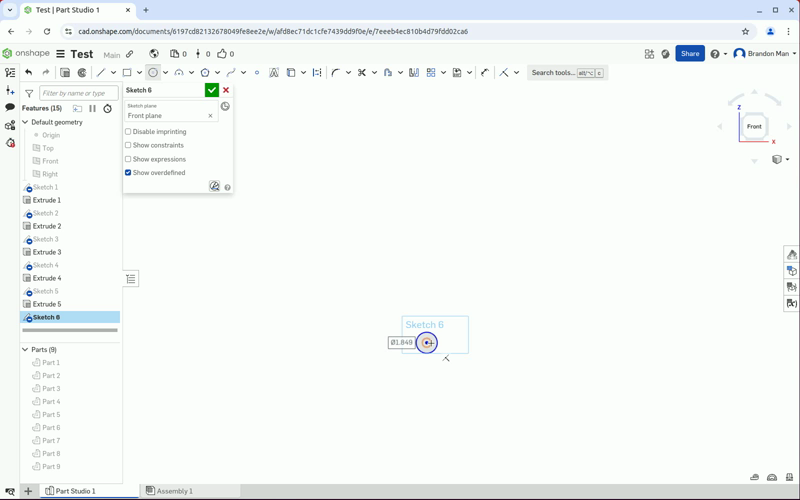
key(esc)
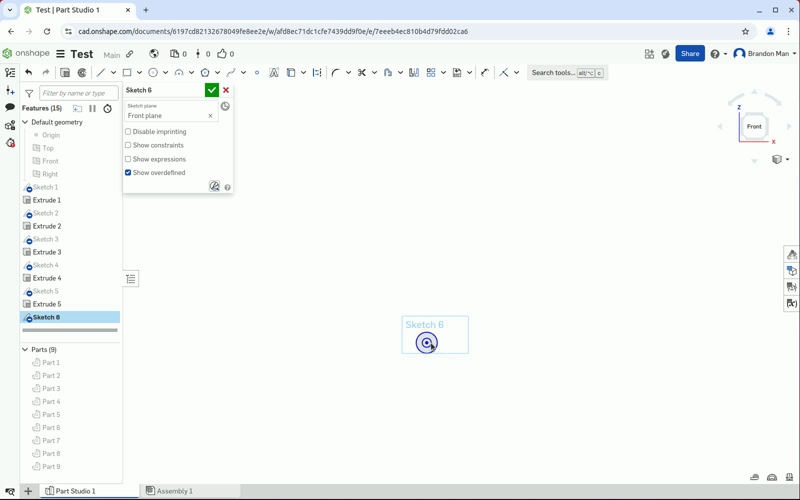
mouse_move(422, 343)
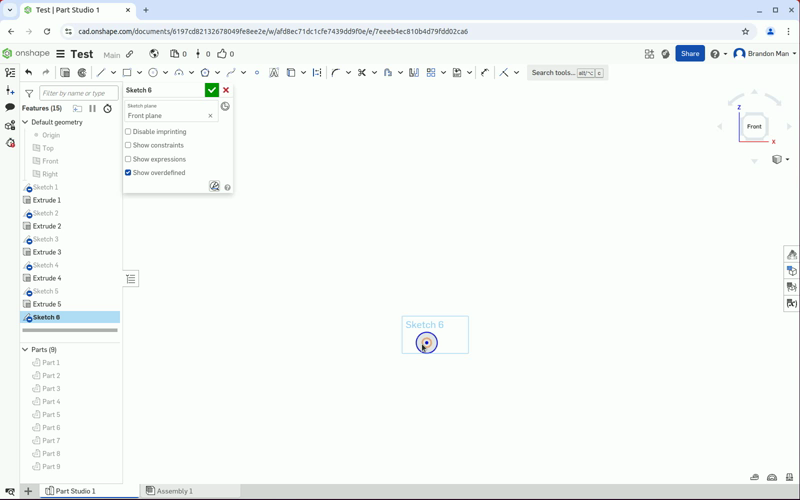
scroll(6)
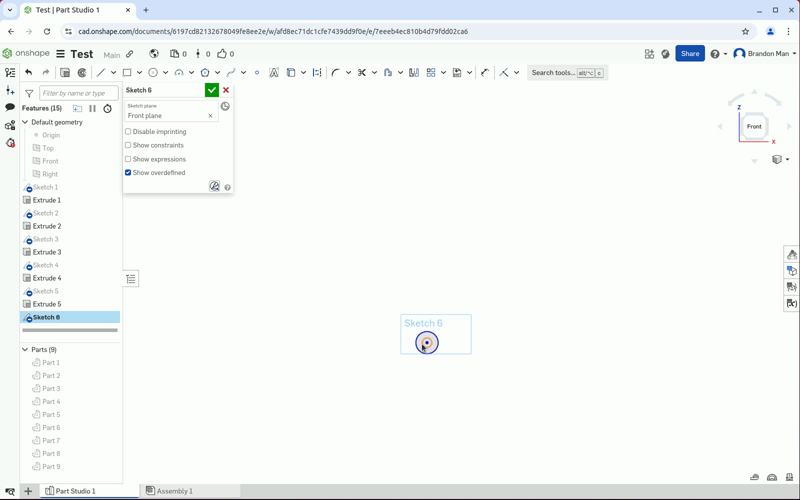
scroll(6)
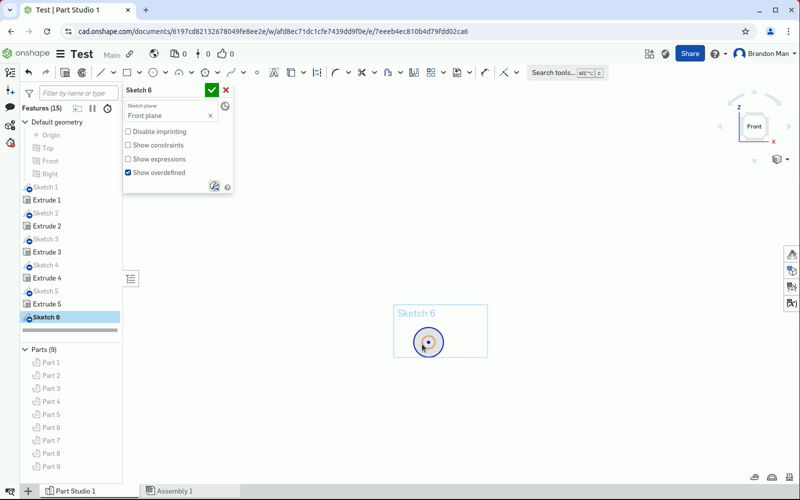
scroll(6)
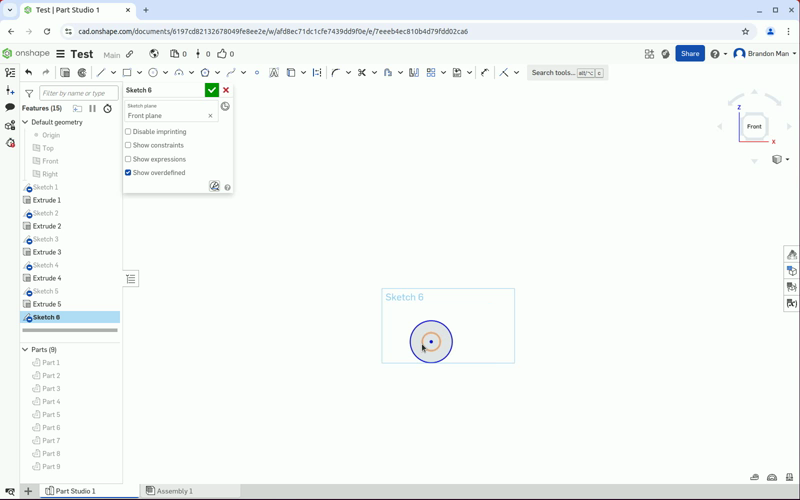
scroll(6)
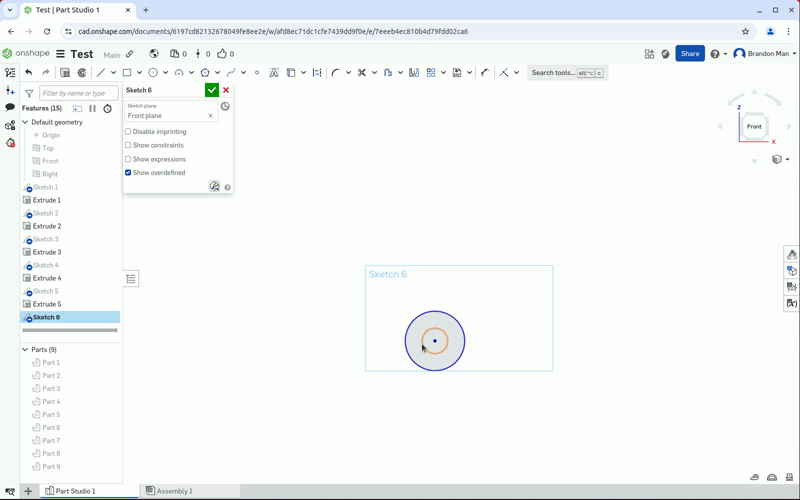
scroll(6)
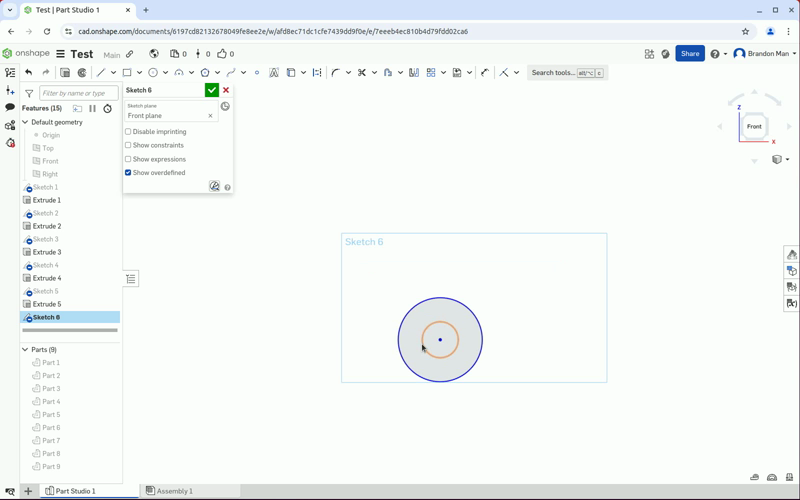
scroll(6)
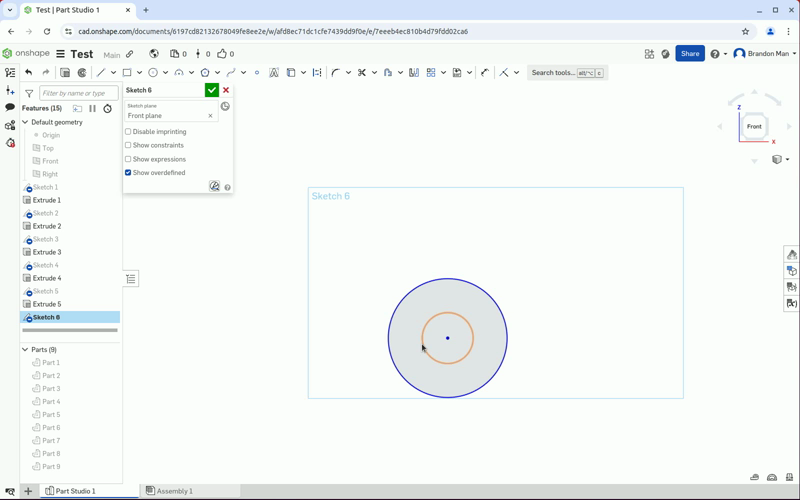
scroll(6)
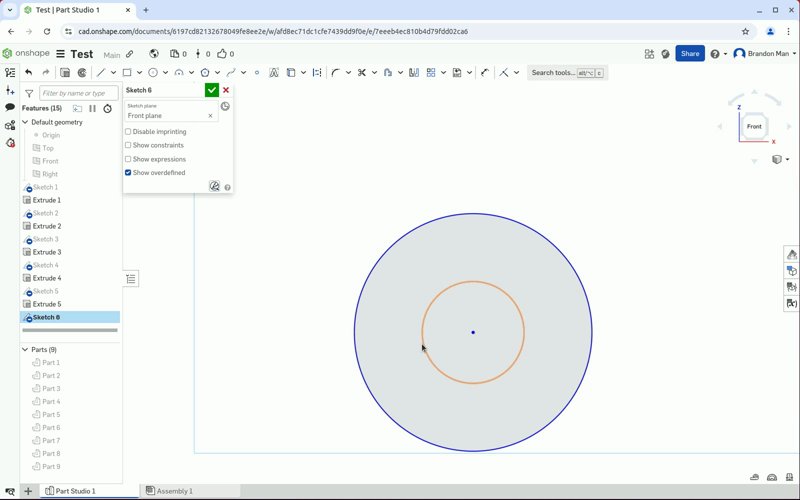
click(422, 343)
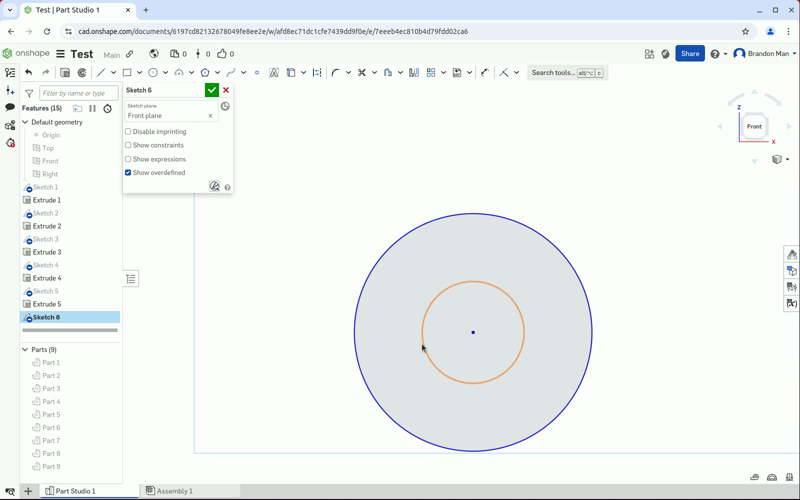
scroll(-6)
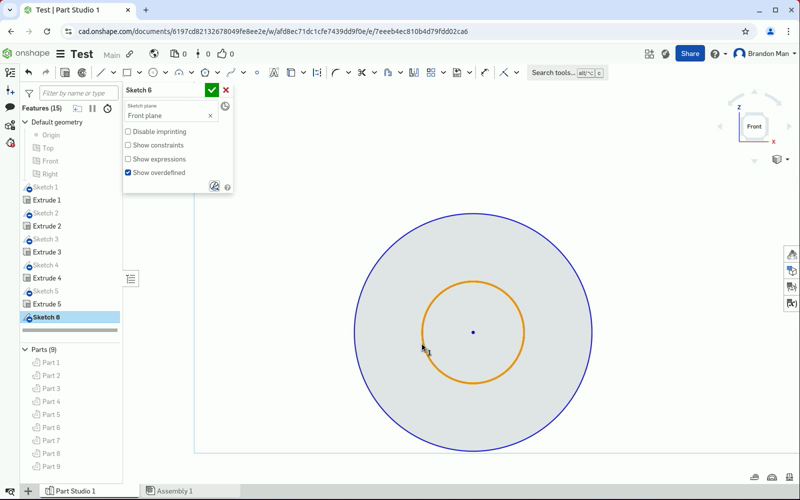
scroll(-6)
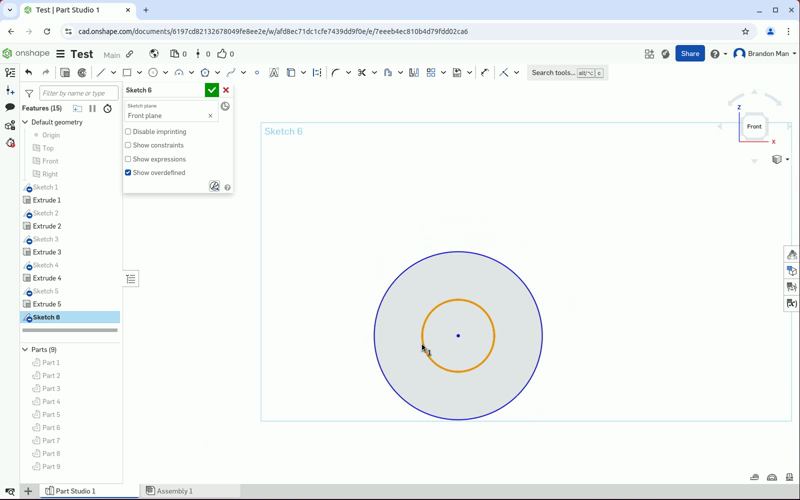
scroll(-6)
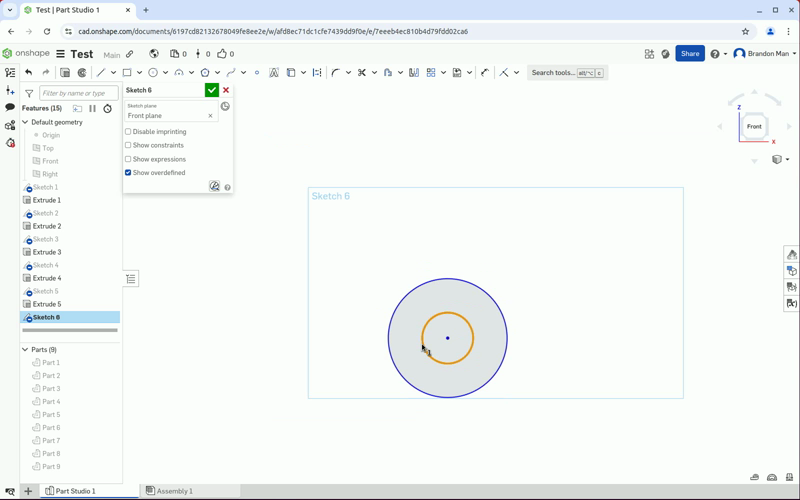
scroll(-6)
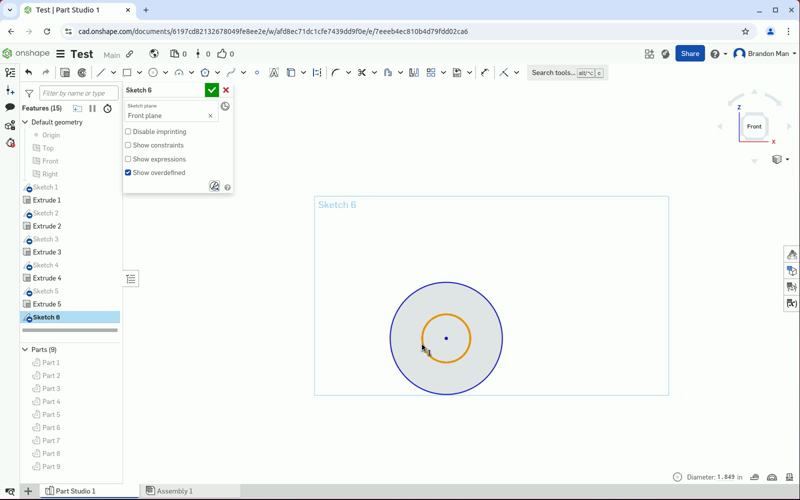
scroll(-6)
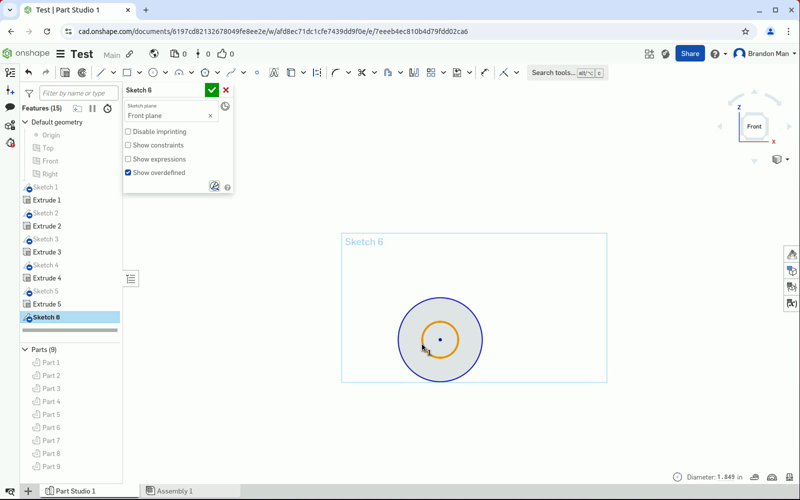
scroll(-6)
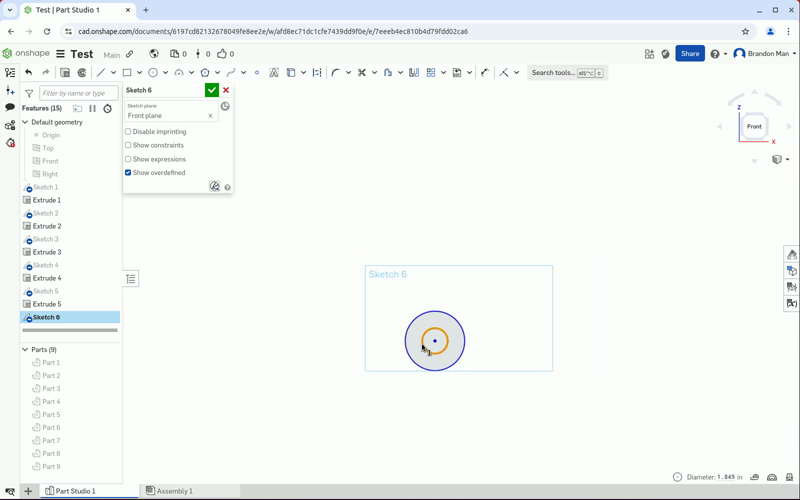
scroll(-6)
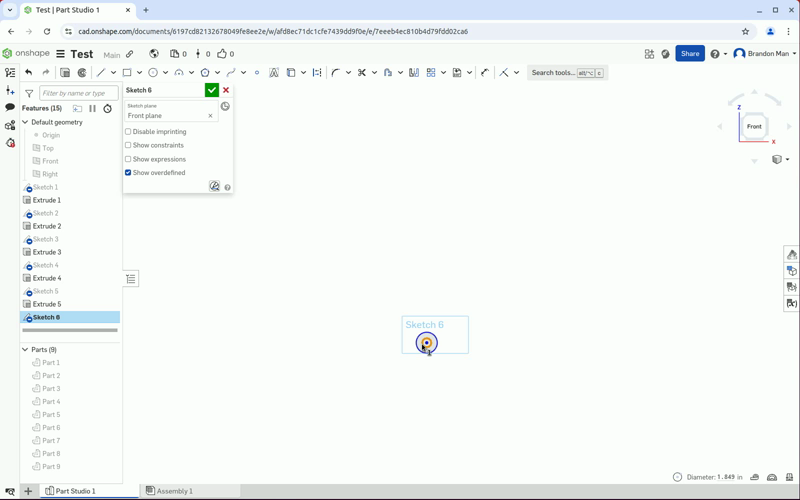
mouse_move(73, 352)
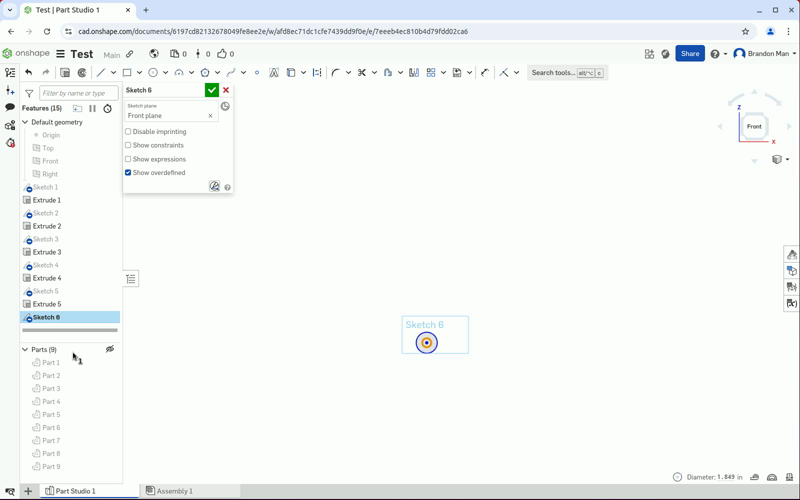
key(shift+y)
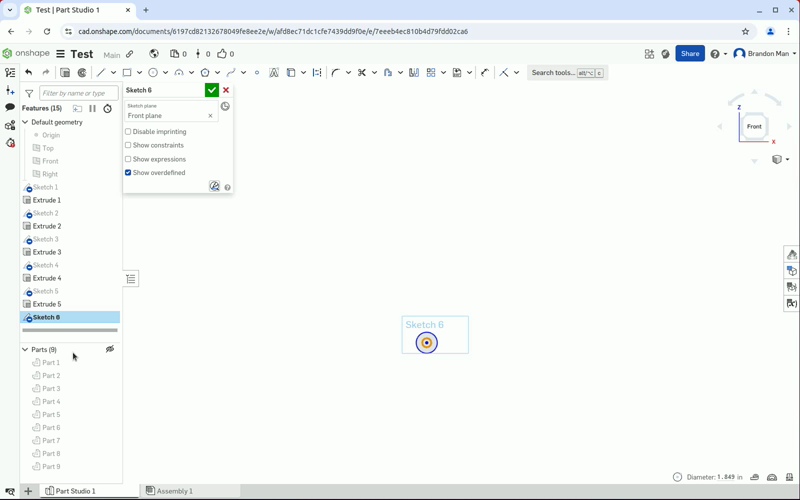
key(shift+e)
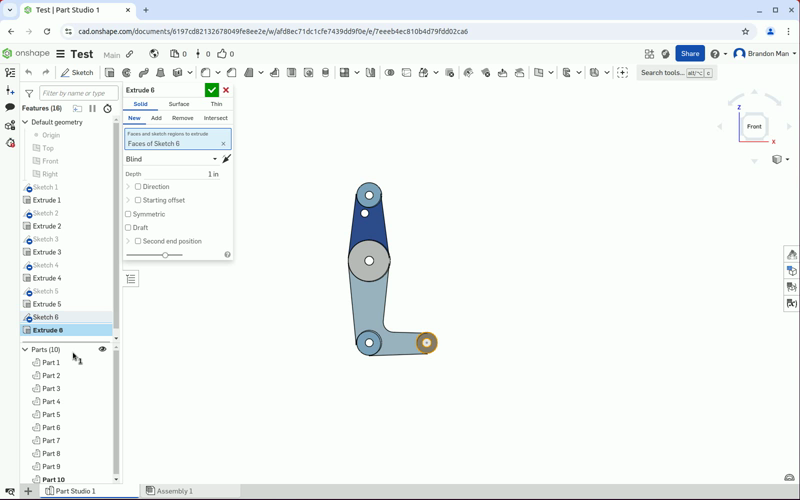
mouse_move(143, 106)
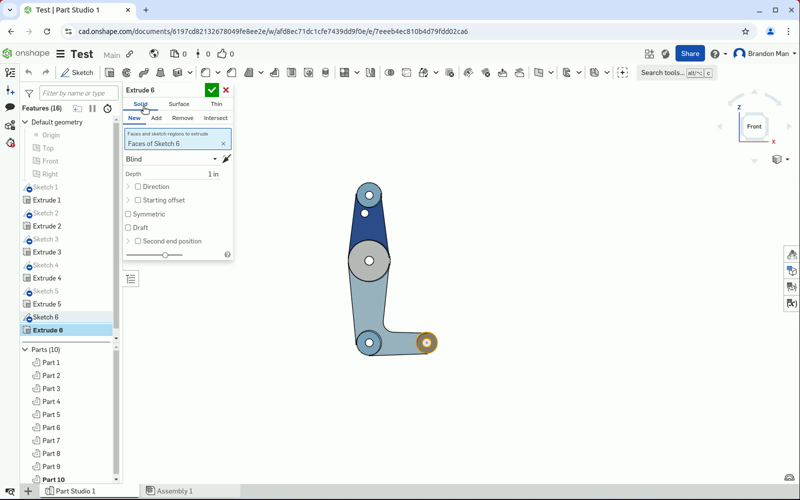
click(143, 106)
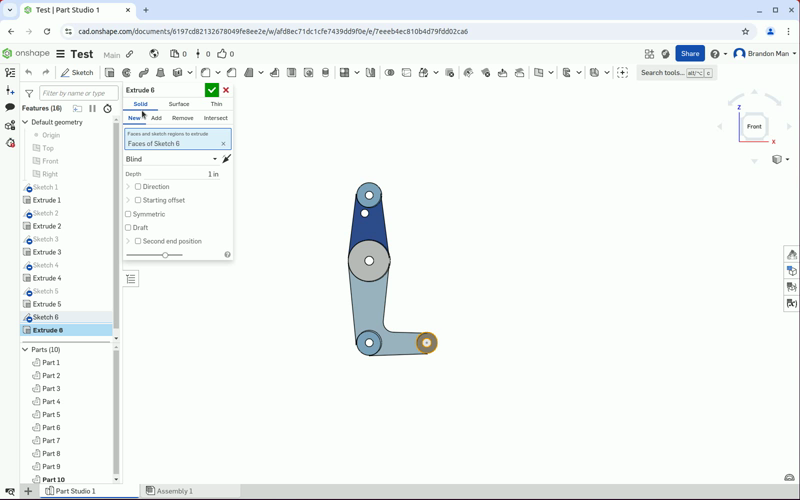
mouse_move(137, 120)
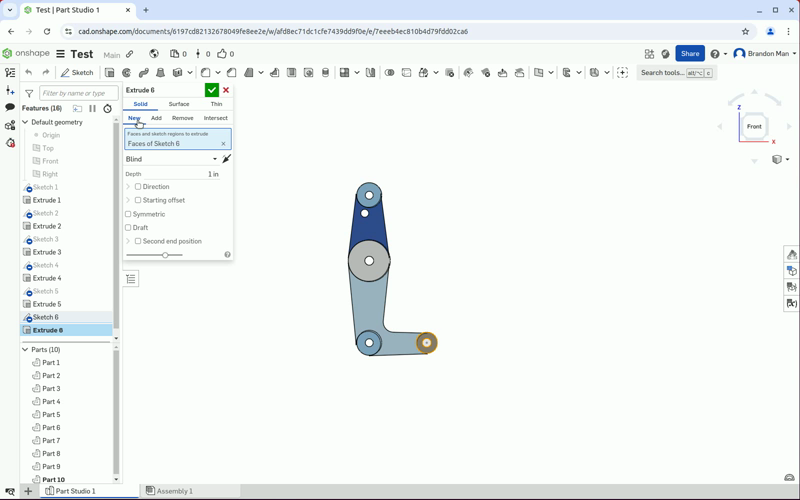
click(137, 120)
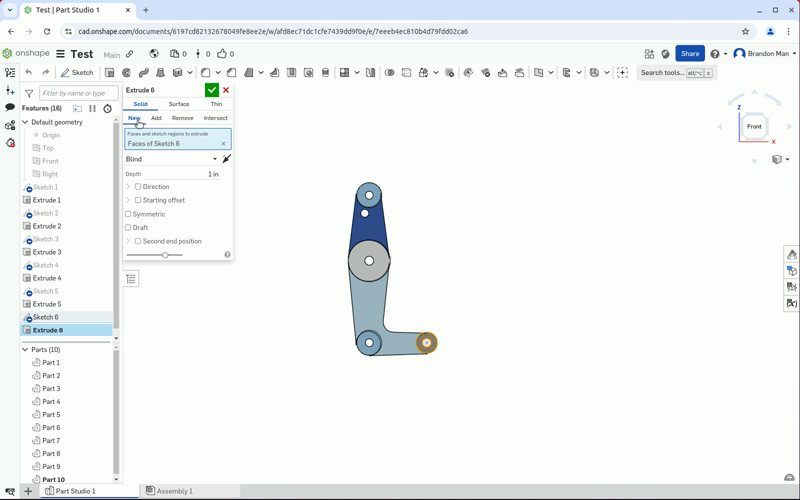
key(tab, 4)
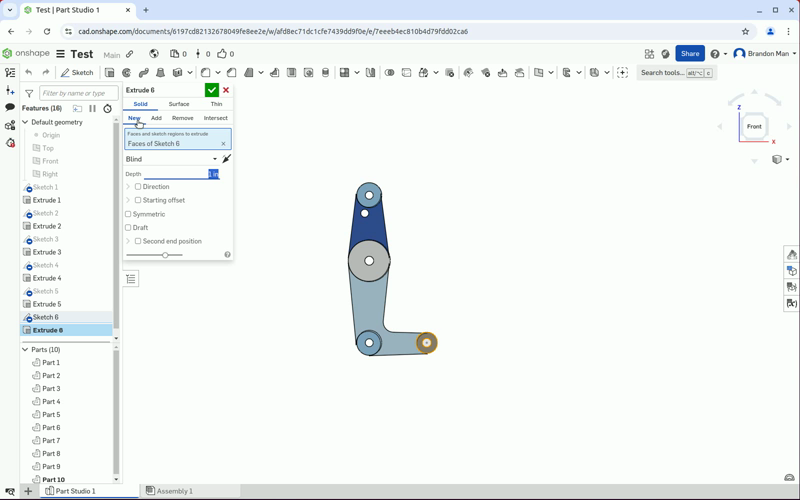
text(6.74)
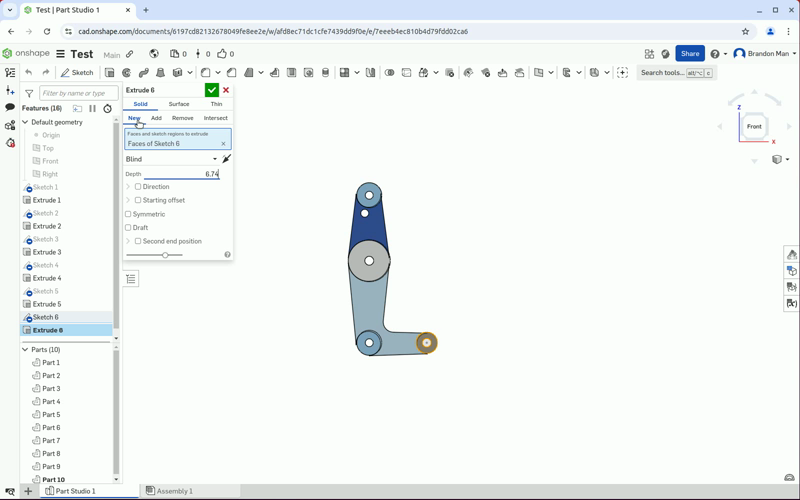
key(enter)
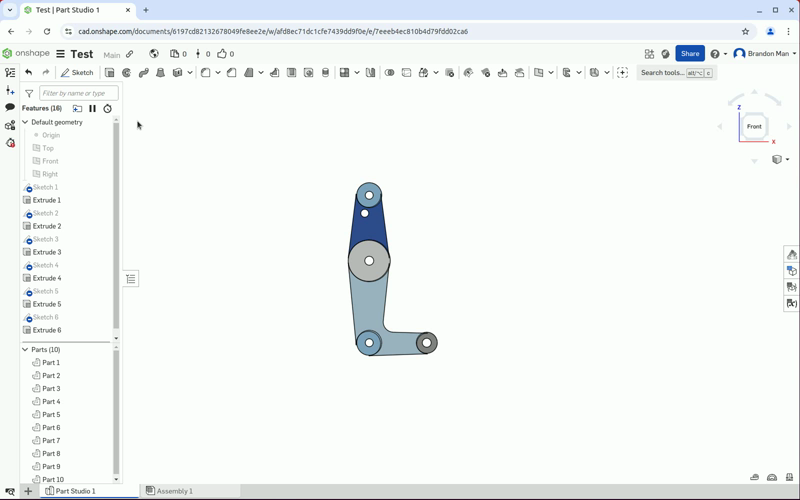
key(shift+h)
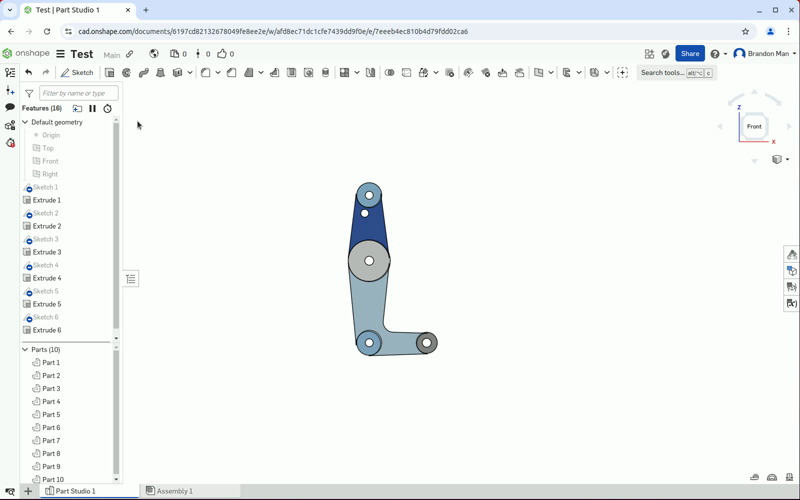
key(shift+h)
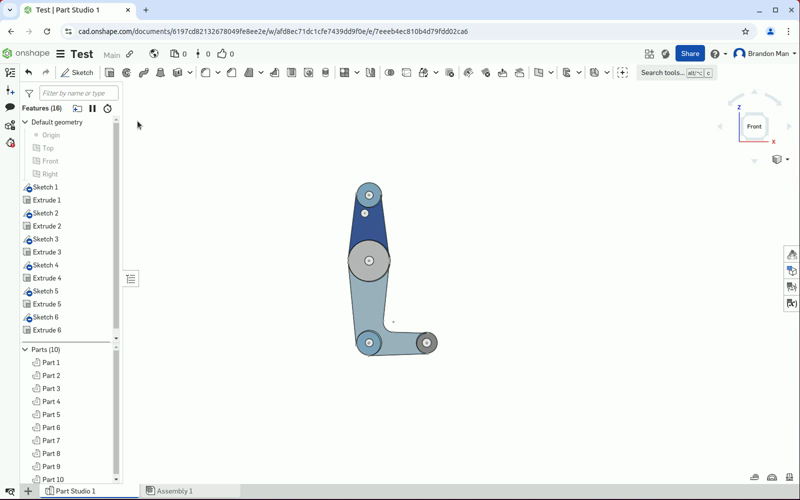
key(shift+7)
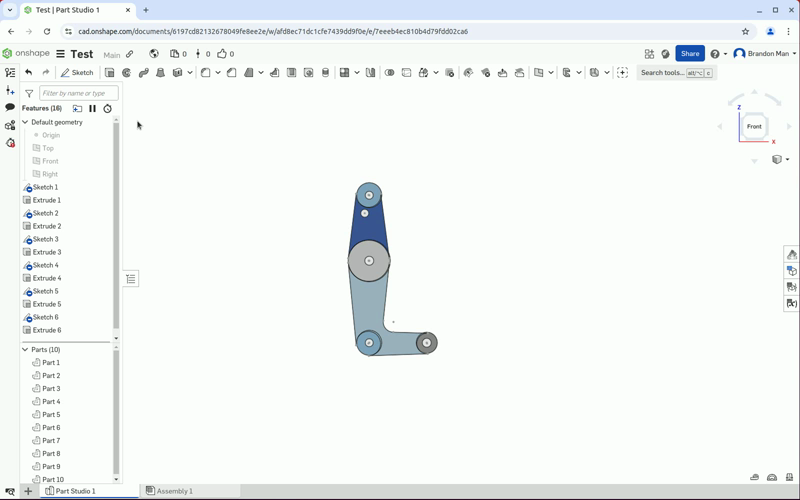
key(left, 2)
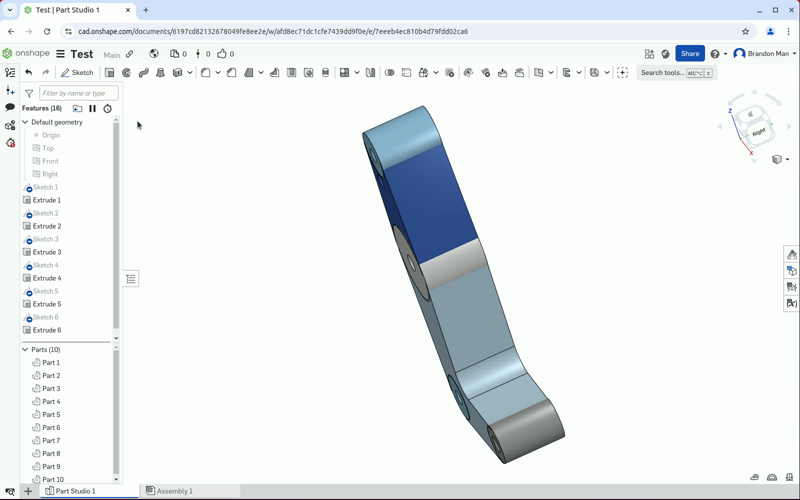
key(down, 2)
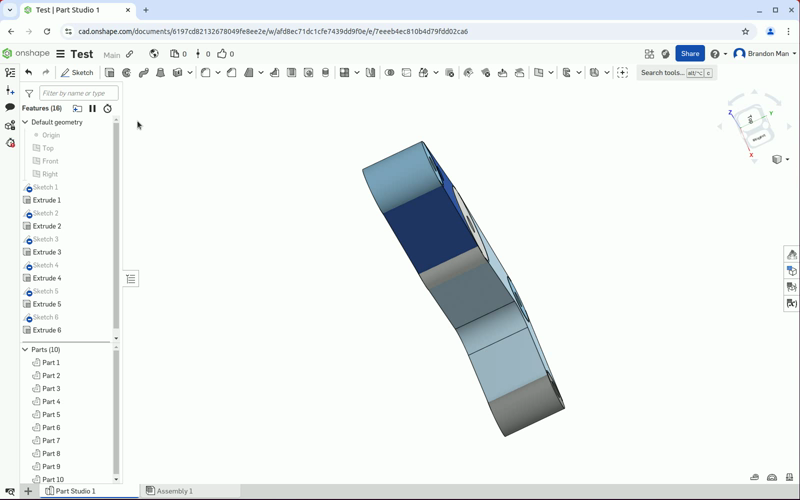
key(up, 2)
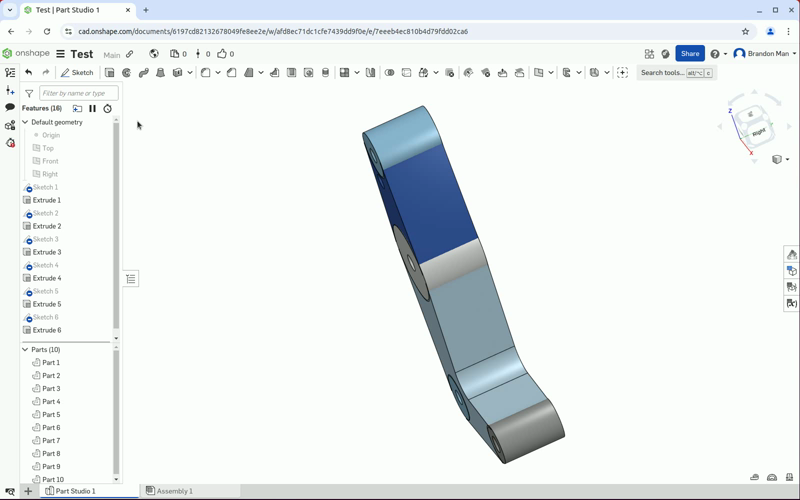
key(right, 2)
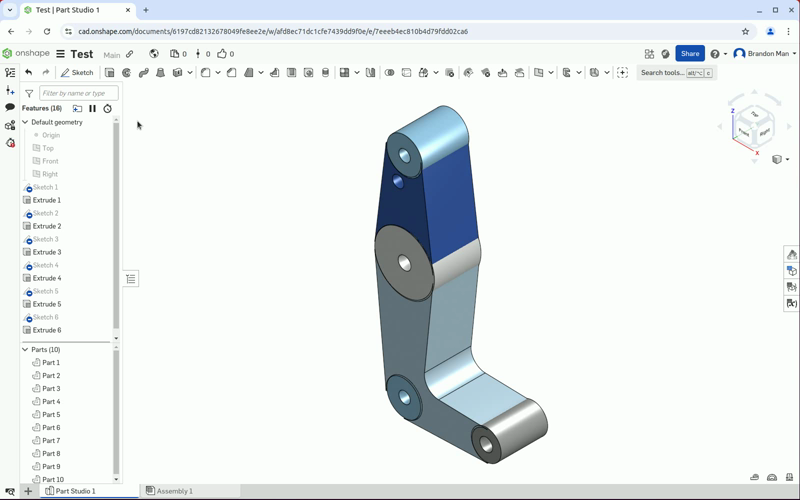
mouse_move(69, 189)
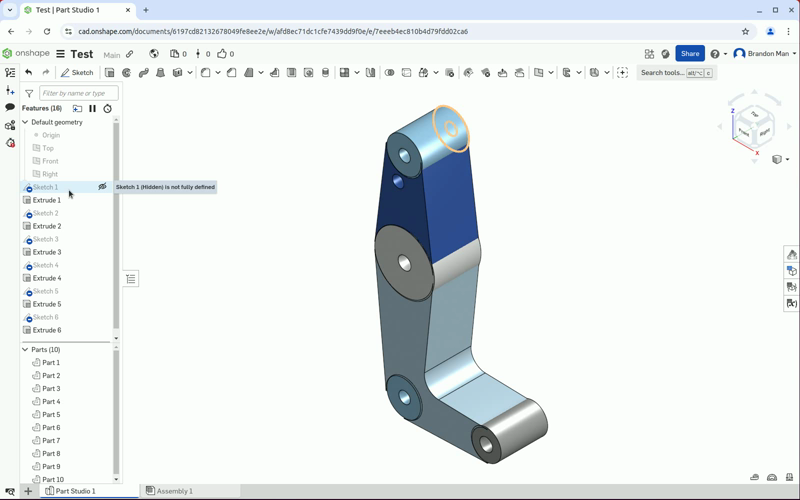
click(69, 189)